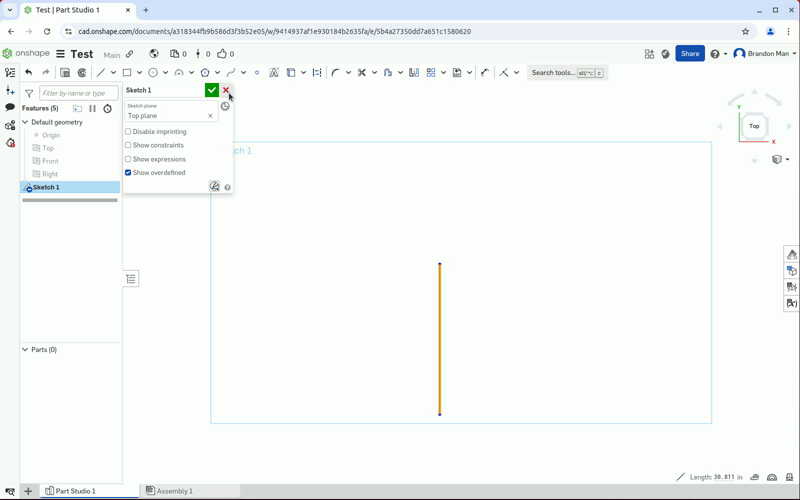
key(shift+h)
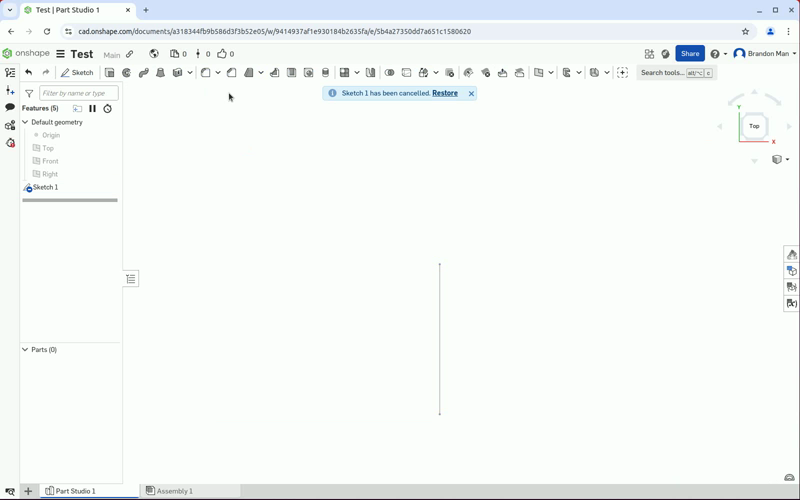
key(shift+s)
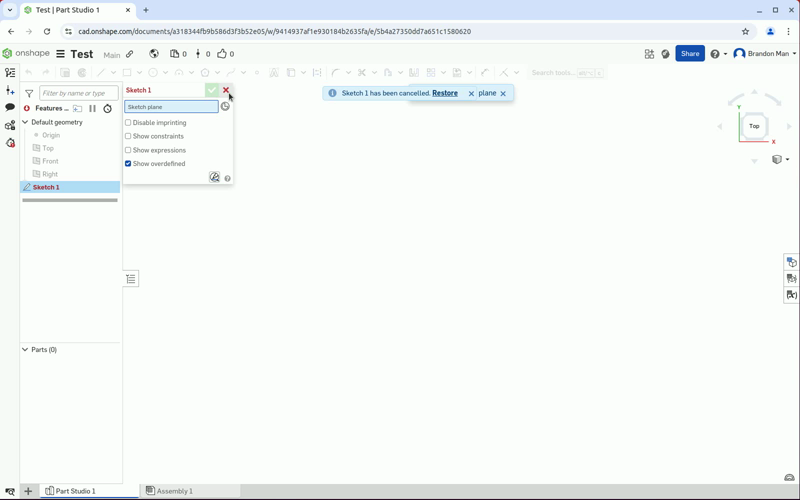
mouse_move(73, 150)
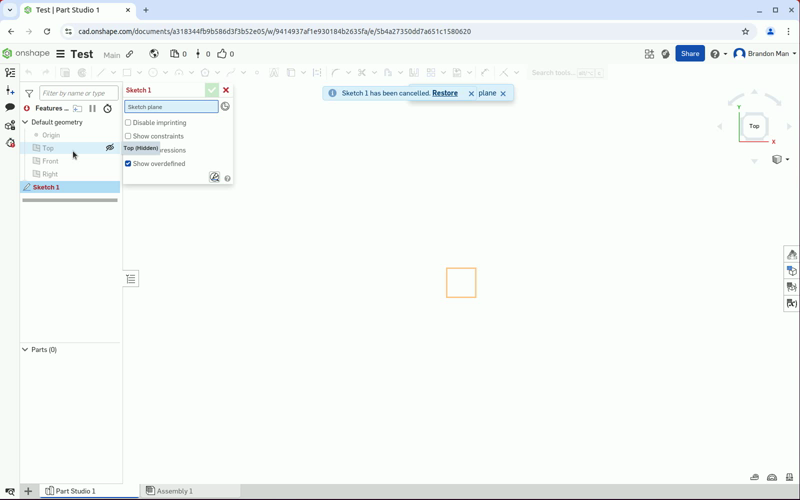
click(73, 150)
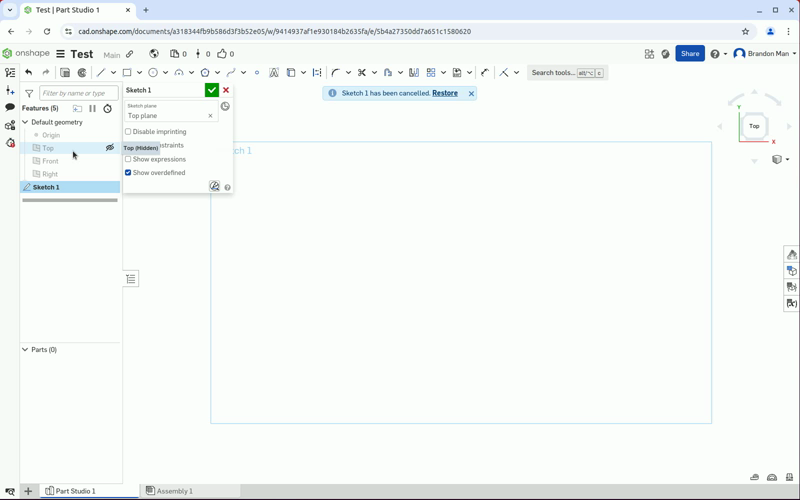
mouse_move(73, 352)
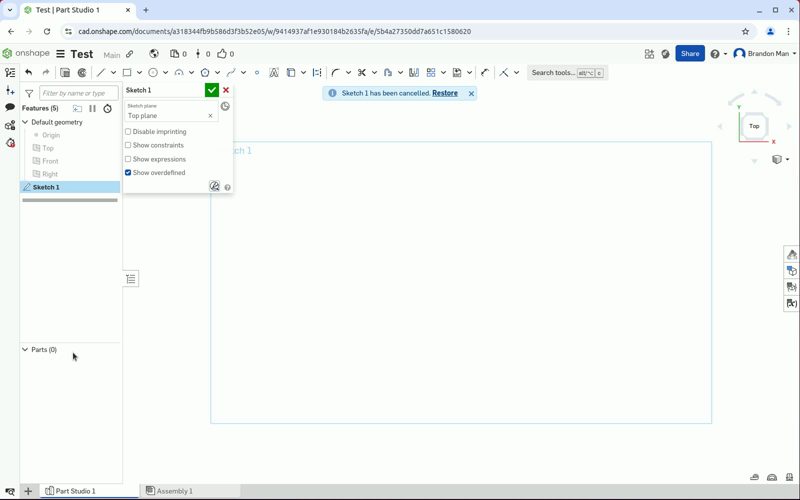
key(y)
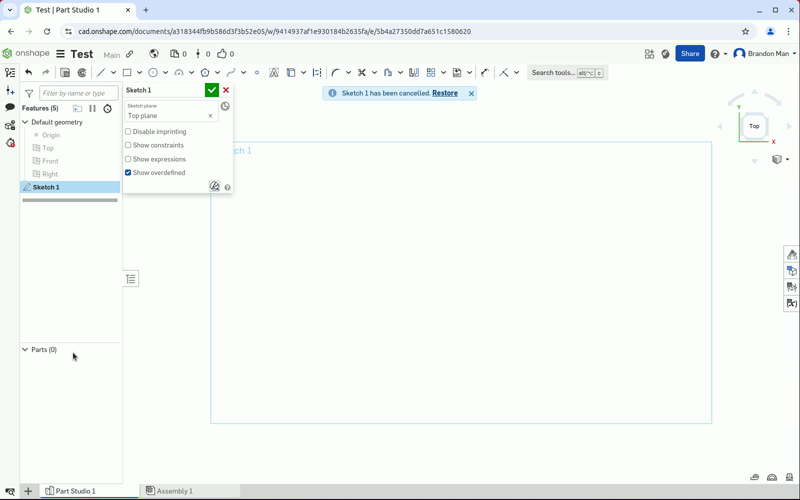
key(l)
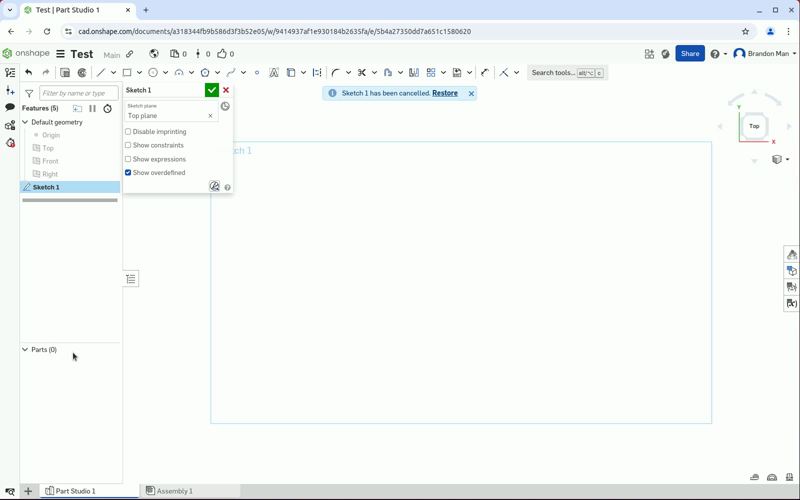
key_down(shift)
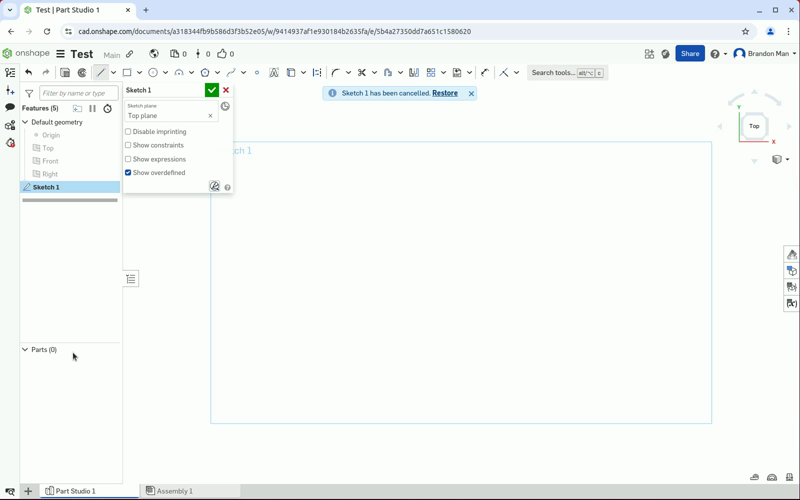
mouse_move(460, 282)
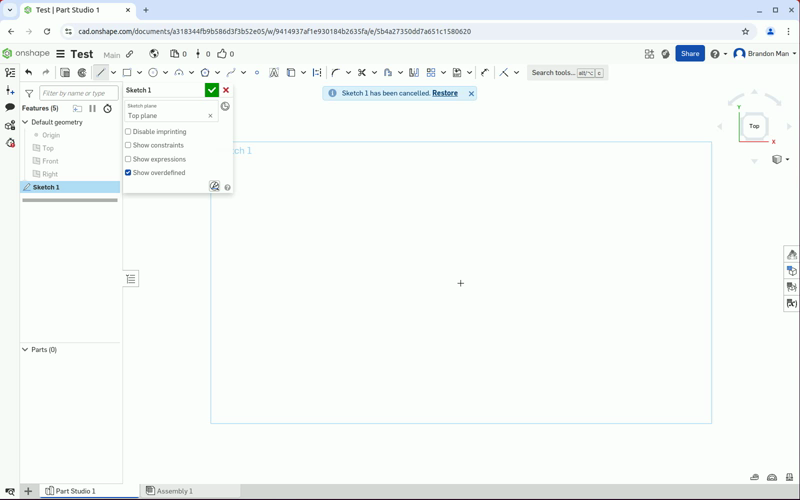
click(460, 282)
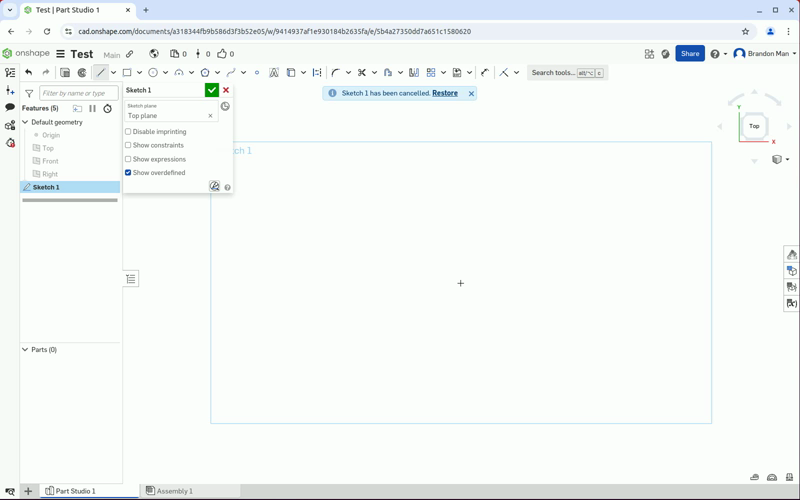
key_up(shift)
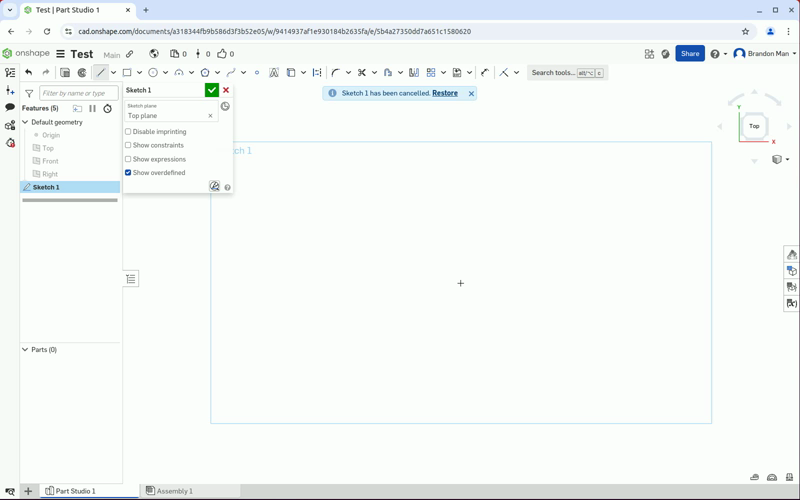
key_down(shift)
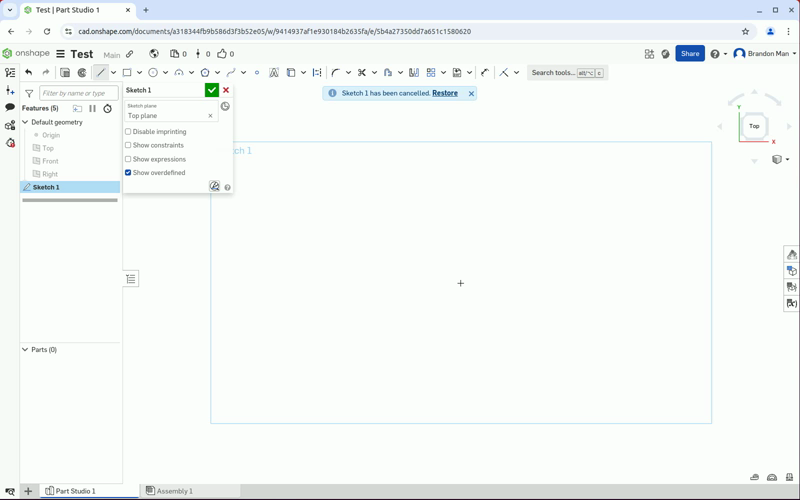
mouse_move(535, 282)
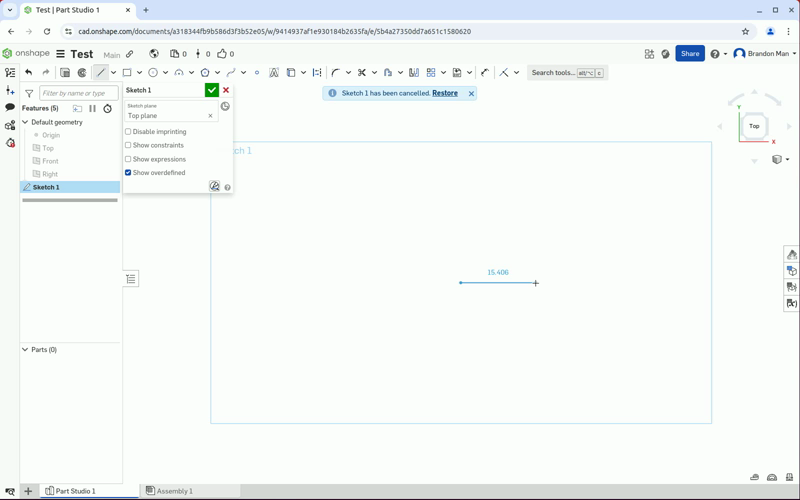
click(535, 282)
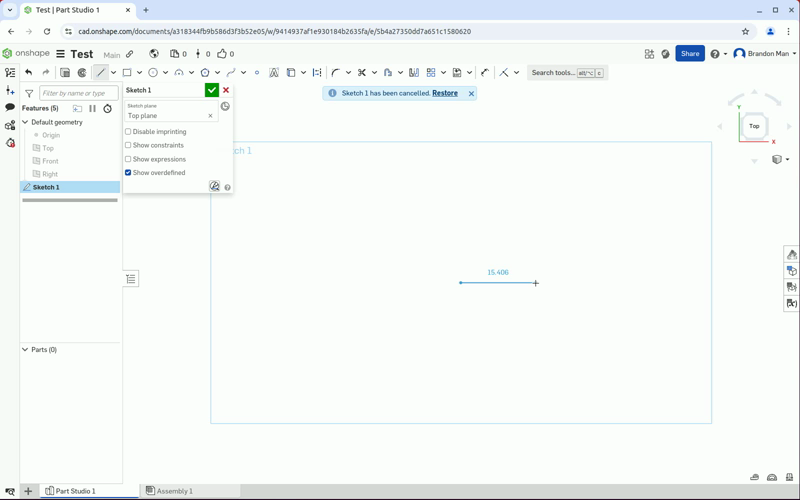
key_up(shift)
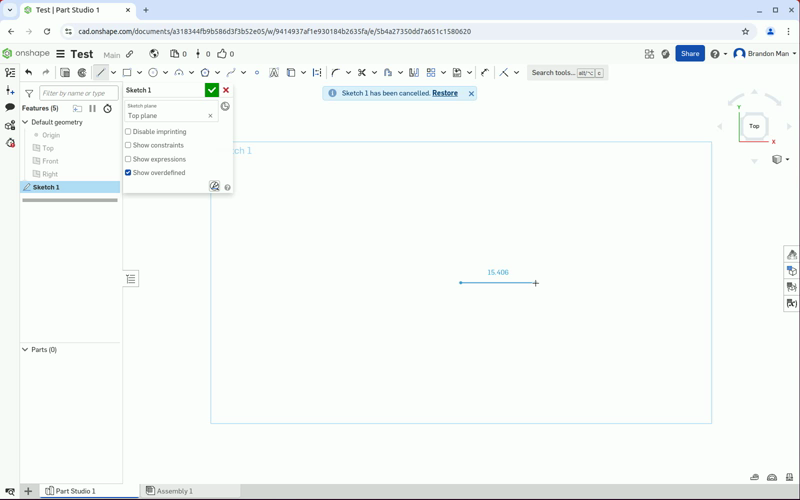
key_down(shift)
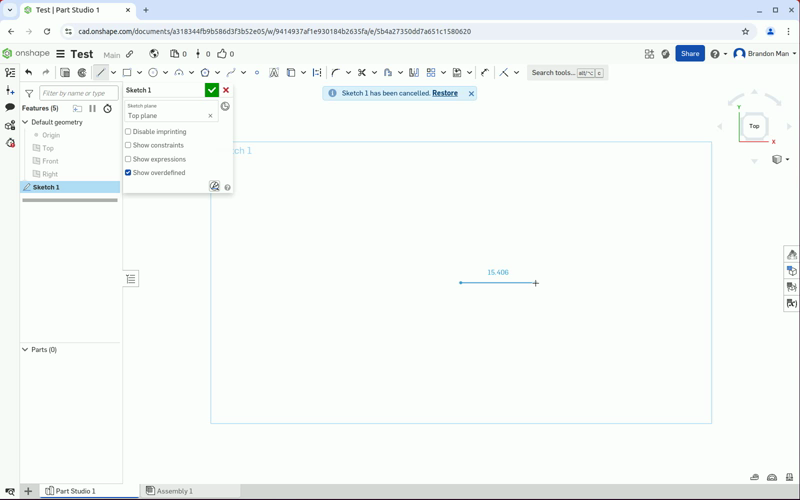
mouse_move(535, 170)
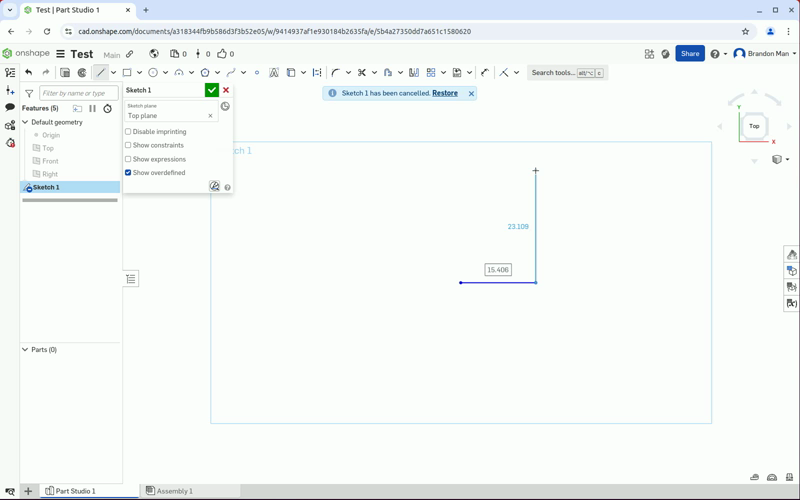
click(535, 170)
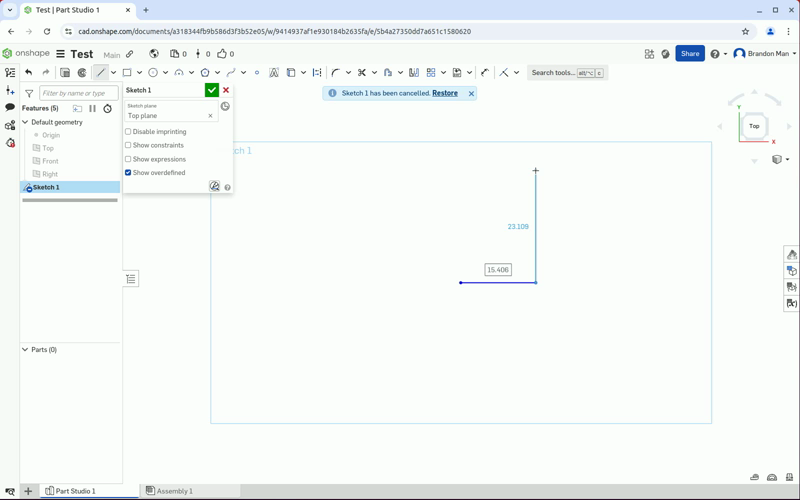
key_up(shift)
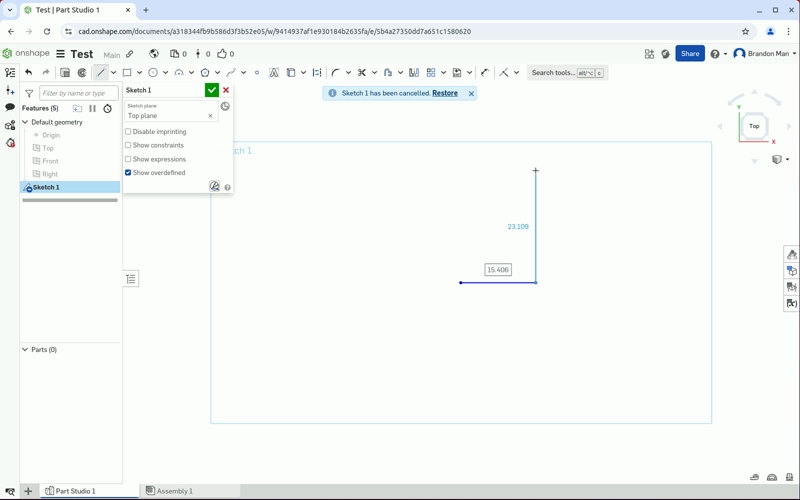
key_down(shift)
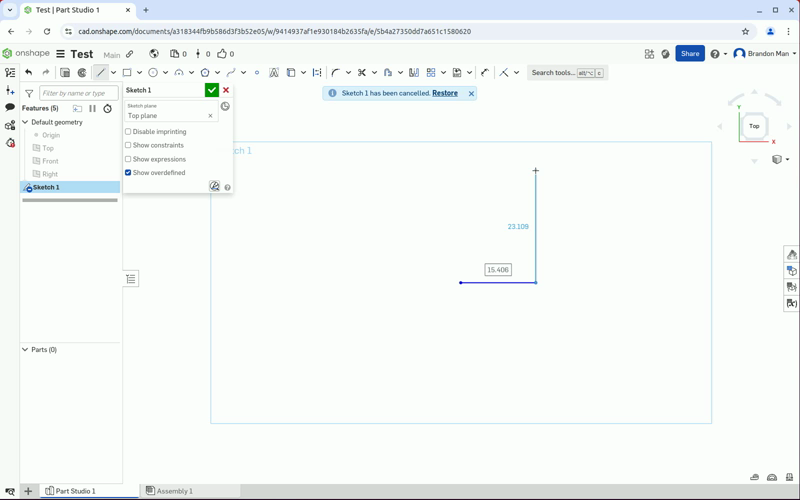
mouse_move(460, 170)
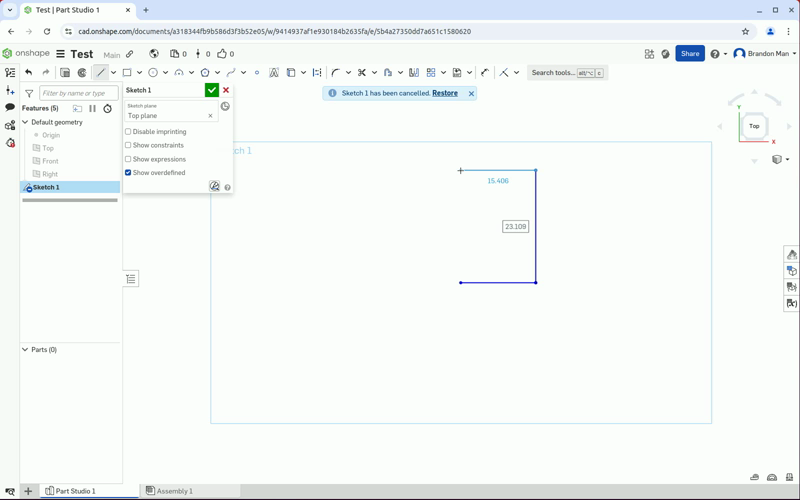
click(460, 170)
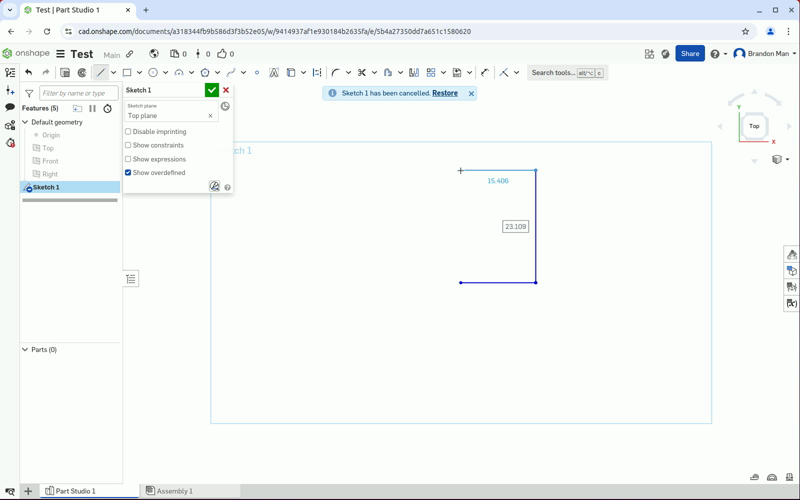
key_up(shift)
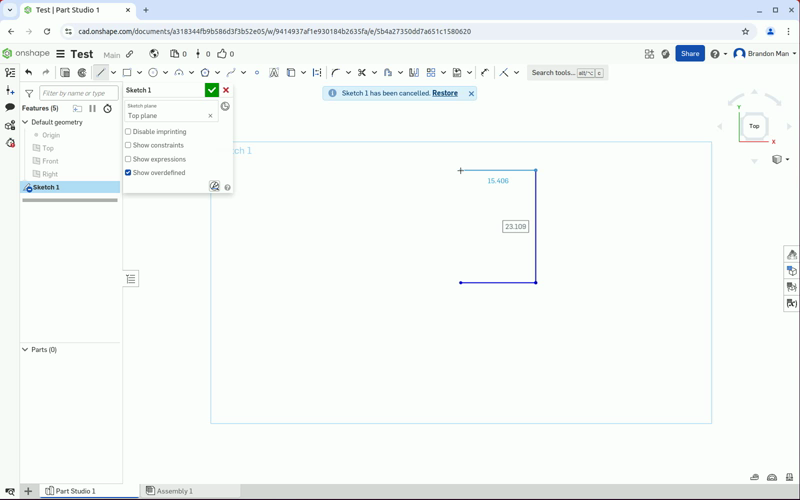
key_down(shift)
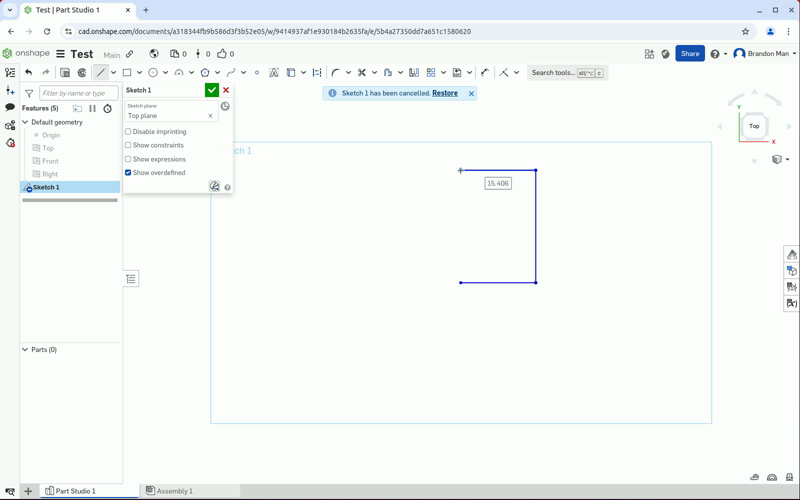
mouse_move(460, 282)
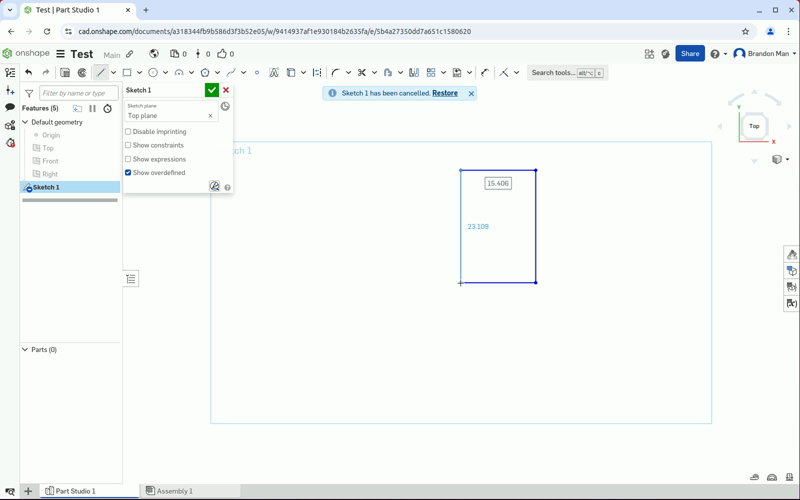
key_up(shift)
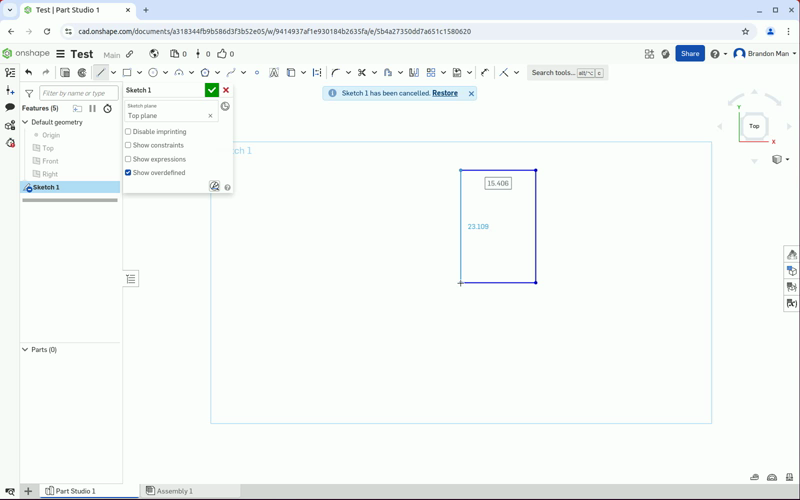
click(460, 282)
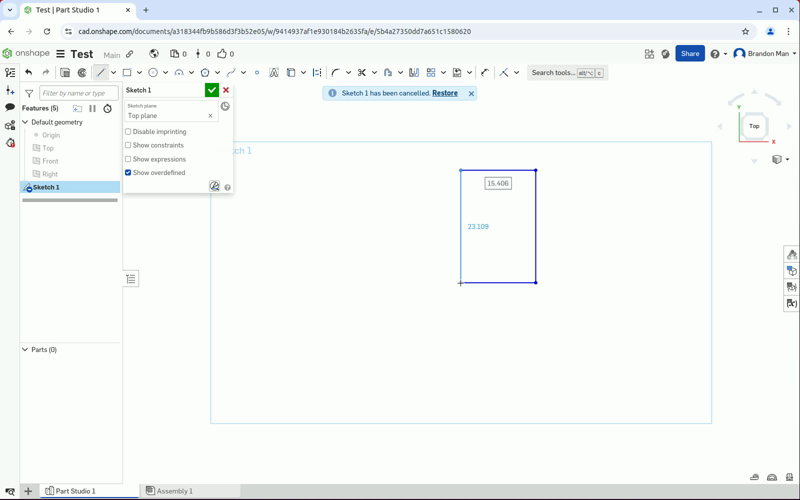
key(esc)
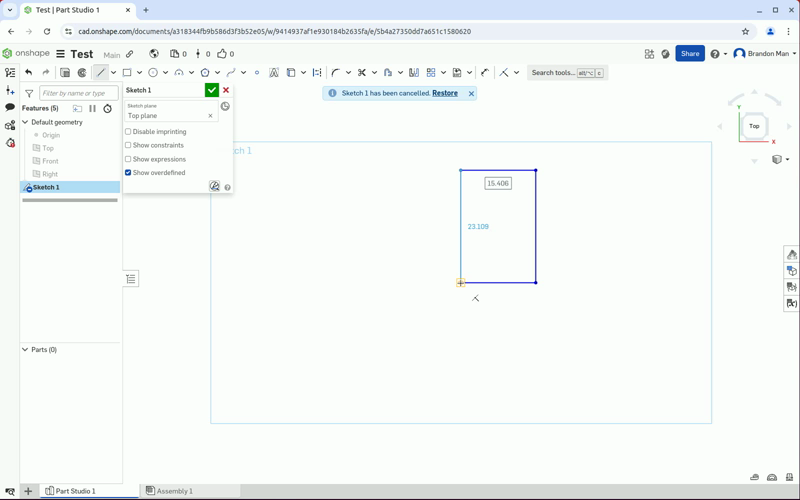
mouse_move(522, 255)
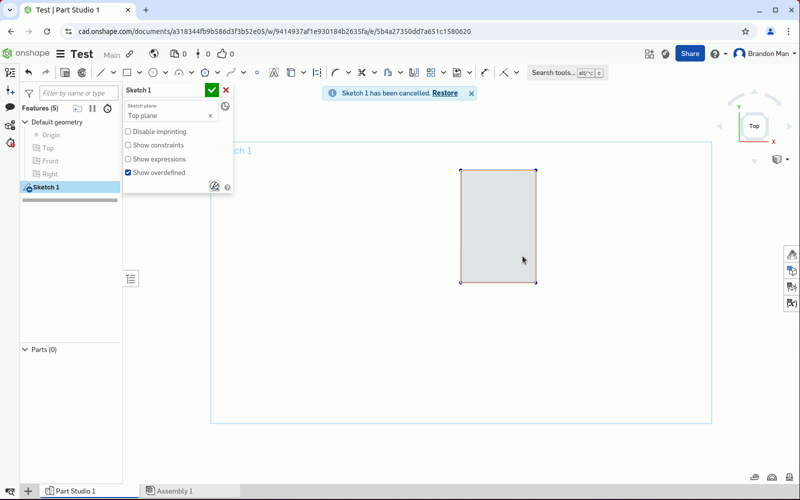
click(522, 255)
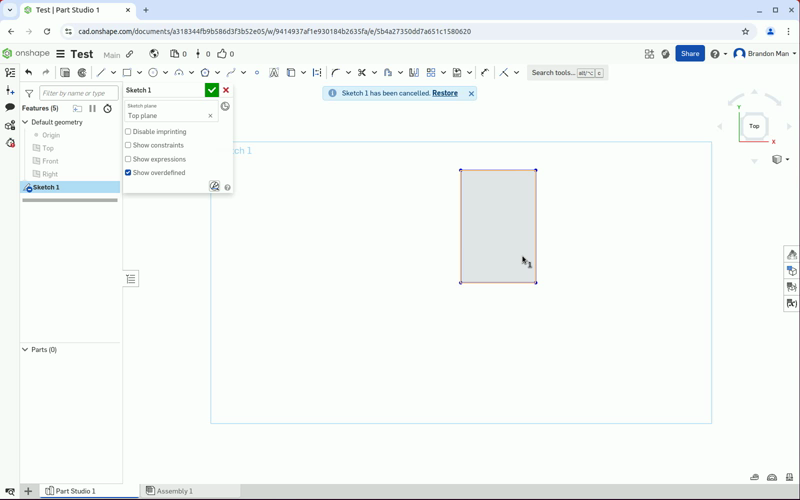
mouse_move(73, 352)
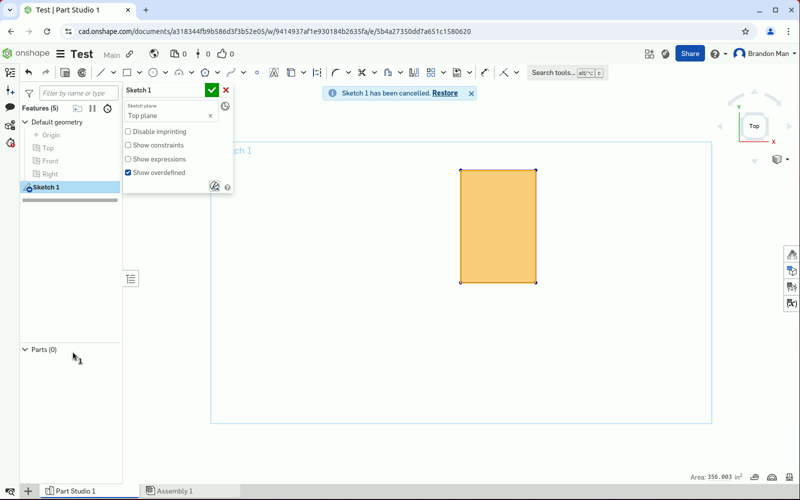
key(shift+y)
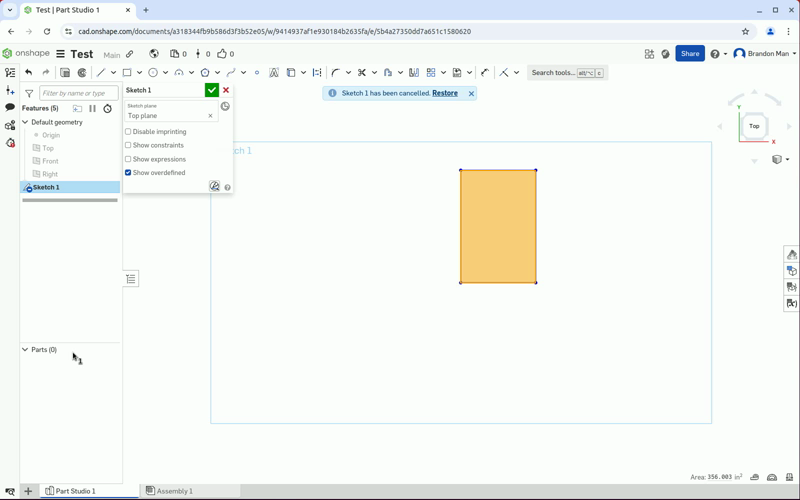
key(shift+e)
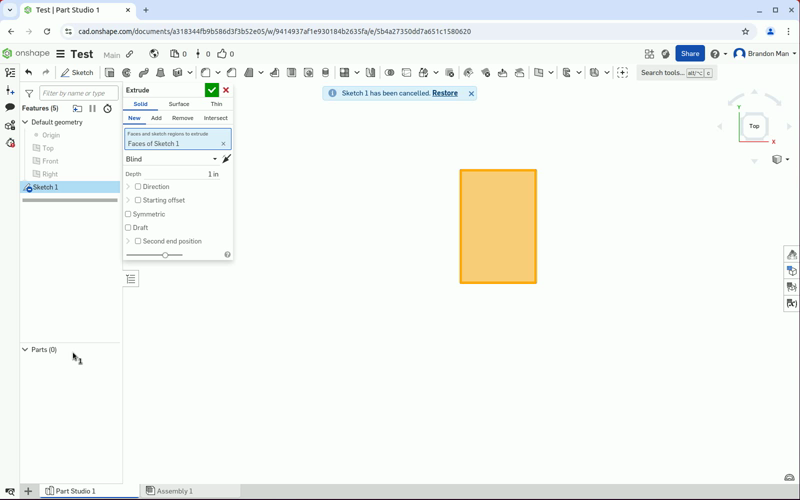
mouse_move(143, 106)
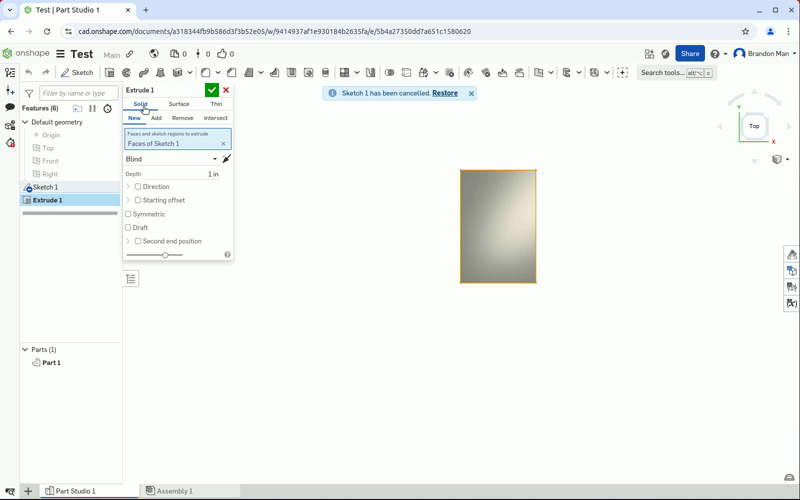
click(143, 106)
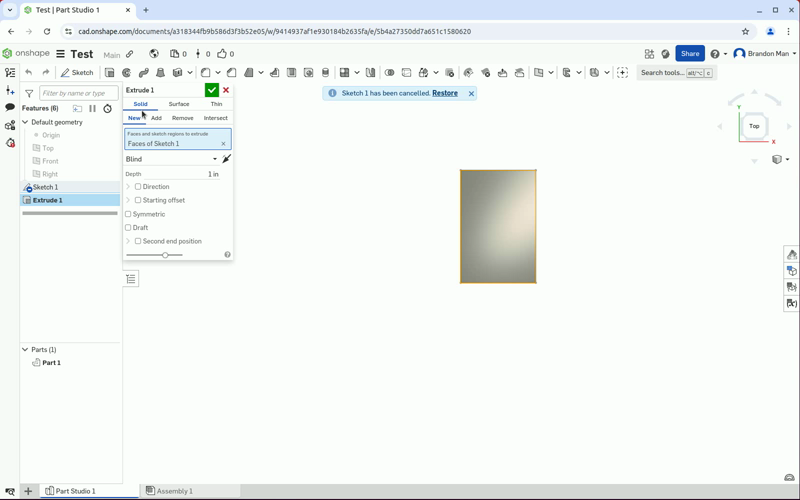
mouse_move(137, 120)
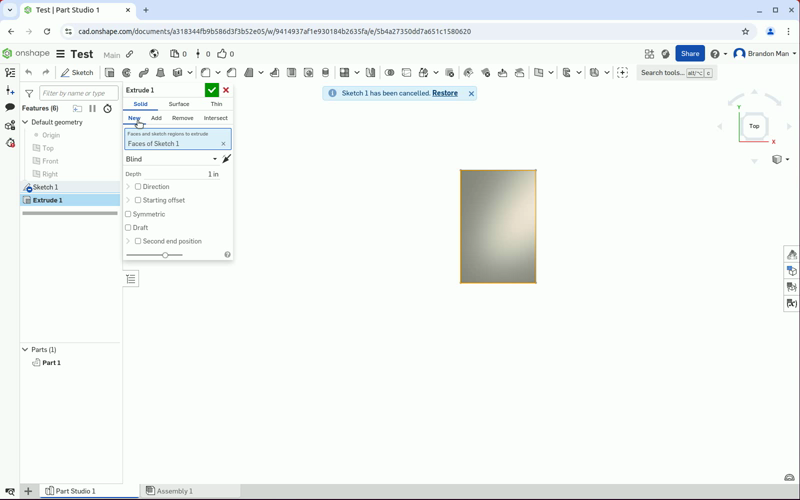
click(137, 120)
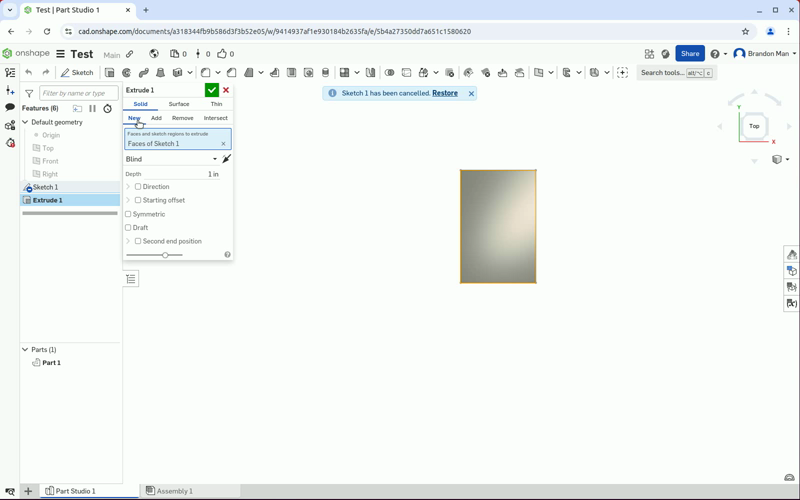
key(tab, 4)
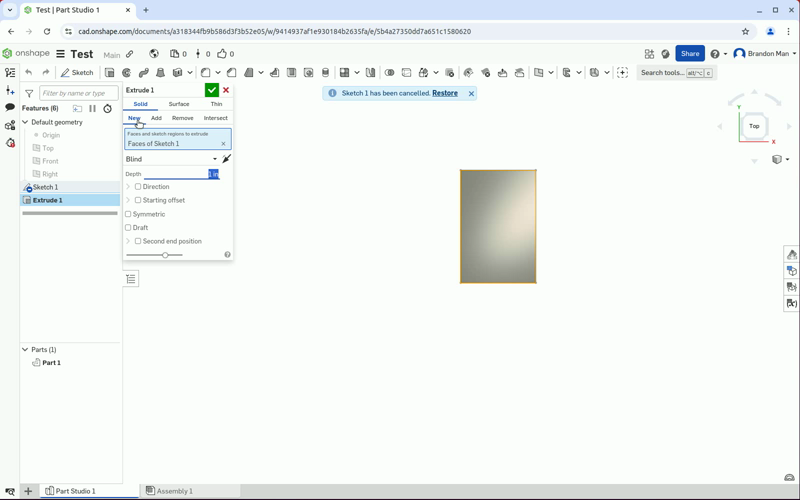
text(5.777)
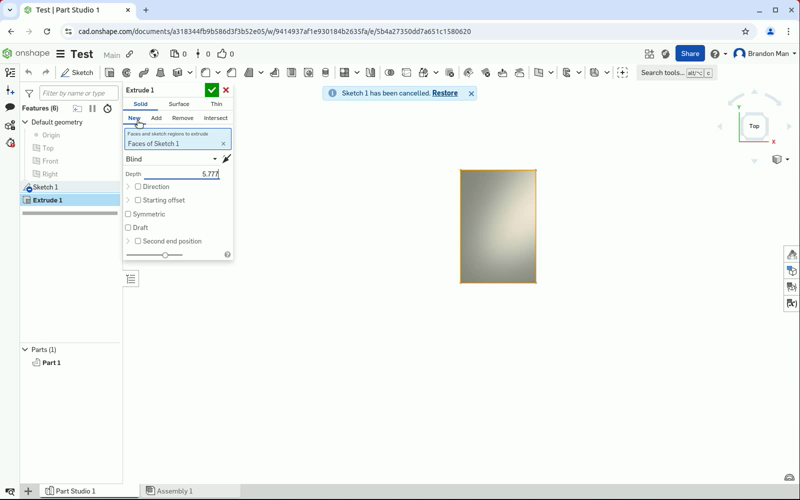
key(enter)
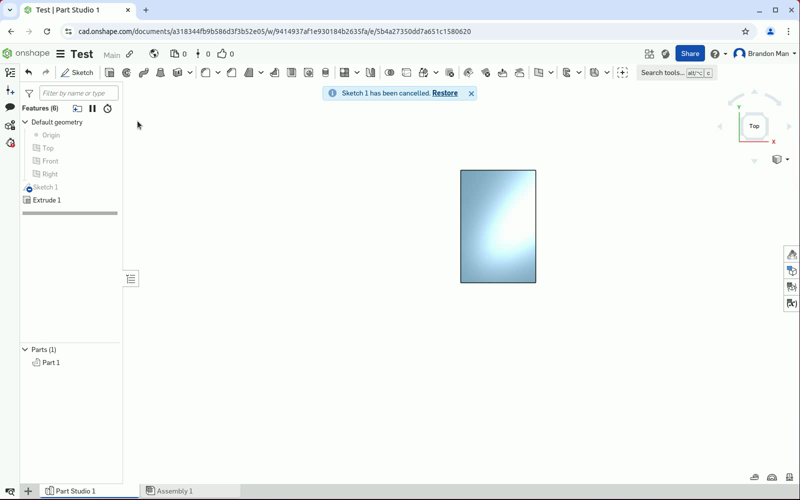
key(shift+h)
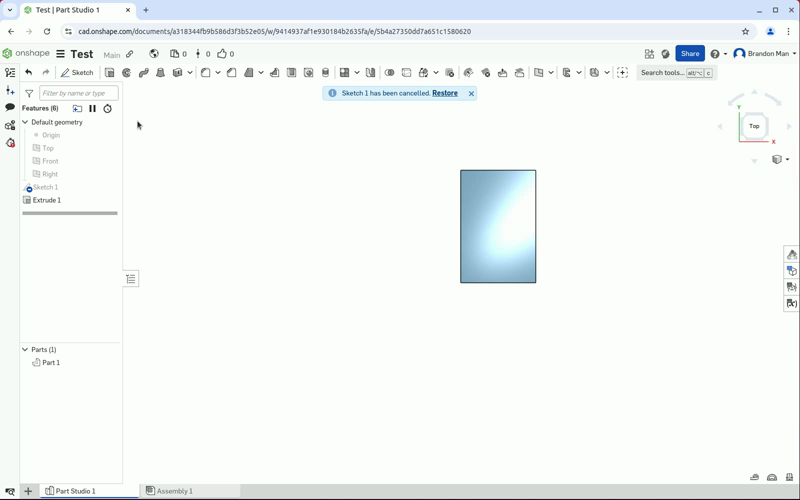
key(shift+h)
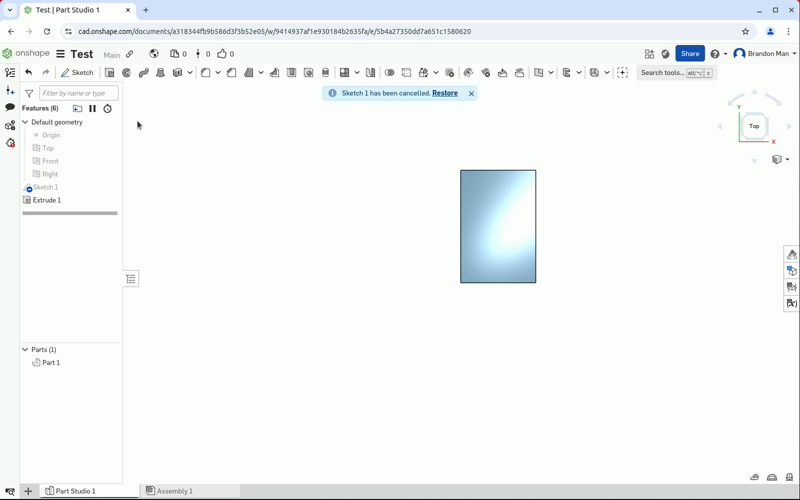
mouse_move(73, 189)
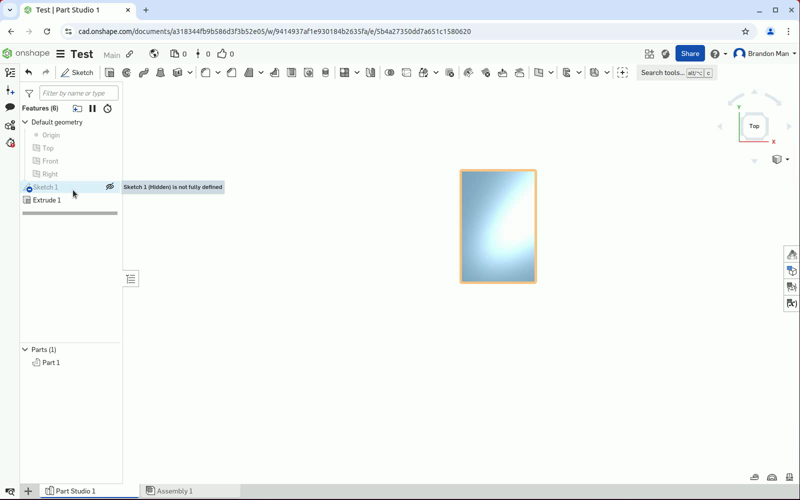
click(73, 189)
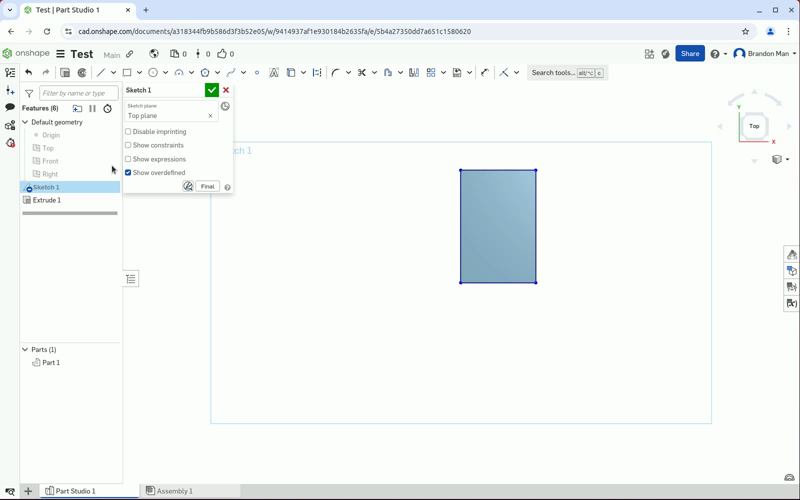
mouse_move(229, 92)
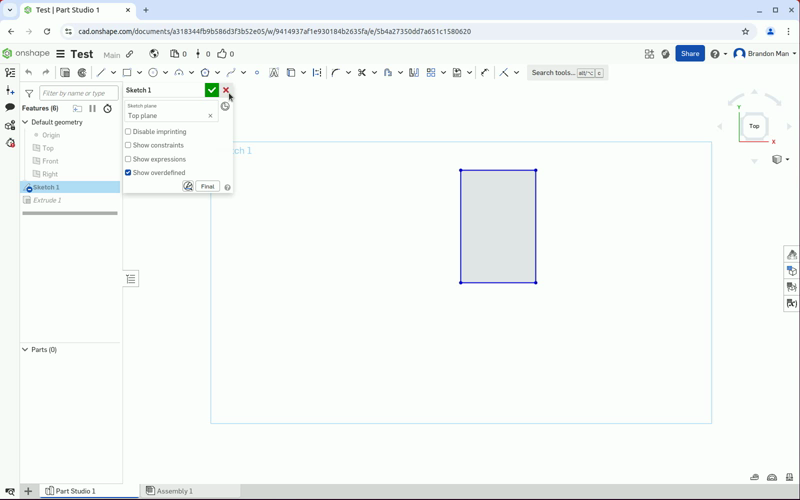
click(229, 92)
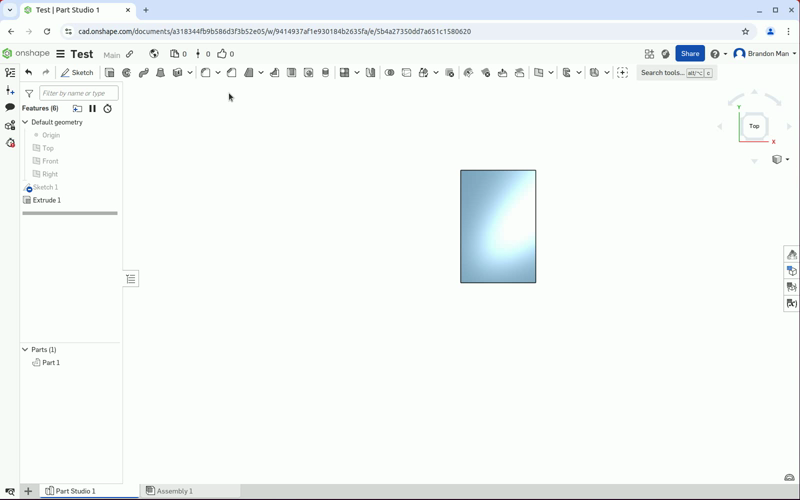
mouse_move(541, 75)
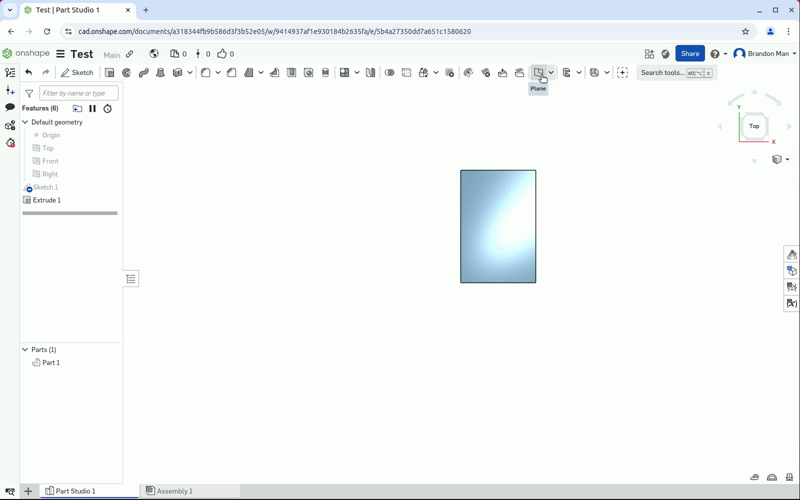
click(541, 75)
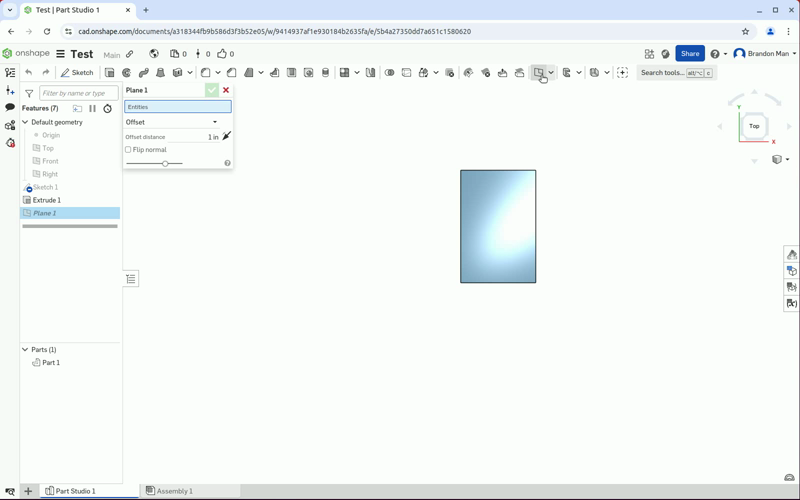
mouse_move(73, 150)
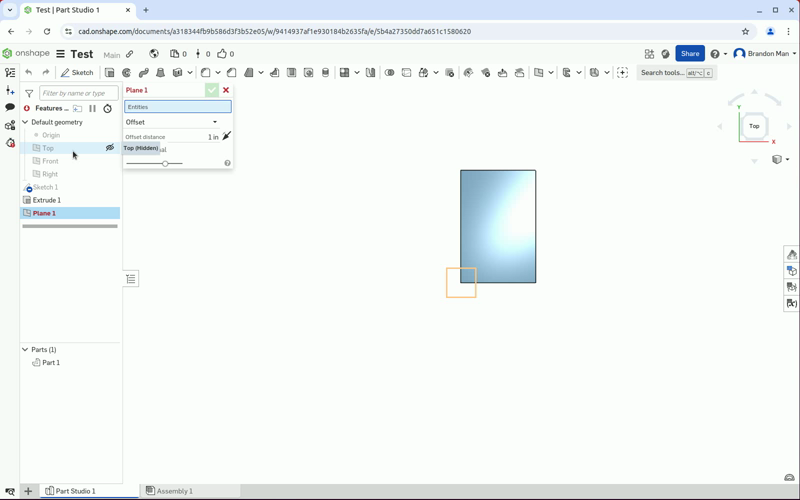
click(73, 150)
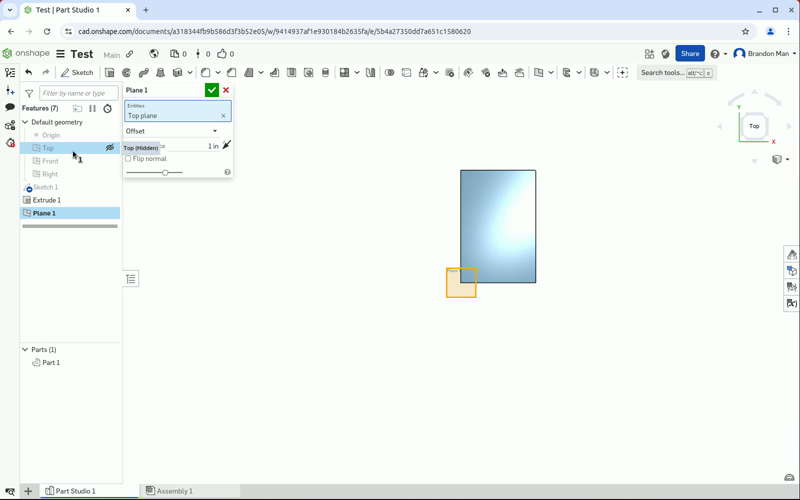
key(tab, 2)
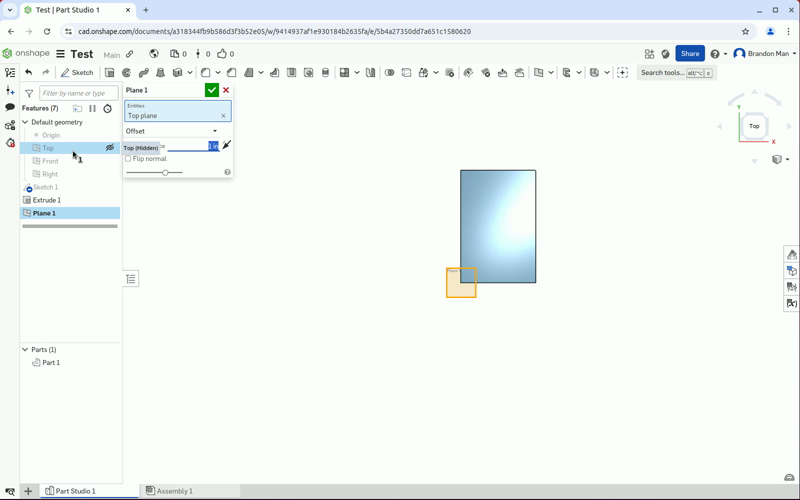
text(5.792)
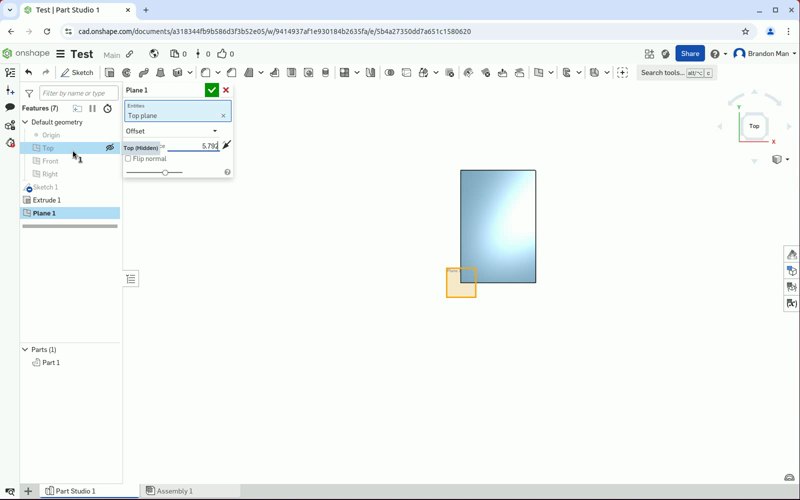
key(enter, 2)
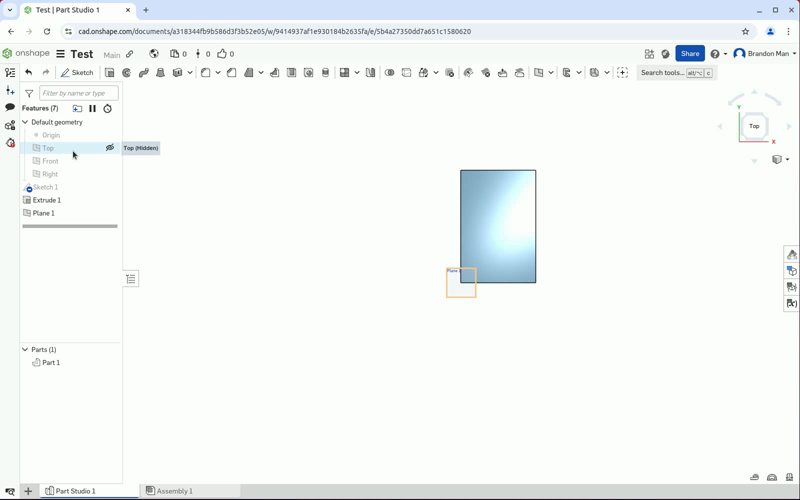
key(shift+s)
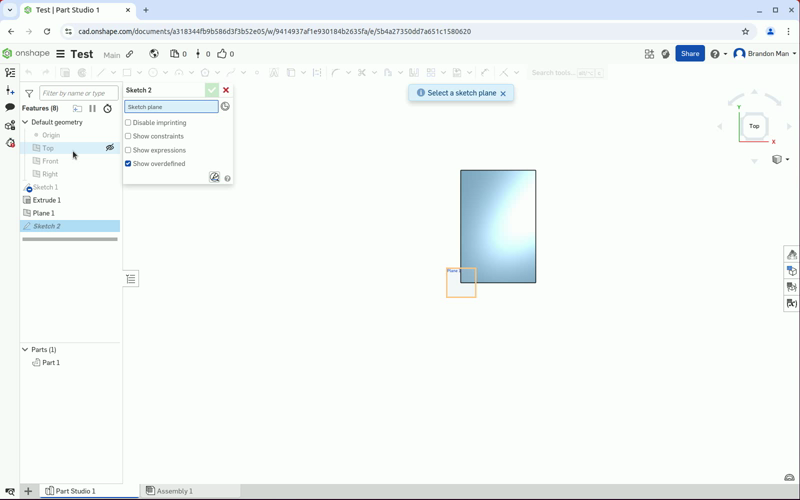
mouse_move(73, 215)
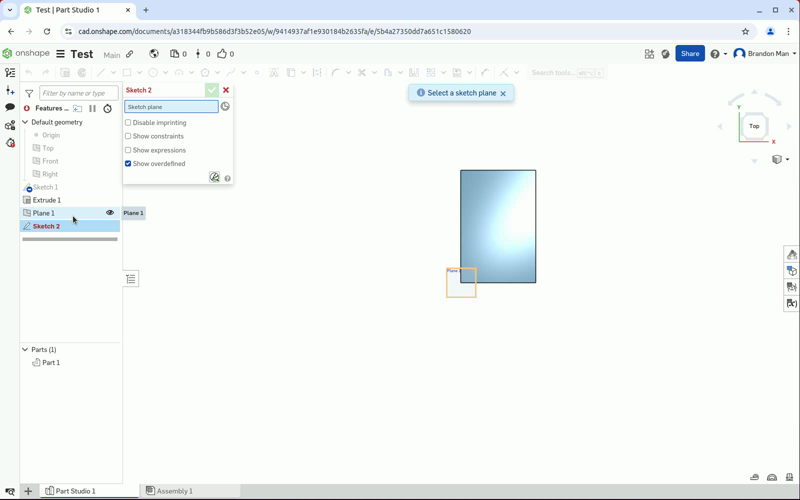
click(73, 215)
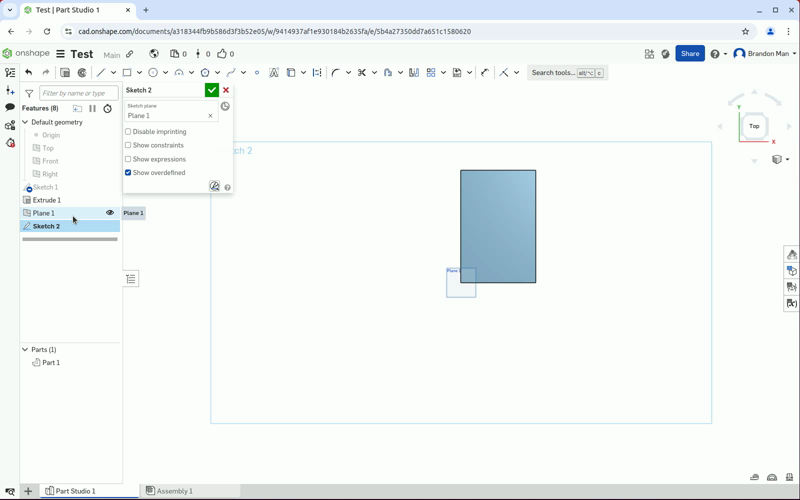
mouse_move(73, 352)
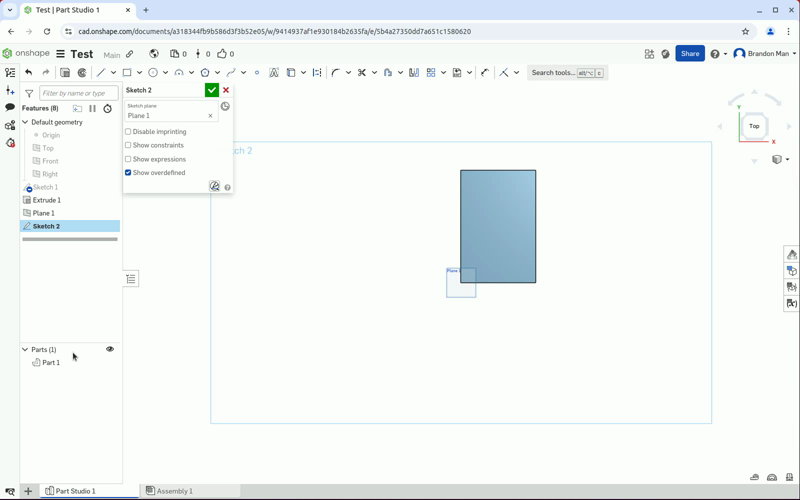
key(y)
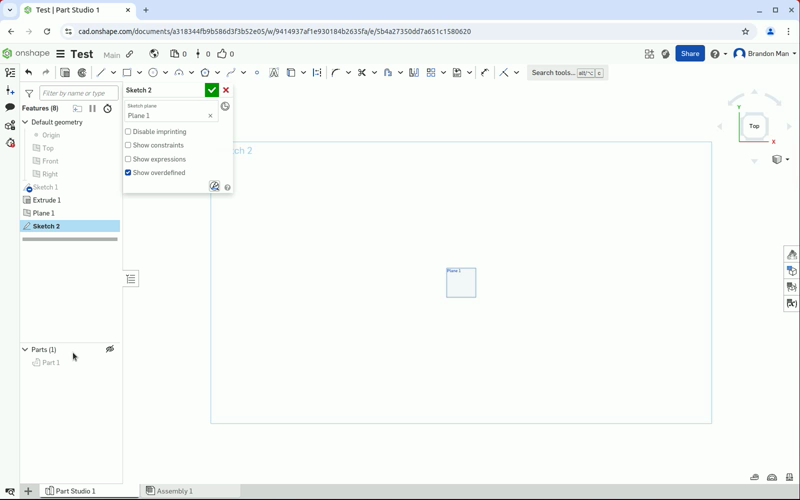
key(c)
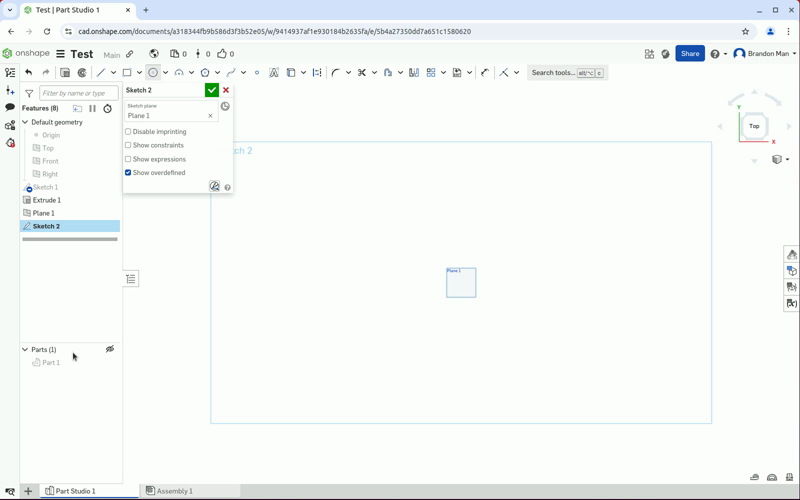
key_down(shift)
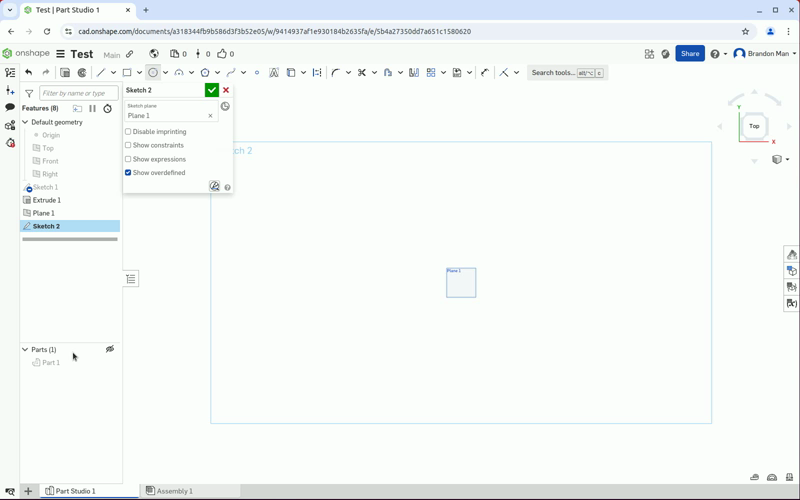
mouse_move(498, 217)
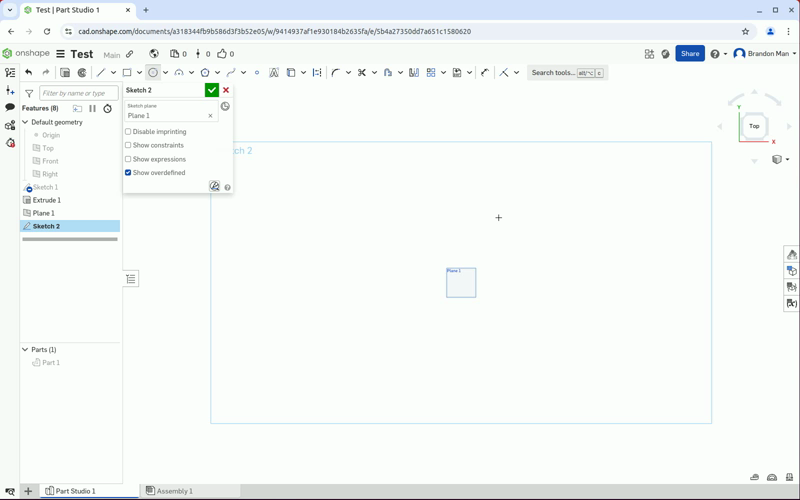
click(498, 217)
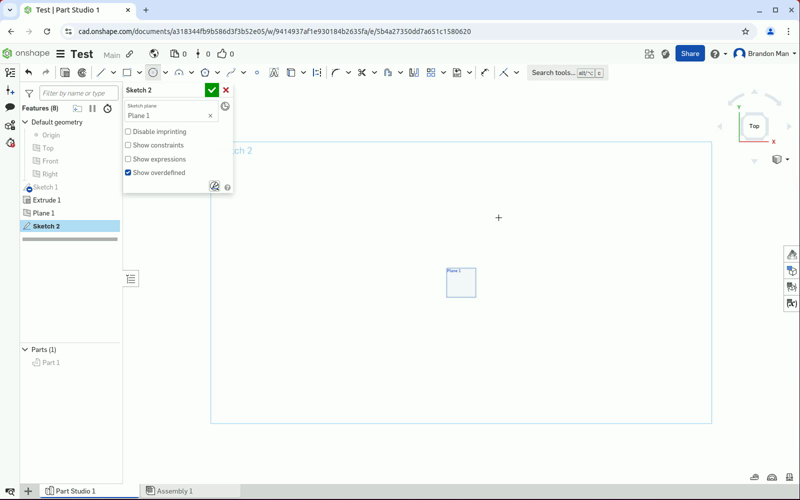
key_up(shift)
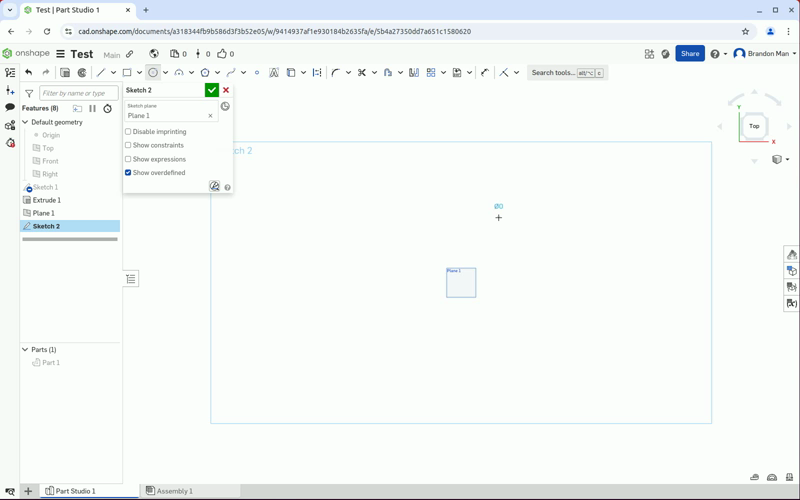
mouse_move(504, 217)
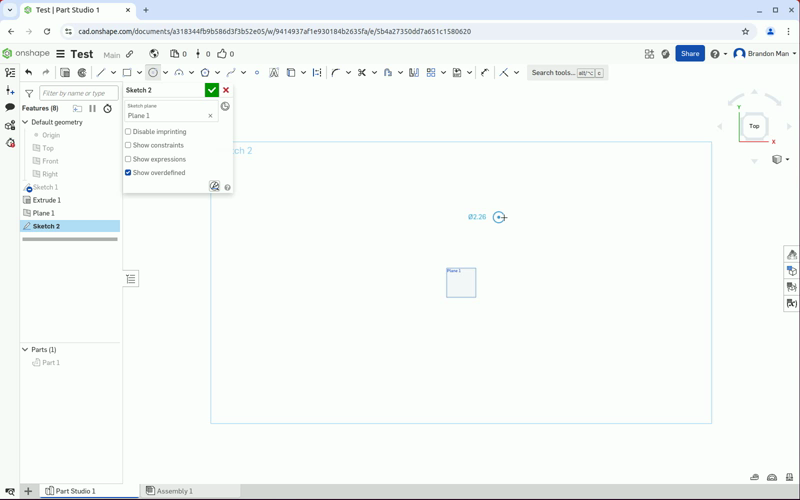
click(504, 217)
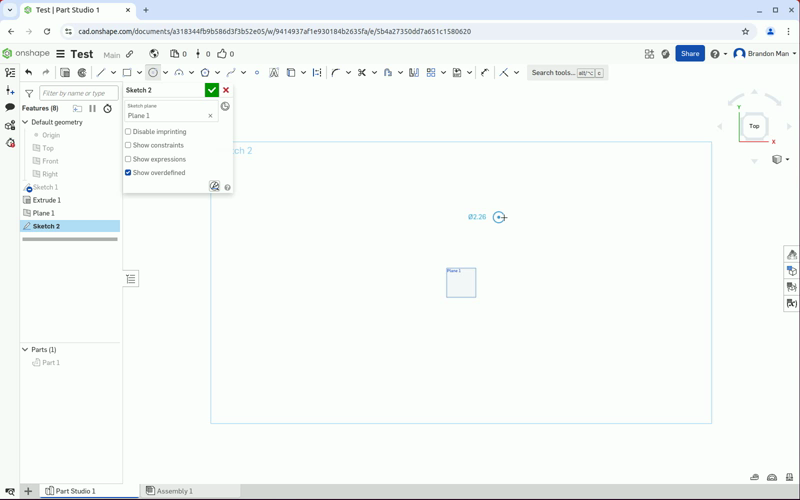
key(esc)
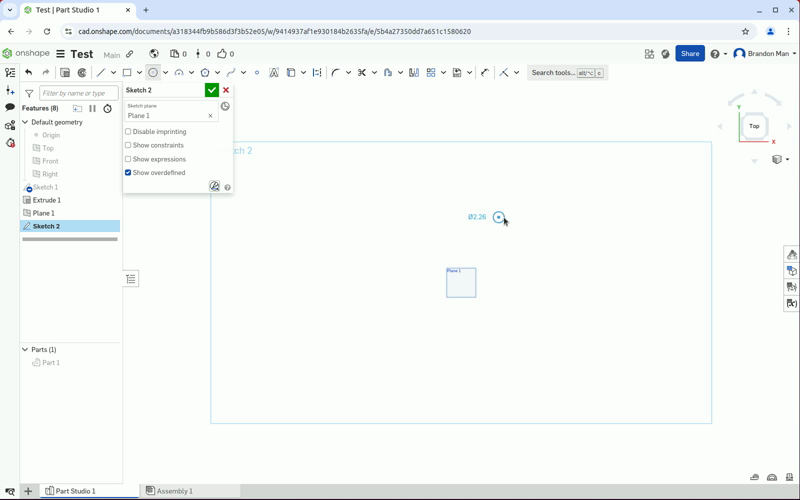
mouse_move(498, 220)
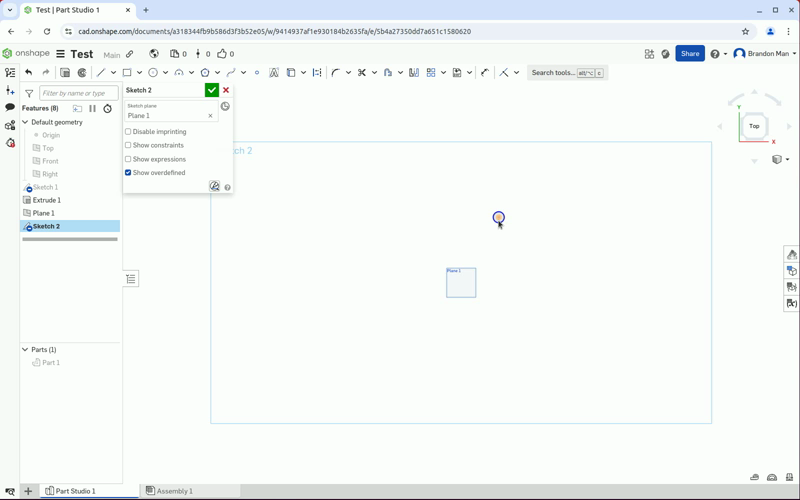
scroll(6)
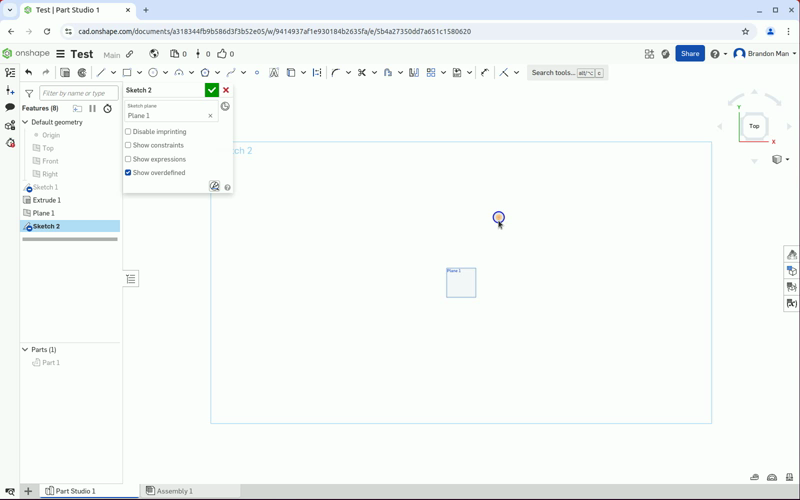
scroll(6)
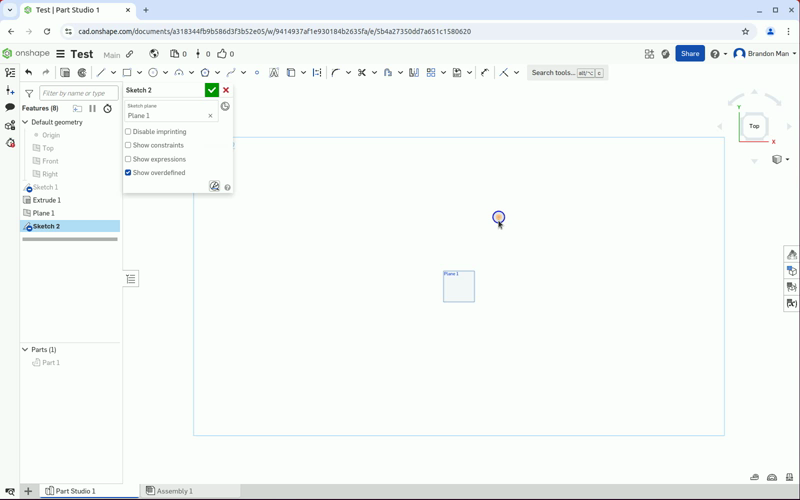
scroll(6)
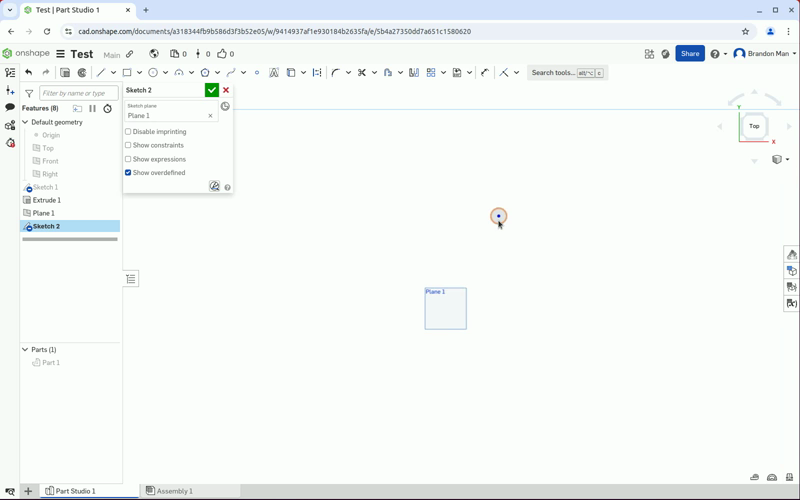
scroll(6)
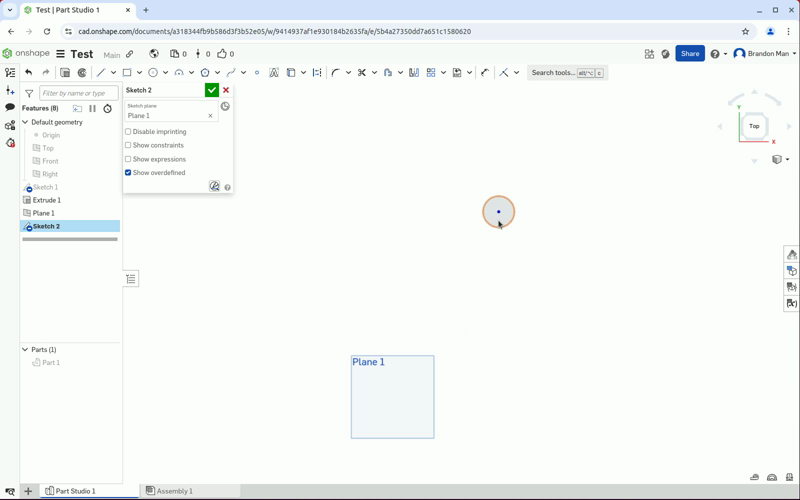
scroll(6)
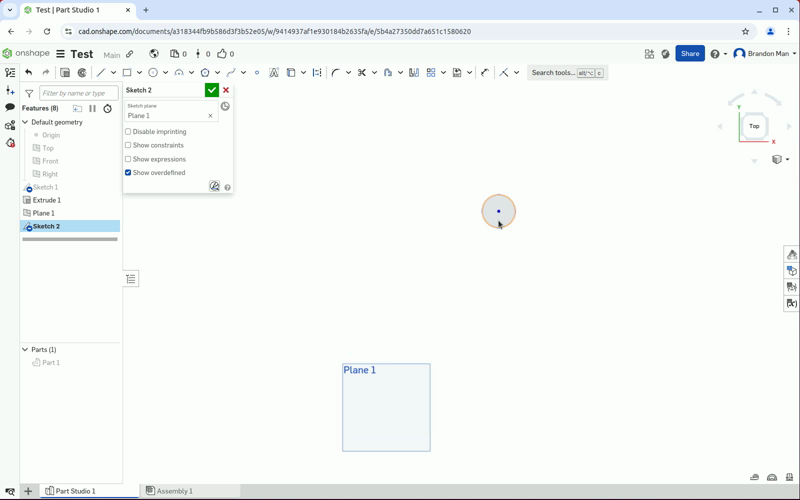
scroll(6)
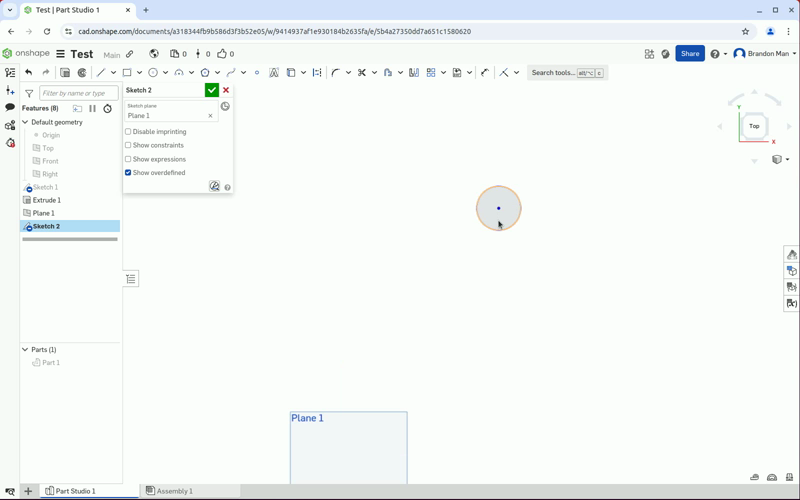
scroll(6)
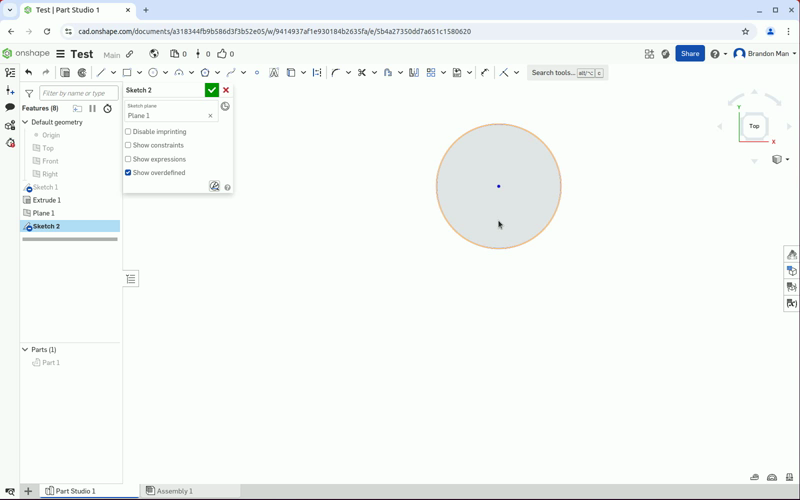
click(498, 220)
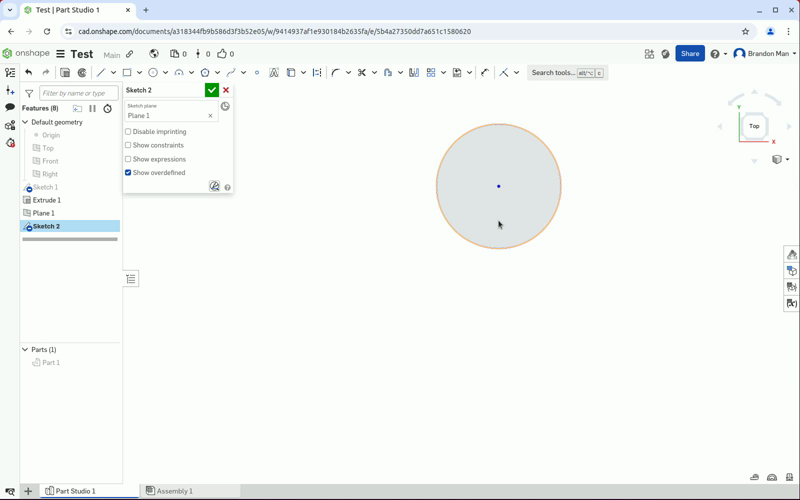
scroll(-6)
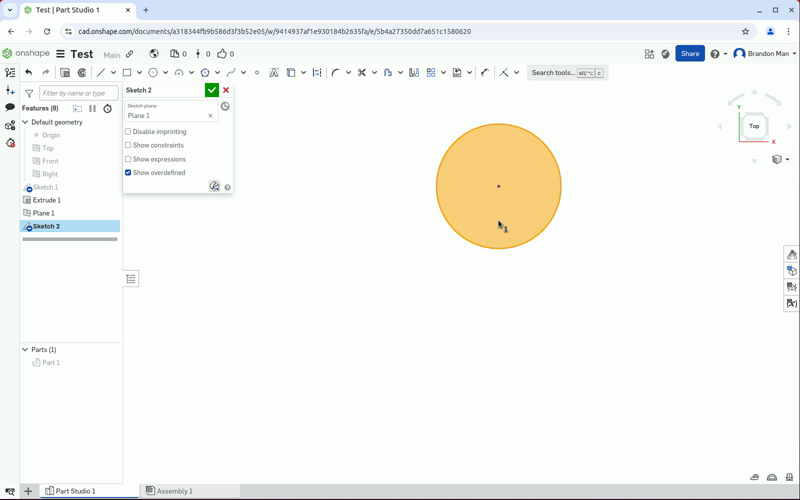
scroll(-6)
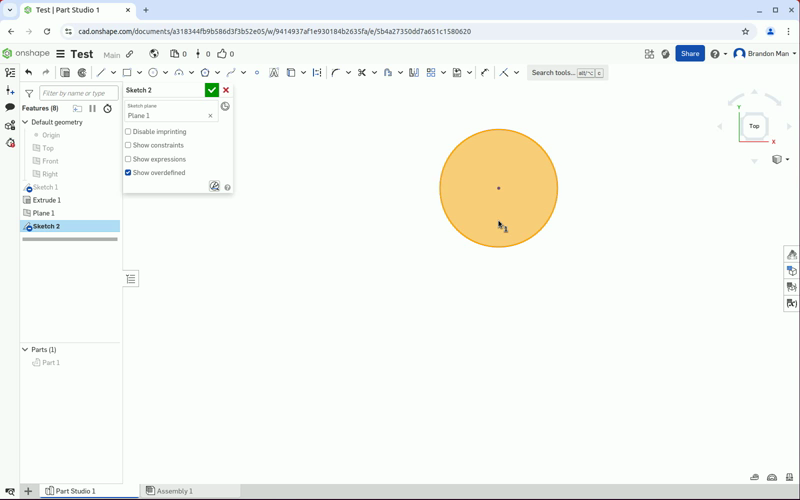
scroll(-6)
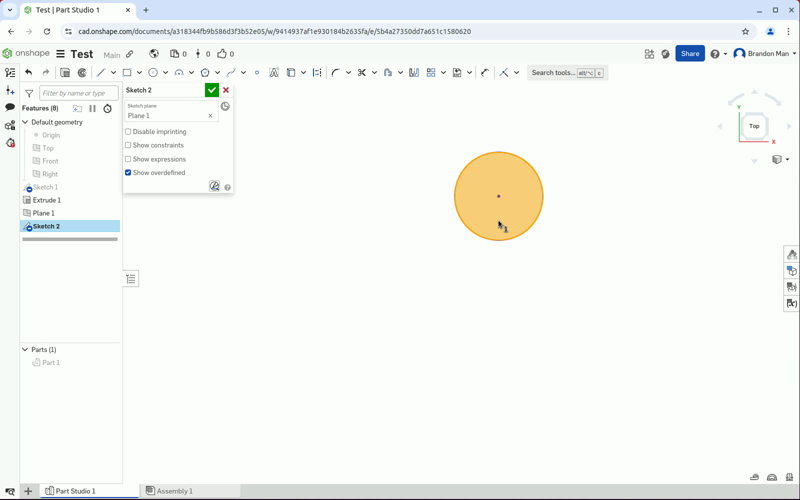
scroll(-6)
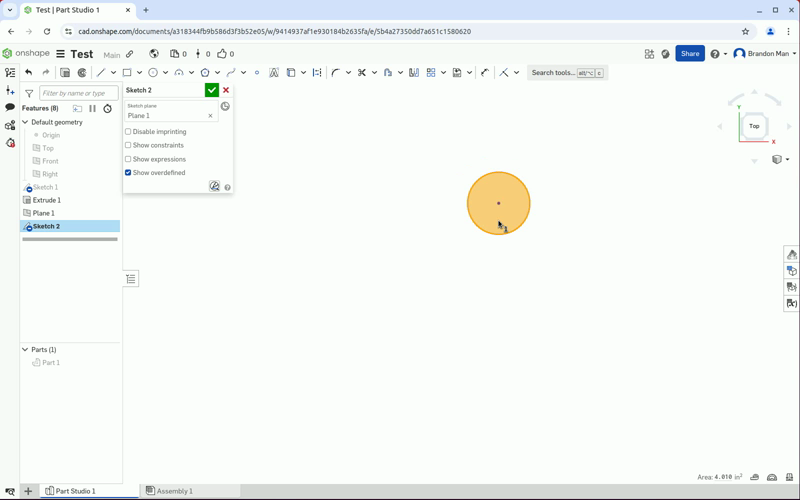
scroll(-6)
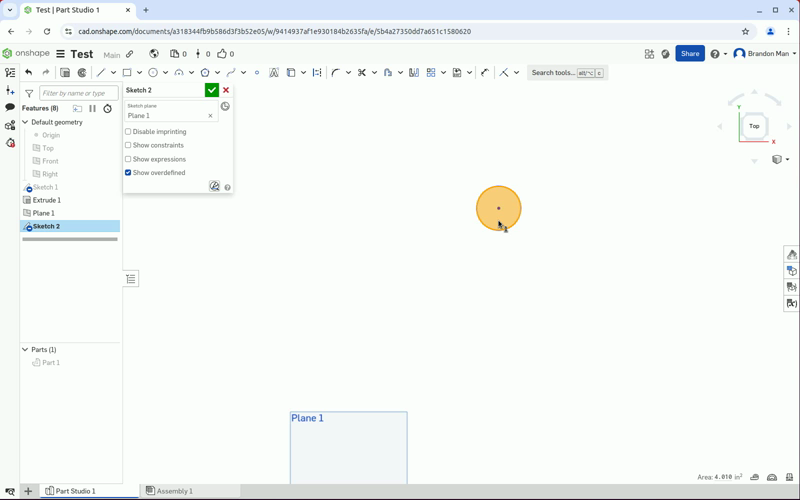
scroll(-6)
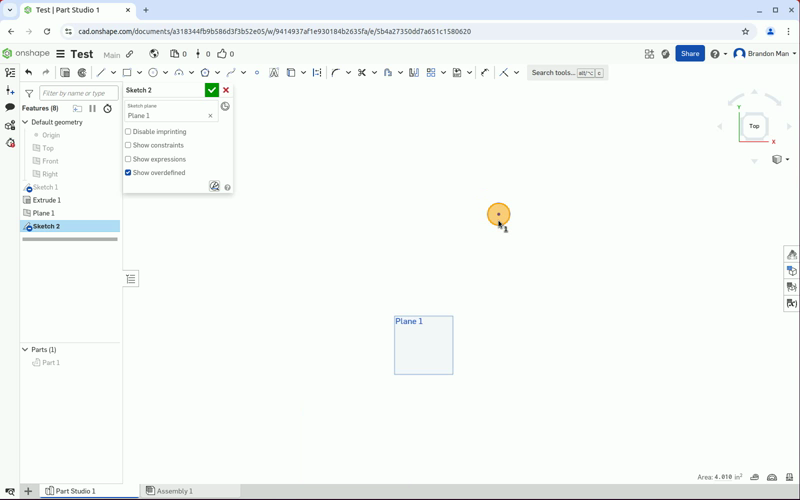
scroll(-6)
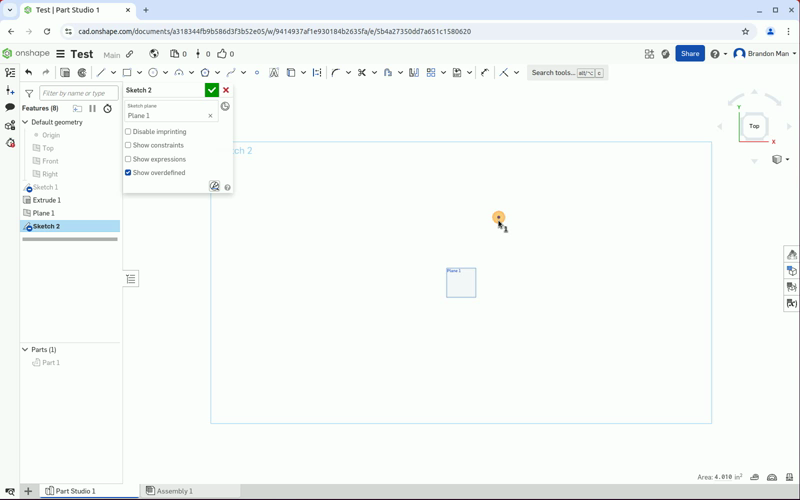
mouse_move(73, 352)
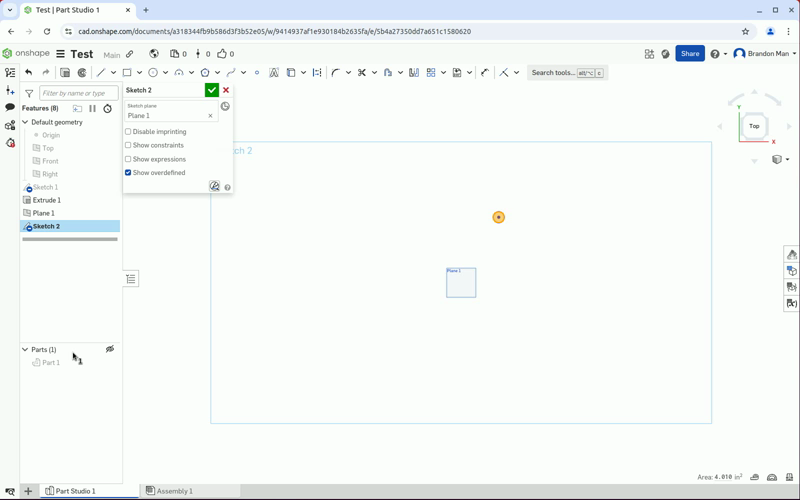
key(shift+y)
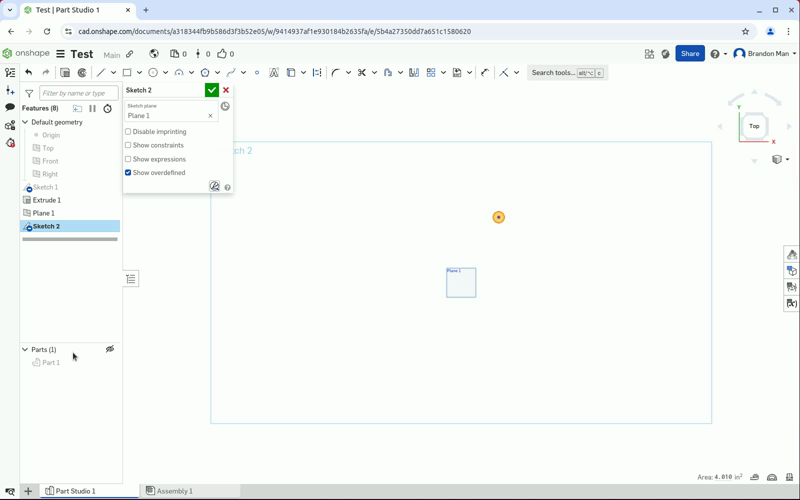
key(shift+e)
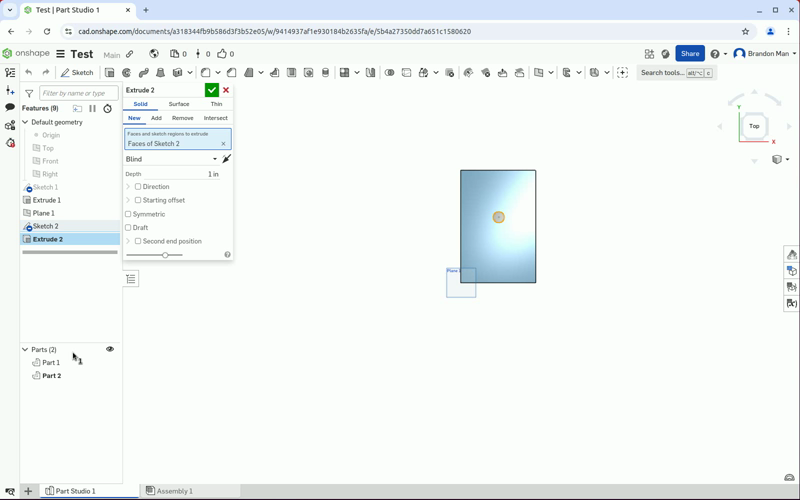
mouse_move(143, 106)
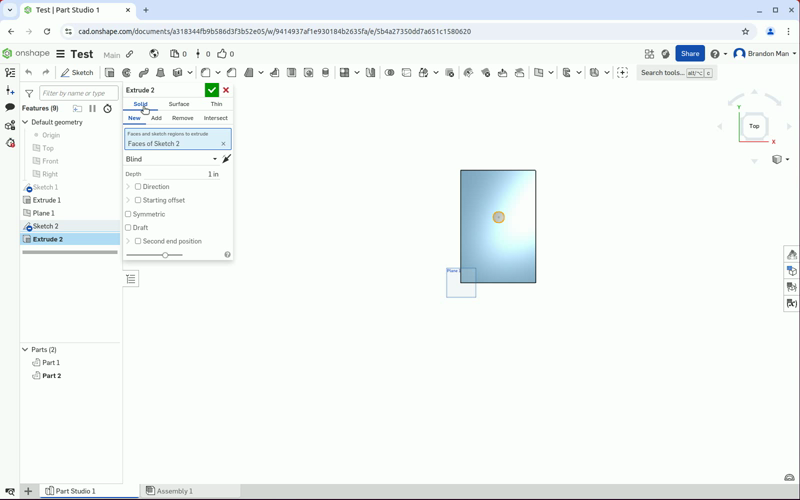
click(143, 106)
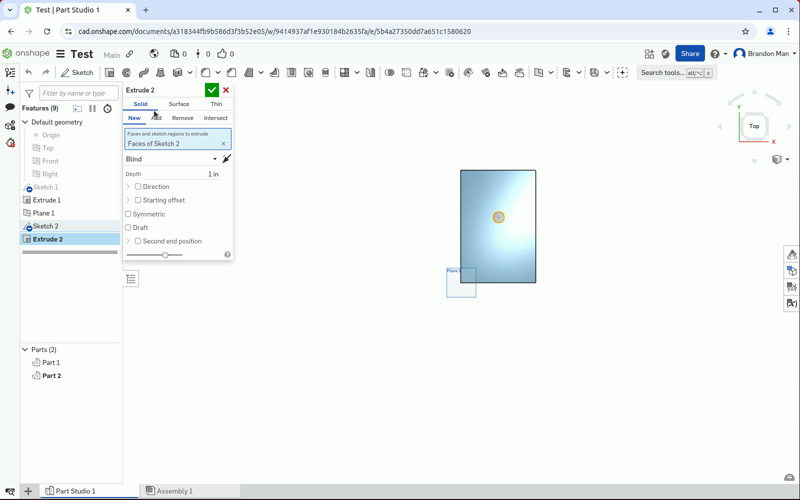
mouse_move(186, 120)
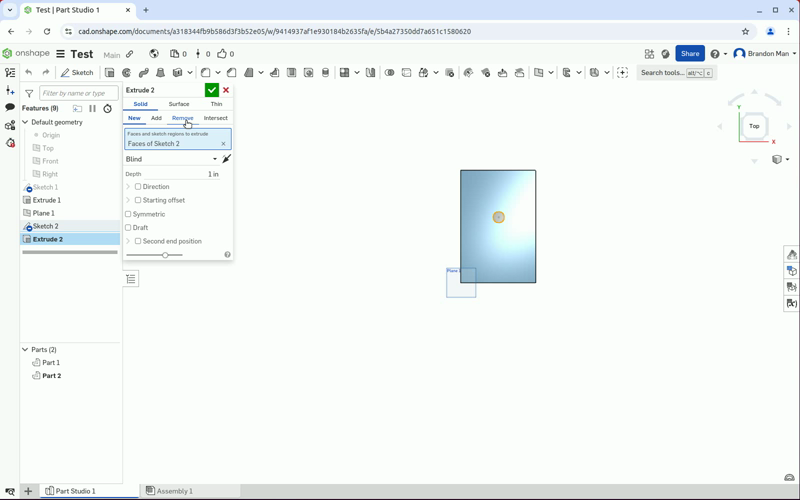
click(186, 120)
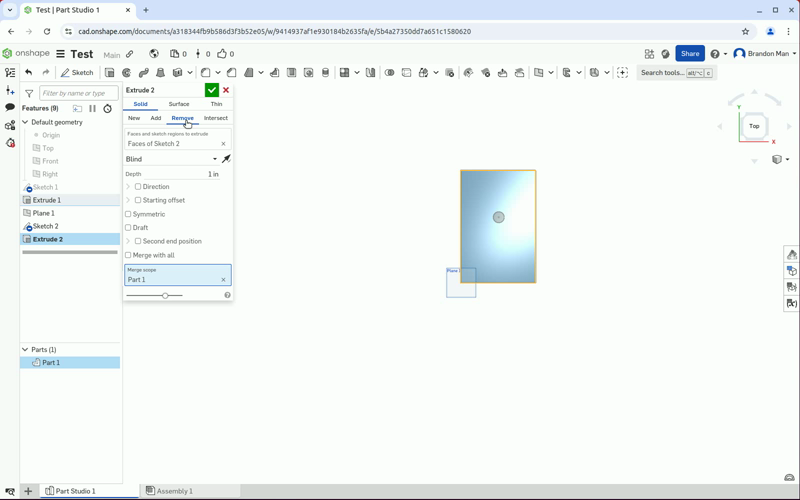
key(tab, 4)
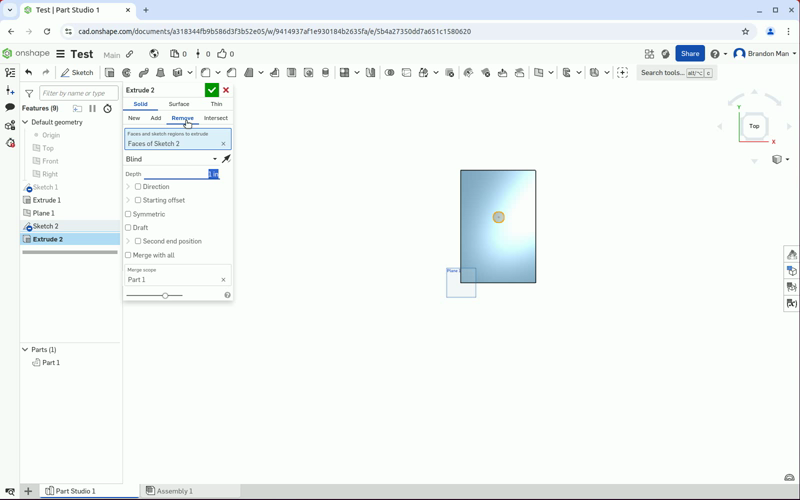
text(5.777)
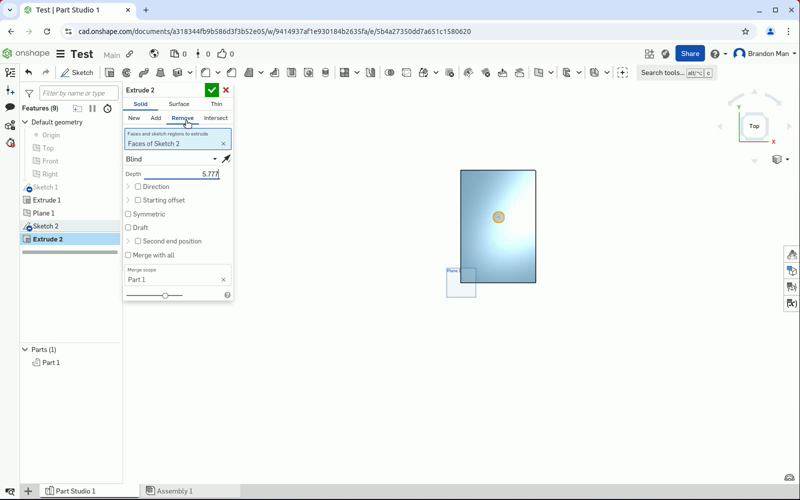
key(tab, 6)
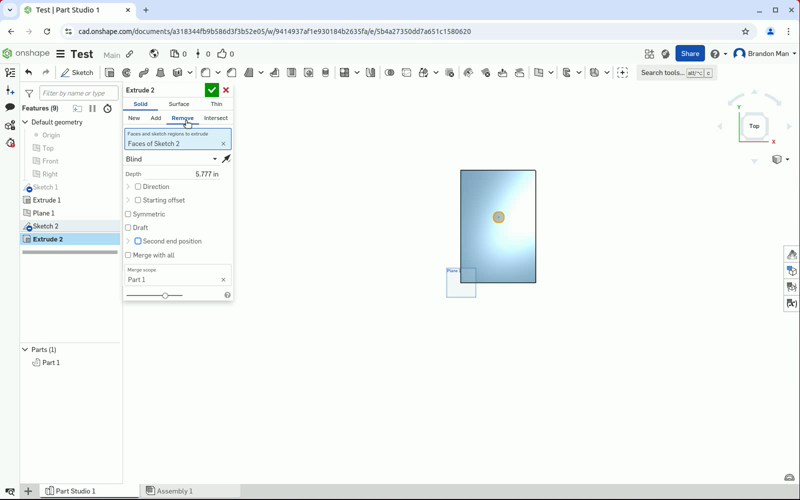
key(space)
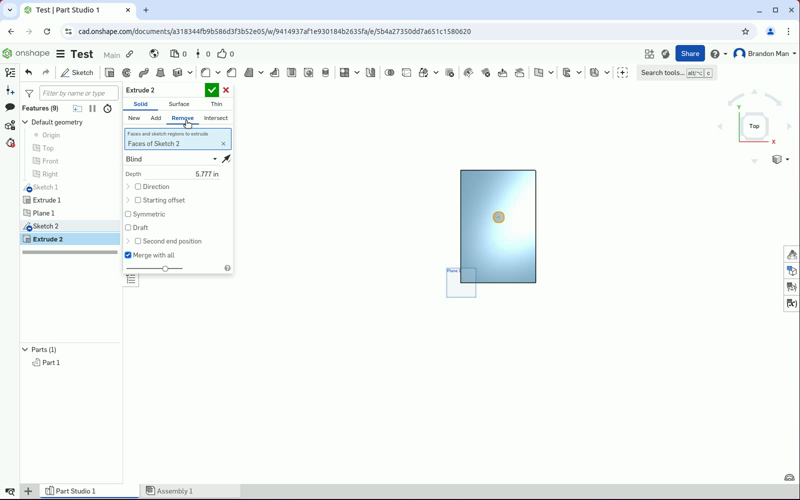
key(enter)
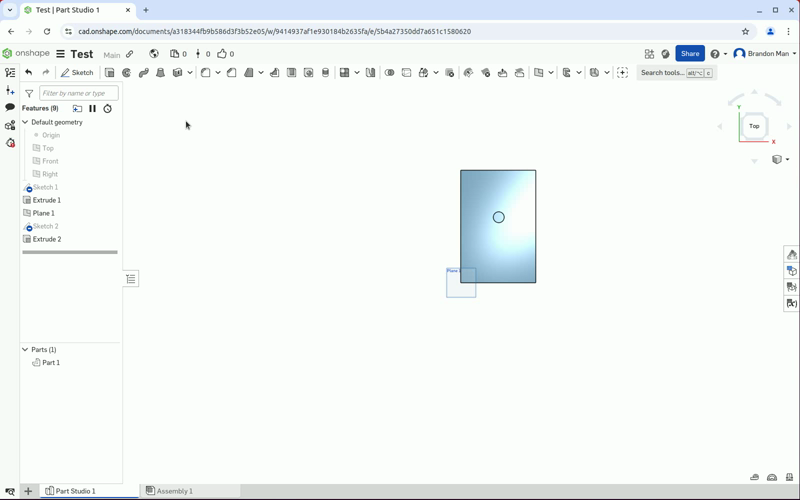
key(shift+h)
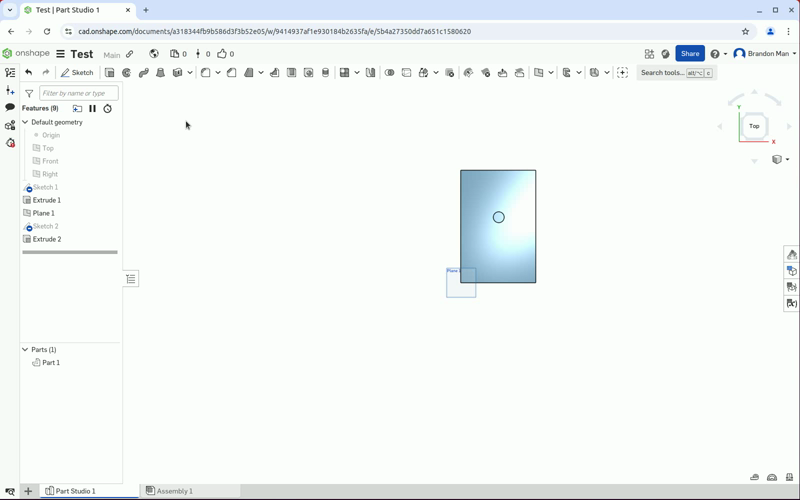
key(shift+h)
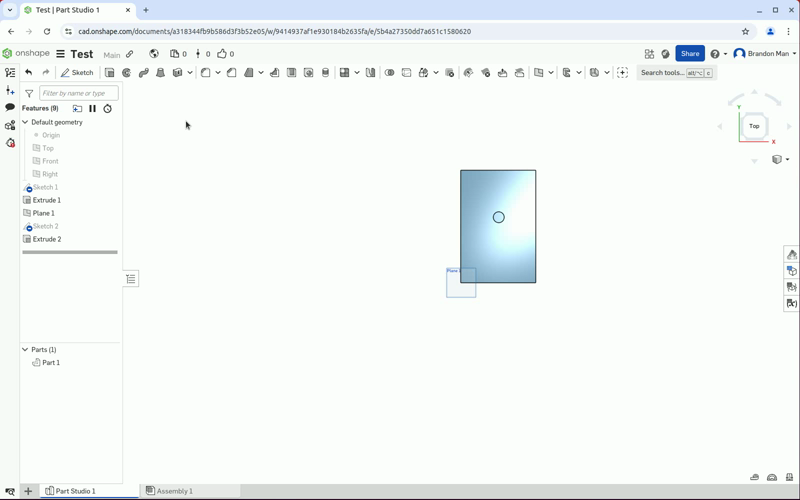
mouse_move(73, 189)
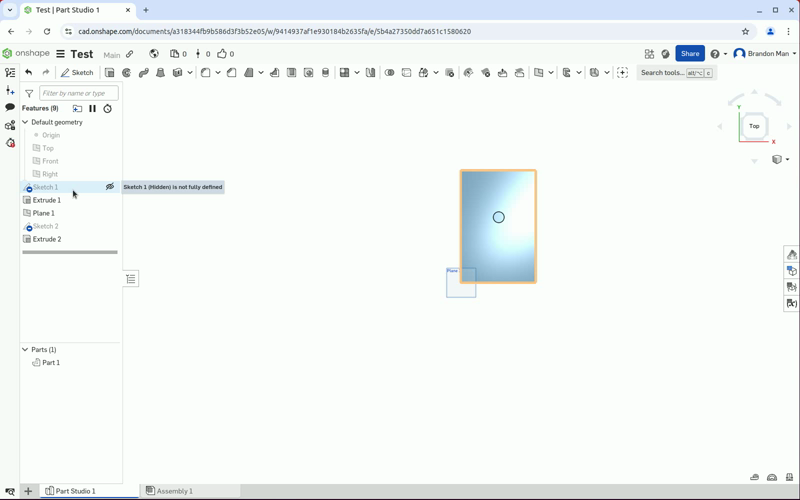
click(73, 189)
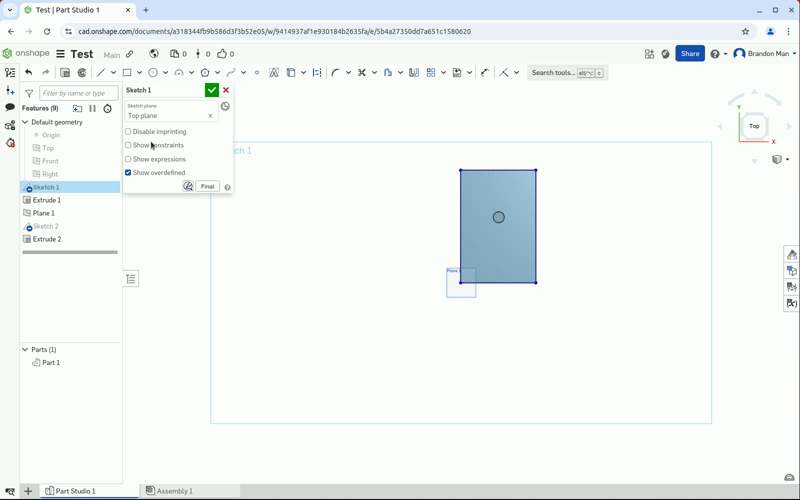
mouse_move(229, 92)
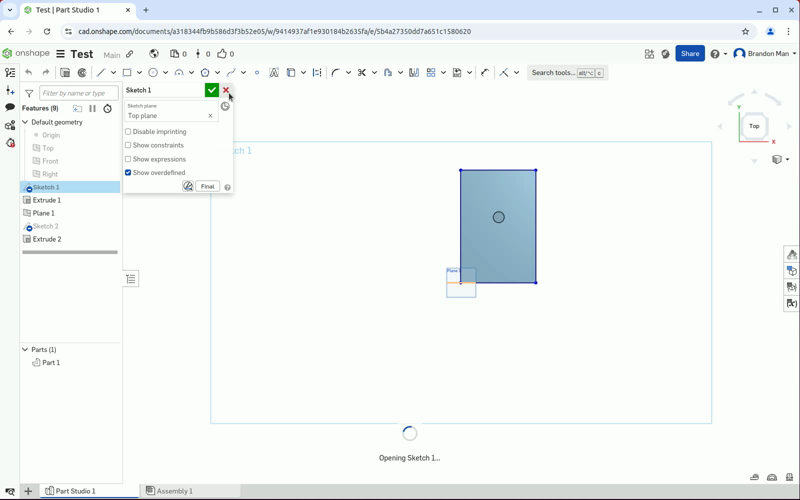
click(229, 92)
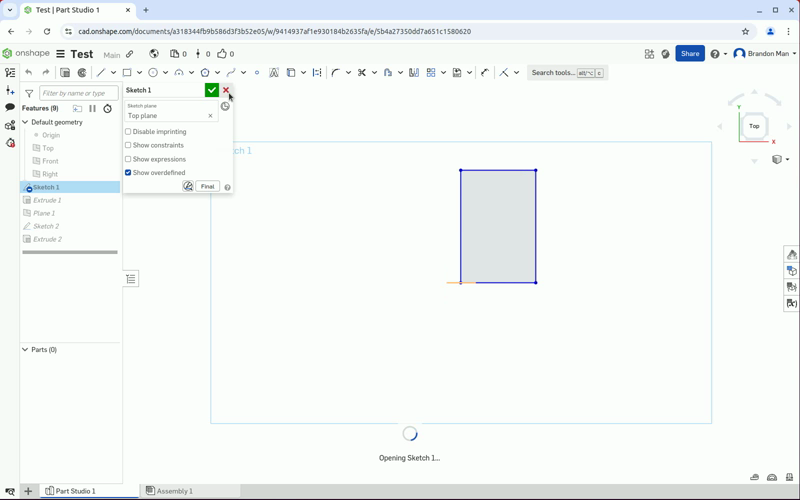
key(shift+s)
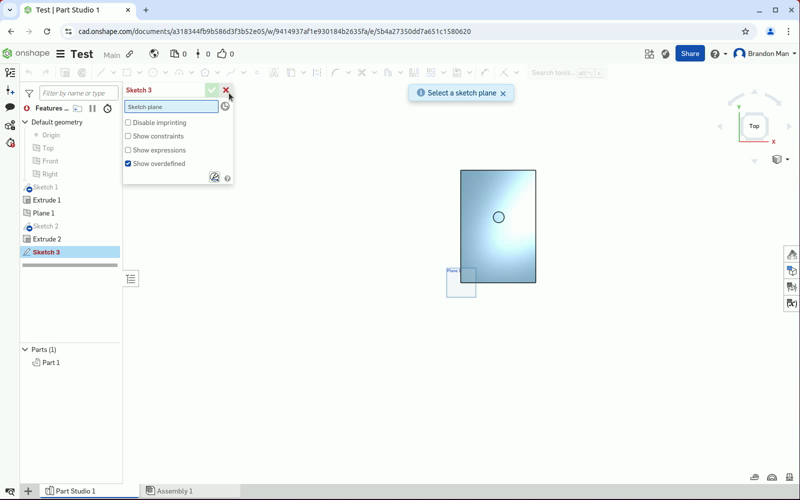
mouse_move(73, 215)
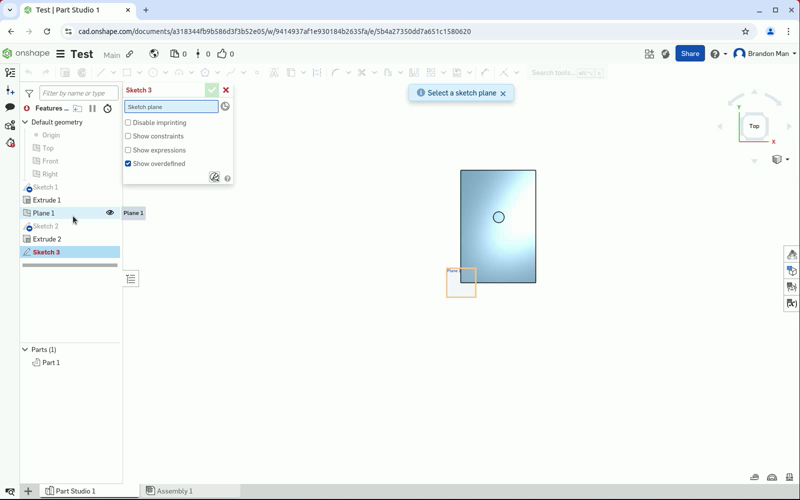
click(73, 215)
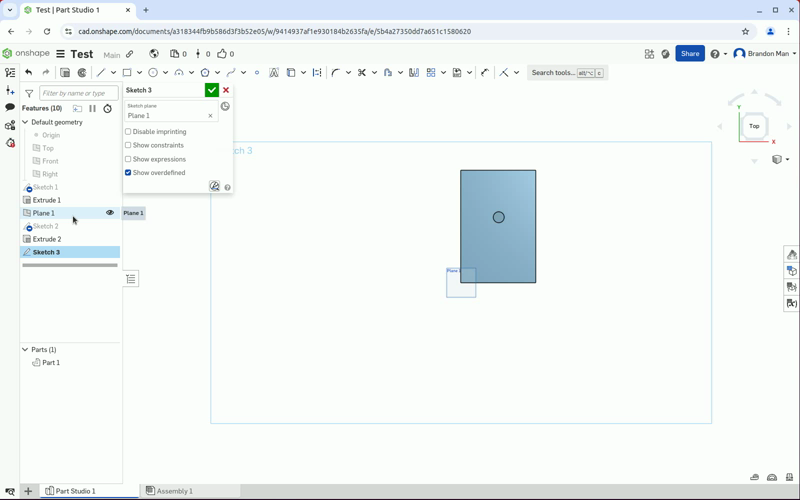
mouse_move(73, 352)
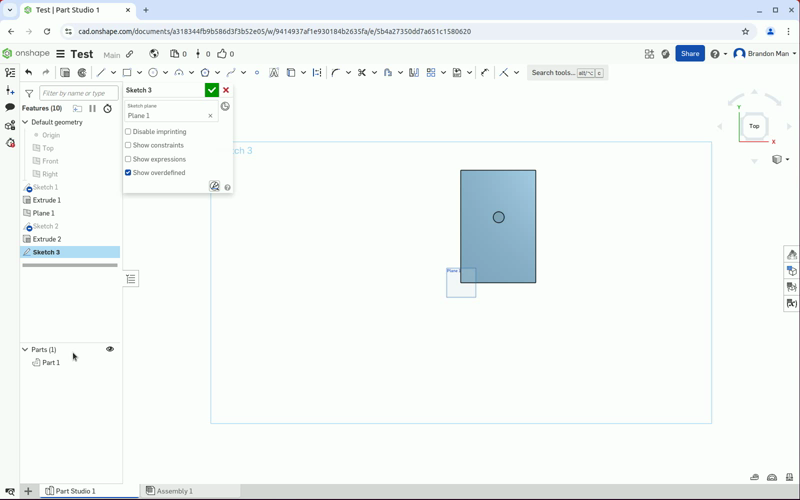
key(y)
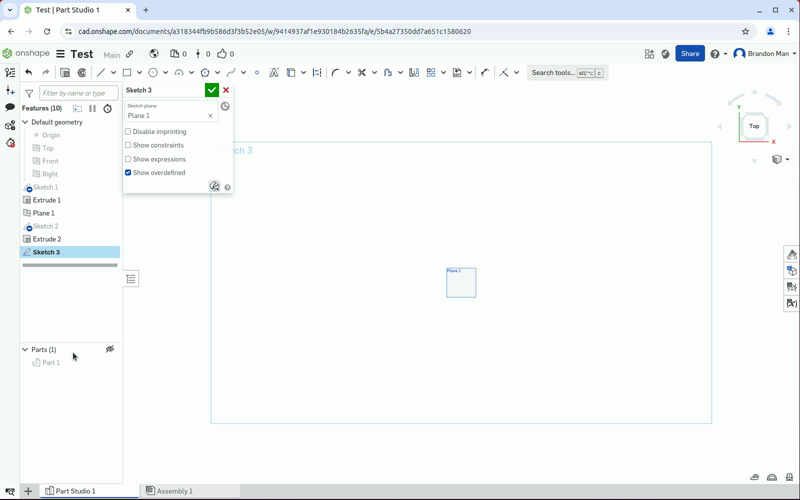
key(c)
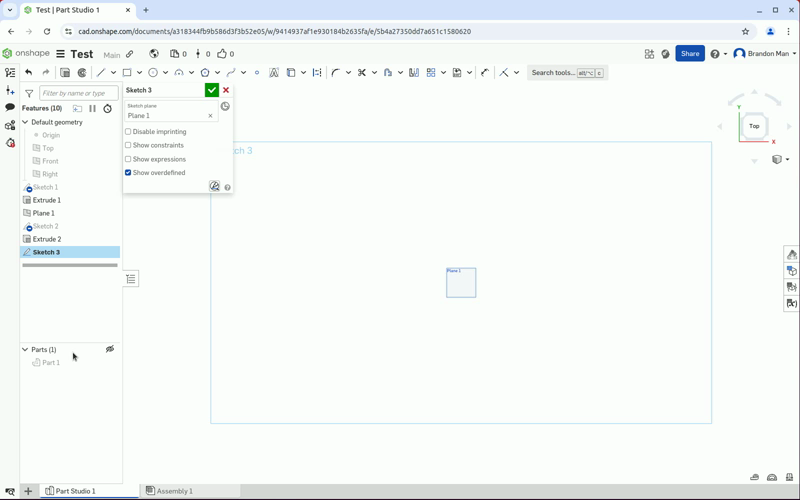
key_down(shift)
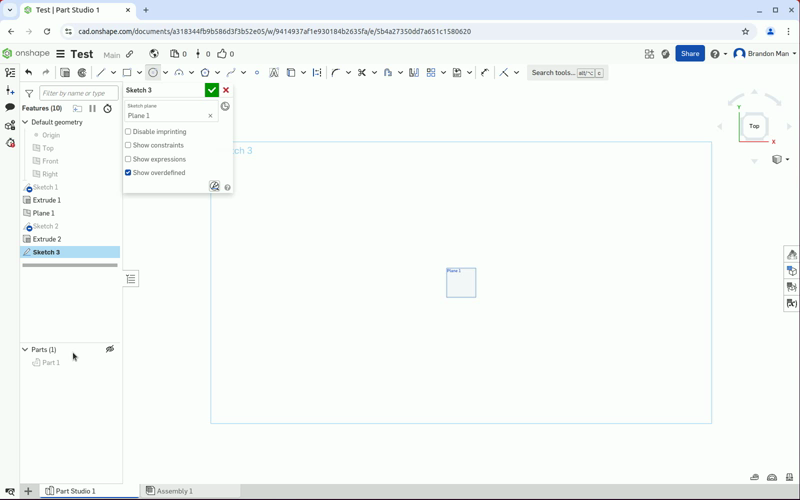
mouse_move(492, 240)
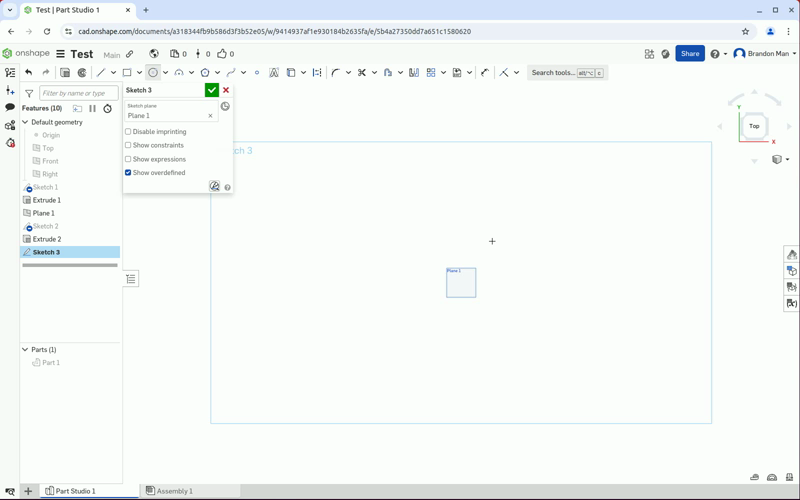
click(492, 240)
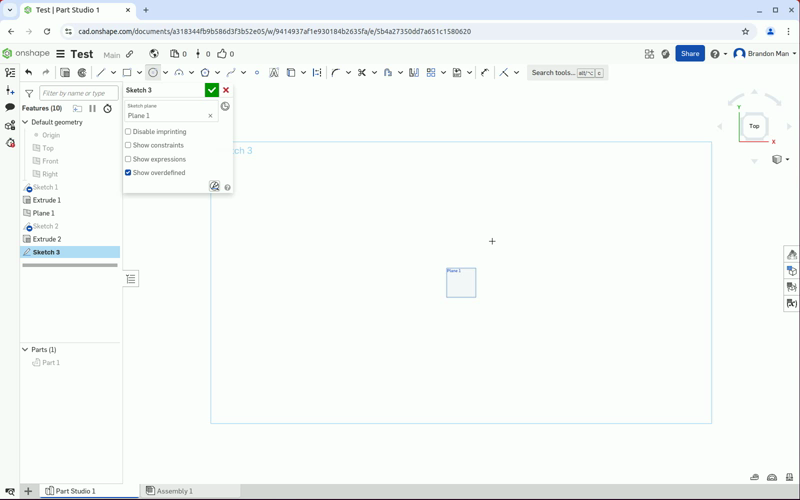
key_up(shift)
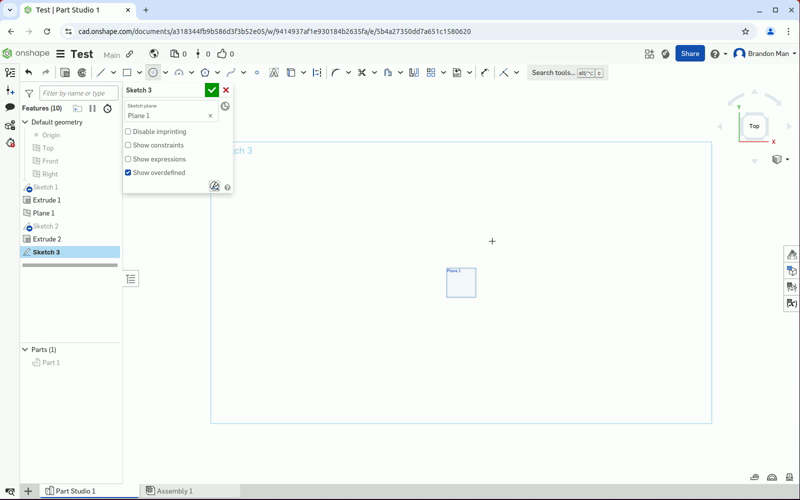
mouse_move(497, 240)
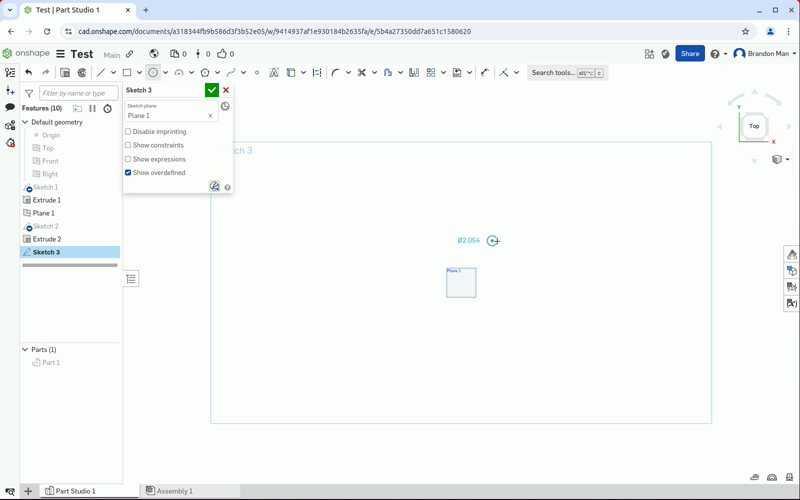
click(497, 240)
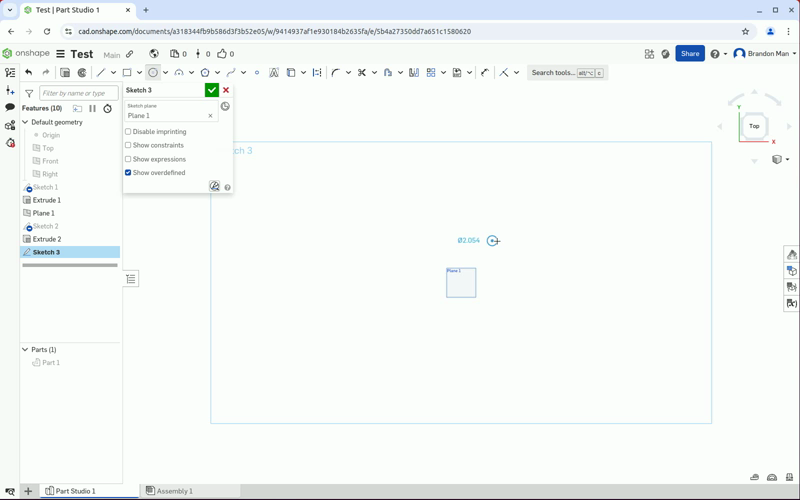
key(esc)
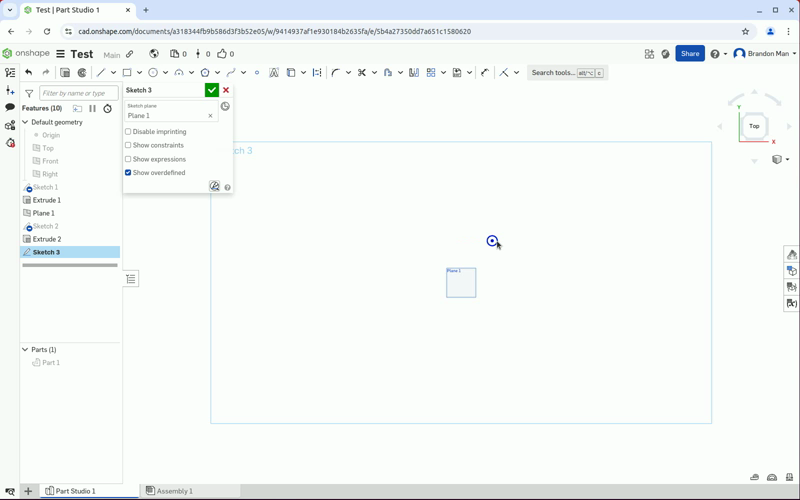
mouse_move(494, 243)
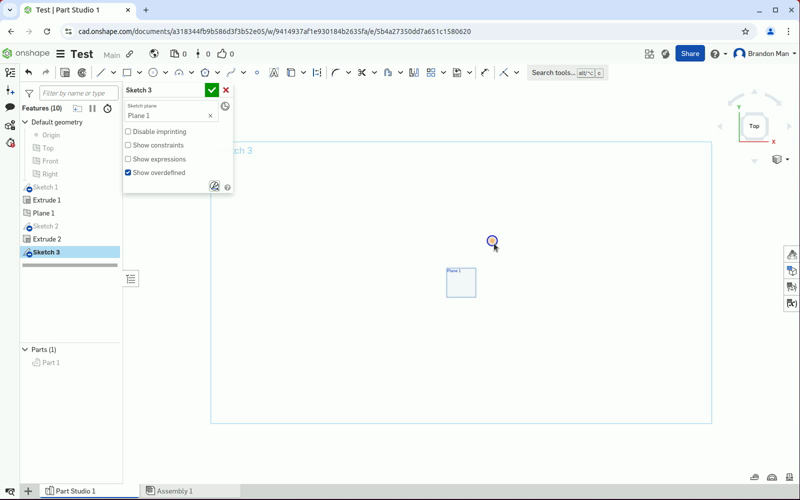
scroll(6)
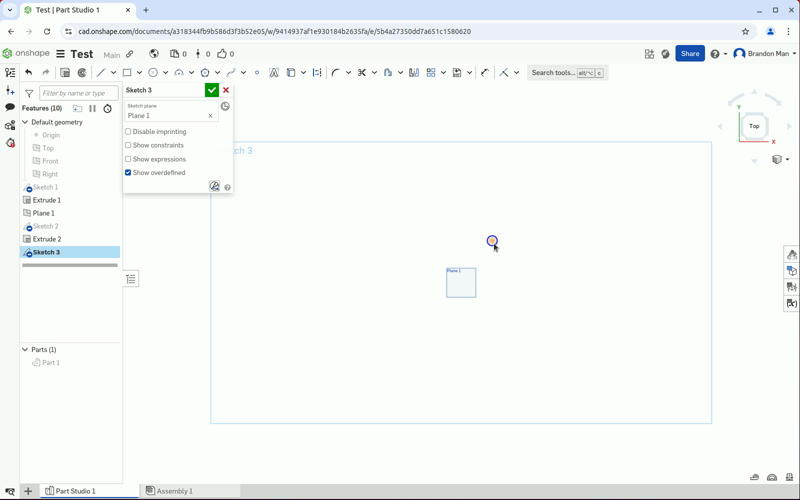
scroll(6)
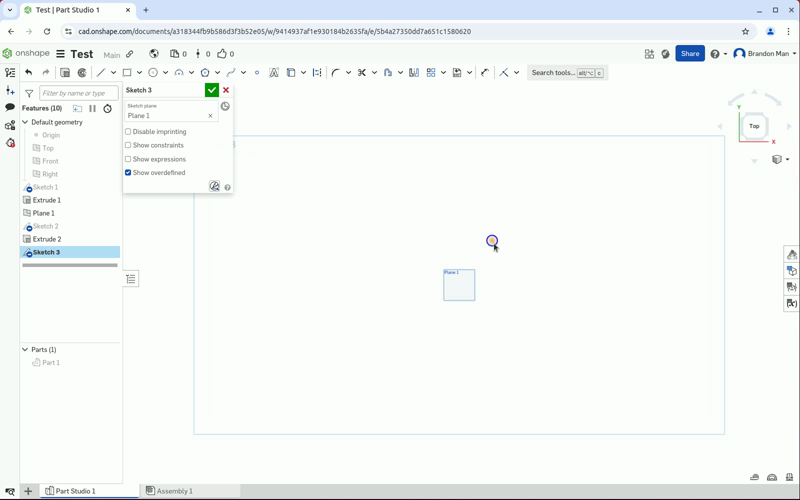
scroll(6)
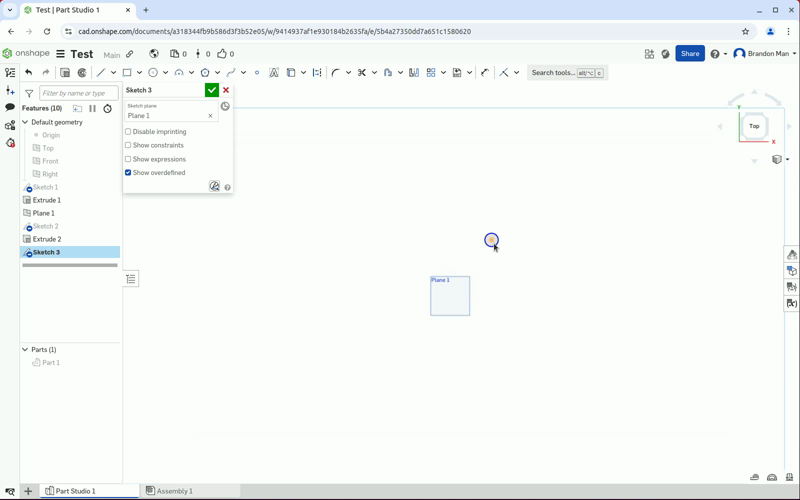
scroll(6)
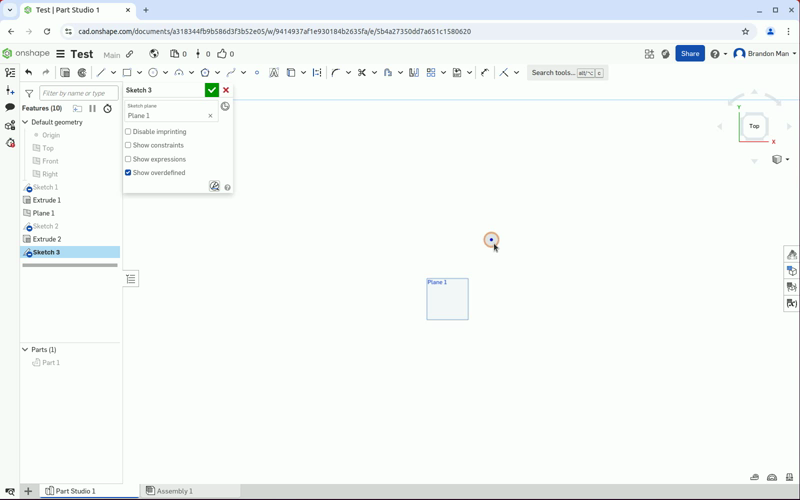
scroll(6)
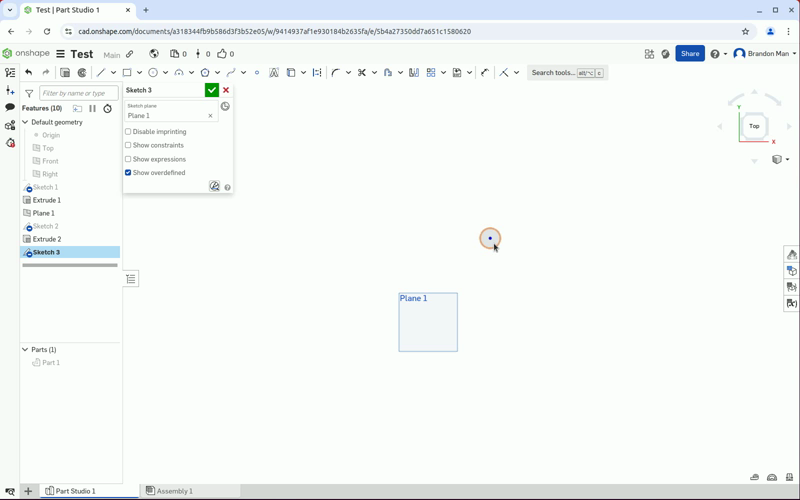
scroll(6)
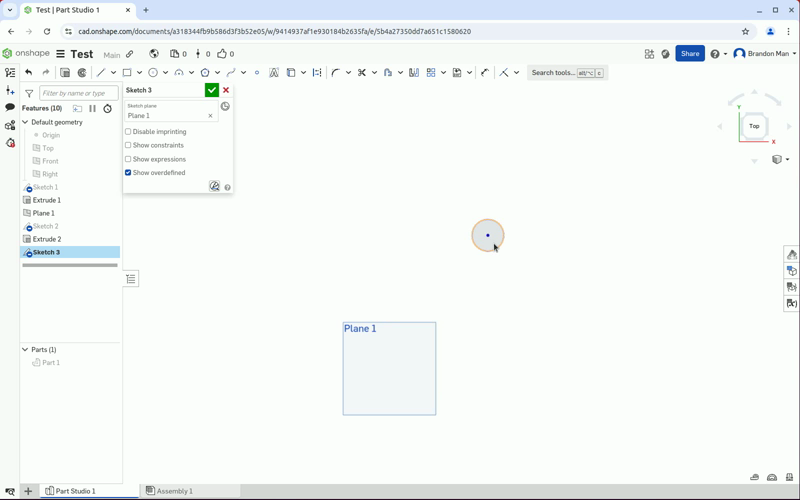
scroll(6)
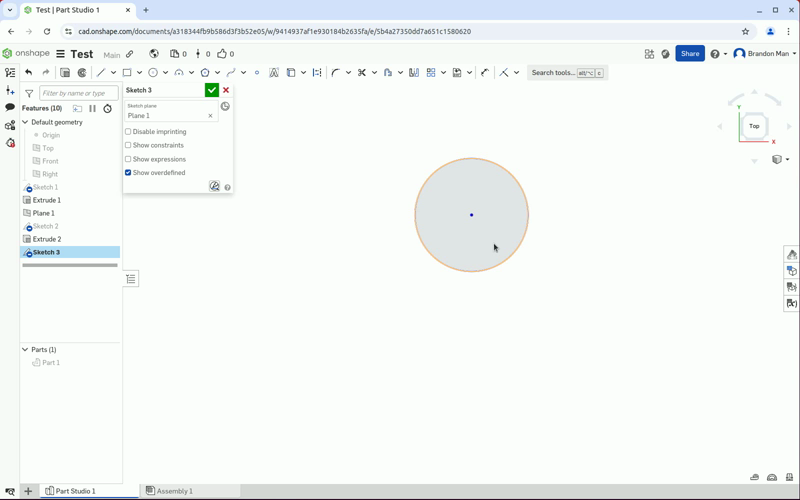
click(494, 243)
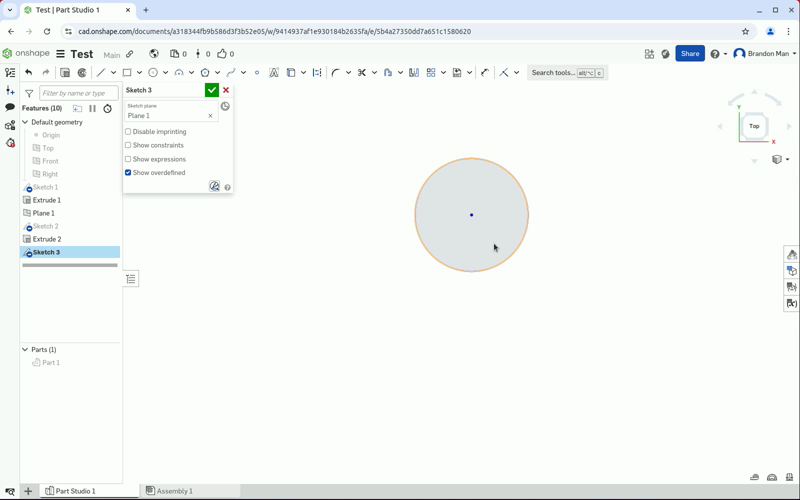
scroll(-6)
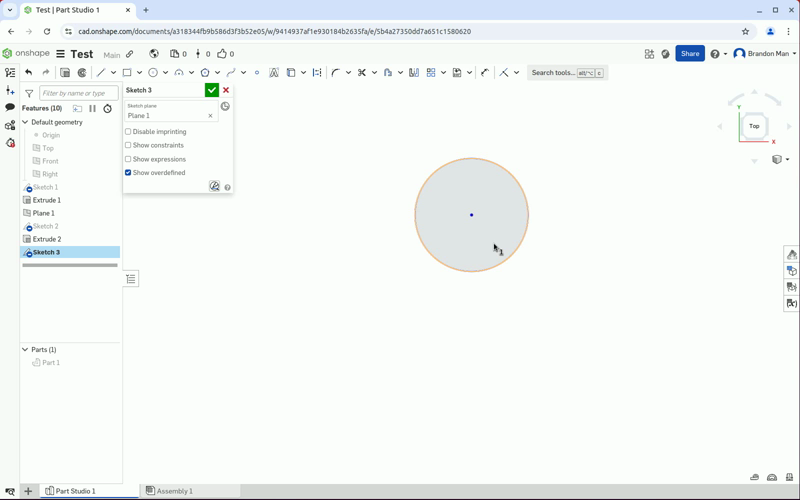
scroll(-6)
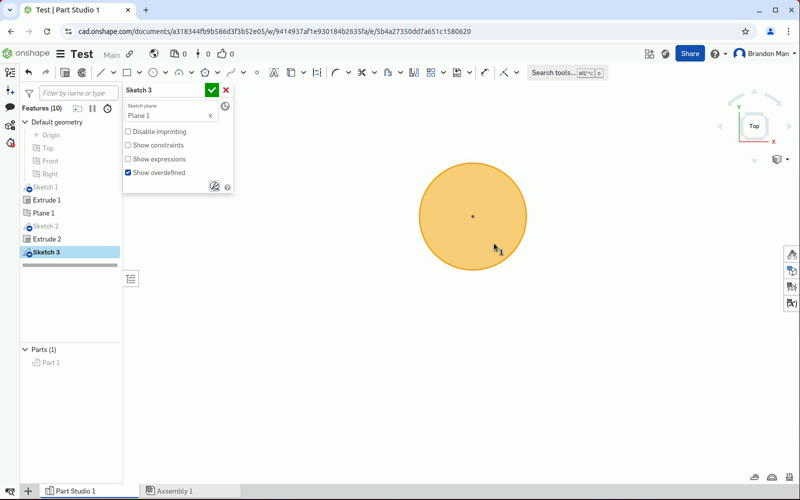
scroll(-6)
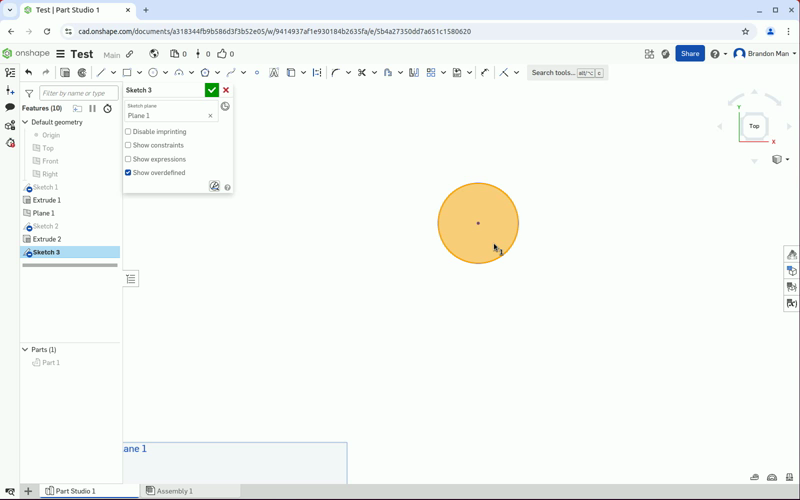
scroll(-6)
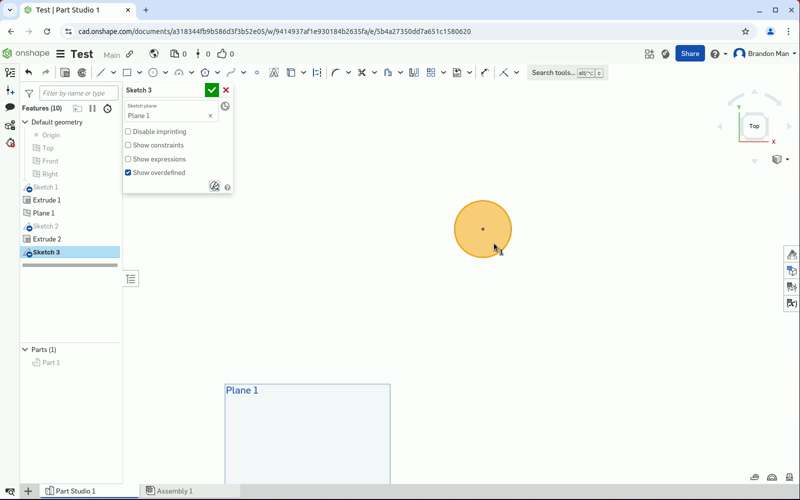
scroll(-6)
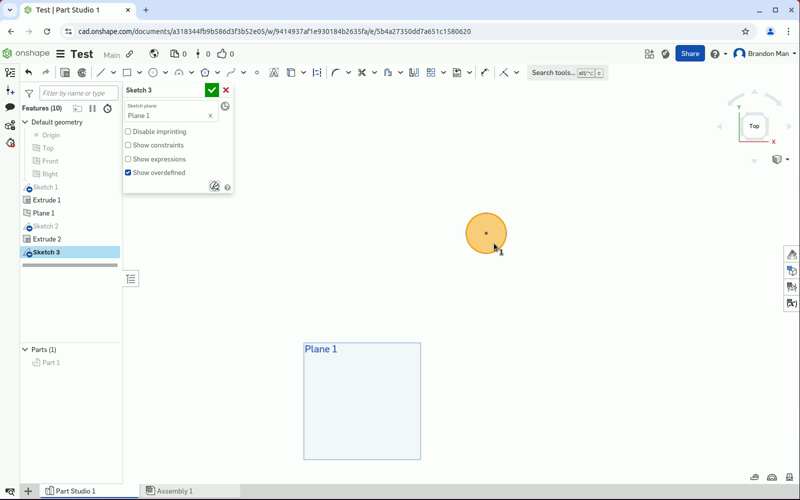
scroll(-6)
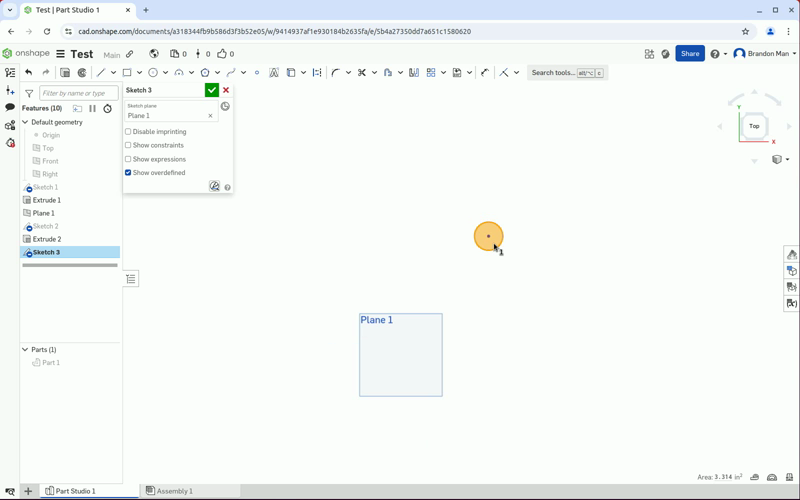
scroll(-6)
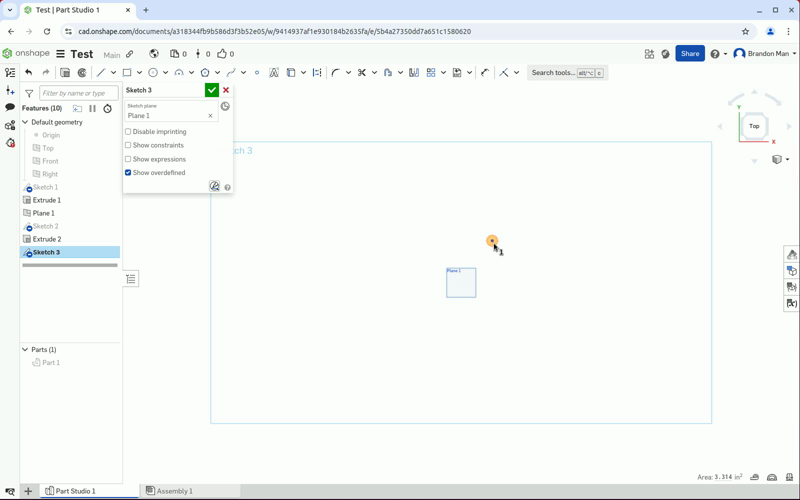
mouse_move(73, 352)
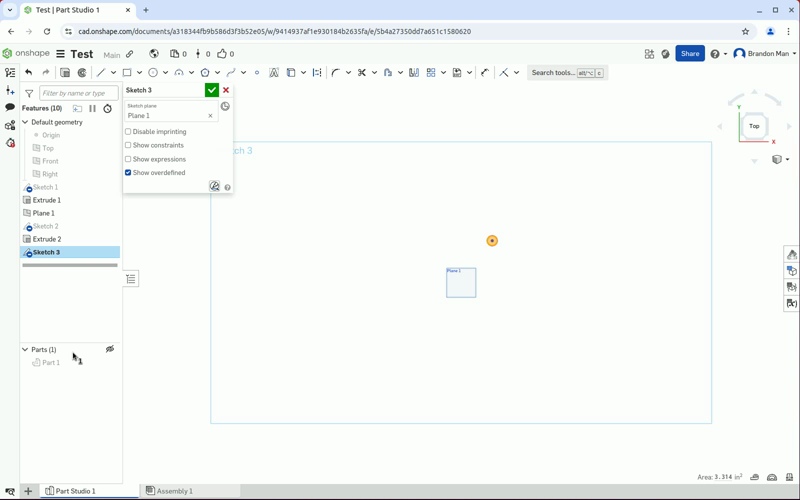
key(shift+y)
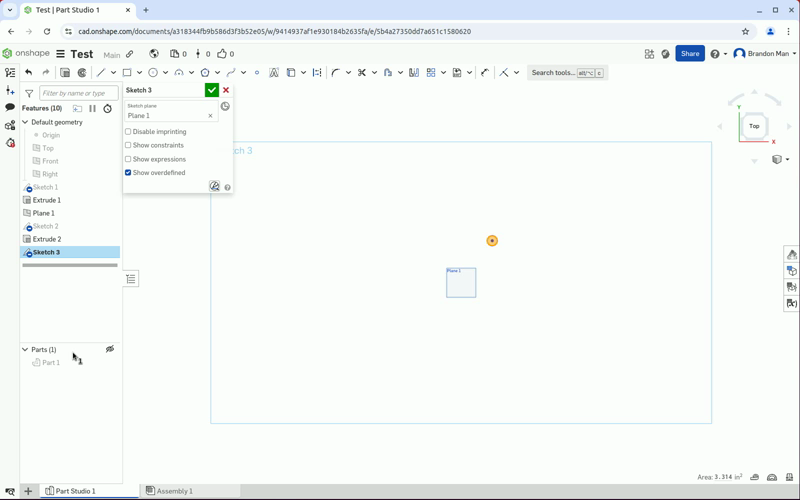
key(shift+e)
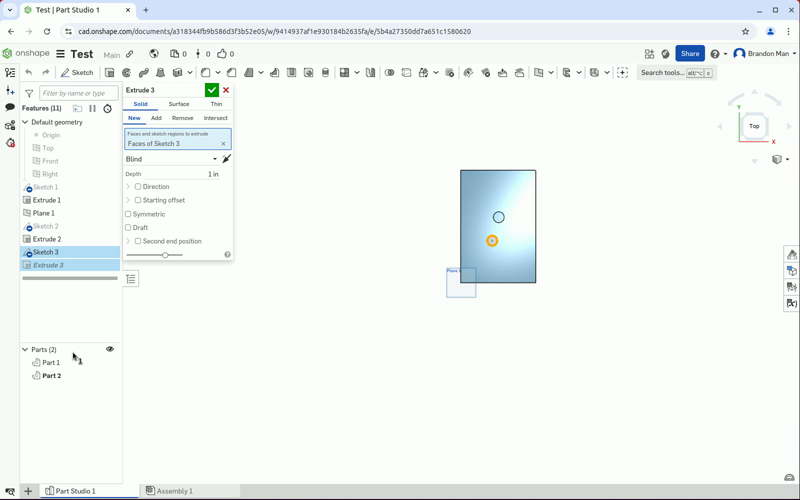
mouse_move(143, 106)
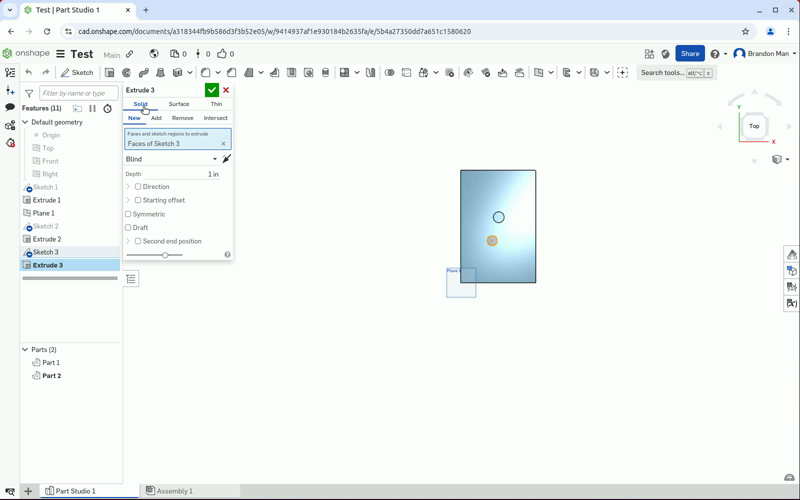
click(143, 106)
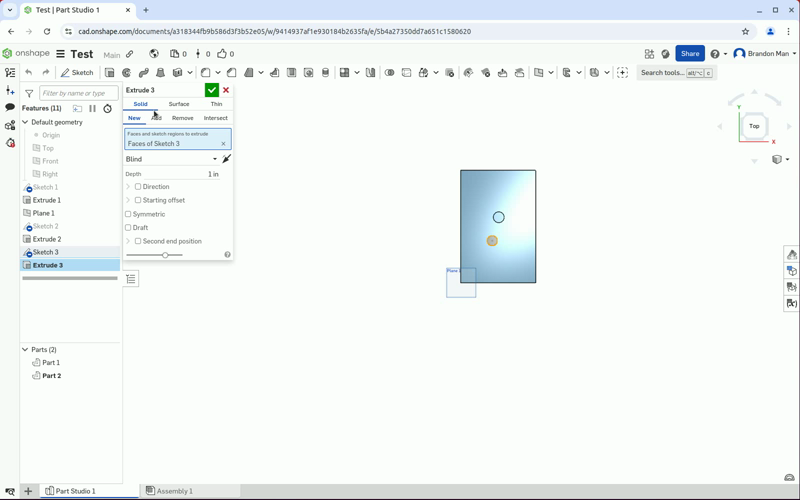
mouse_move(186, 120)
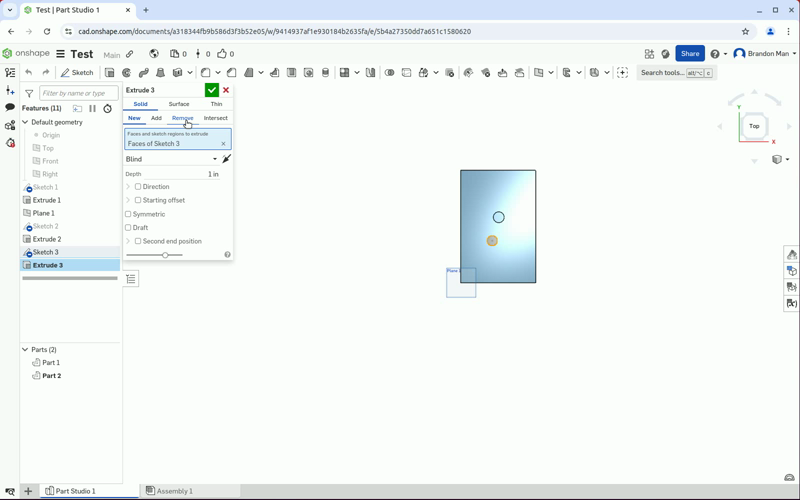
click(186, 120)
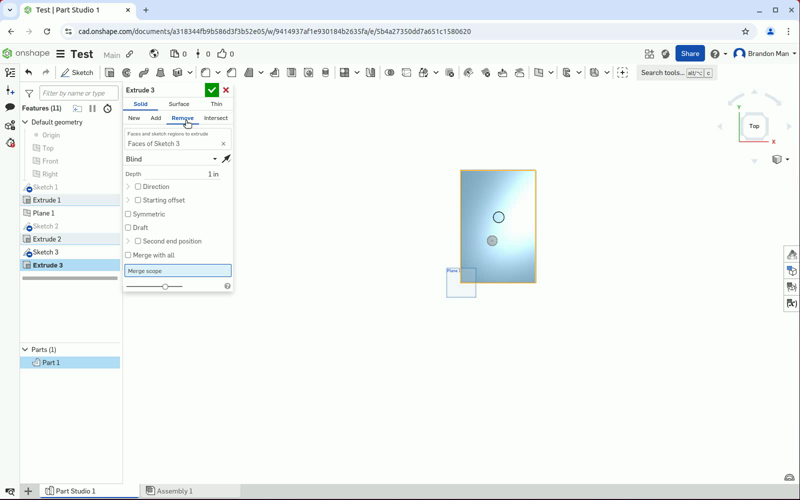
key(tab, 4)
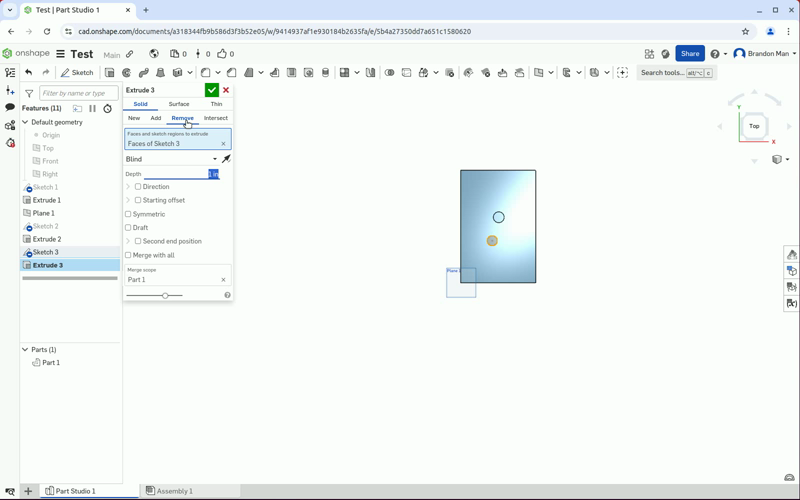
text(5.777)
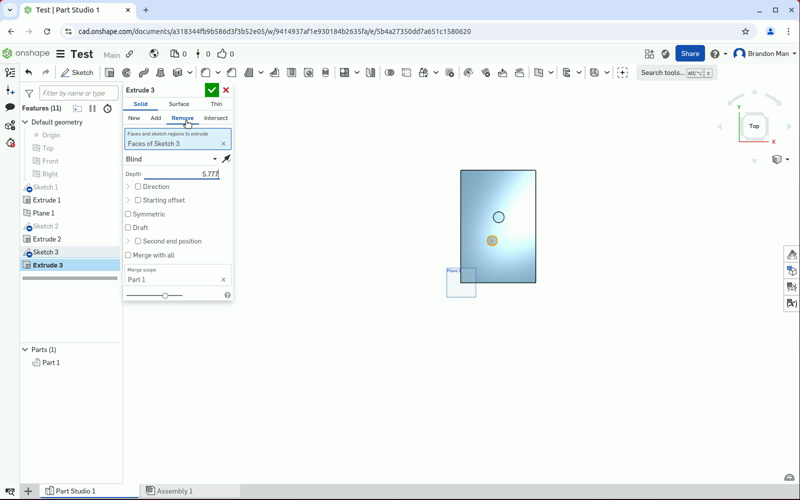
key(tab, 6)
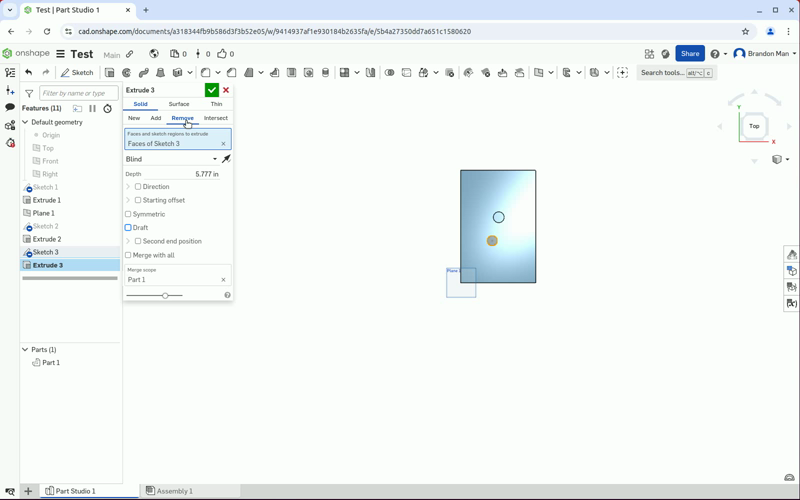
key(space)
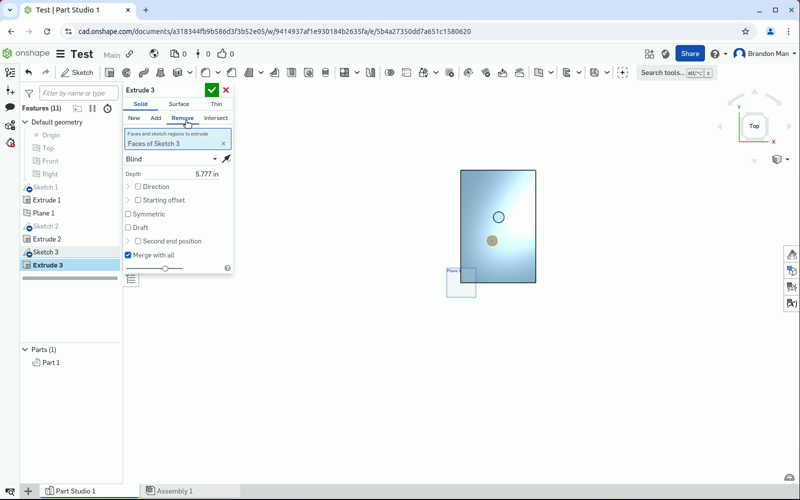
key(enter)
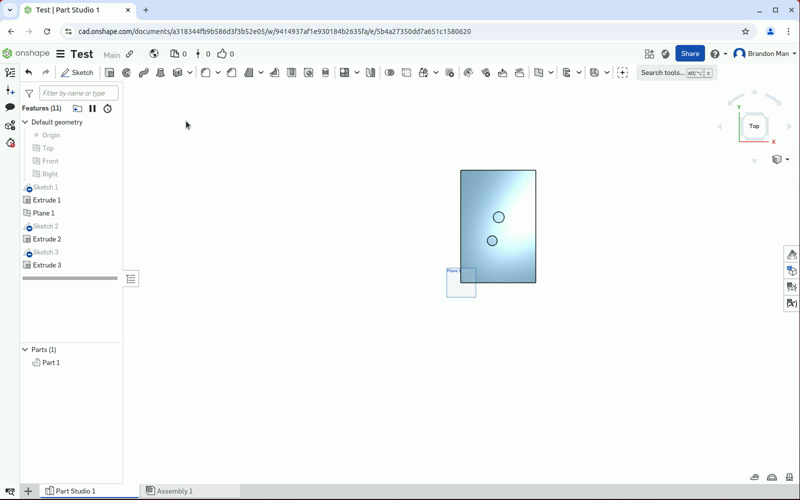
key(shift+h)
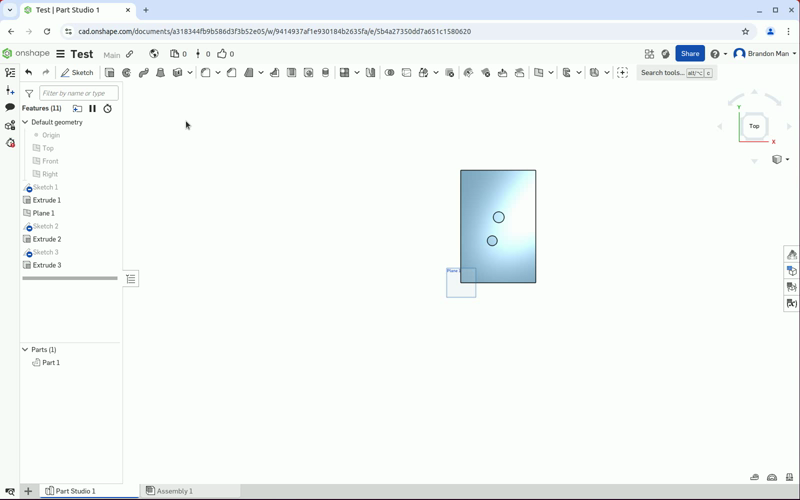
key(shift+h)
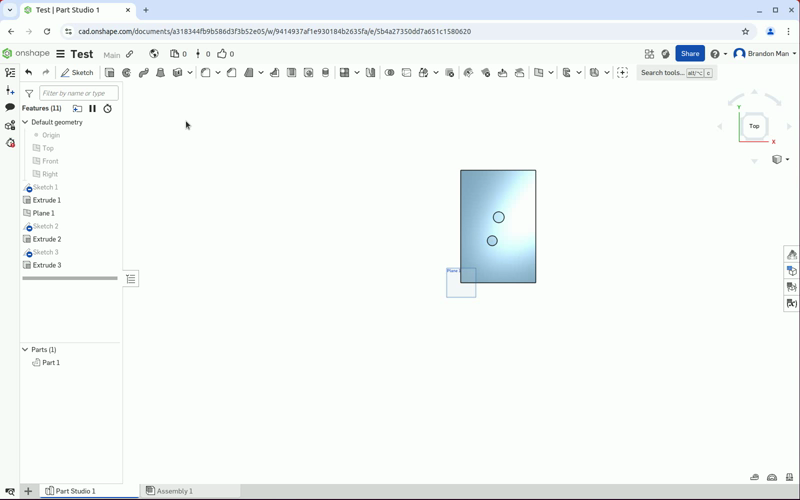
mouse_move(73, 189)
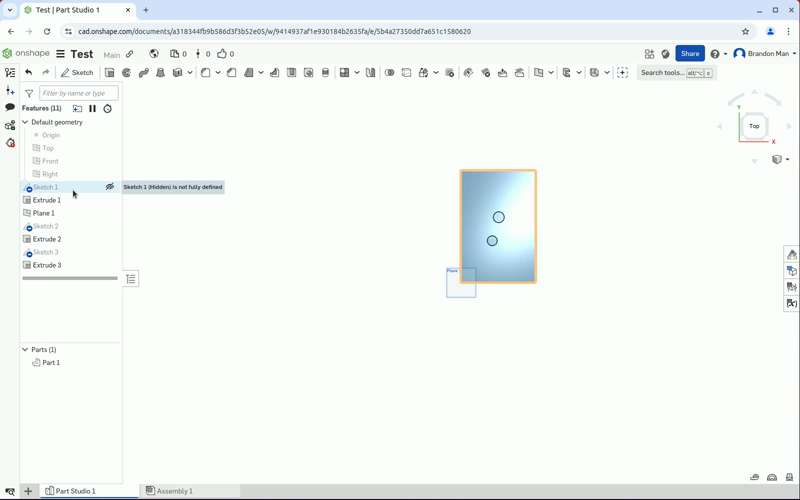
click(73, 189)
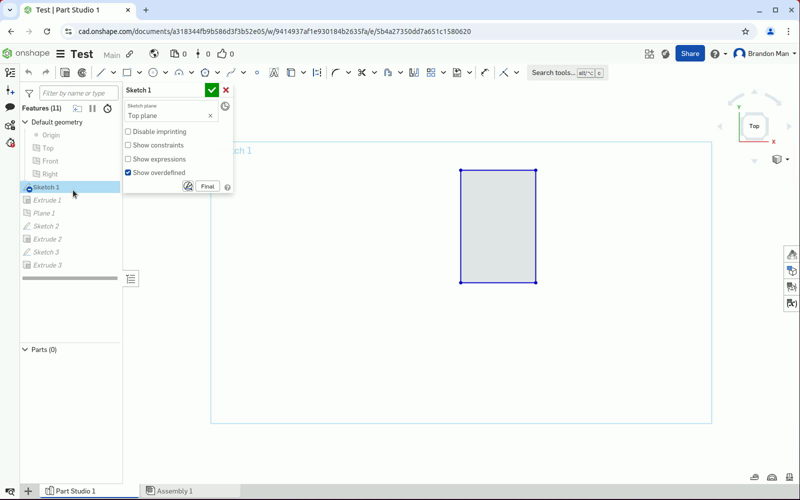
mouse_move(229, 92)
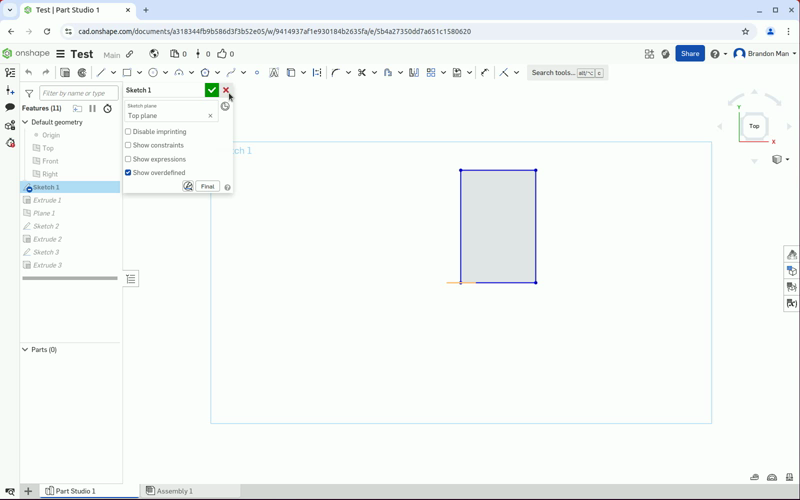
click(229, 92)
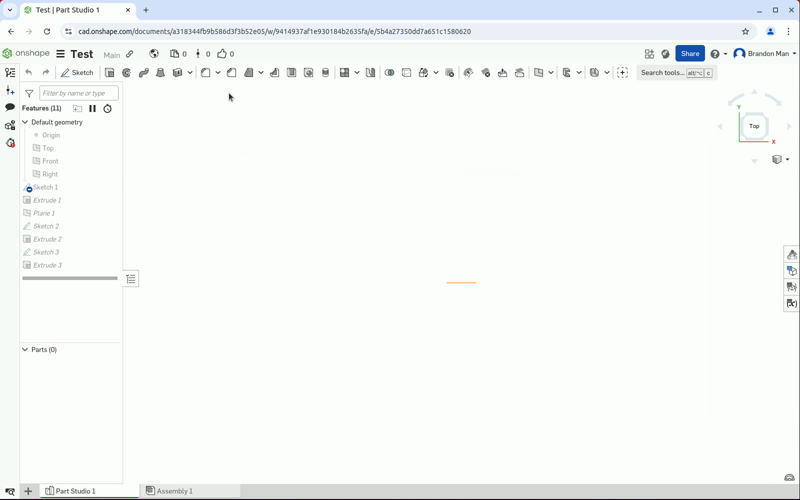
key(shift+s)
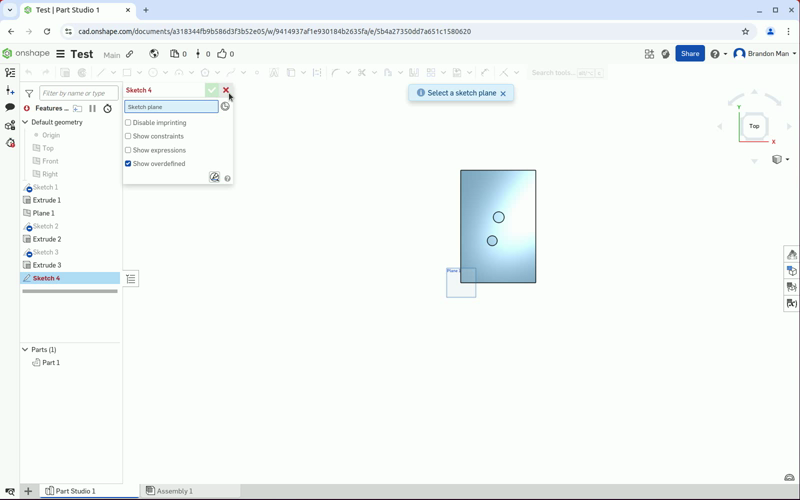
mouse_move(73, 215)
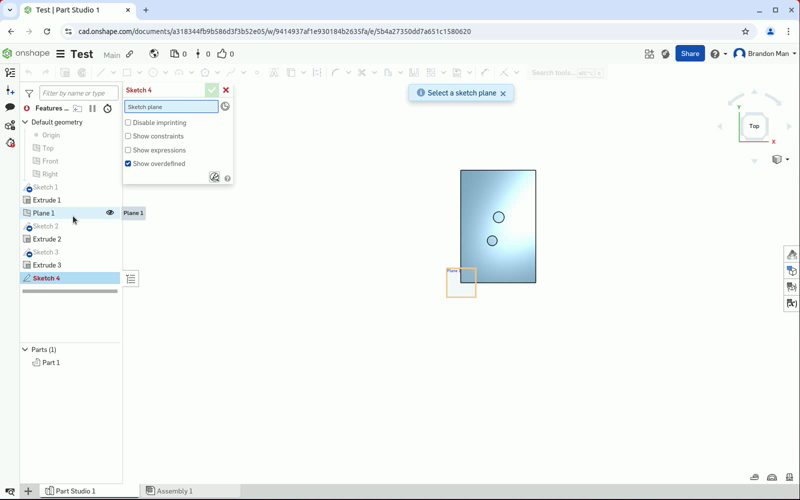
click(73, 215)
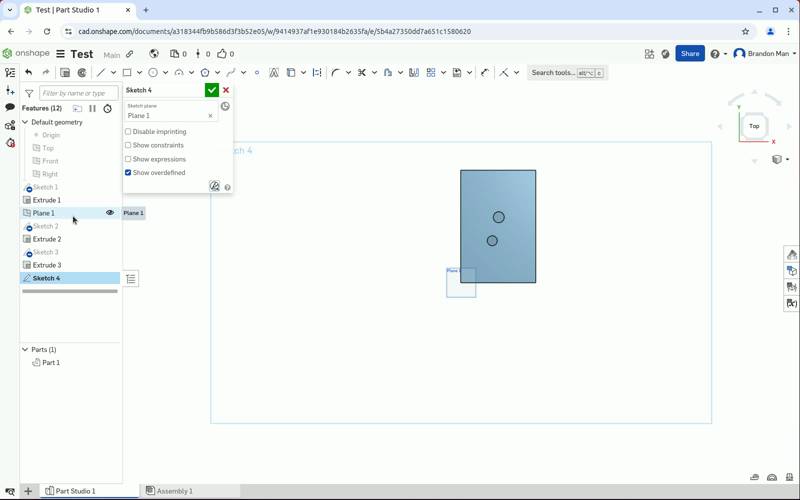
mouse_move(73, 352)
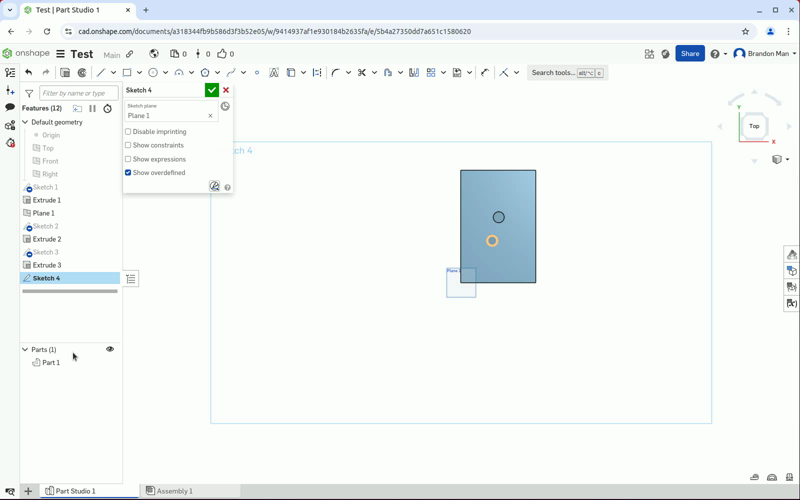
key(y)
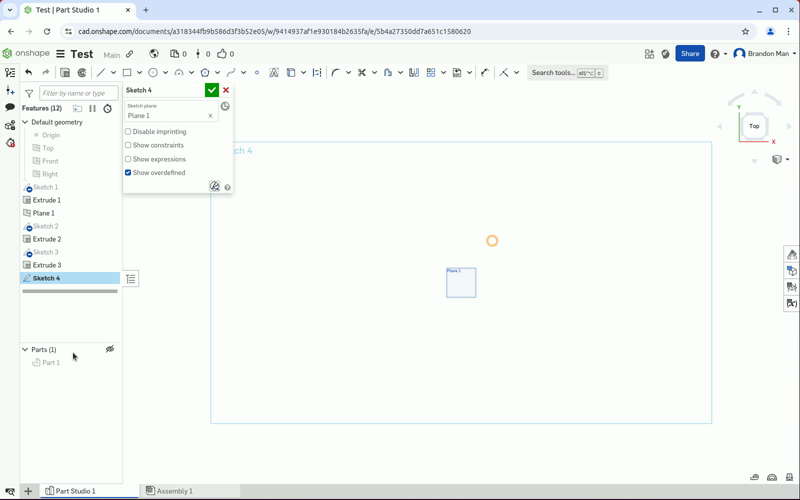
key(c)
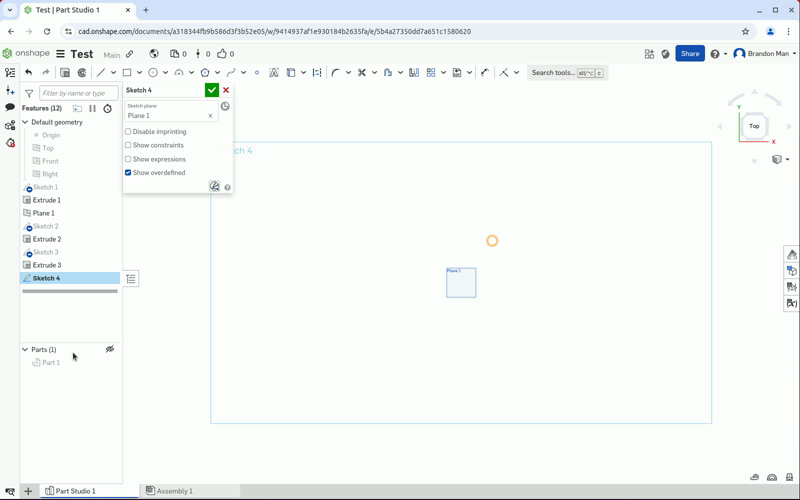
key_down(shift)
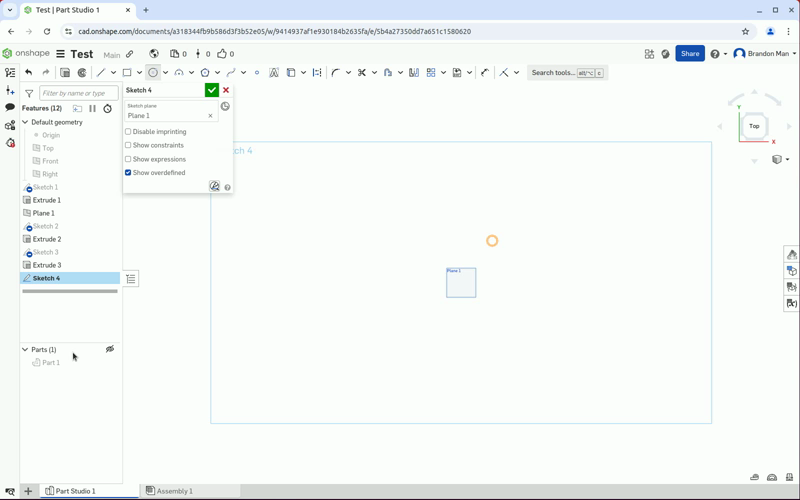
mouse_move(498, 217)
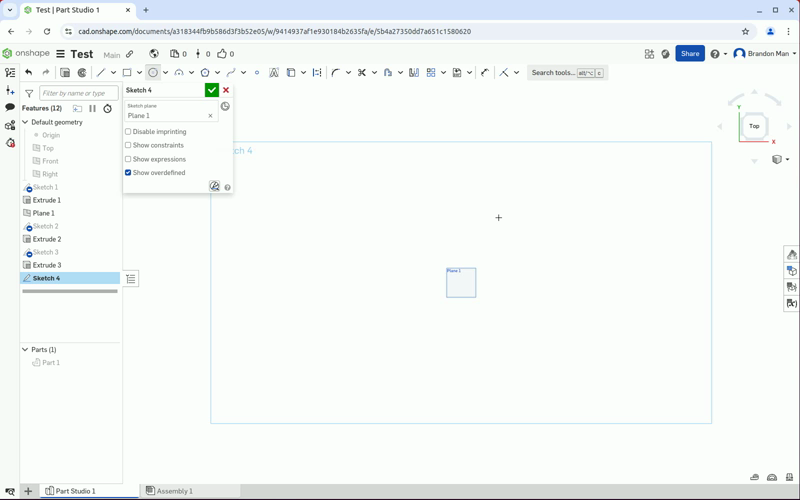
click(498, 217)
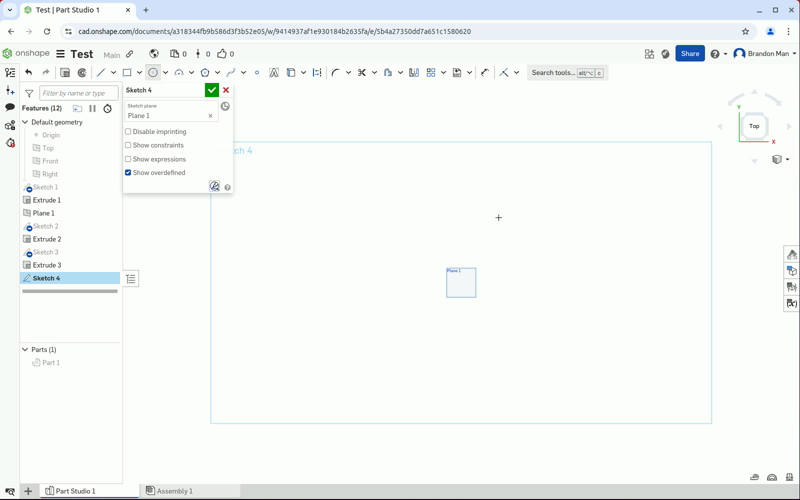
key_up(shift)
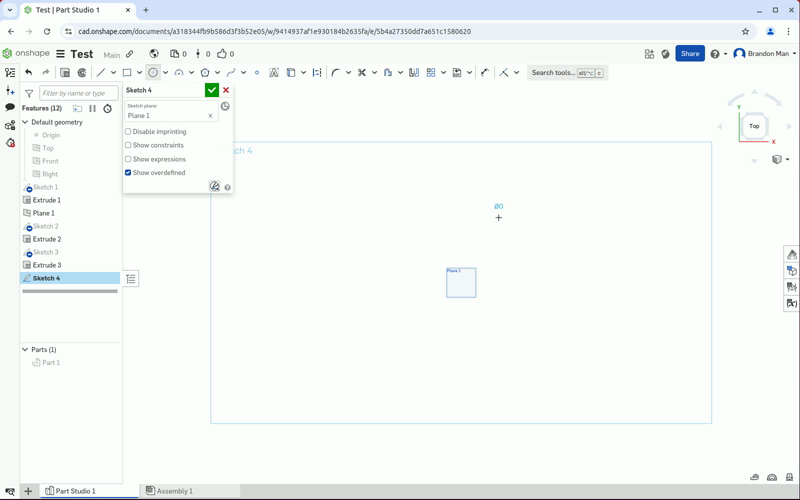
mouse_move(504, 217)
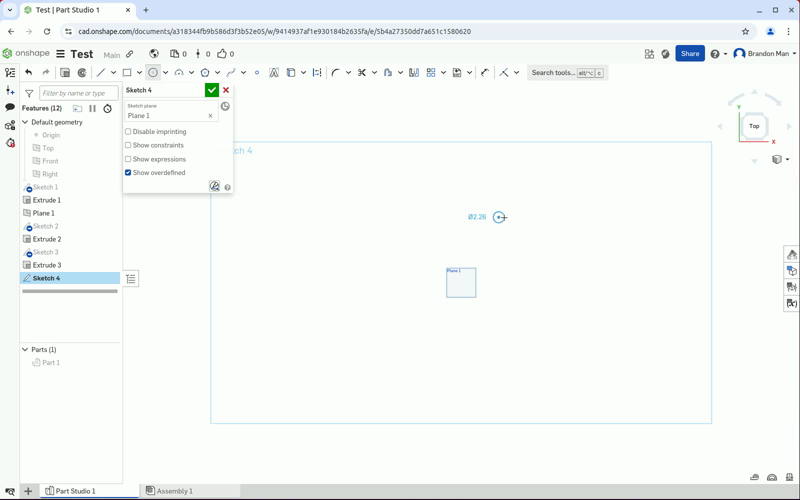
click(504, 217)
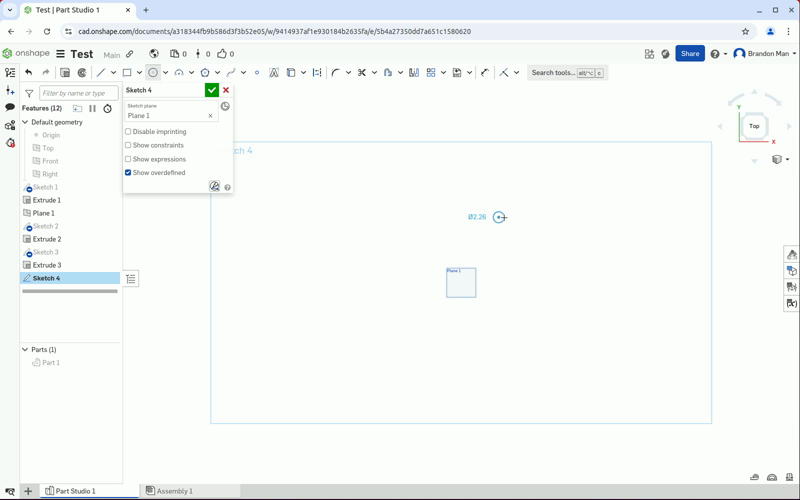
key(esc)
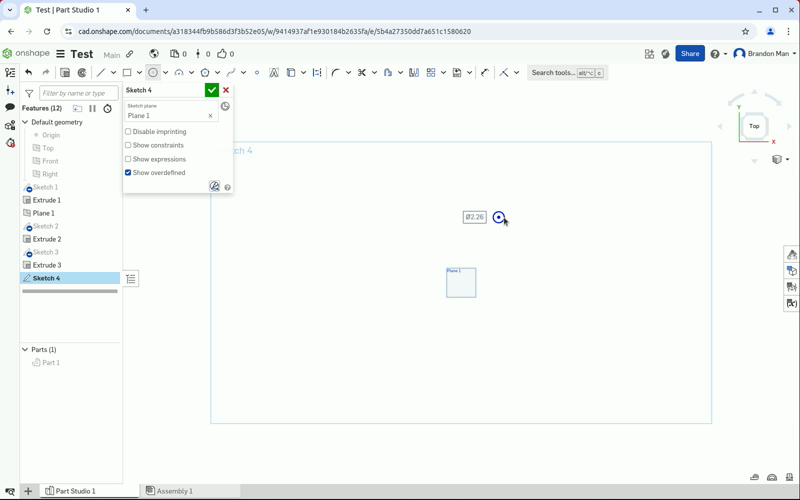
mouse_move(494, 217)
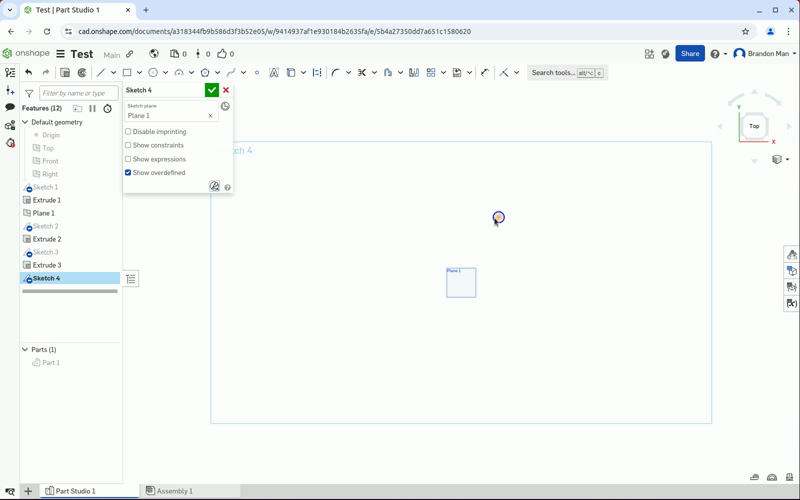
scroll(6)
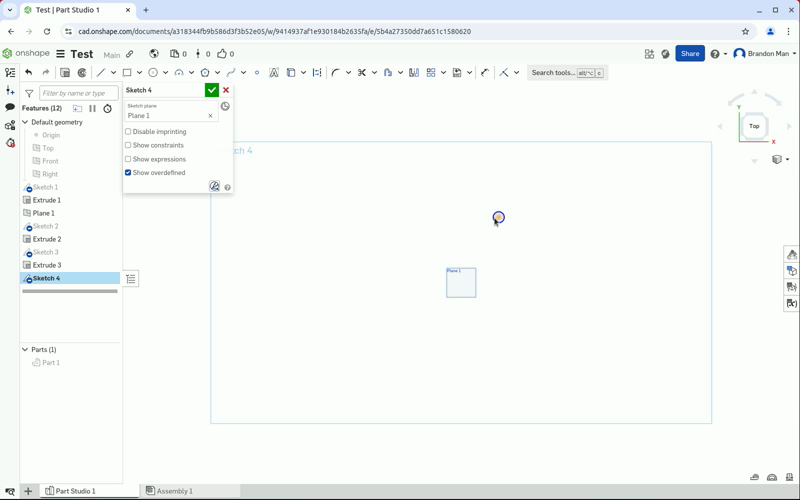
scroll(6)
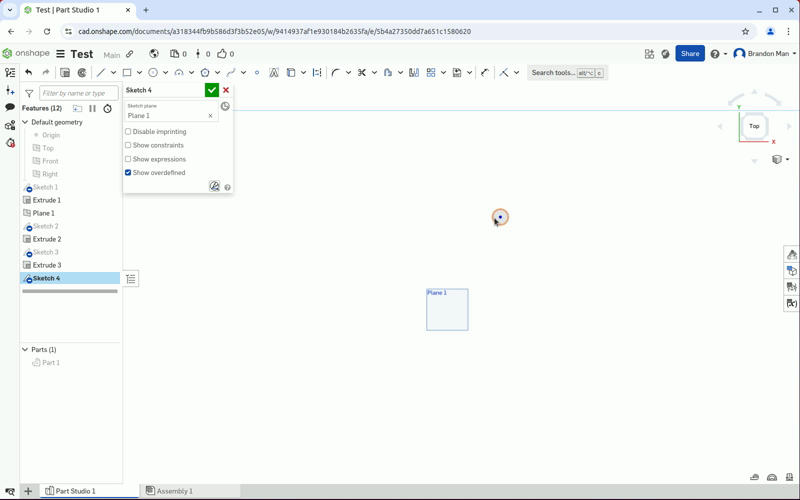
scroll(6)
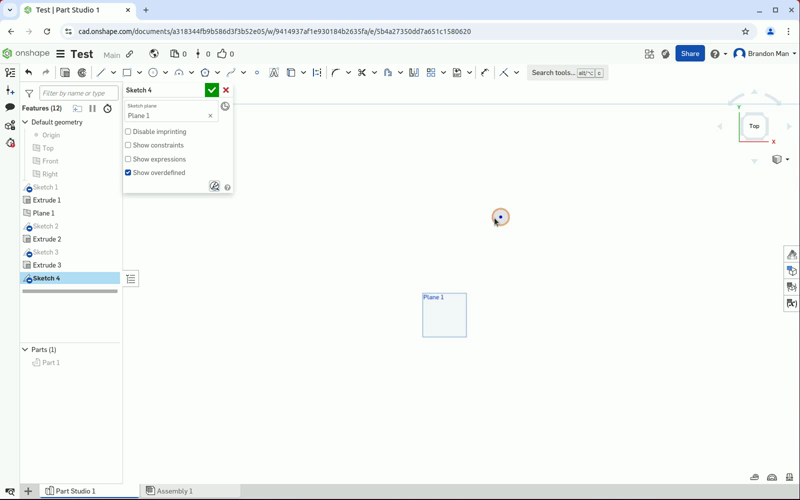
scroll(6)
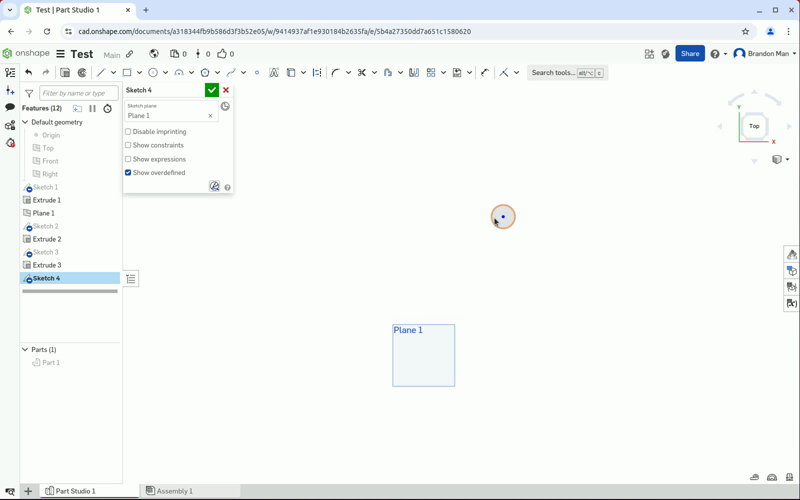
scroll(6)
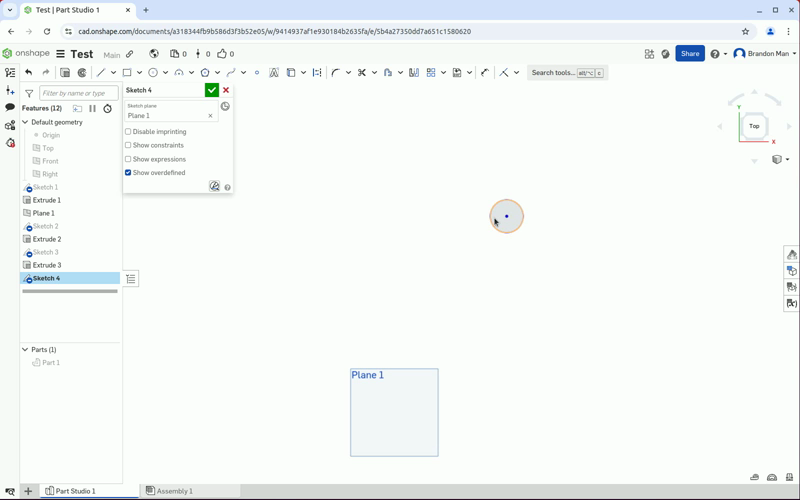
scroll(6)
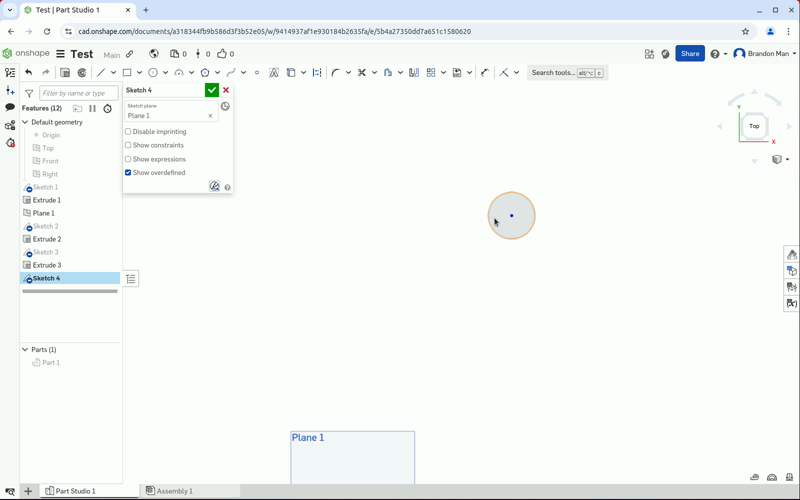
scroll(6)
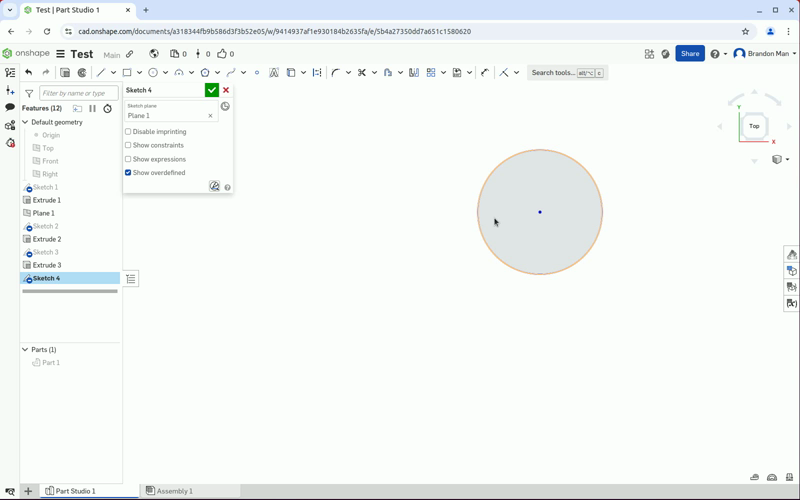
click(494, 217)
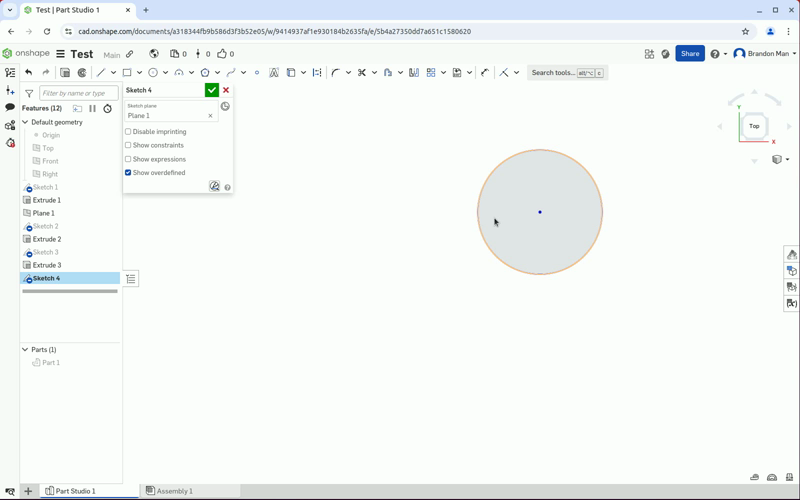
scroll(-6)
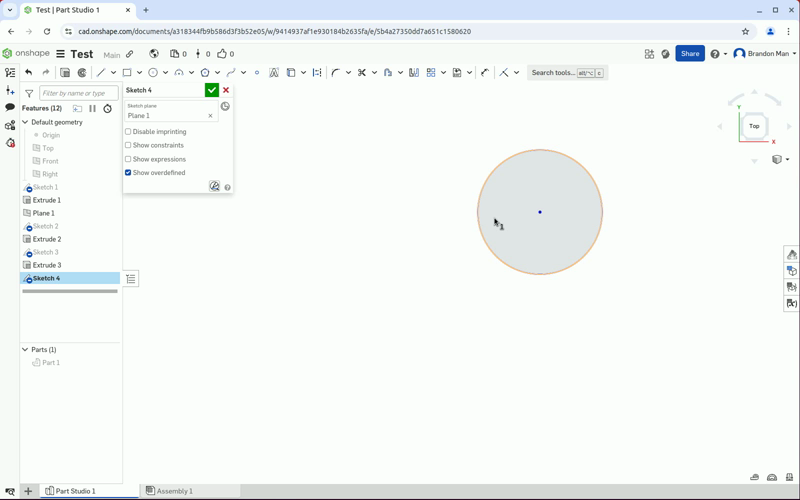
scroll(-6)
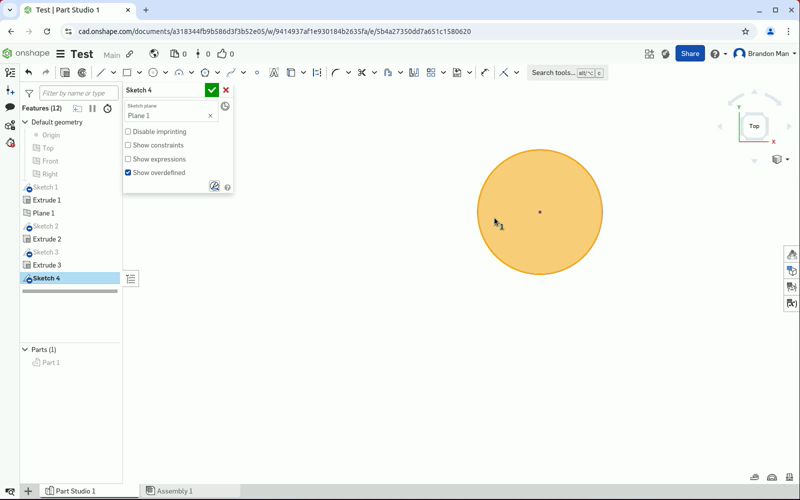
scroll(-6)
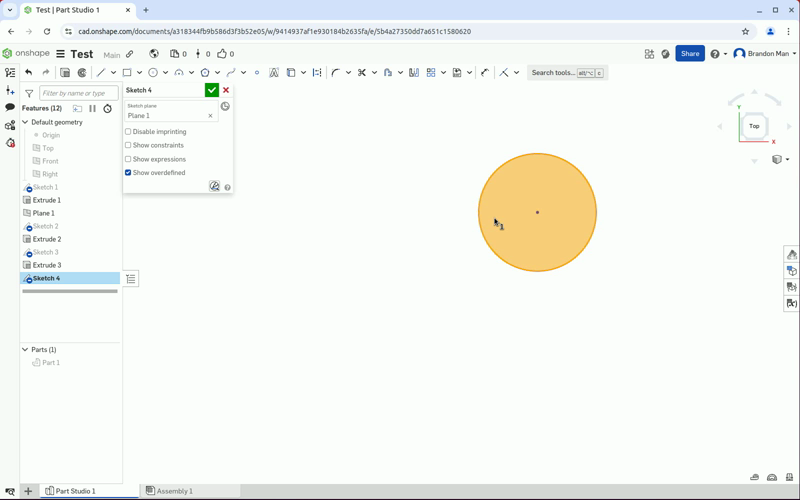
scroll(-6)
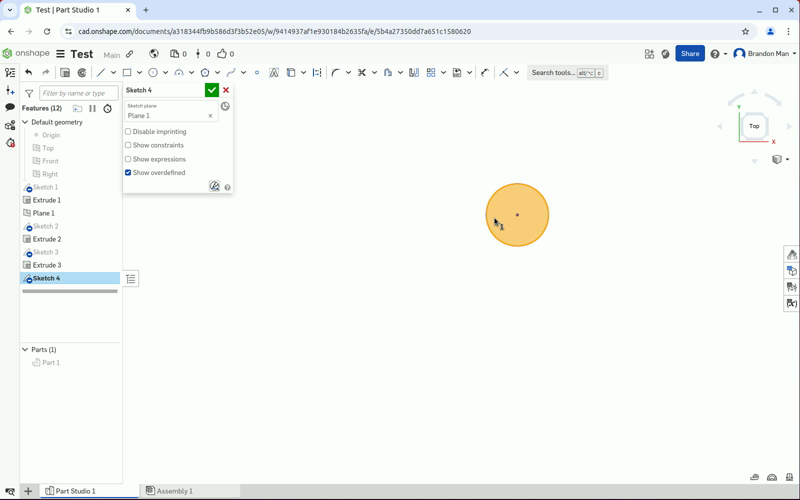
scroll(-6)
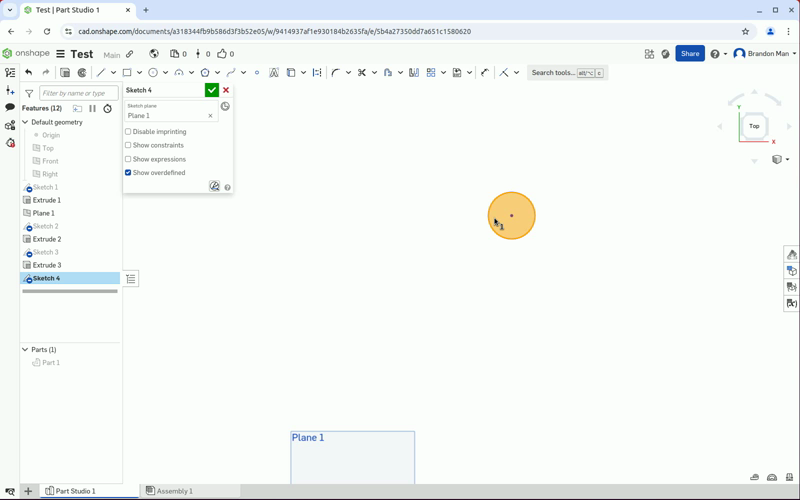
scroll(-6)
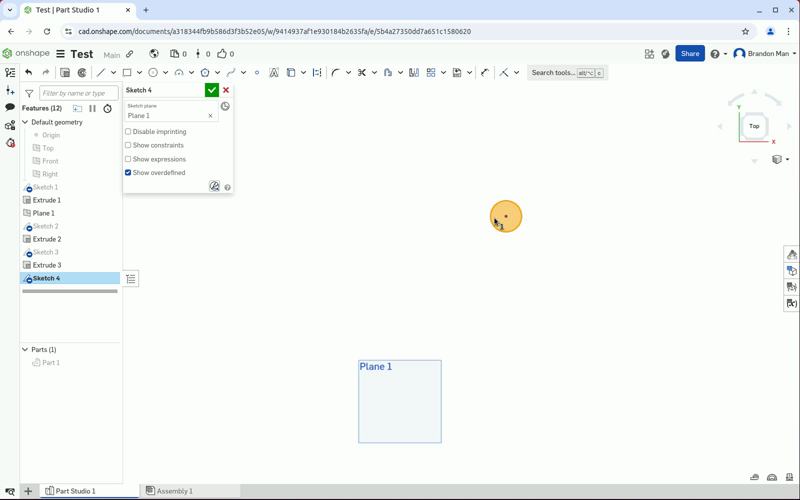
scroll(-6)
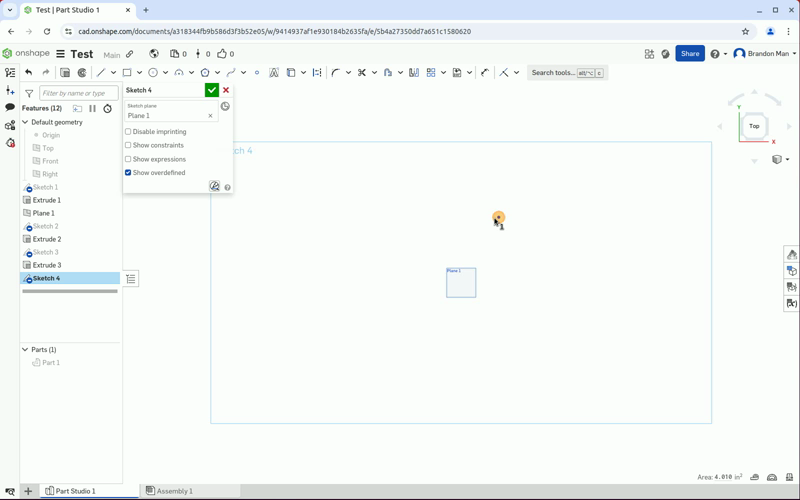
mouse_move(73, 352)
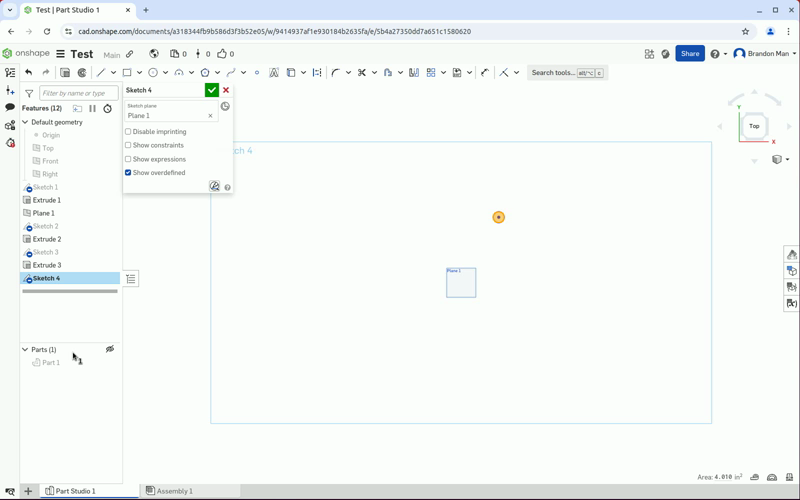
key(shift+y)
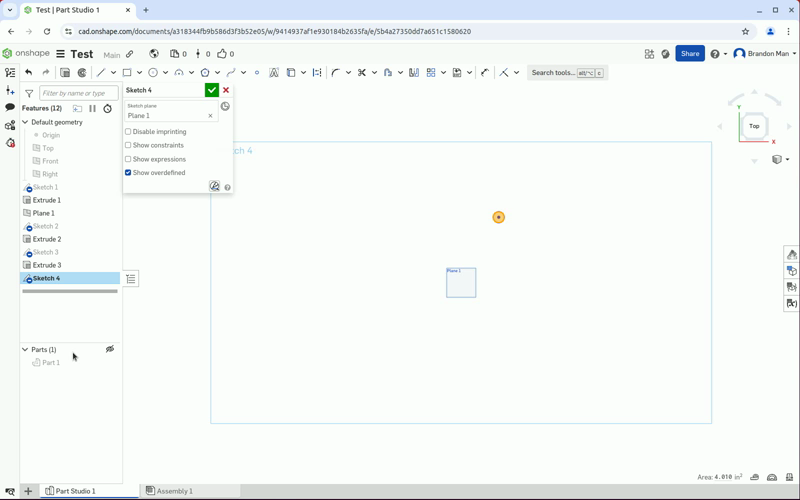
key(shift+e)
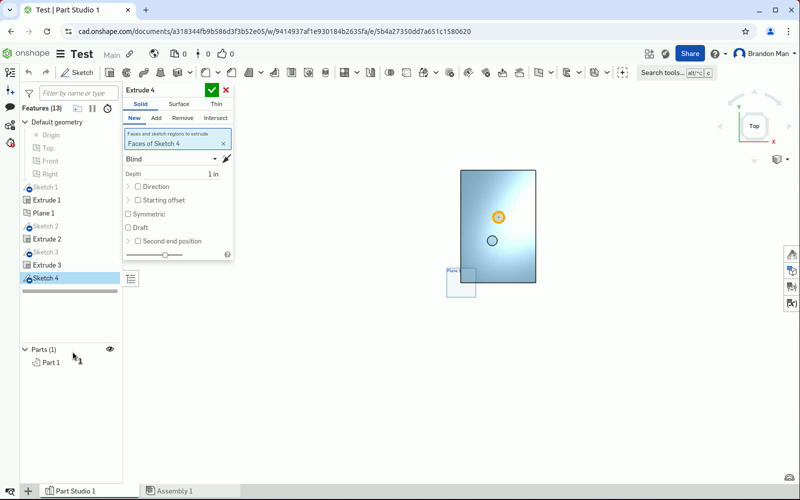
mouse_move(143, 106)
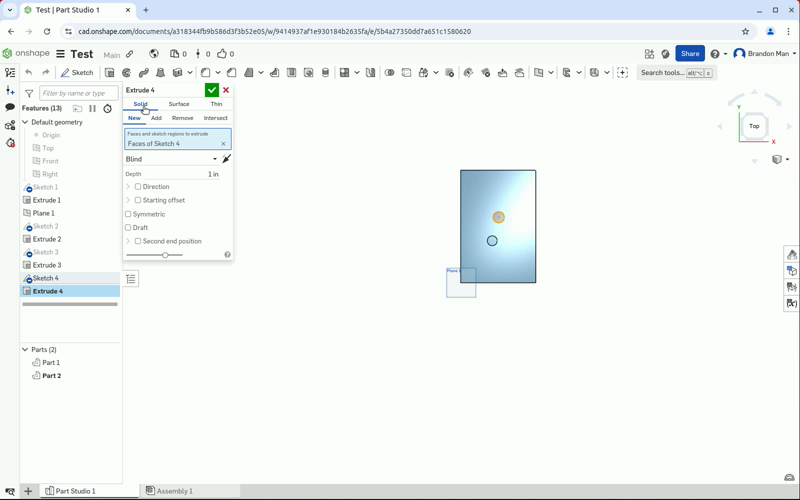
click(143, 106)
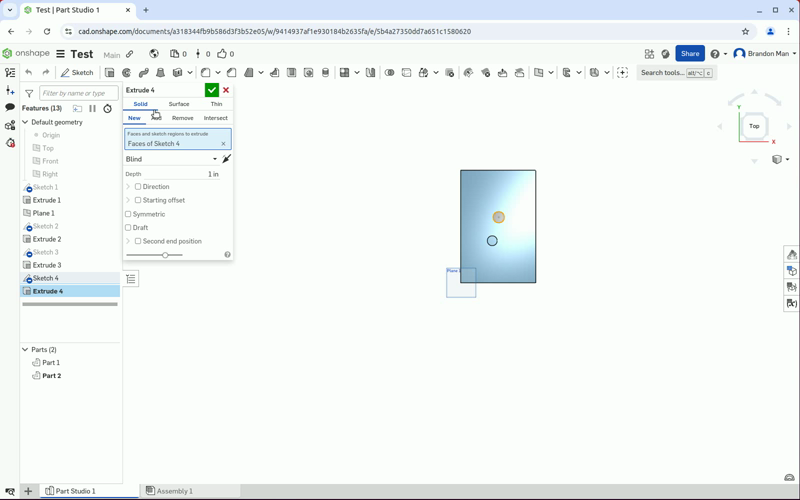
mouse_move(186, 120)
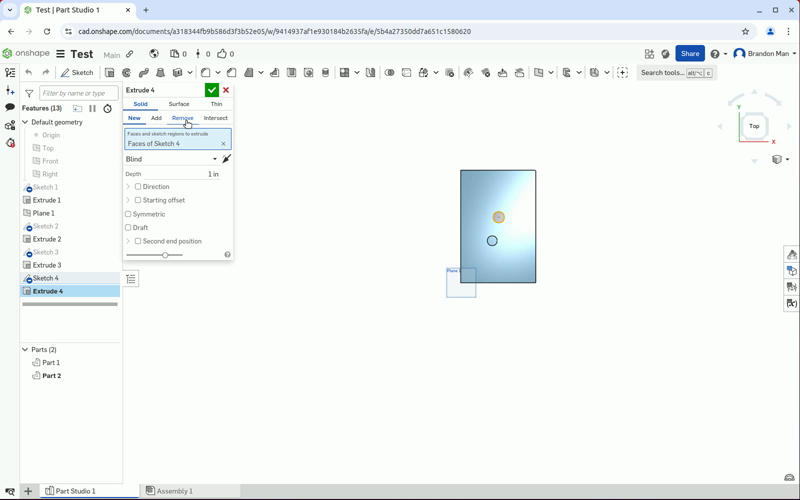
click(186, 120)
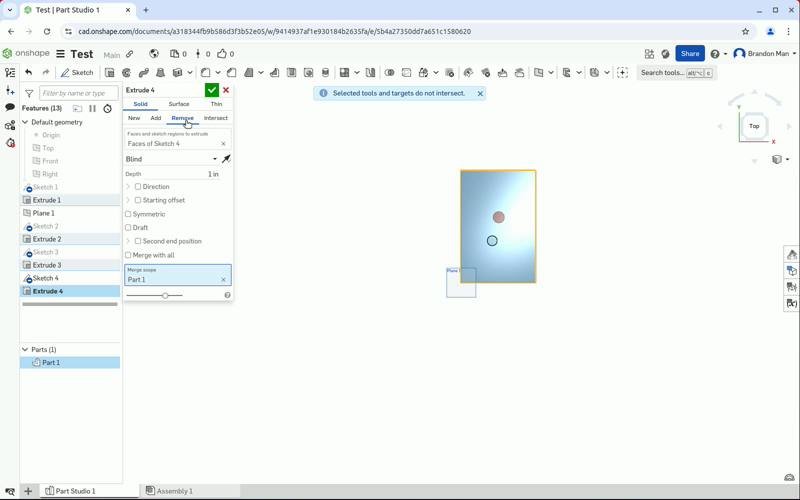
key(tab, 4)
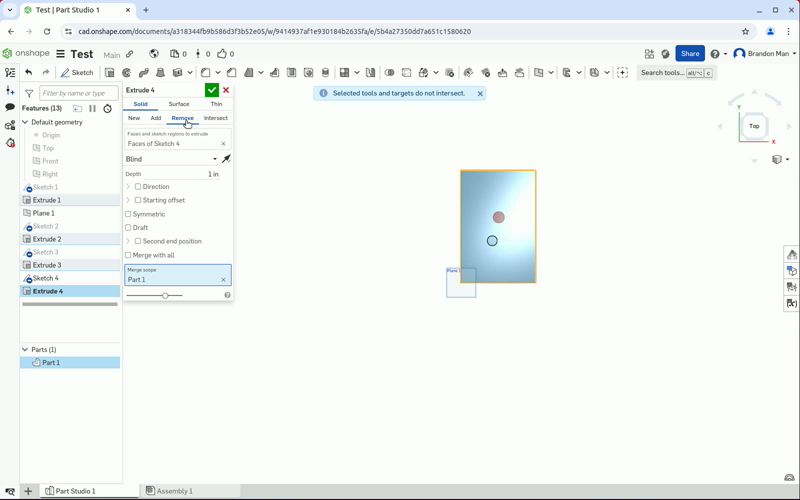
text(3.851)
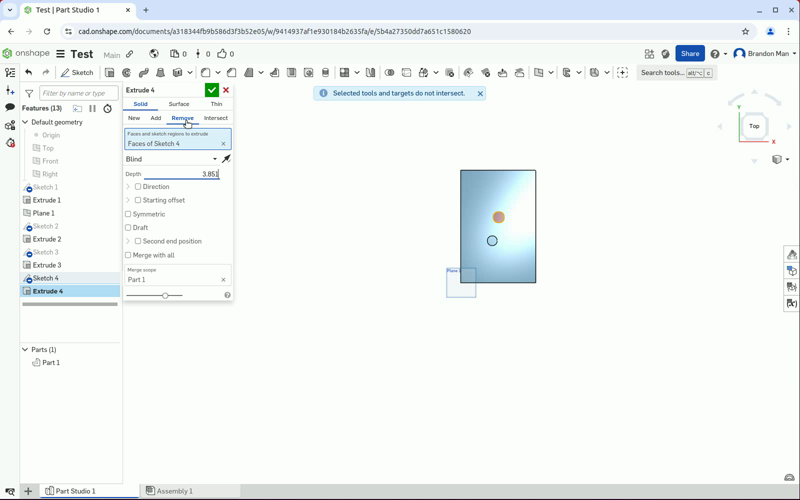
key(tab, 6)
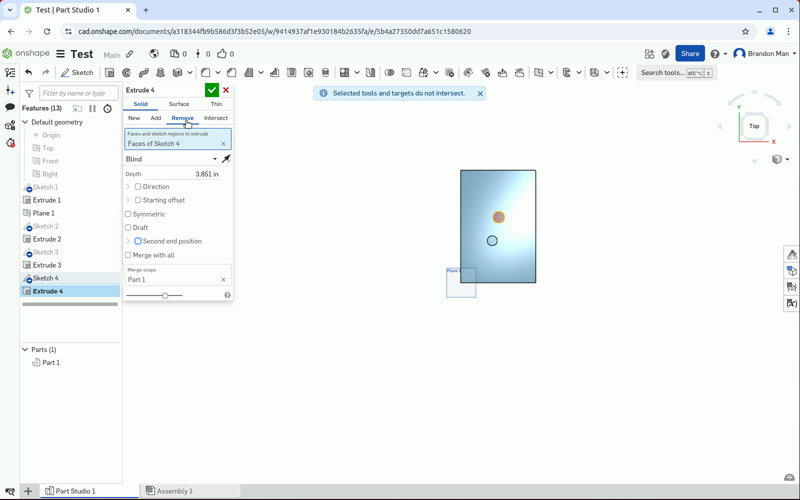
key(space)
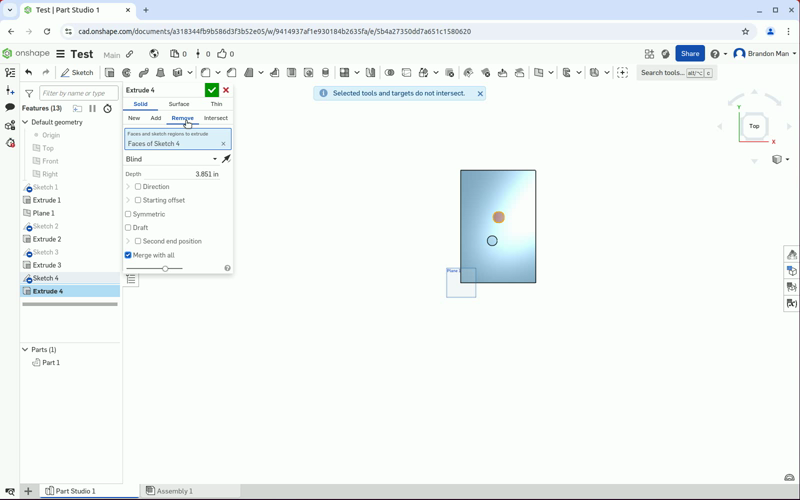
key(enter)
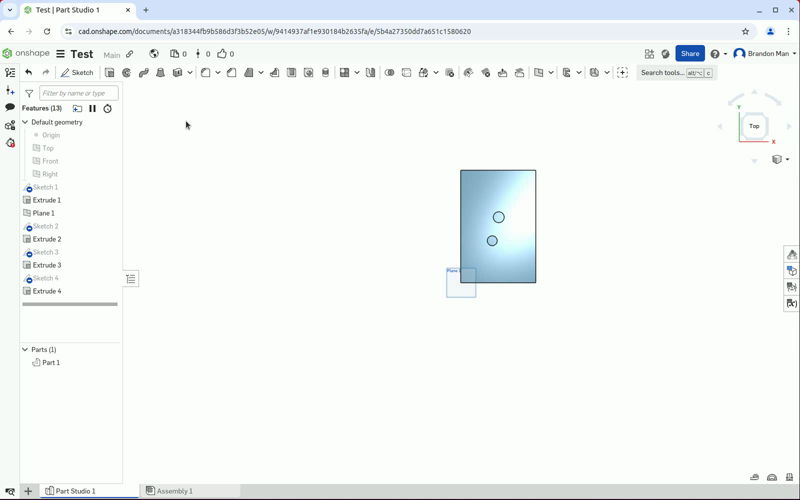
key(shift+h)
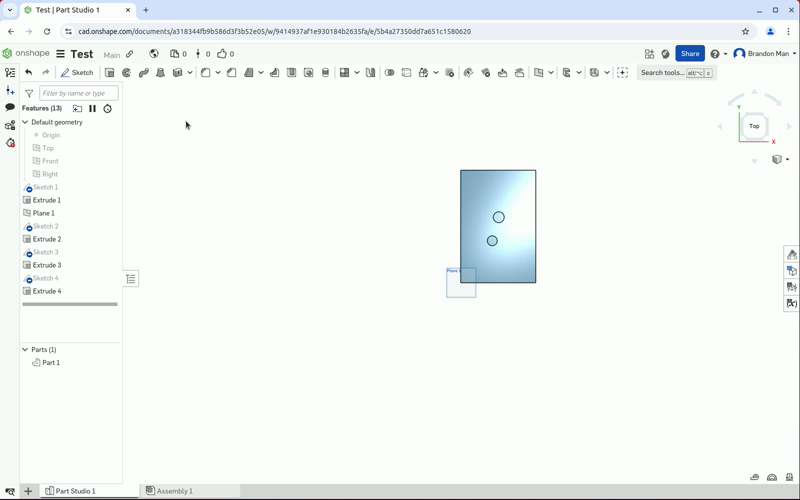
key(shift+h)
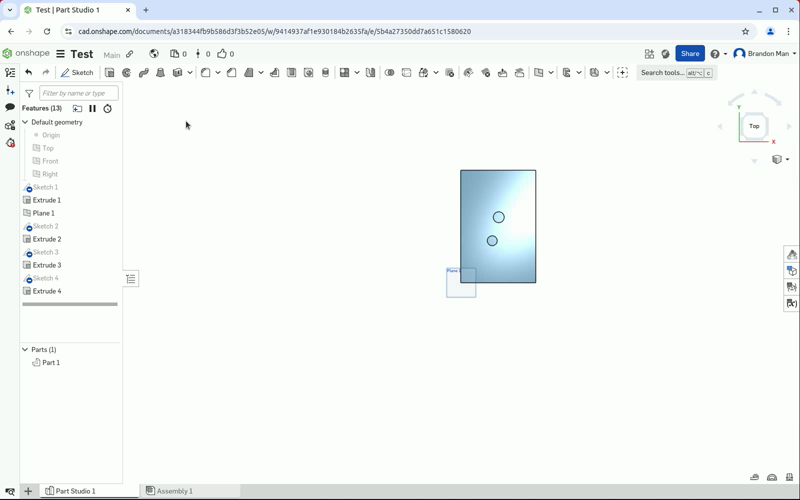
mouse_move(73, 189)
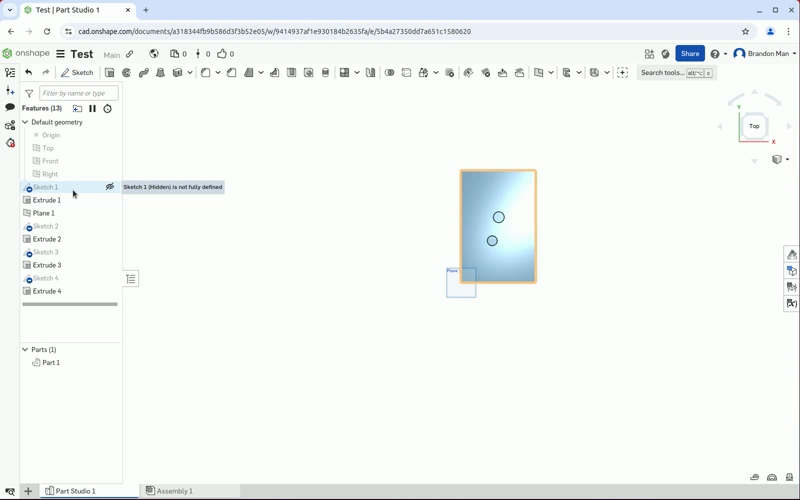
click(73, 189)
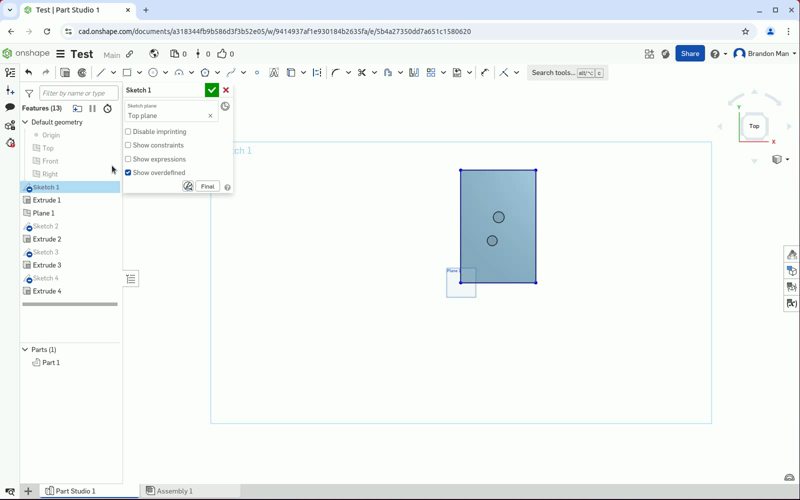
mouse_move(229, 92)
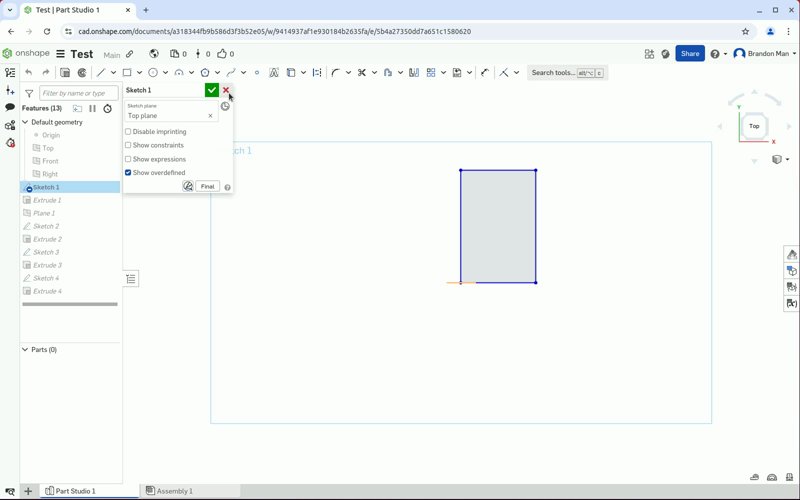
click(229, 92)
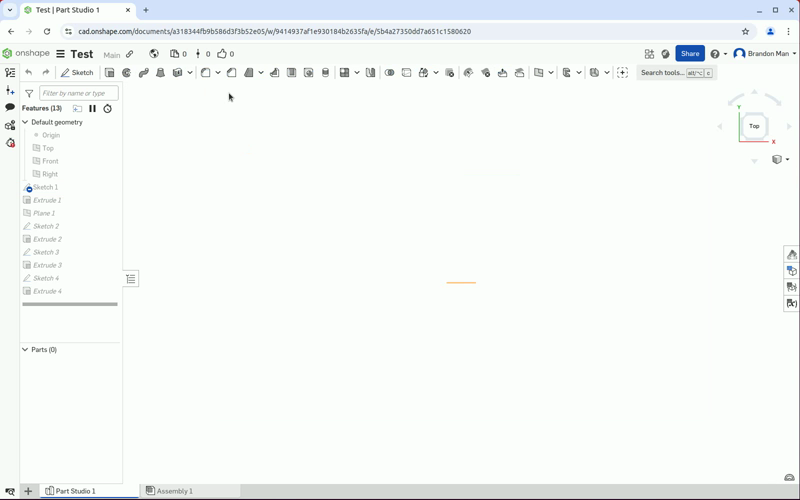
key(shift+s)
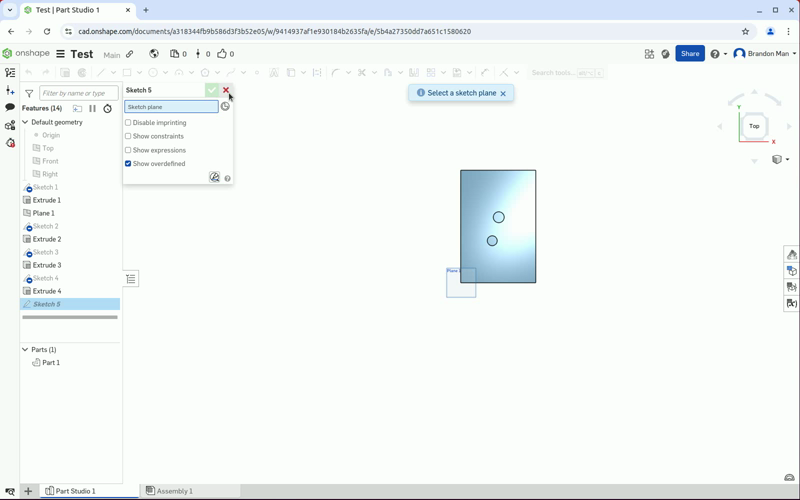
mouse_move(73, 215)
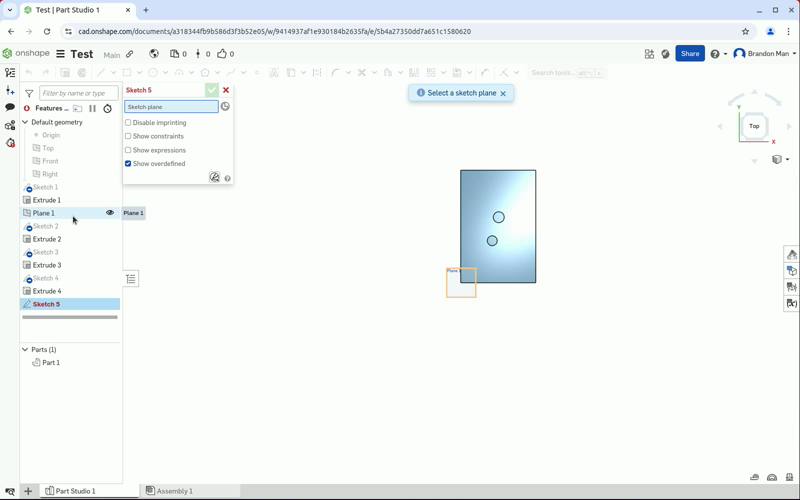
click(73, 215)
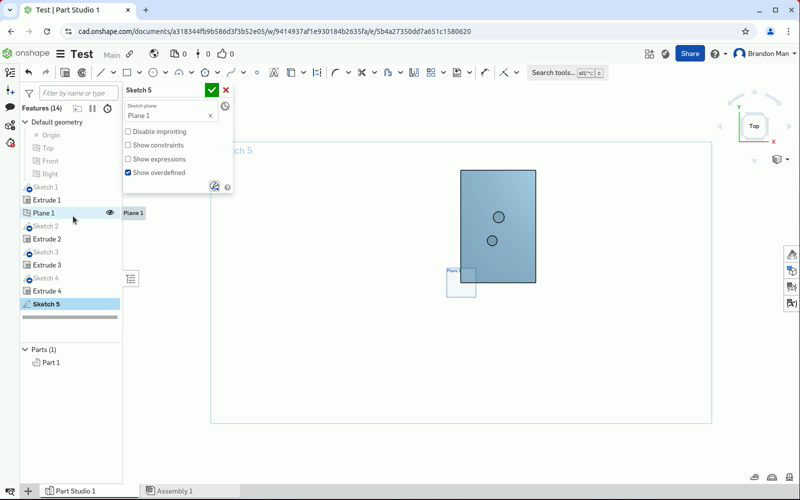
mouse_move(73, 352)
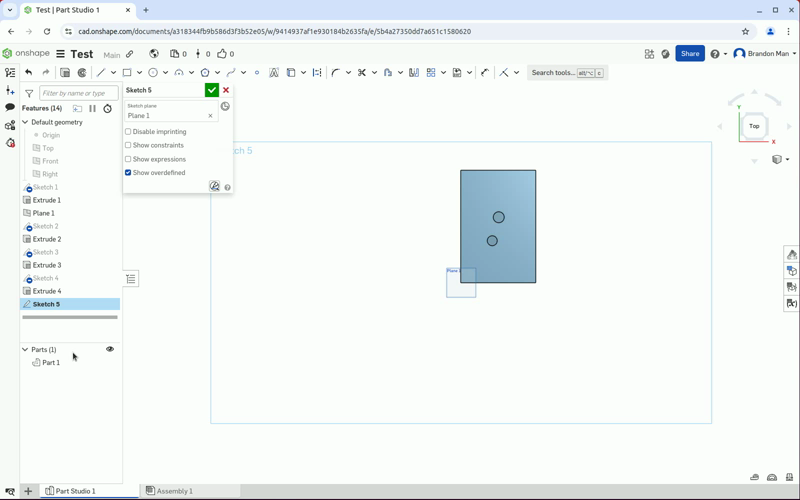
key(y)
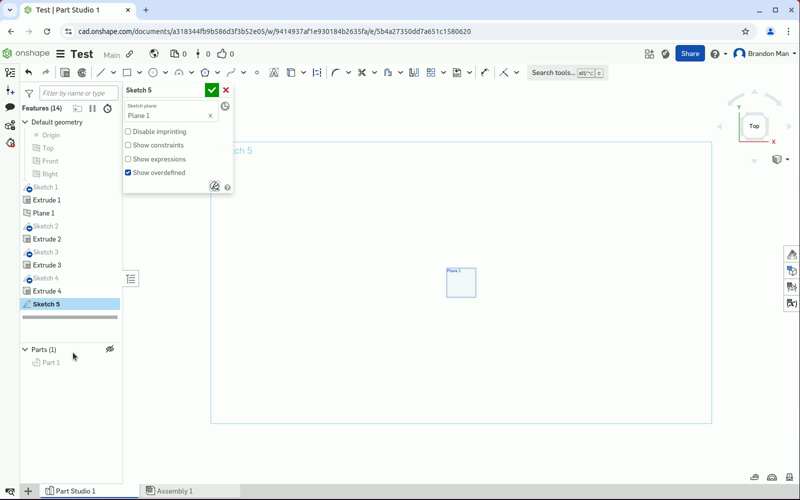
key(c)
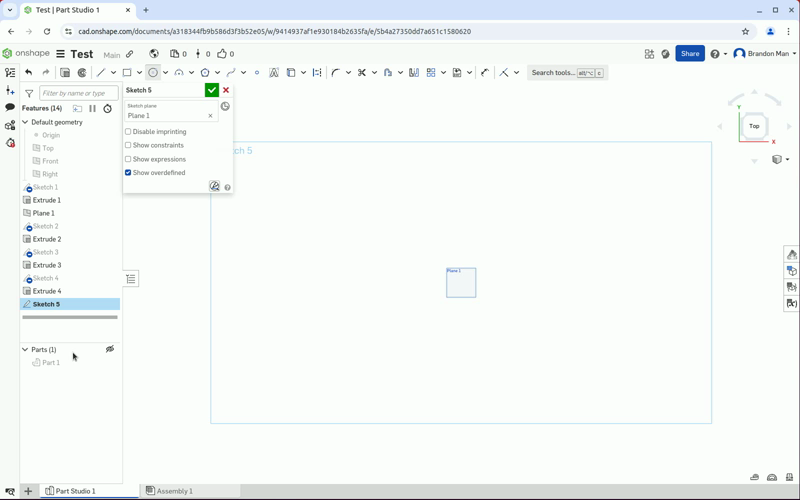
key_down(shift)
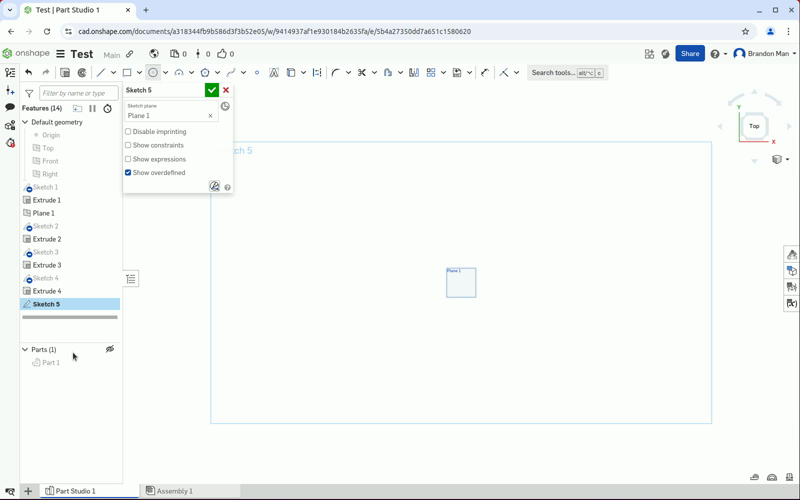
mouse_move(492, 240)
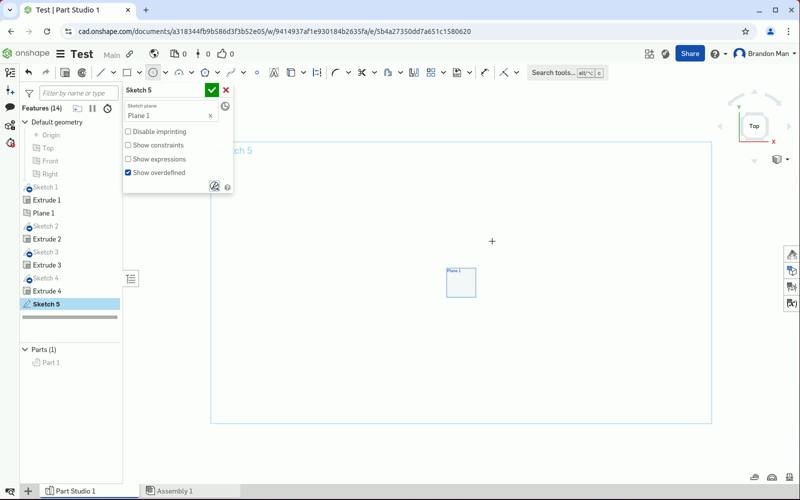
click(492, 240)
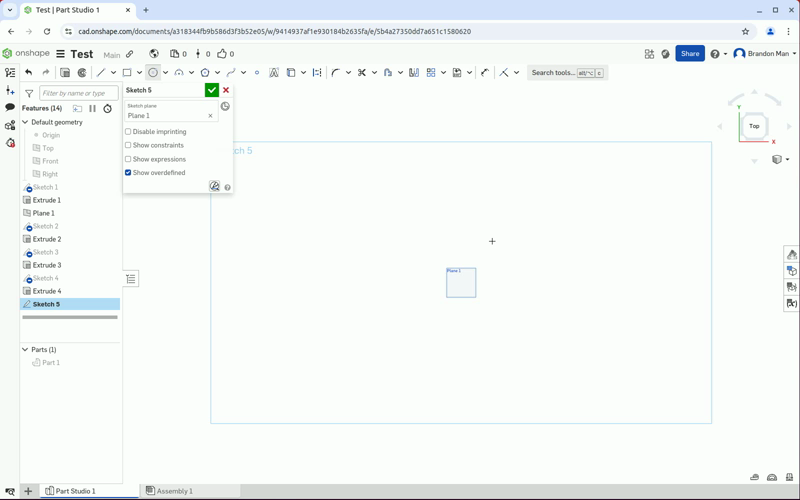
key_up(shift)
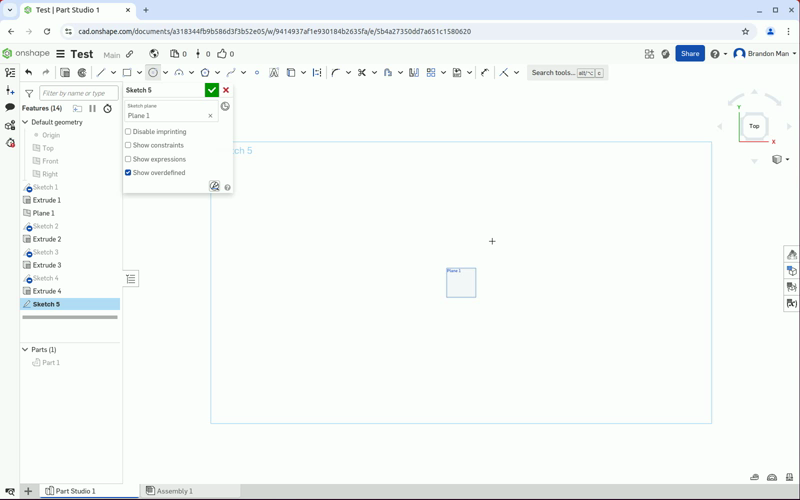
mouse_move(497, 240)
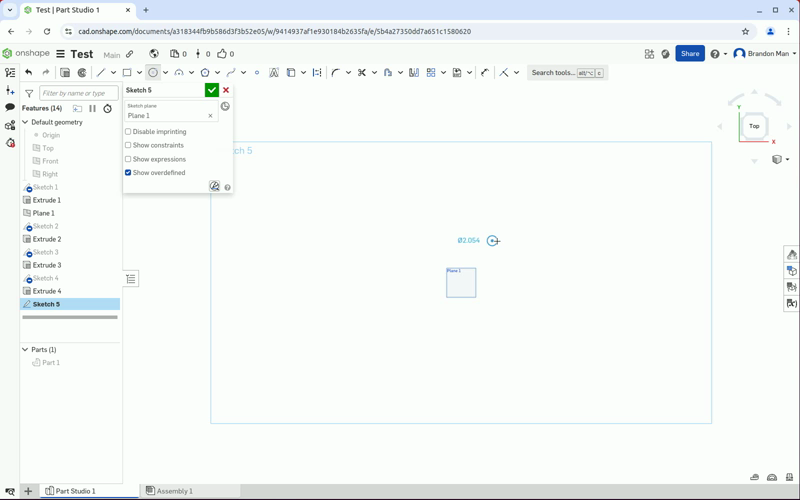
click(497, 240)
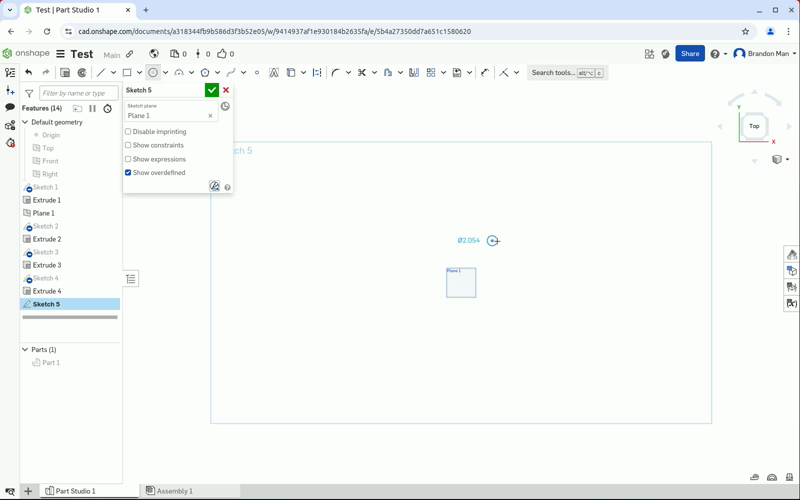
key(esc)
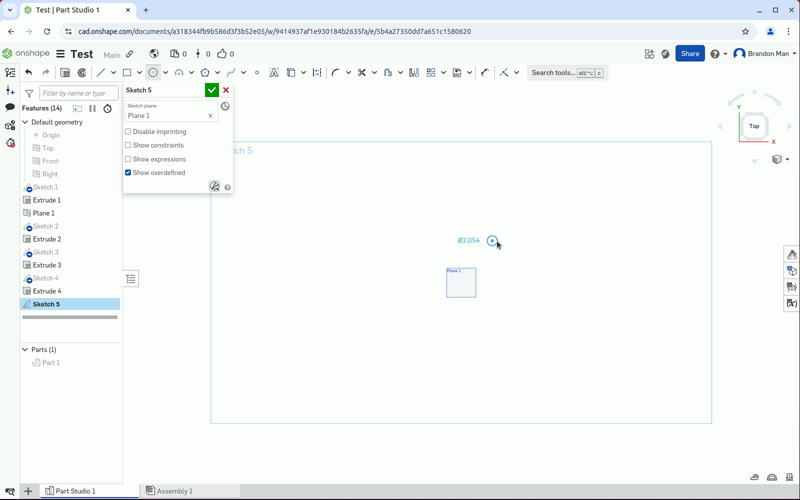
mouse_move(490, 236)
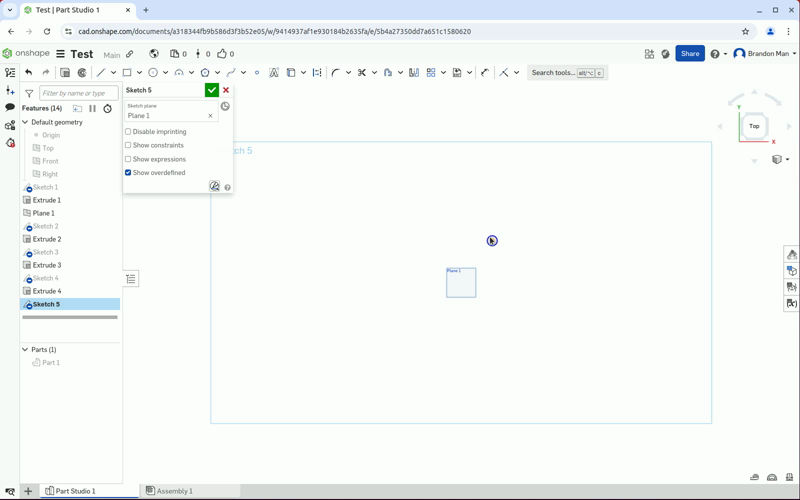
scroll(6)
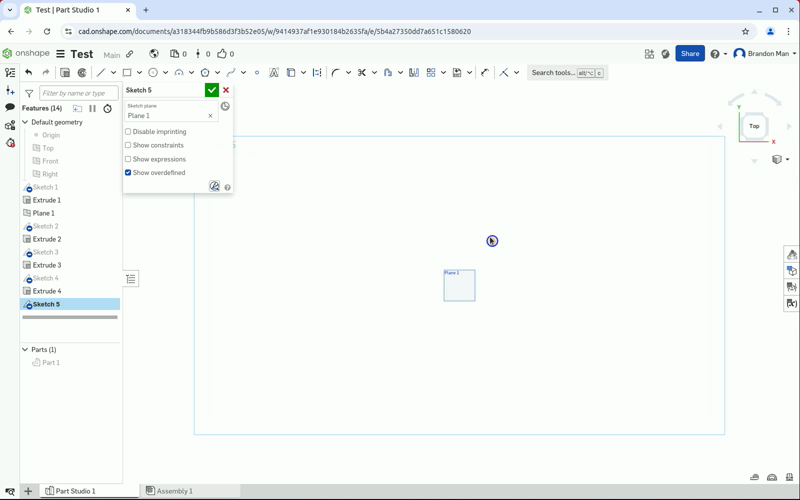
scroll(6)
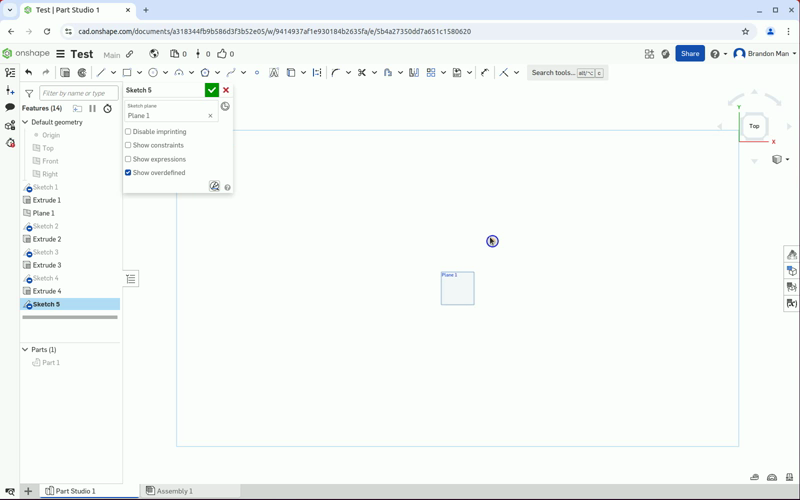
scroll(6)
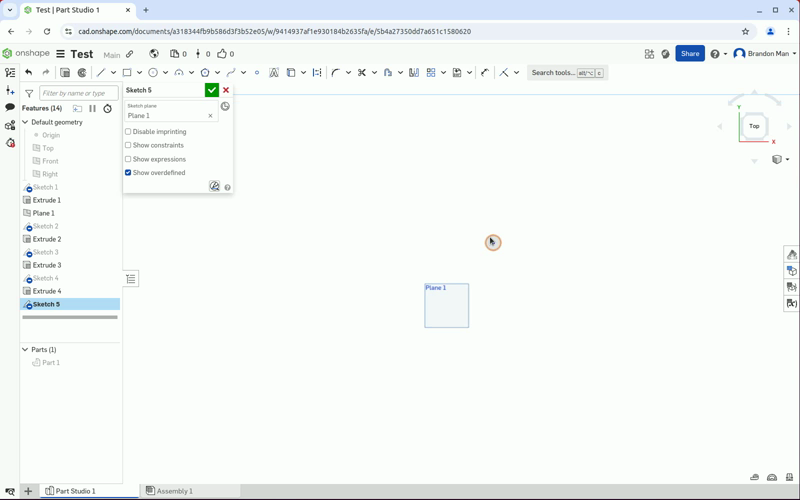
scroll(6)
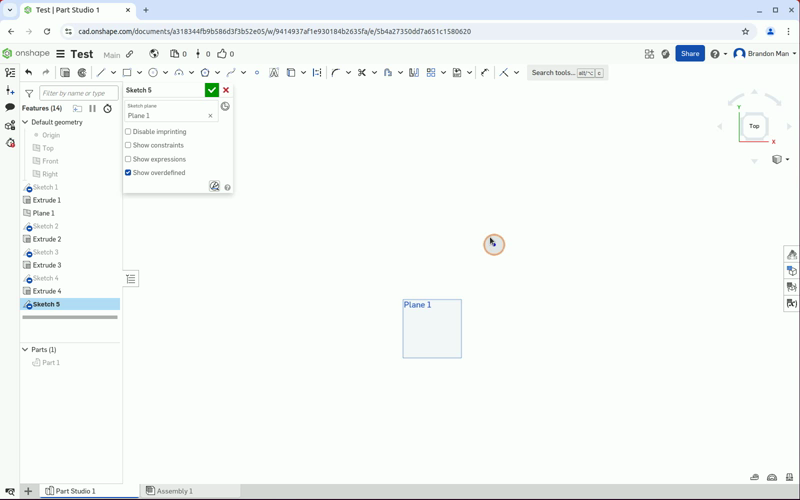
scroll(6)
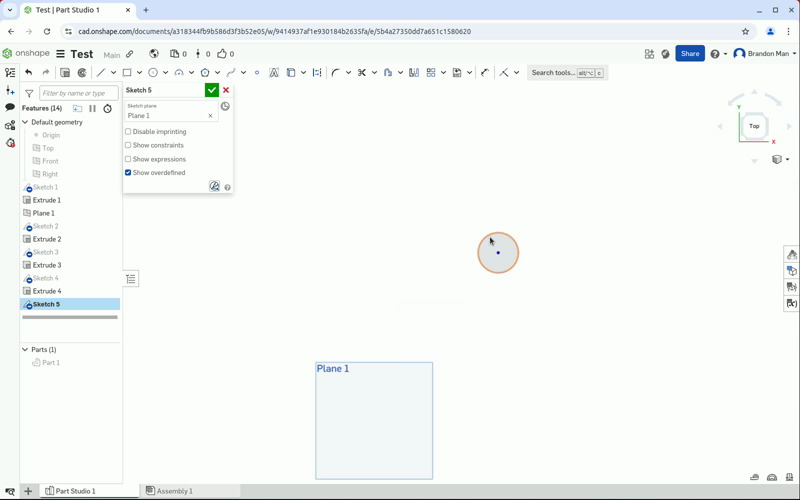
scroll(6)
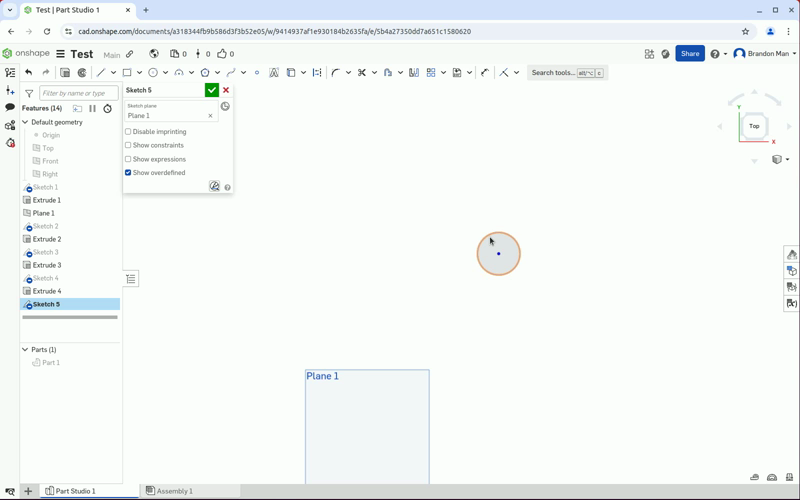
scroll(6)
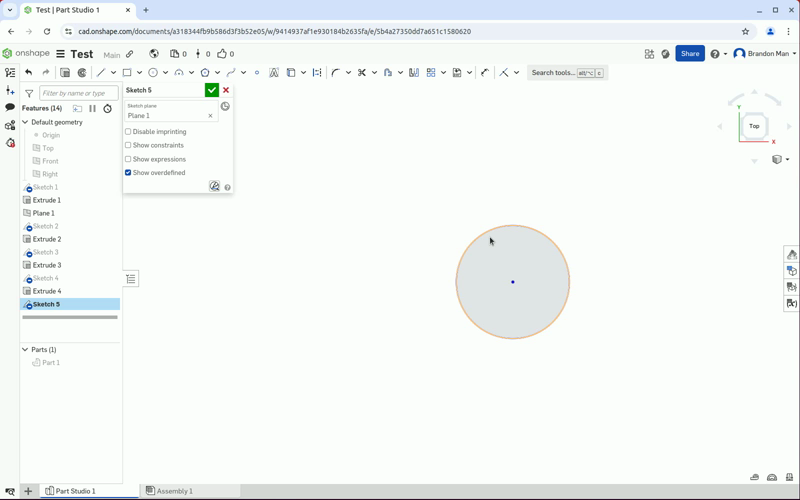
click(490, 236)
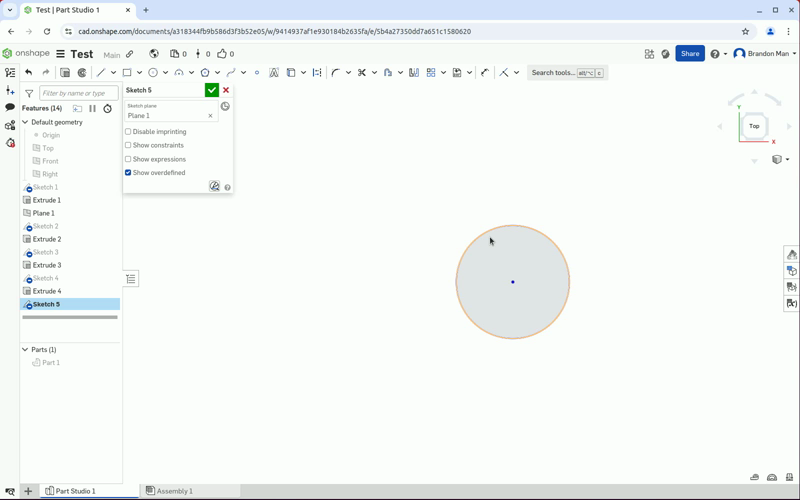
scroll(-6)
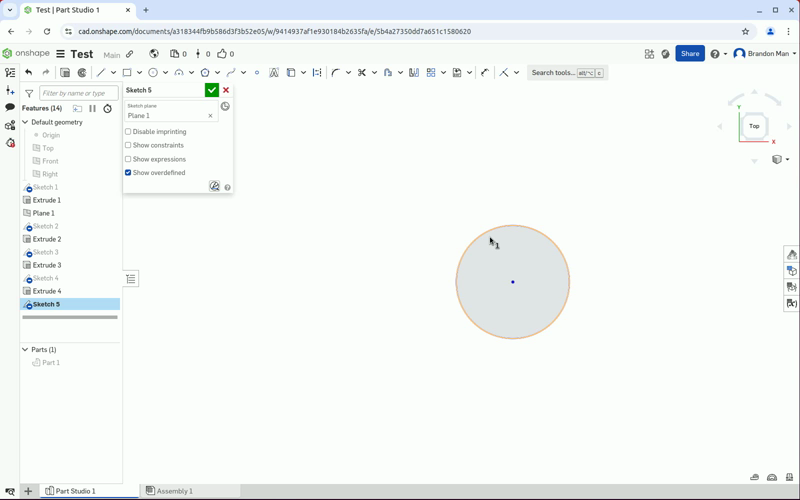
scroll(-6)
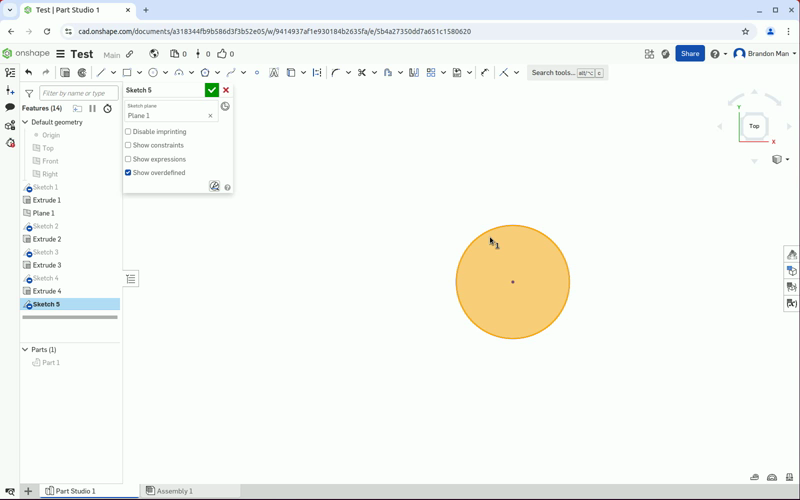
scroll(-6)
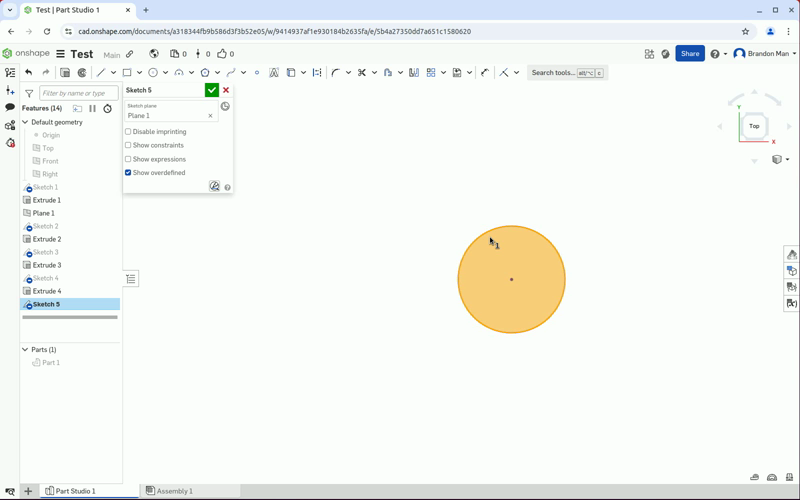
scroll(-6)
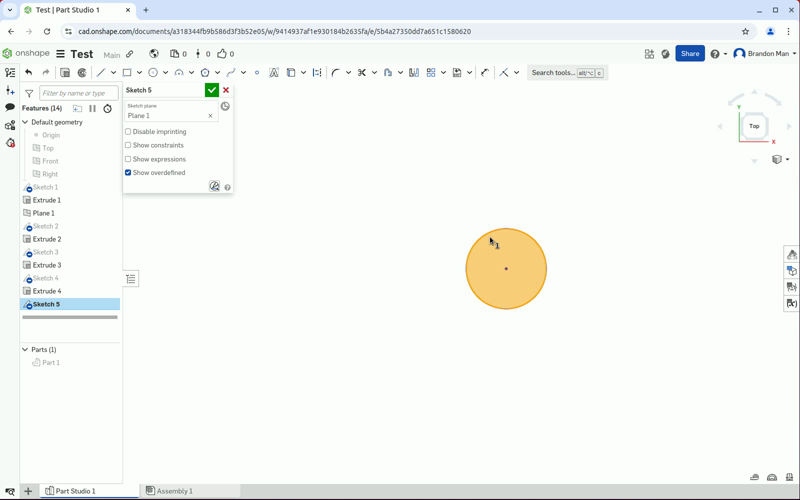
scroll(-6)
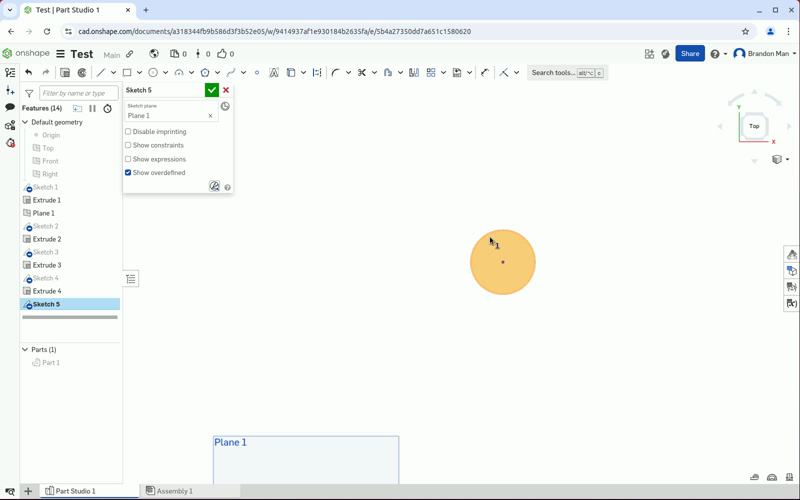
scroll(-6)
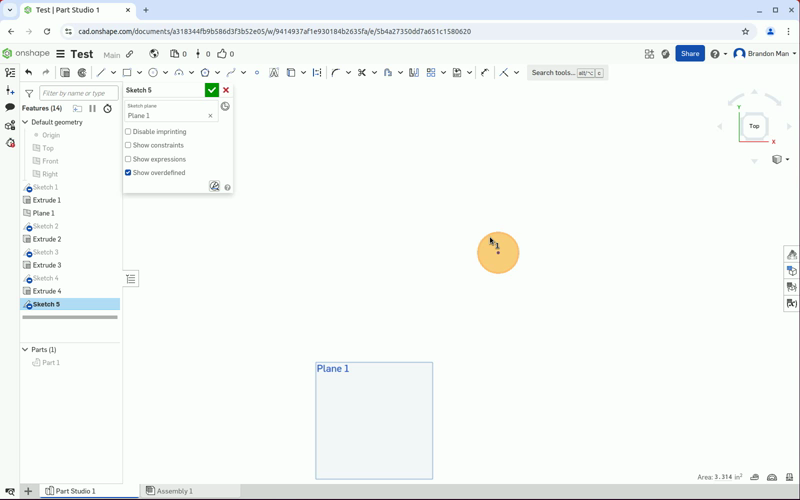
scroll(-6)
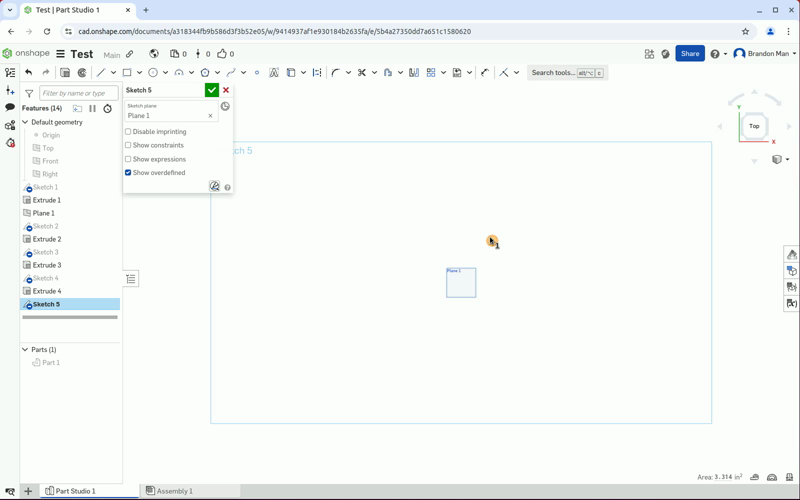
mouse_move(73, 352)
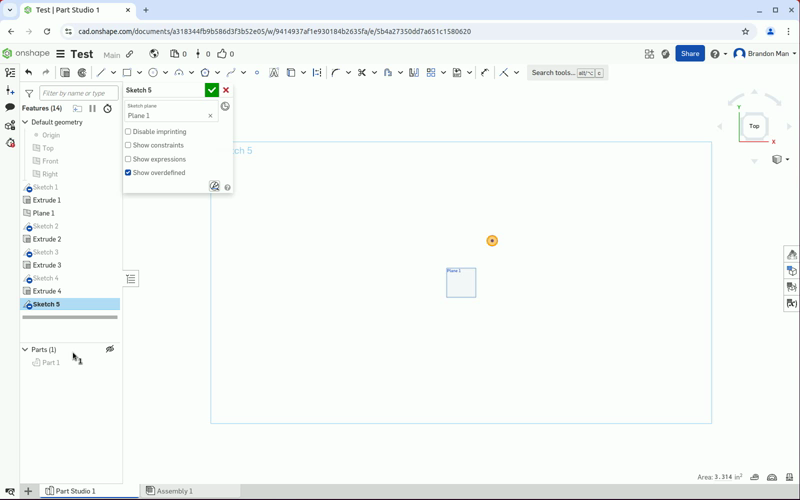
key(shift+y)
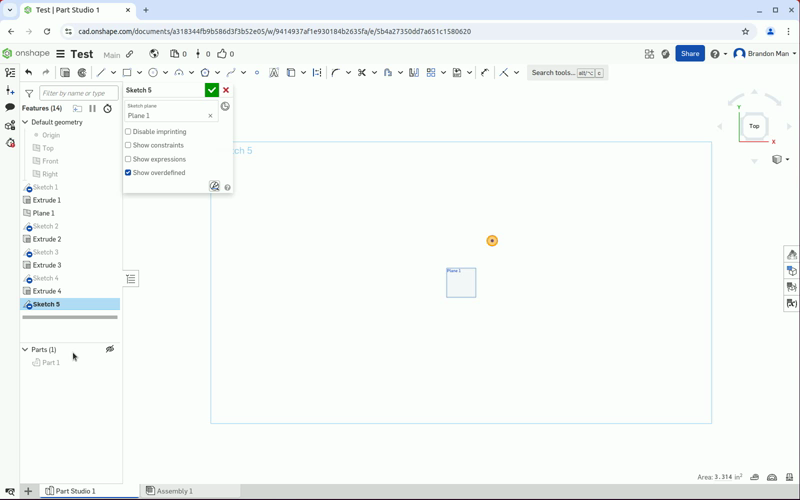
key(shift+e)
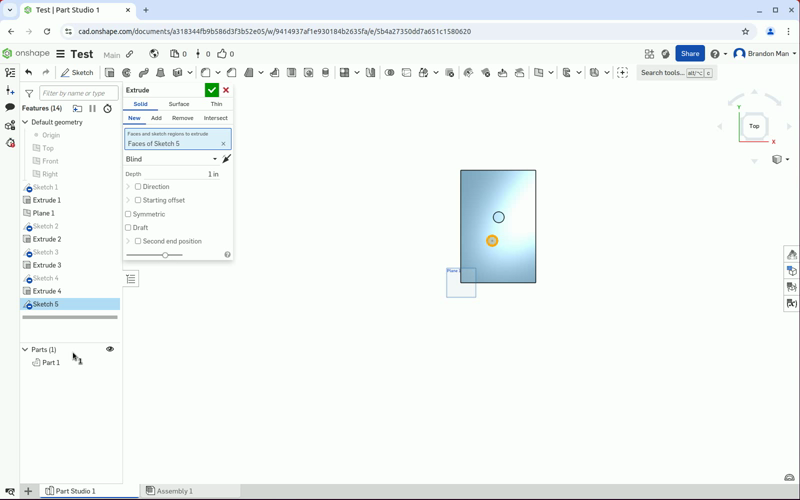
mouse_move(143, 106)
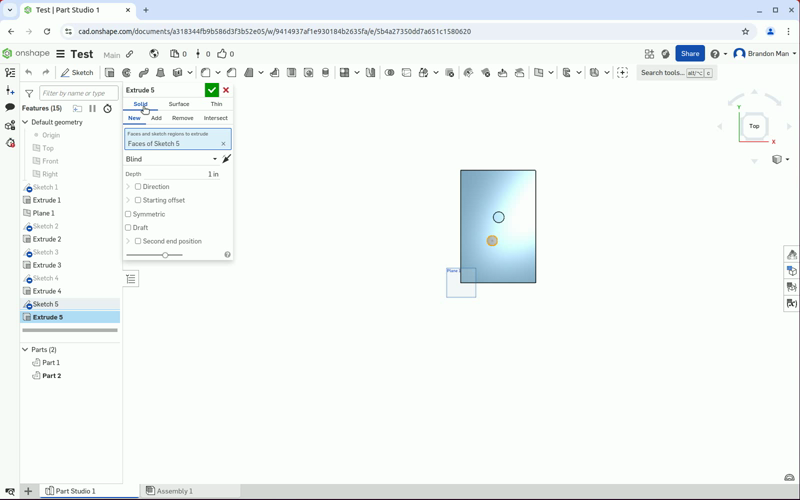
click(143, 106)
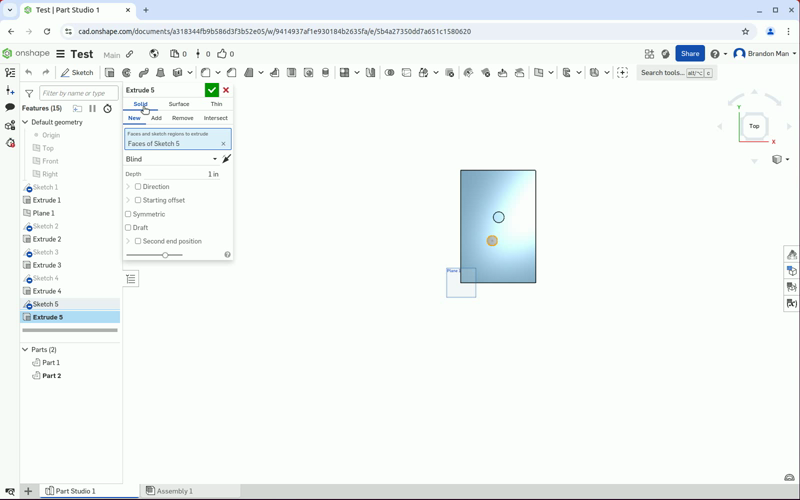
mouse_move(186, 120)
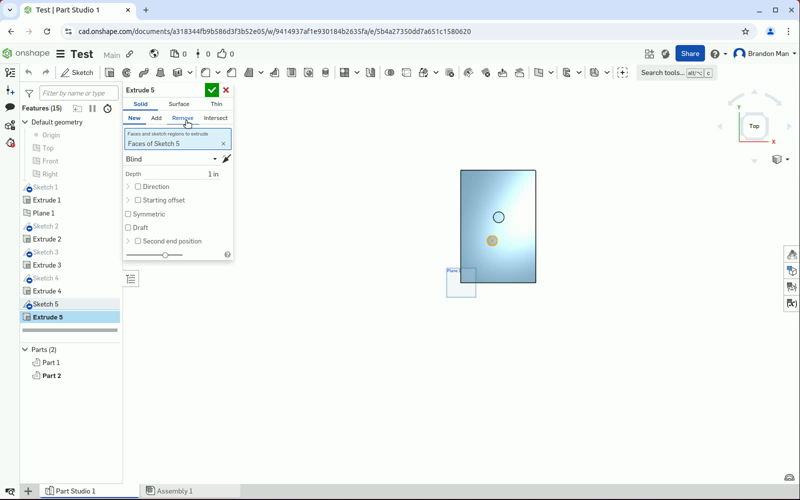
click(186, 120)
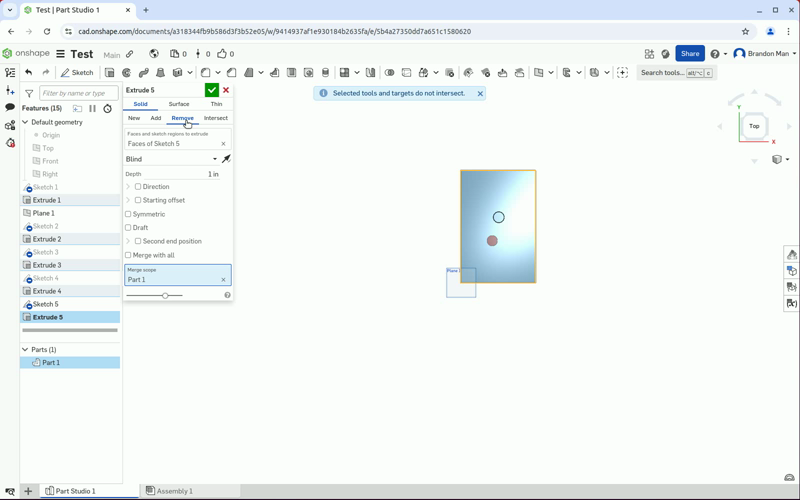
key(tab, 4)
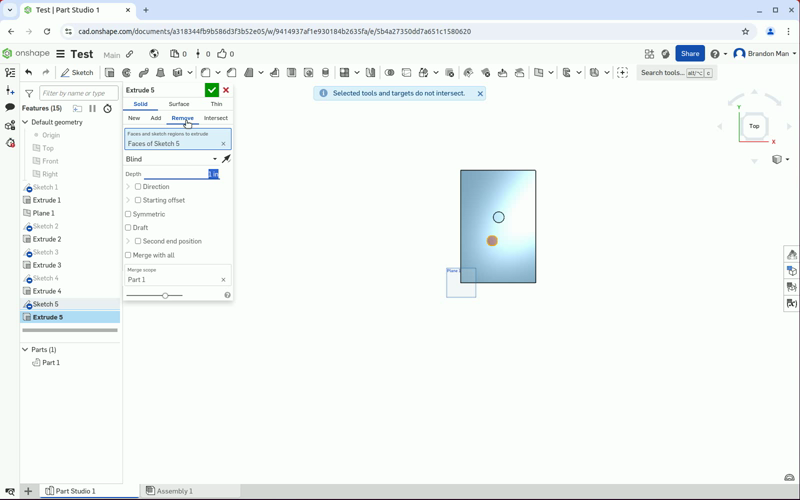
text(3.851)
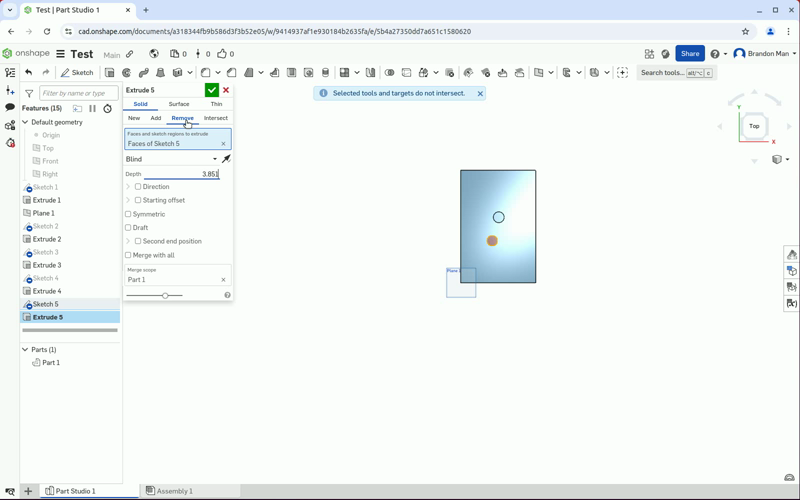
key(tab, 6)
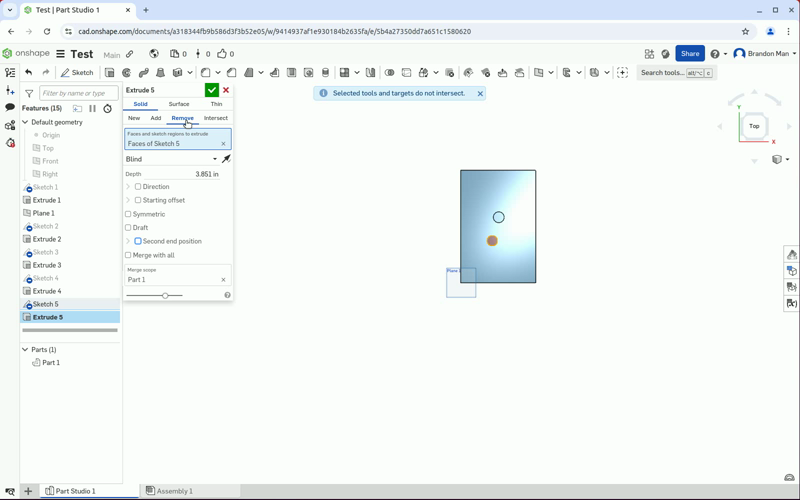
key(space)
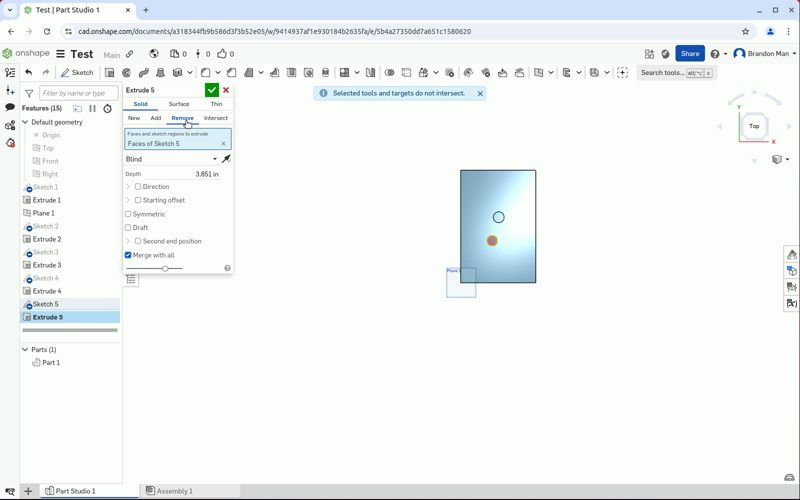
key(enter)
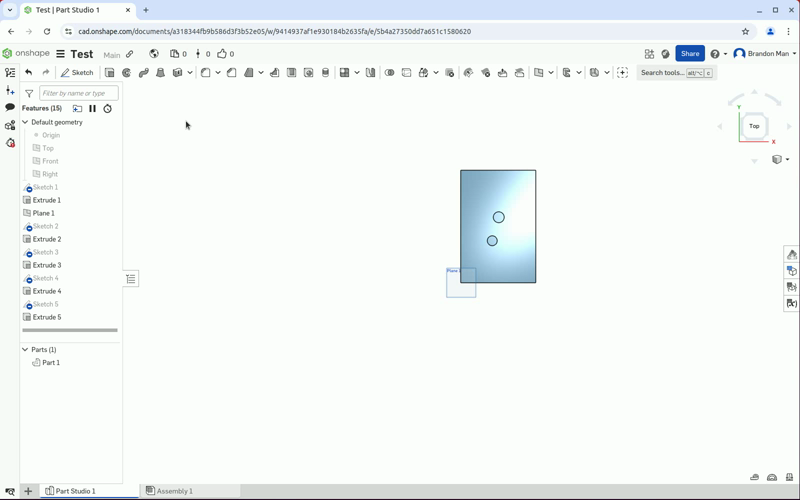
key(shift+h)
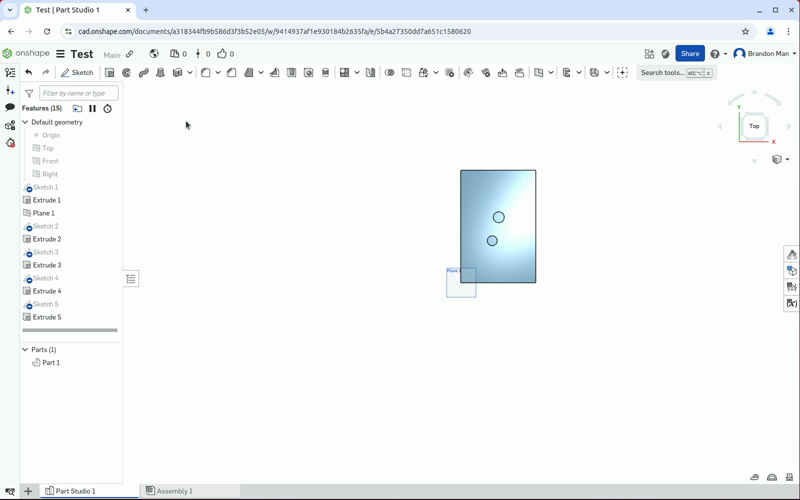
key(shift+h)
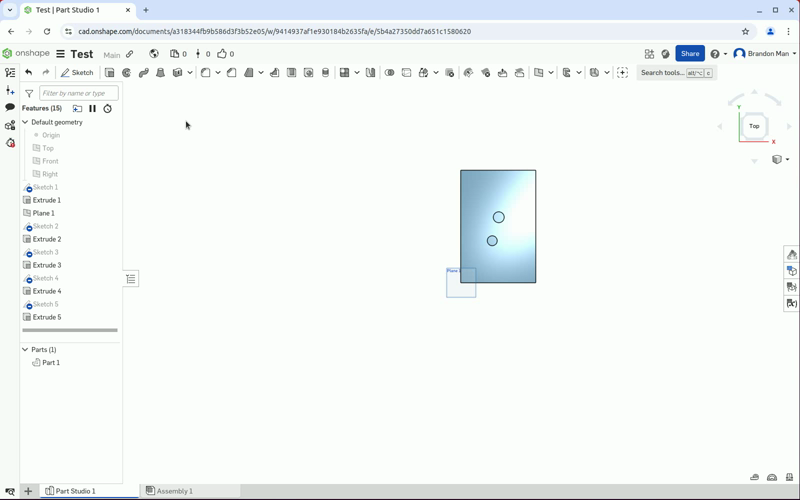
mouse_move(73, 189)
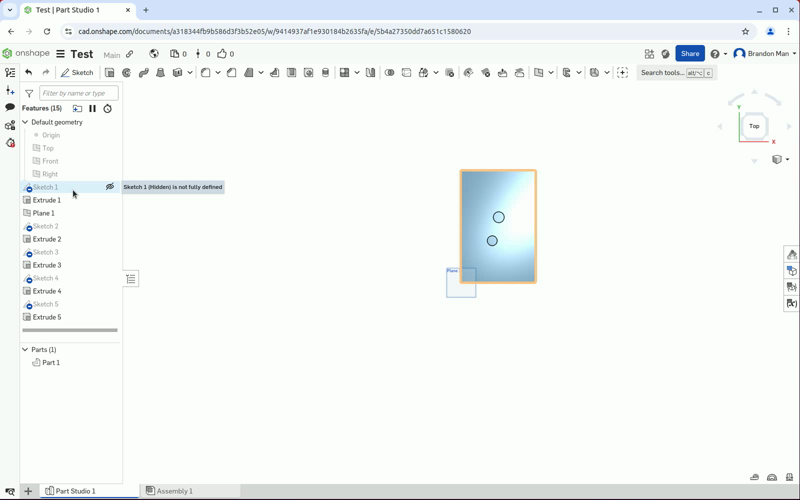
click(73, 189)
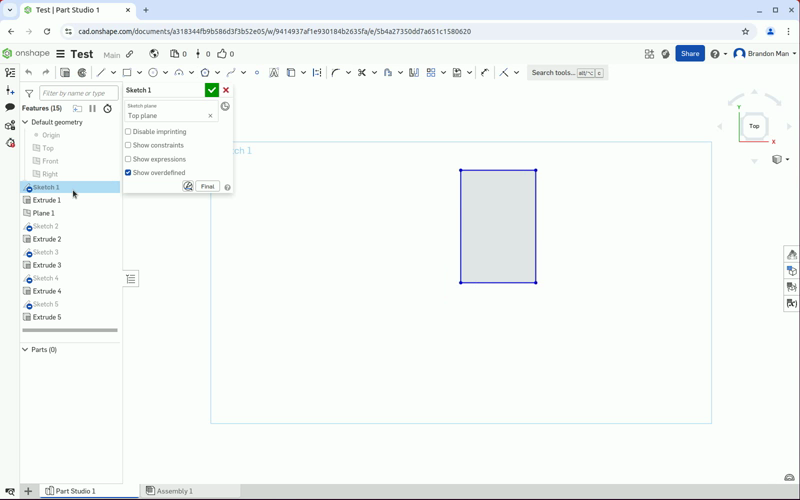
mouse_move(229, 92)
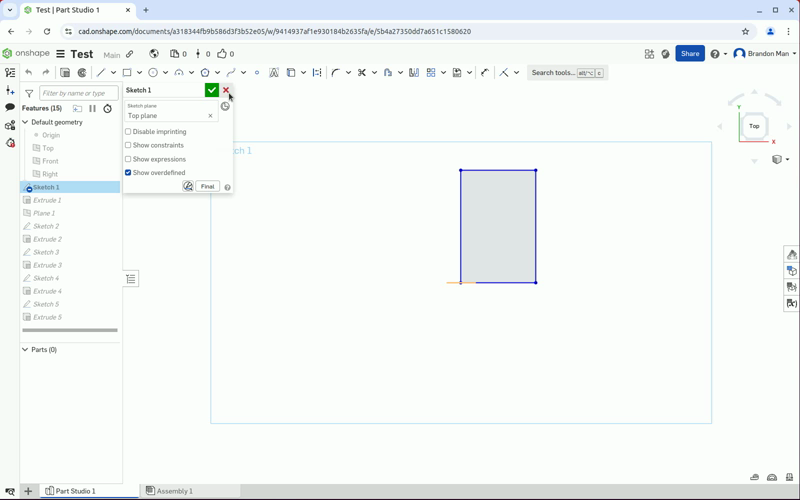
click(229, 92)
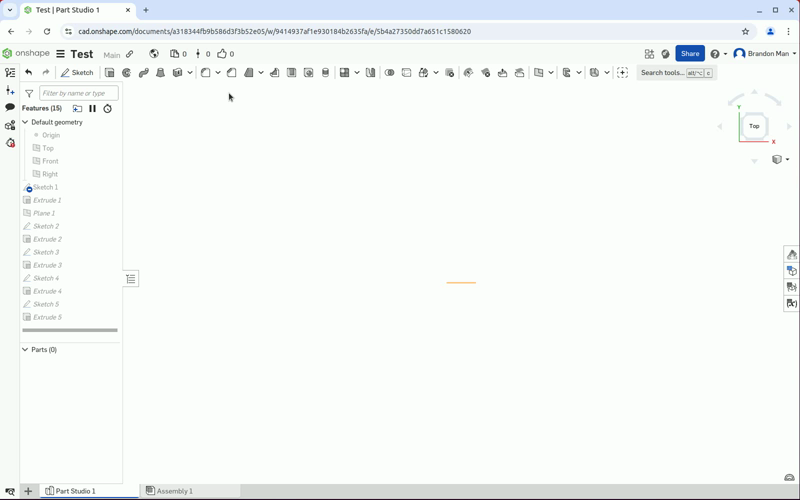
key(shift+s)
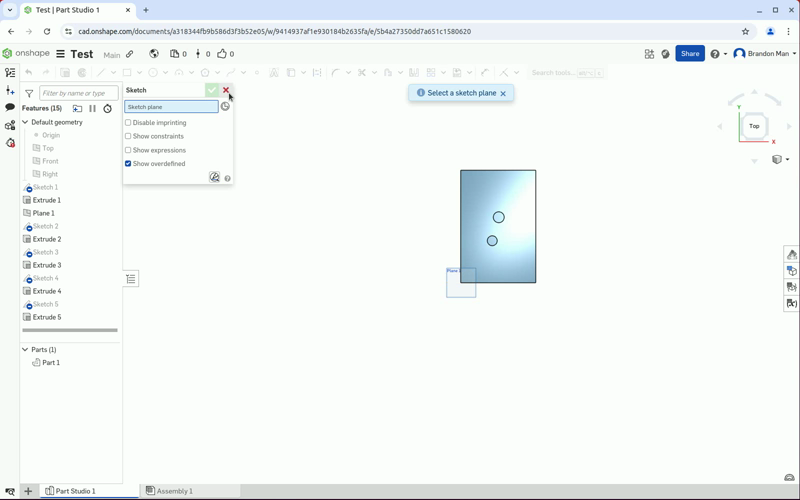
mouse_move(69, 215)
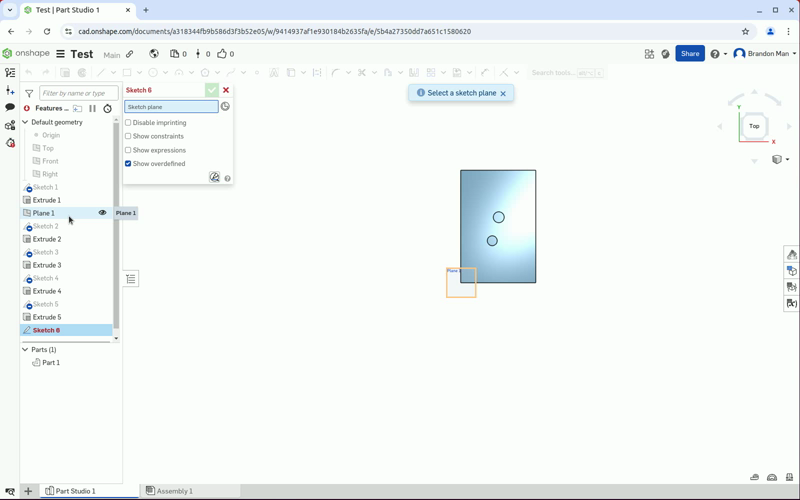
click(69, 215)
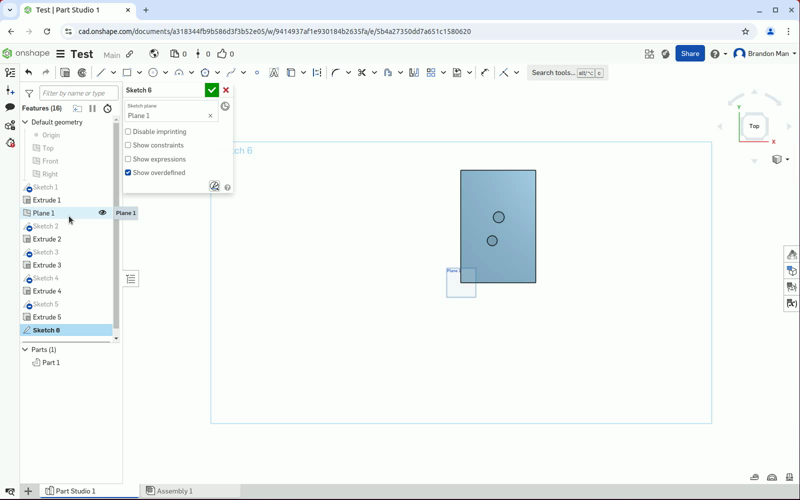
mouse_move(73, 352)
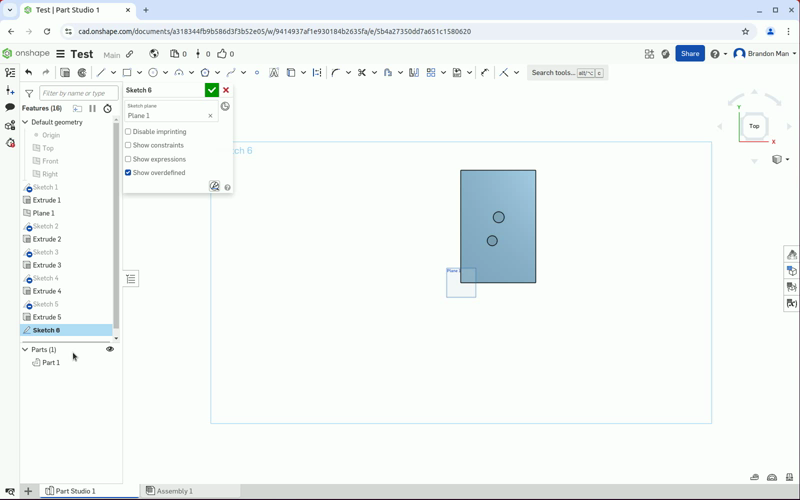
key(y)
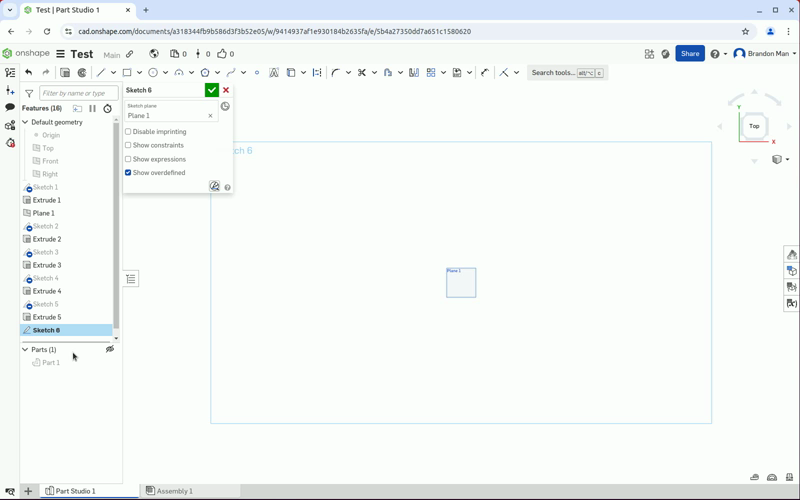
key(c)
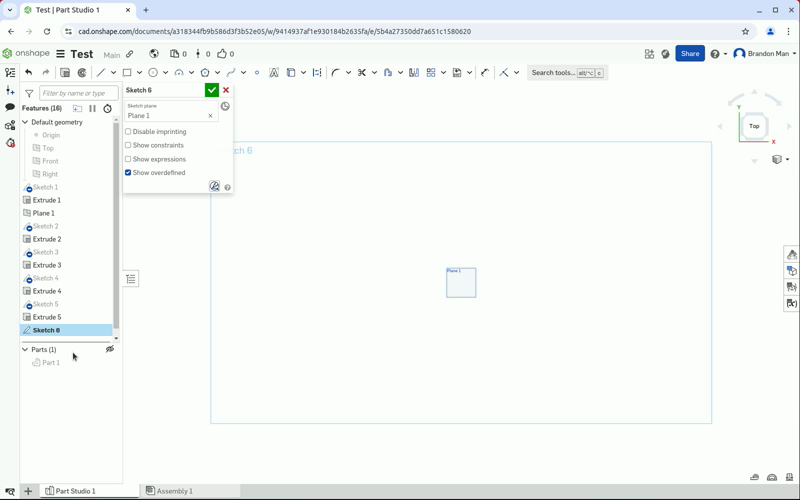
key_down(shift)
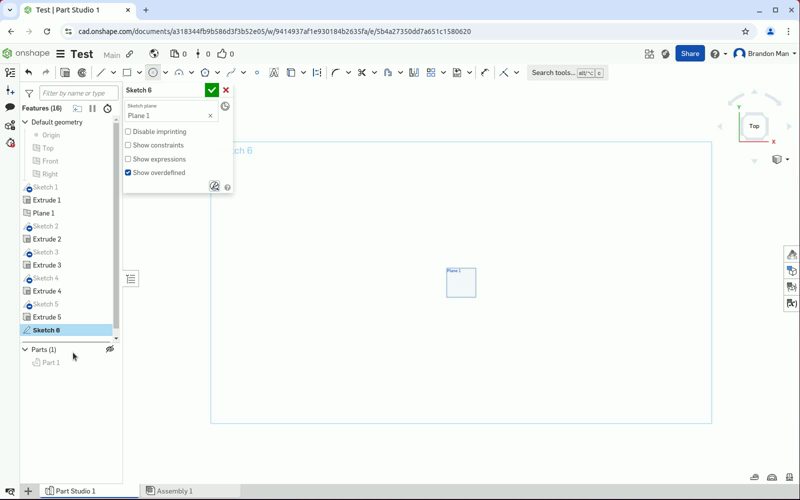
mouse_move(505, 240)
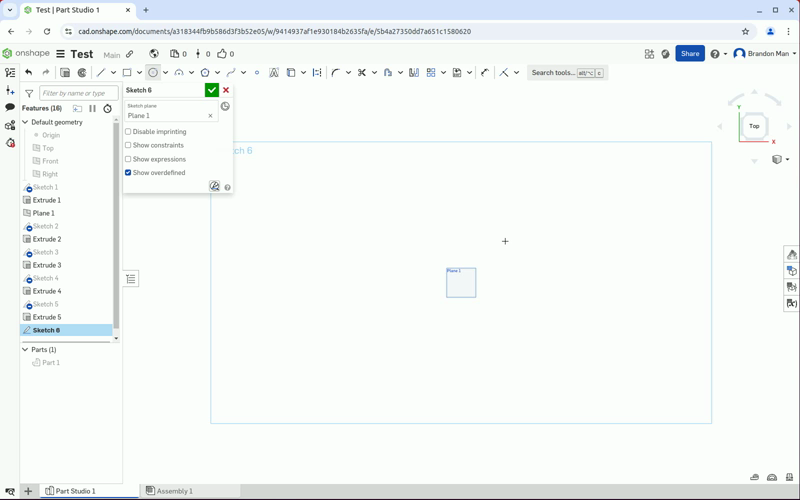
click(505, 240)
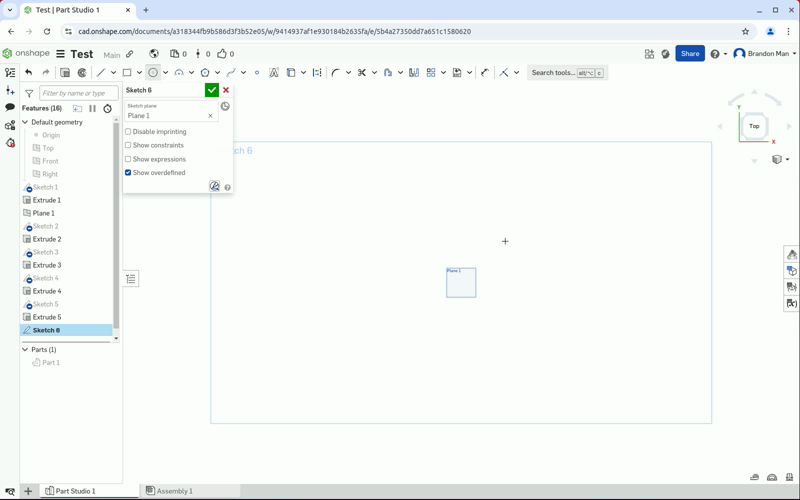
key_up(shift)
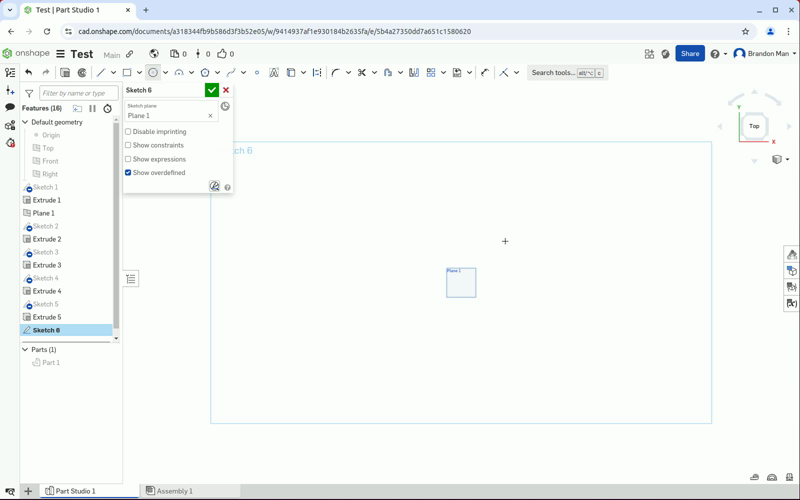
mouse_move(508, 240)
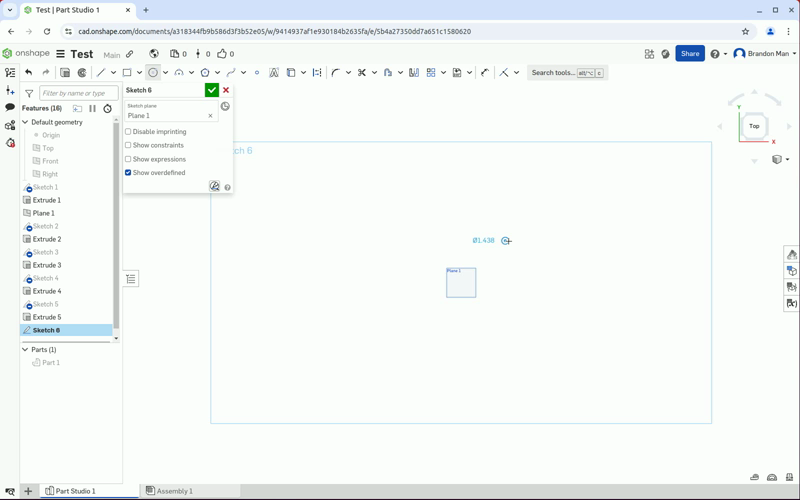
click(508, 240)
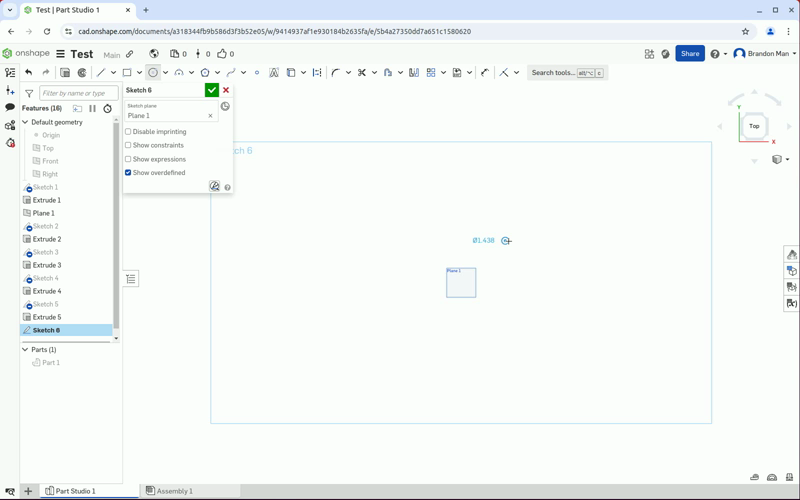
key(esc)
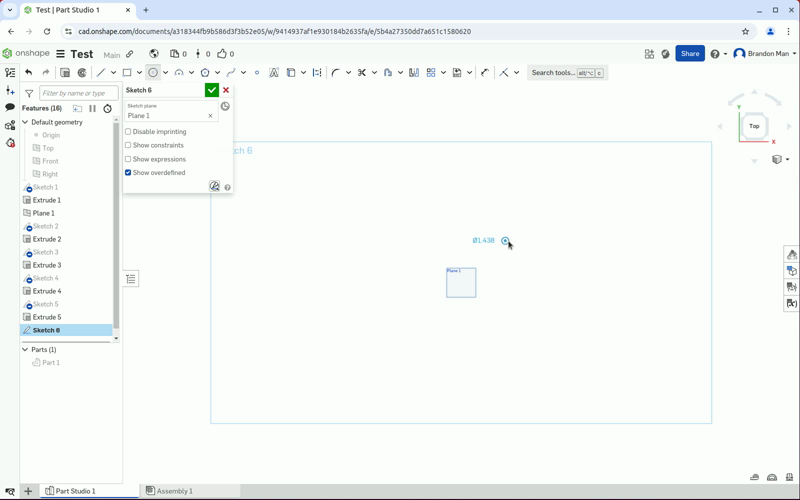
mouse_move(506, 240)
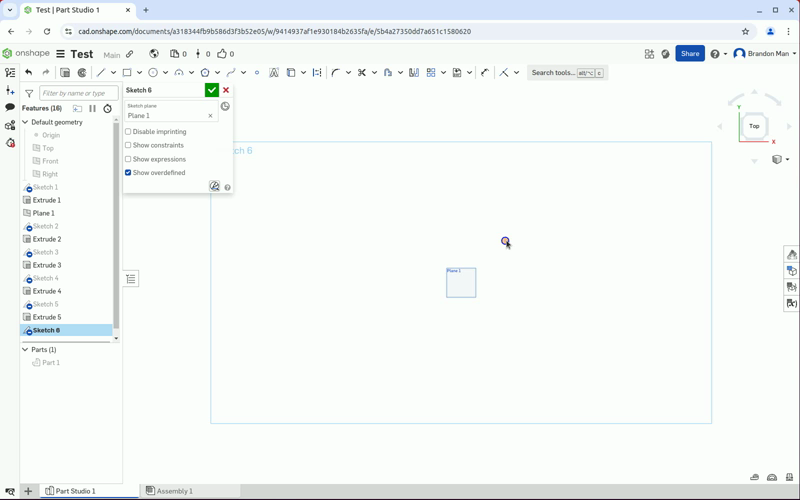
scroll(6)
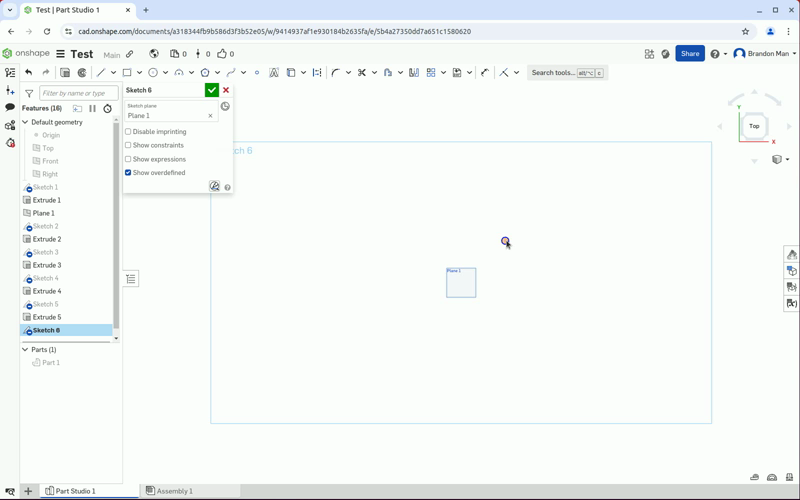
scroll(6)
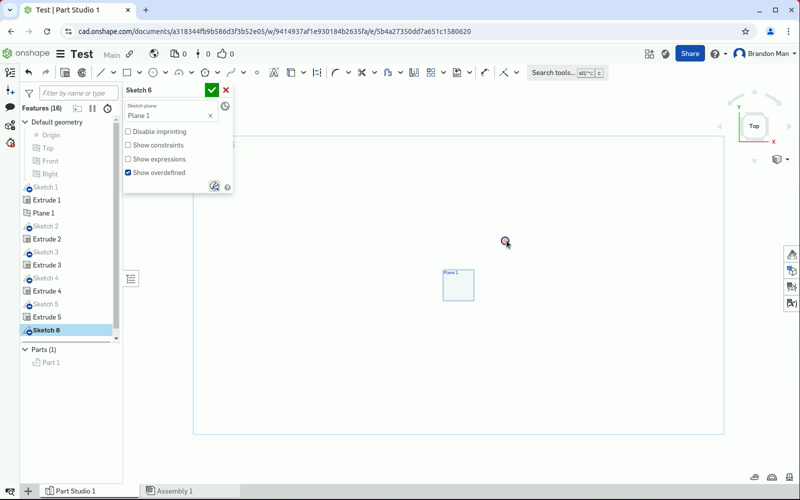
scroll(6)
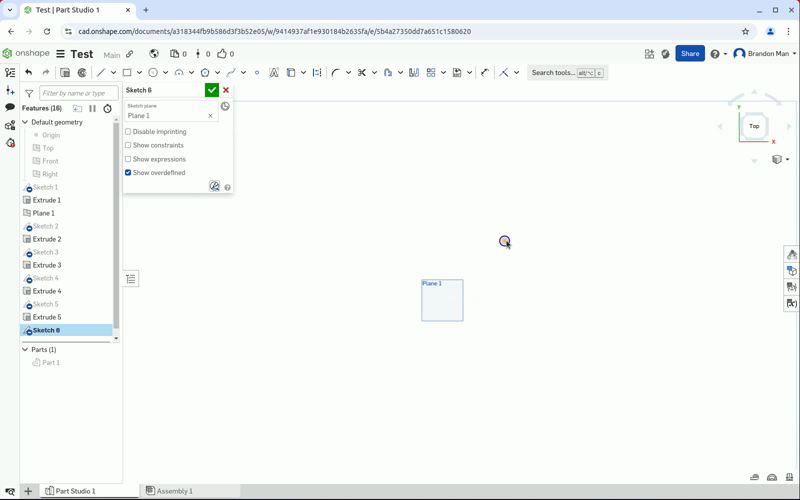
scroll(6)
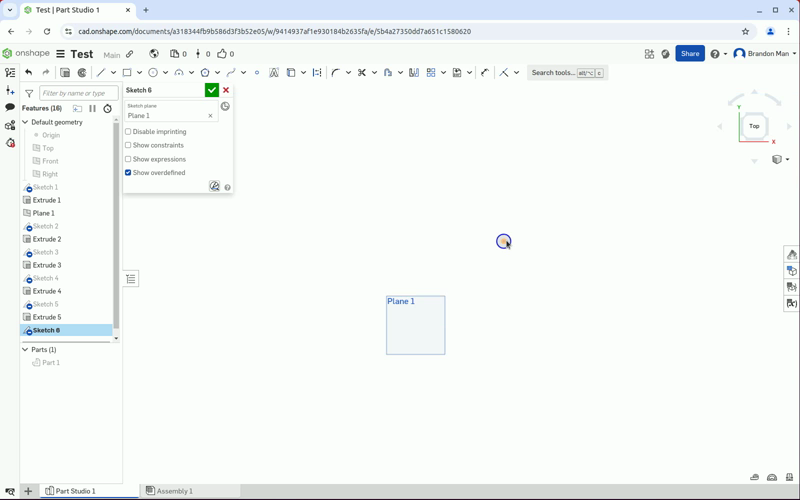
scroll(6)
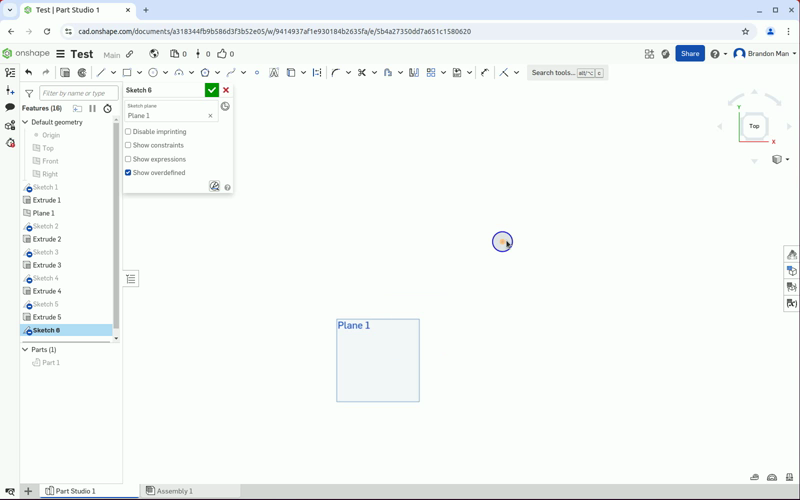
scroll(6)
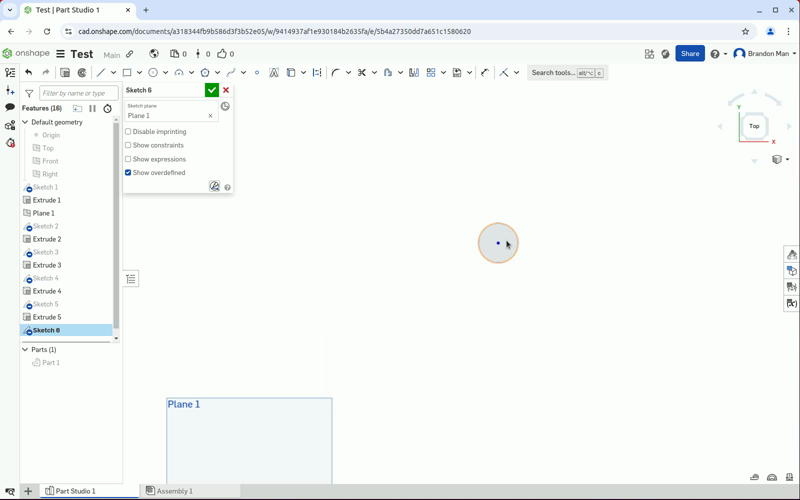
scroll(6)
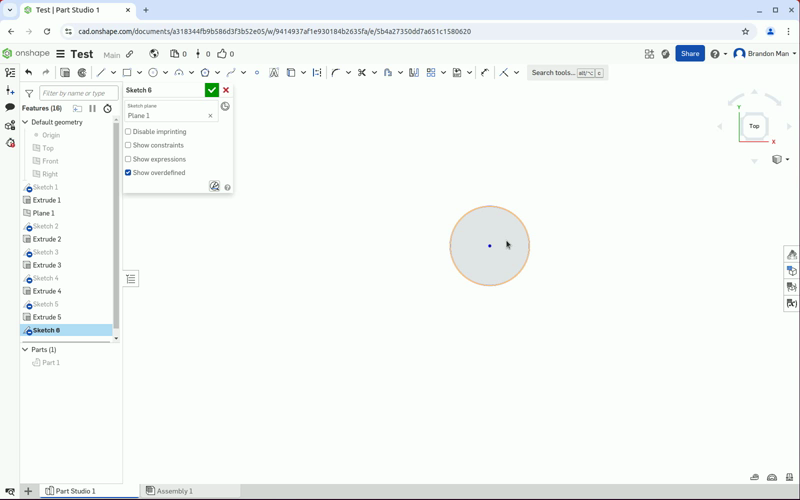
click(506, 240)
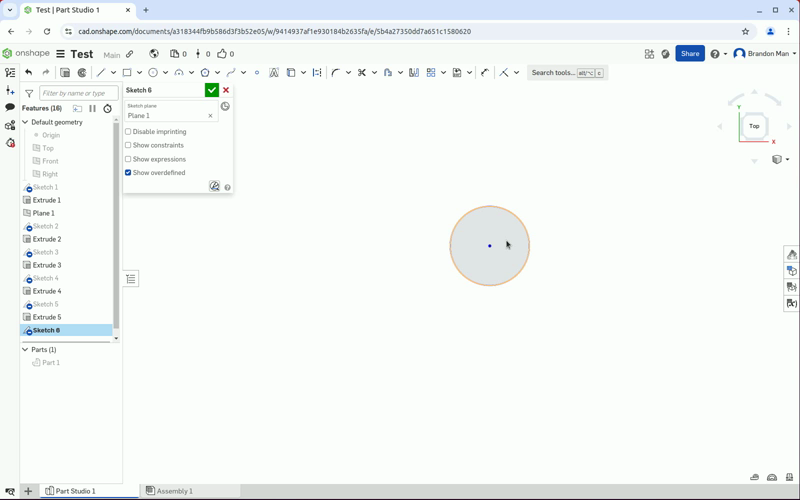
scroll(-6)
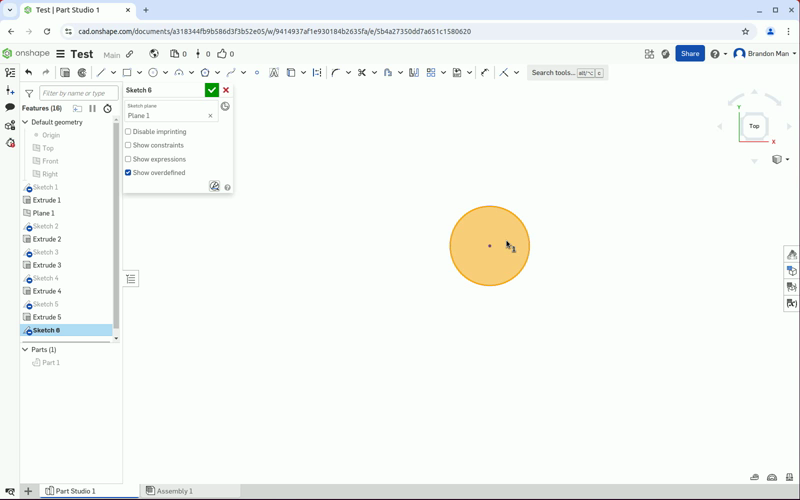
scroll(-6)
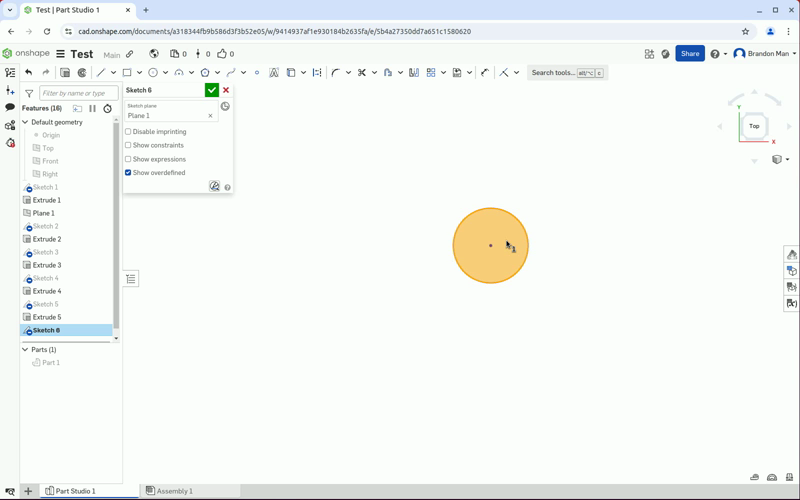
scroll(-6)
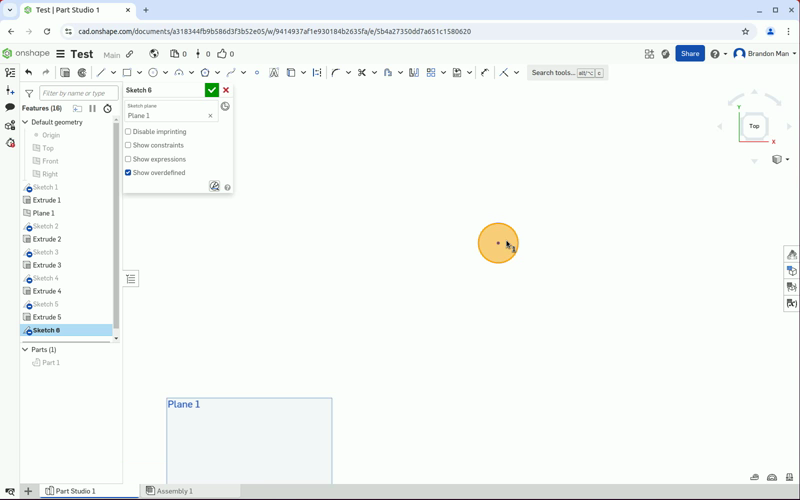
scroll(-6)
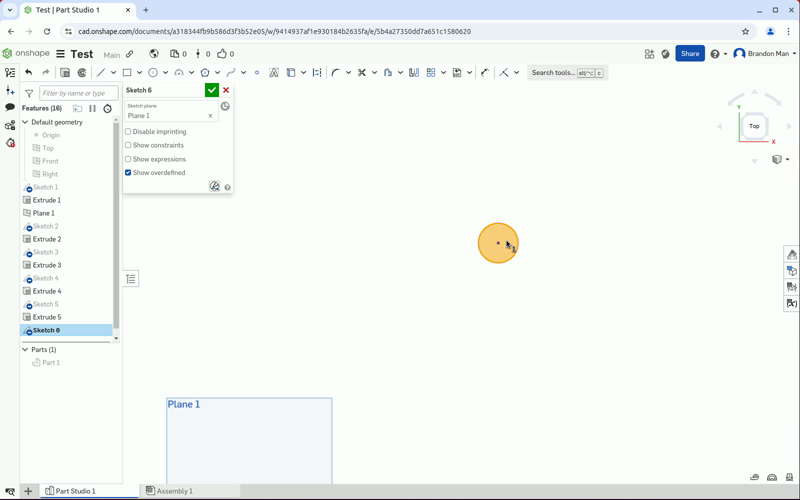
scroll(-6)
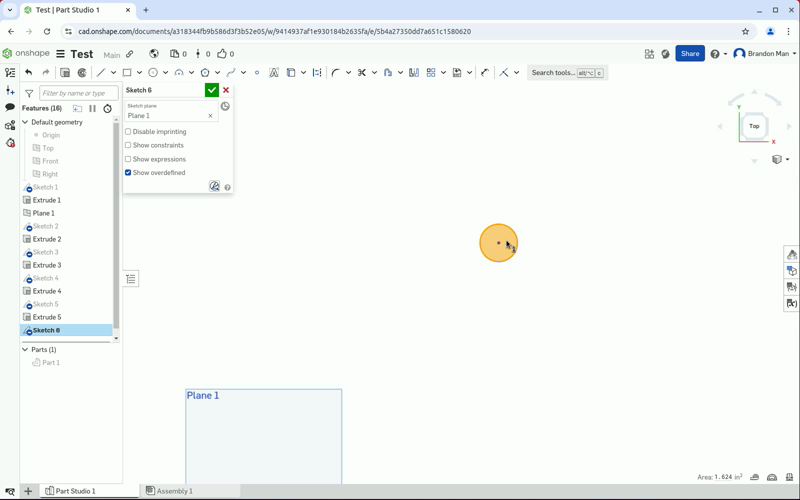
scroll(-6)
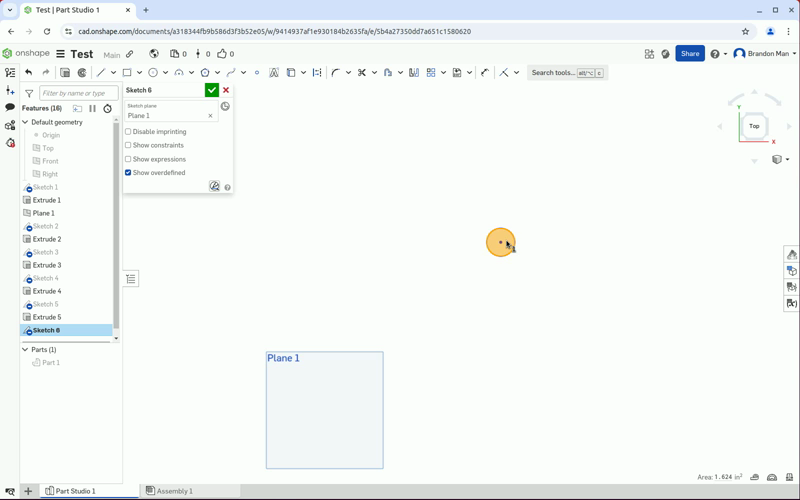
scroll(-6)
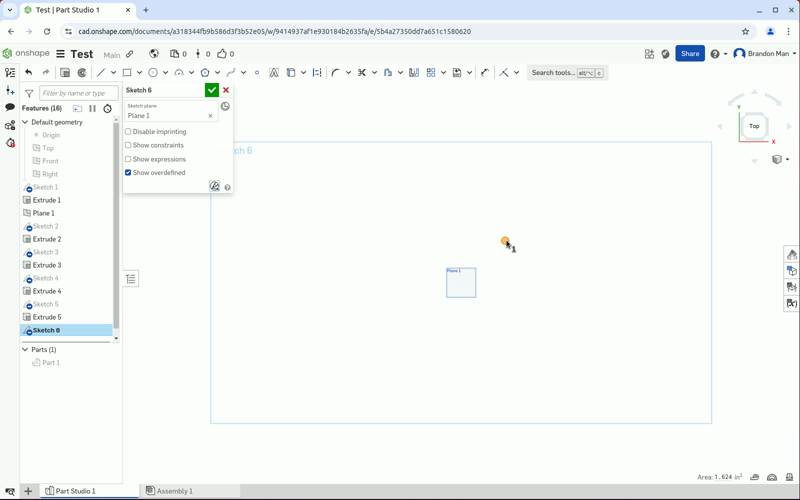
mouse_move(73, 352)
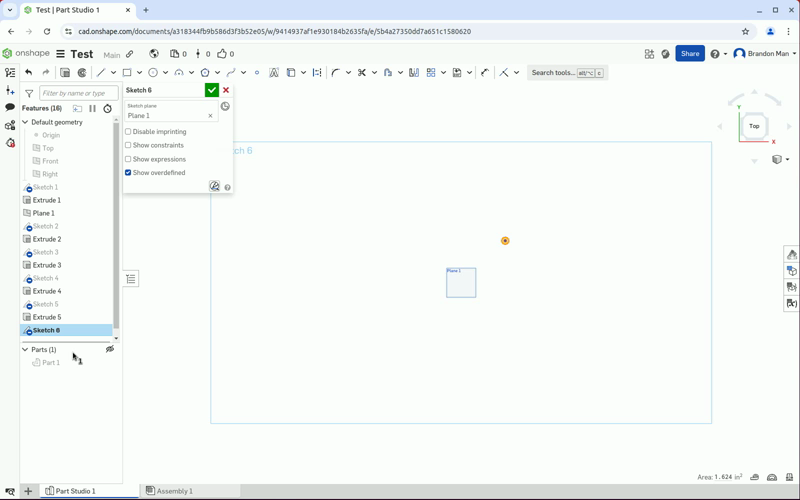
key(shift+y)
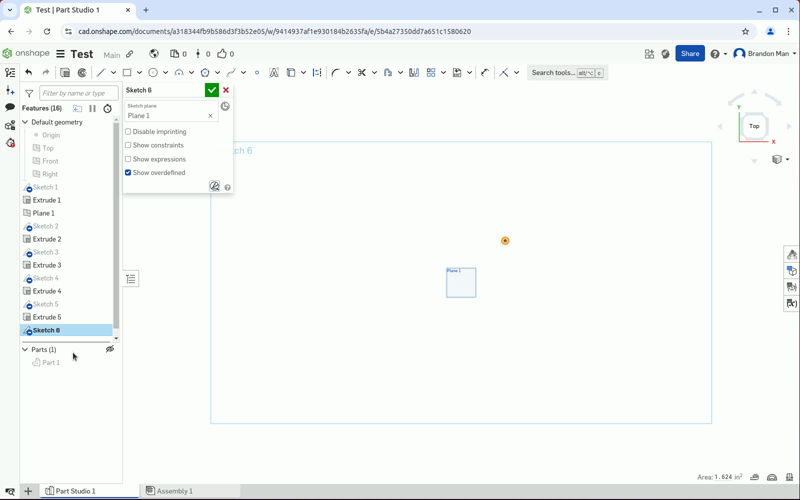
key(shift+e)
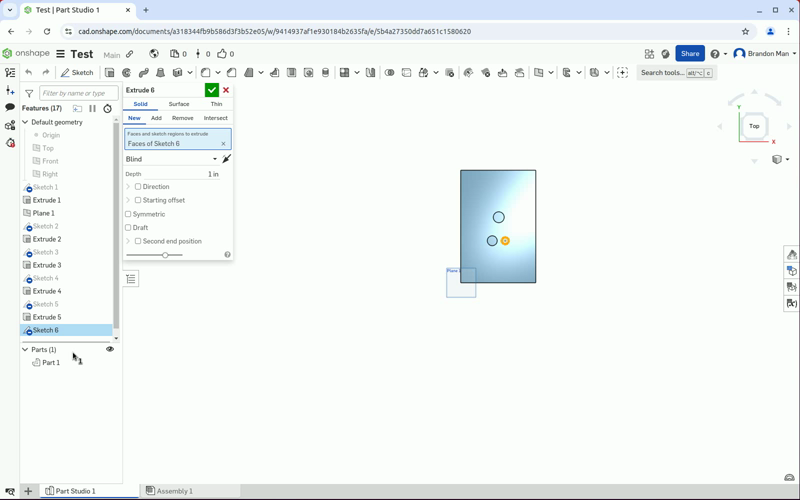
mouse_move(143, 106)
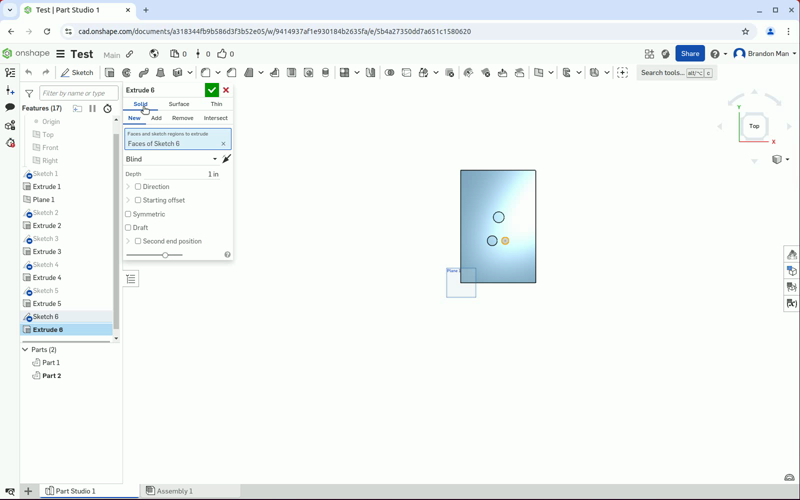
click(143, 106)
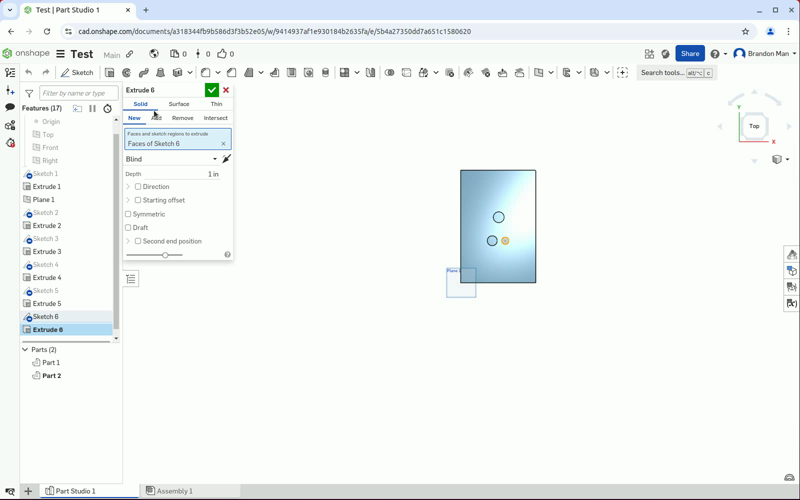
mouse_move(186, 120)
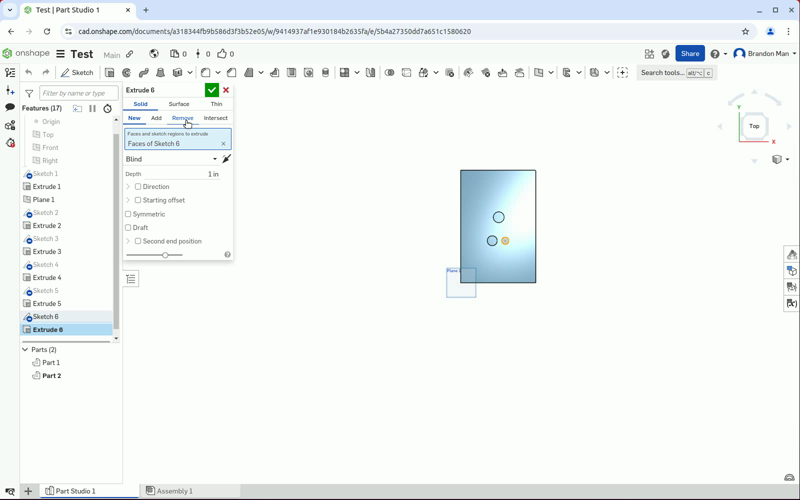
click(186, 120)
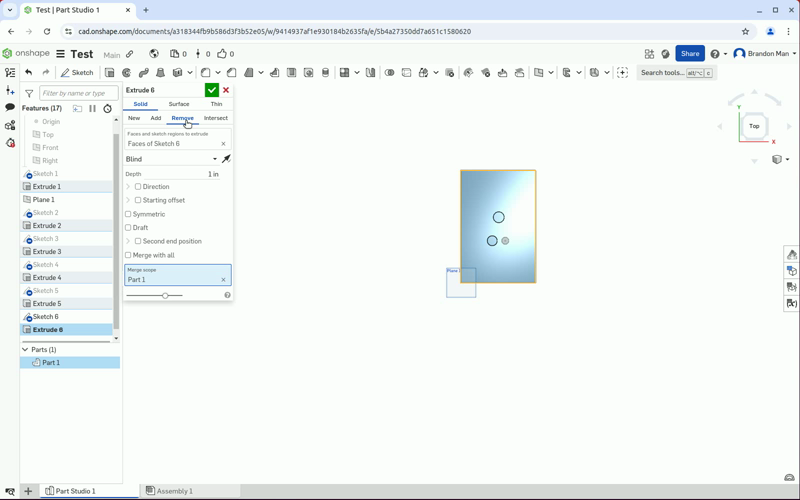
key(tab, 4)
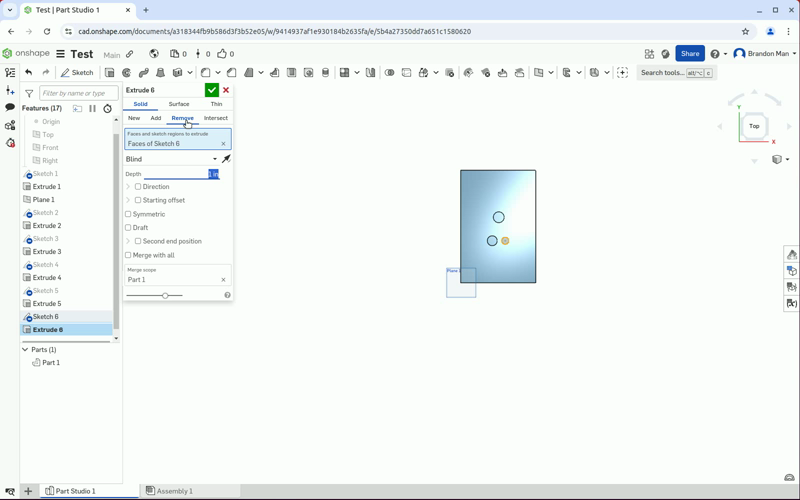
text(3.851)
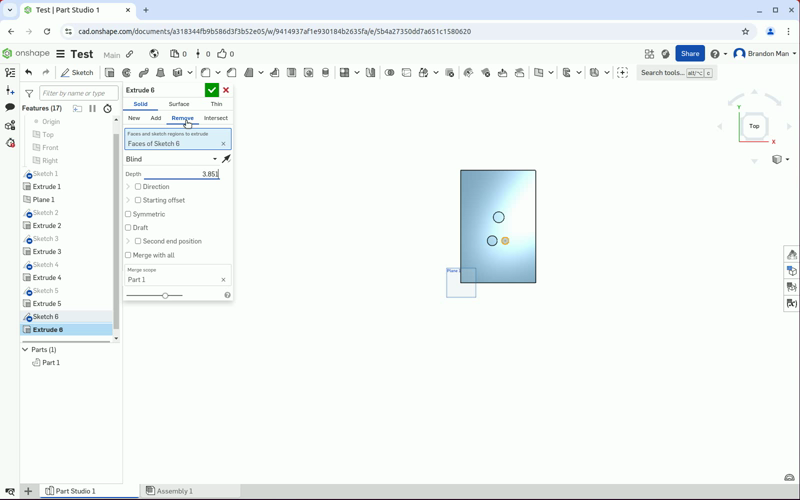
key(tab, 6)
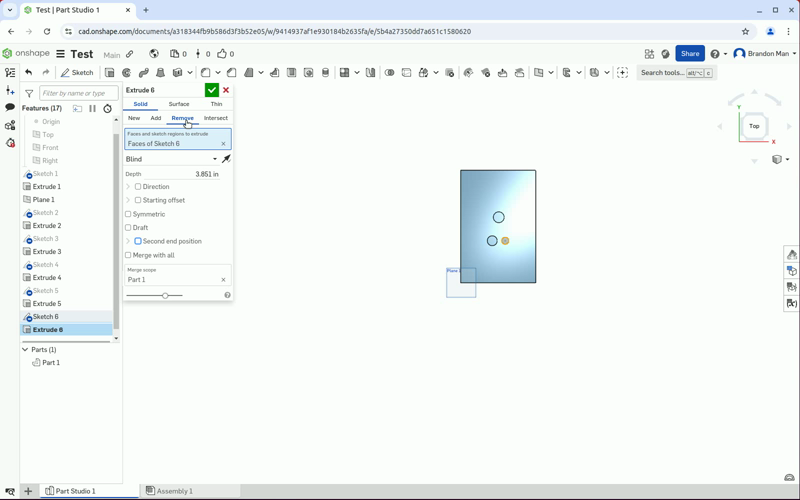
key(space)
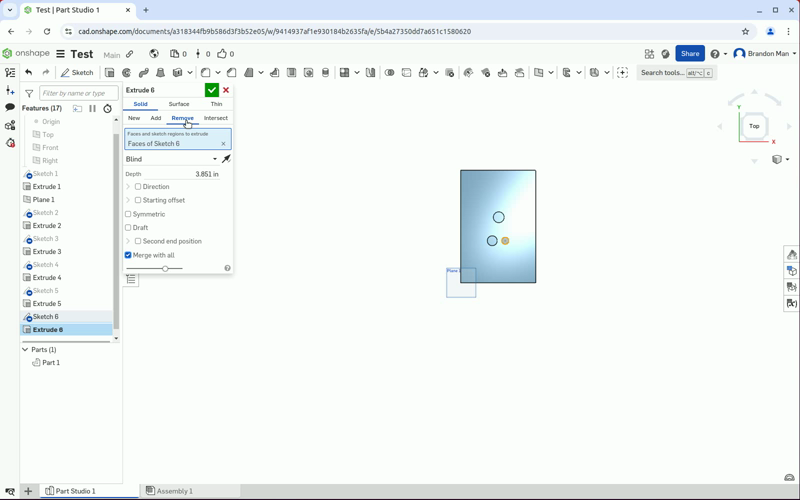
key(enter)
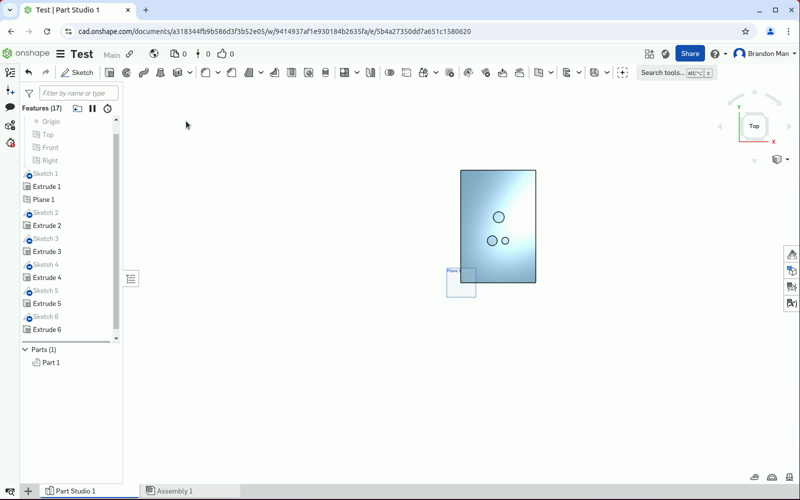
key(shift+h)
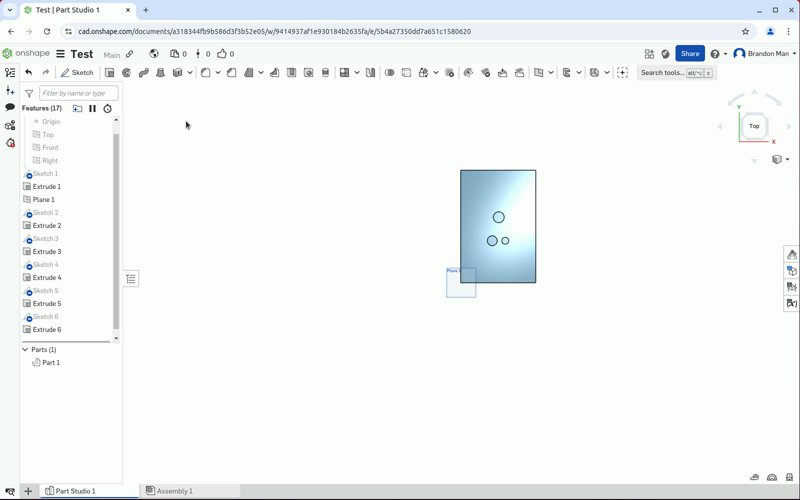
key(shift+h)
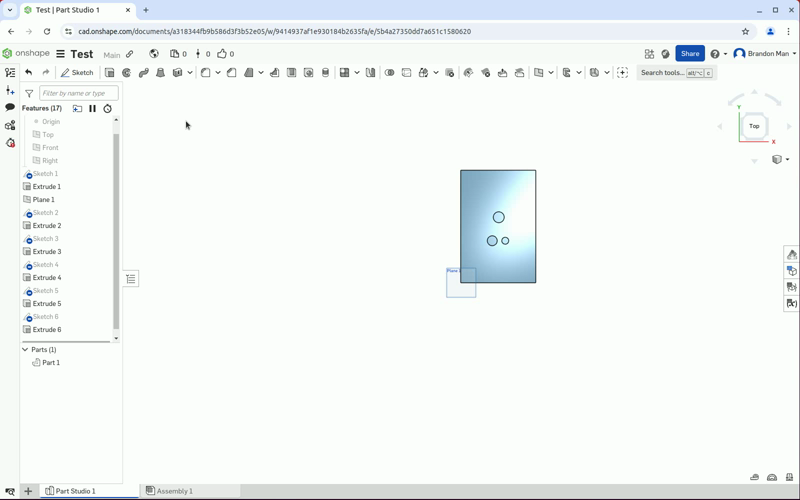
mouse_move(69, 176)
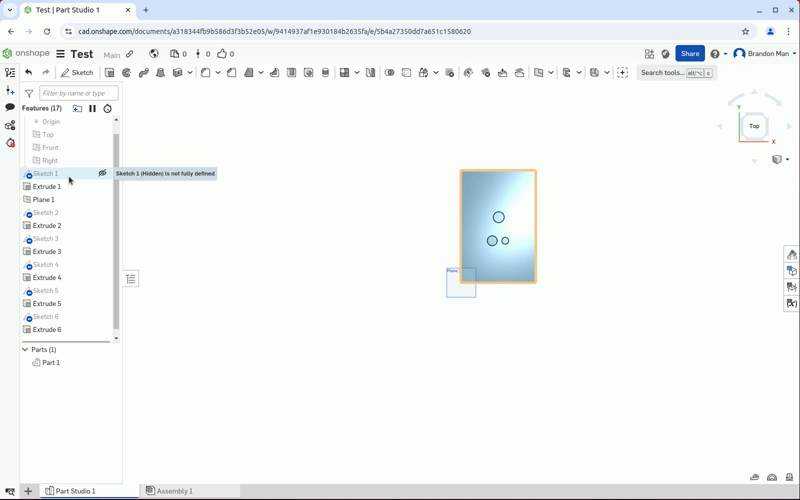
click(69, 176)
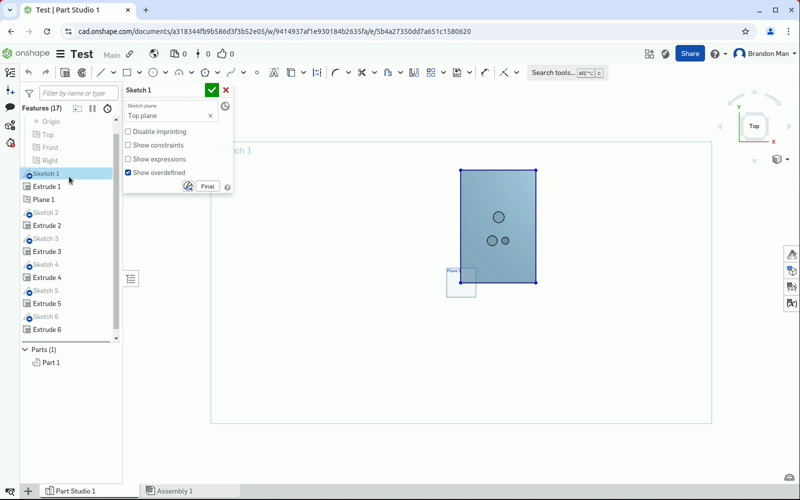
mouse_move(229, 92)
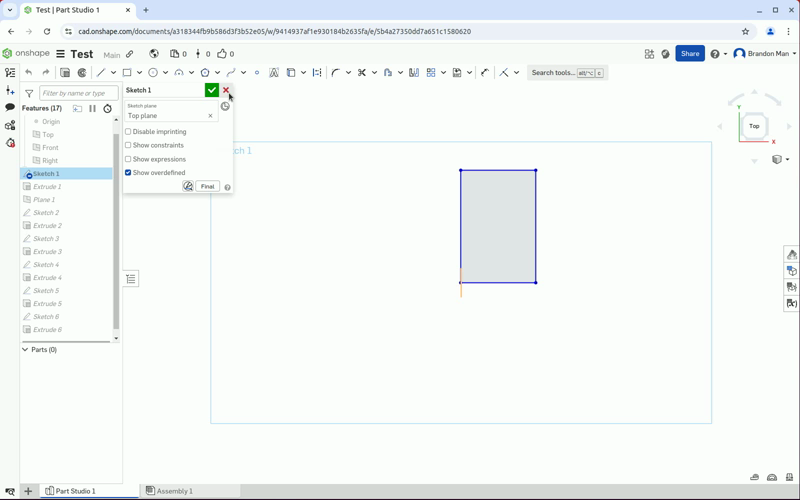
click(229, 92)
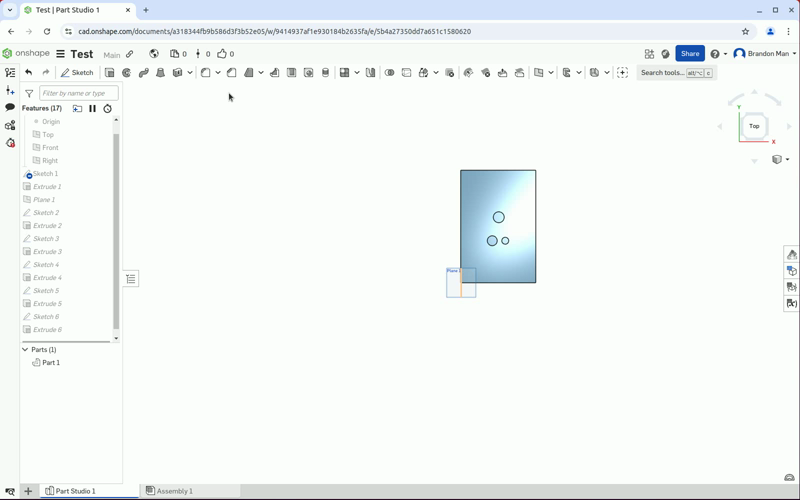
mouse_move(73, 352)
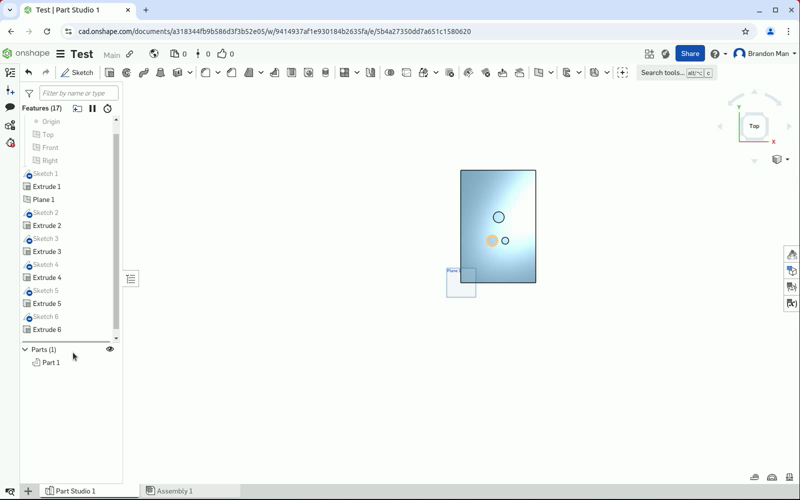
key(y)
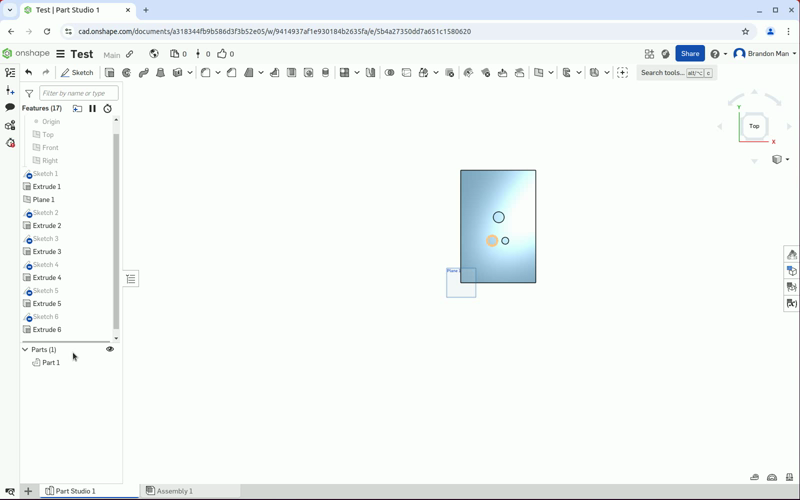
key(shift+p)
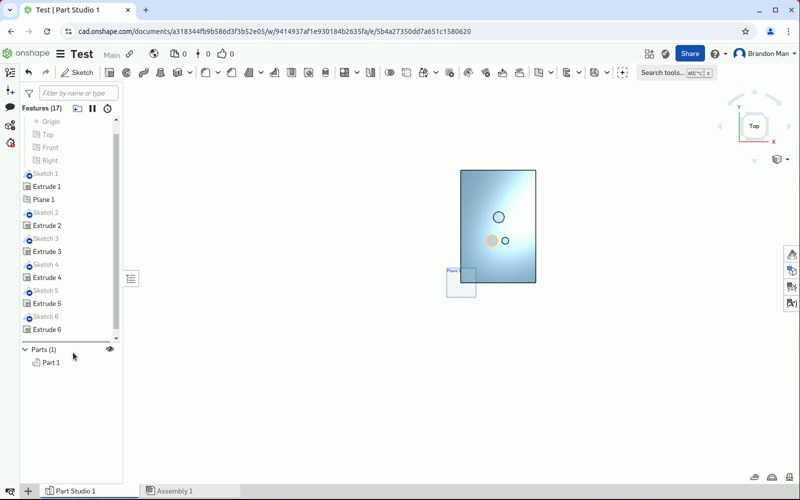
key(space)
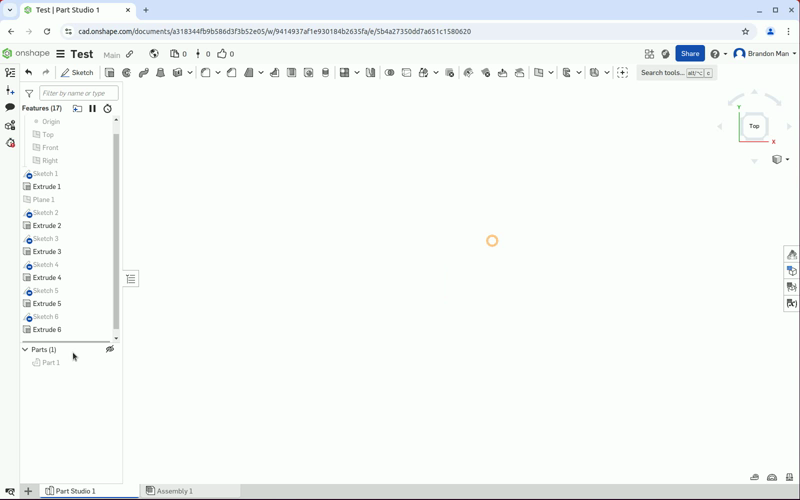
key_down(shift)
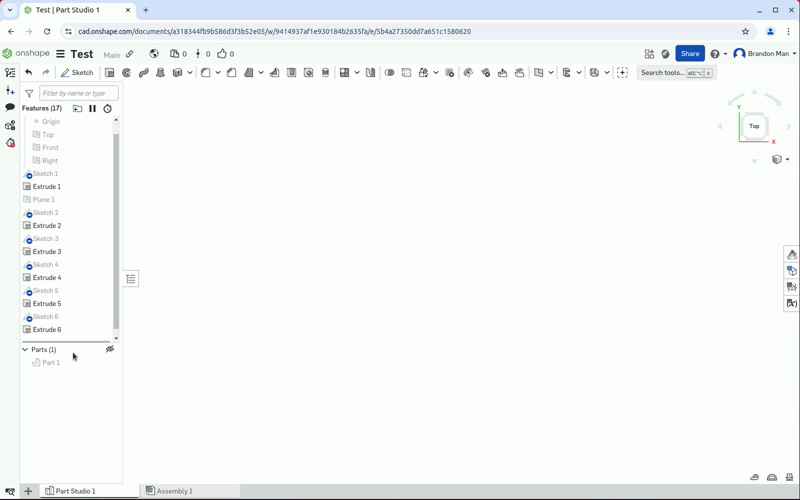
key(up)
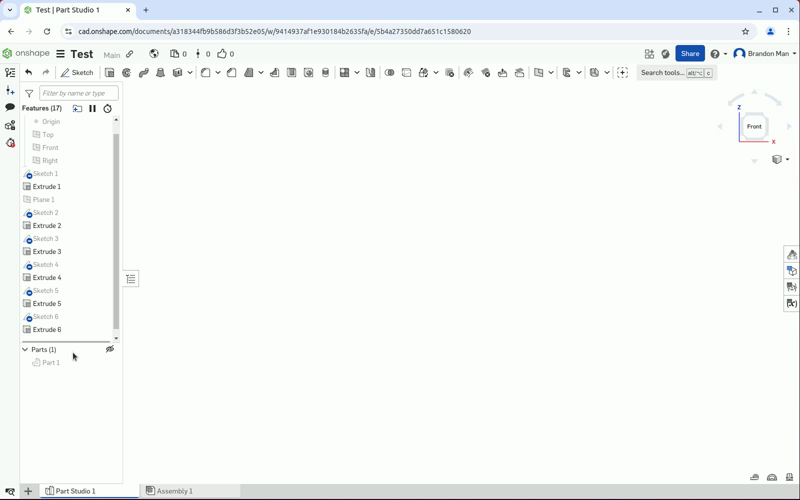
key_up(shift)
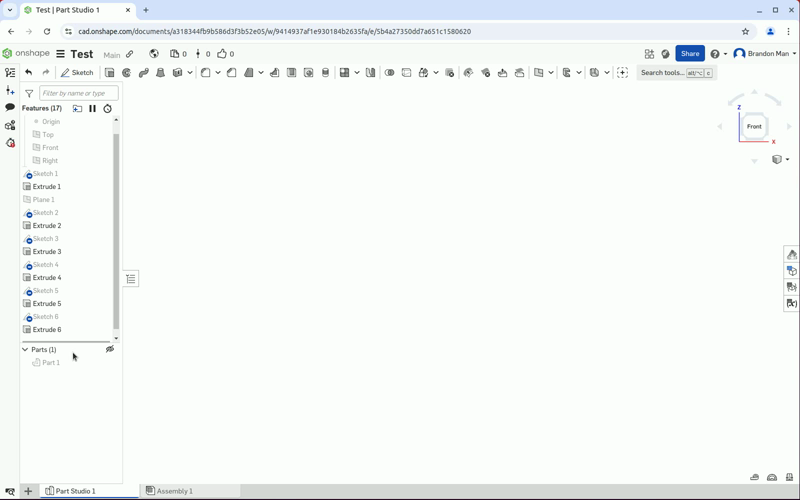
key(space)
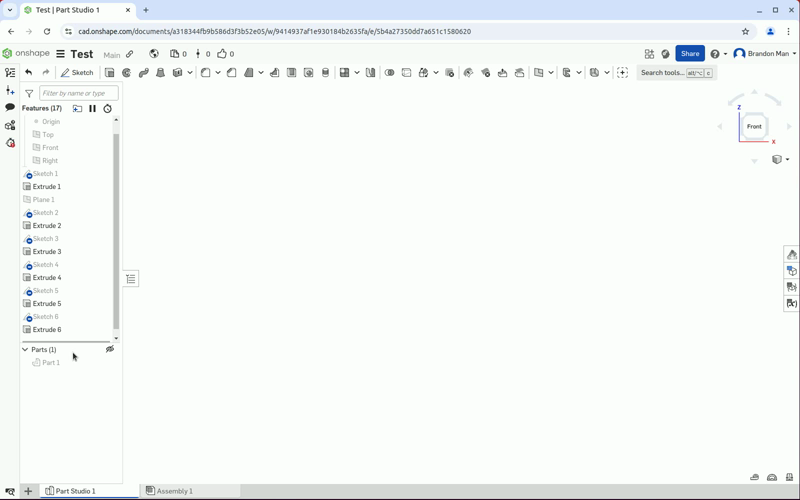
key_down(shift)
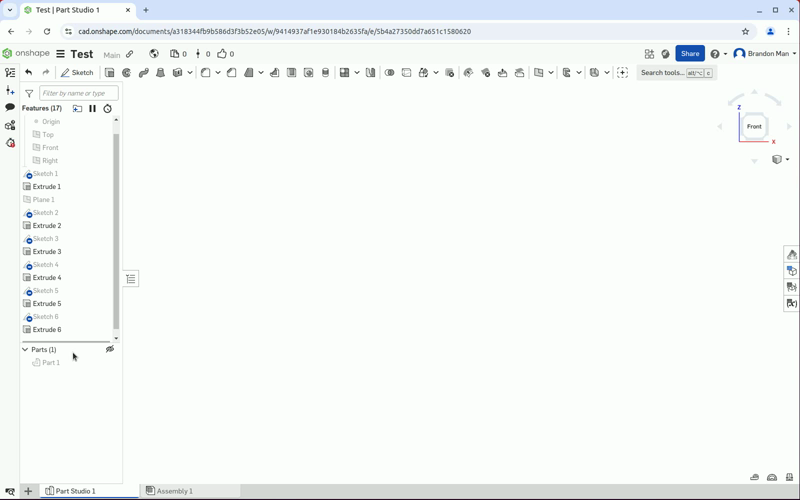
key(left)
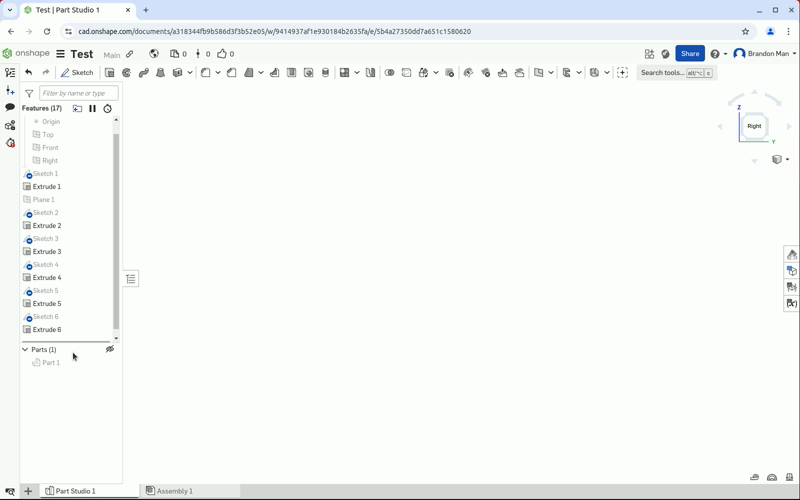
key_up(shift)
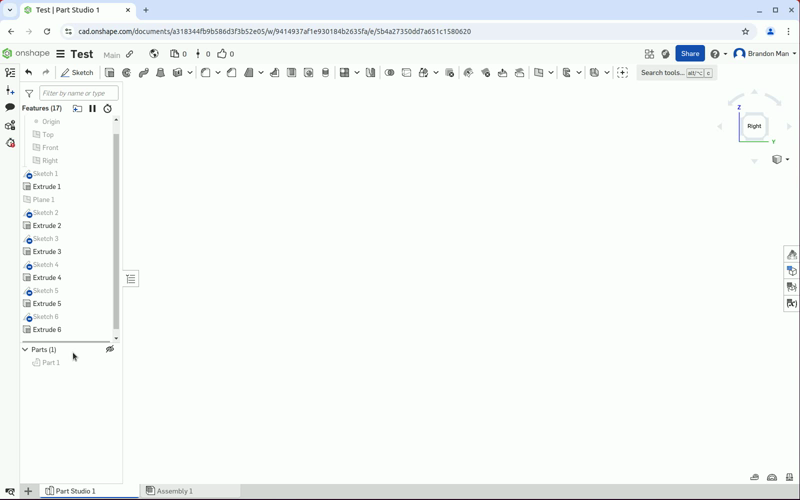
mouse_move(73, 352)
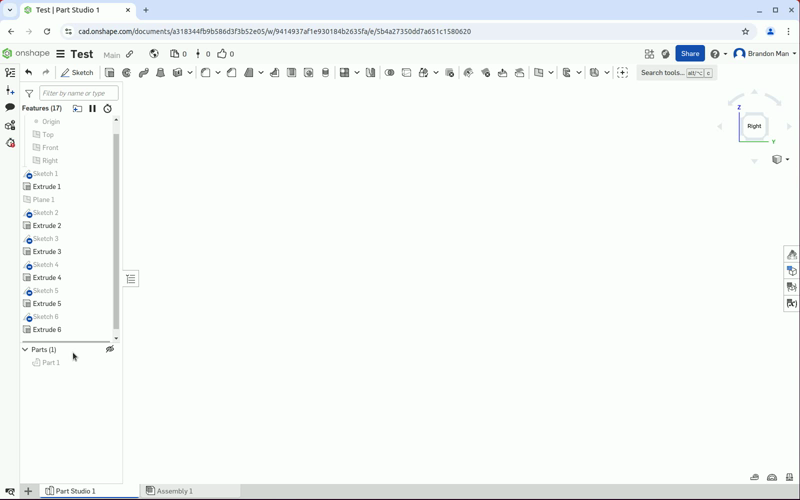
key(shift+y)
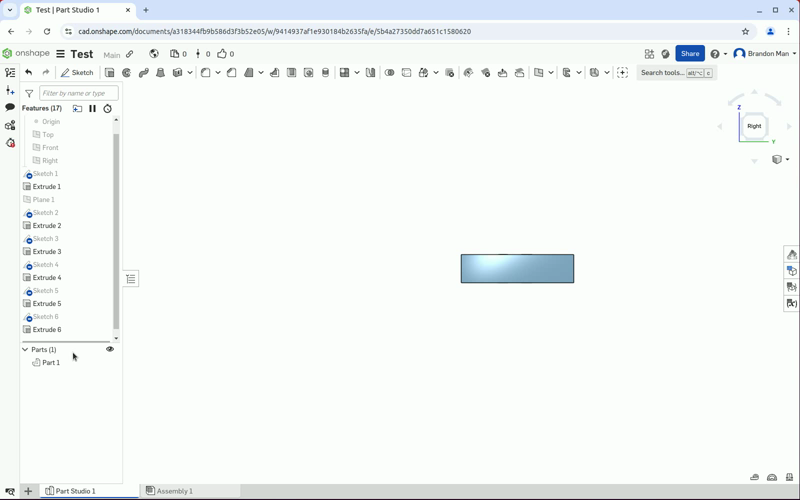
mouse_move(541, 75)
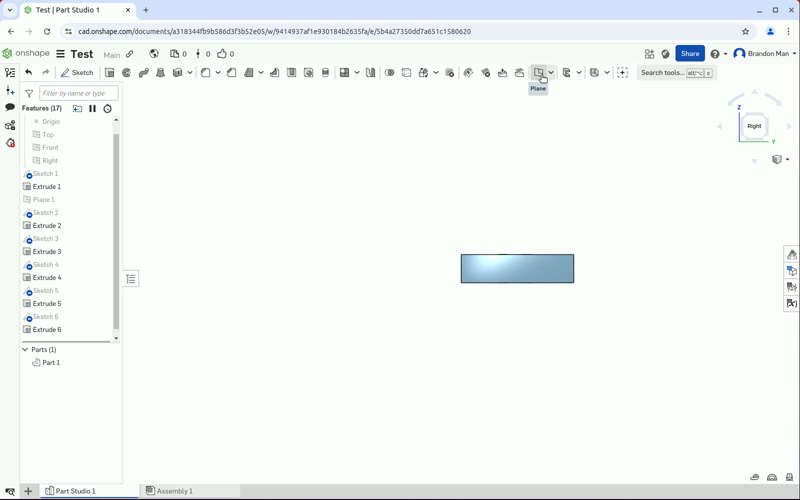
click(541, 75)
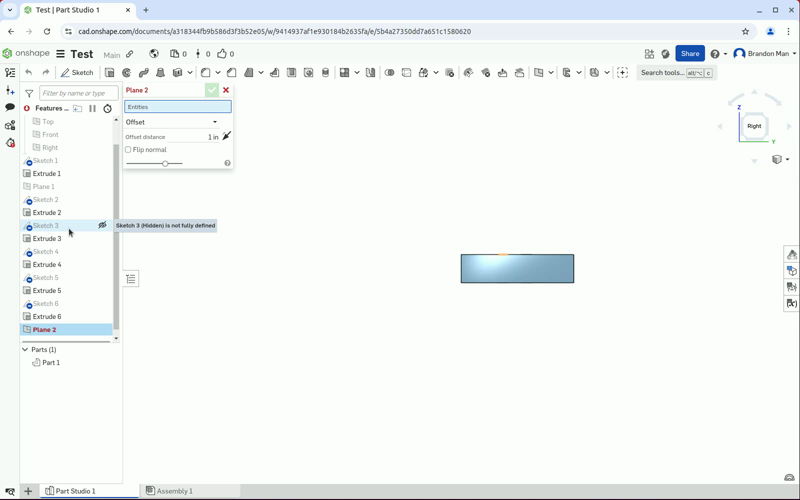
scroll(3)
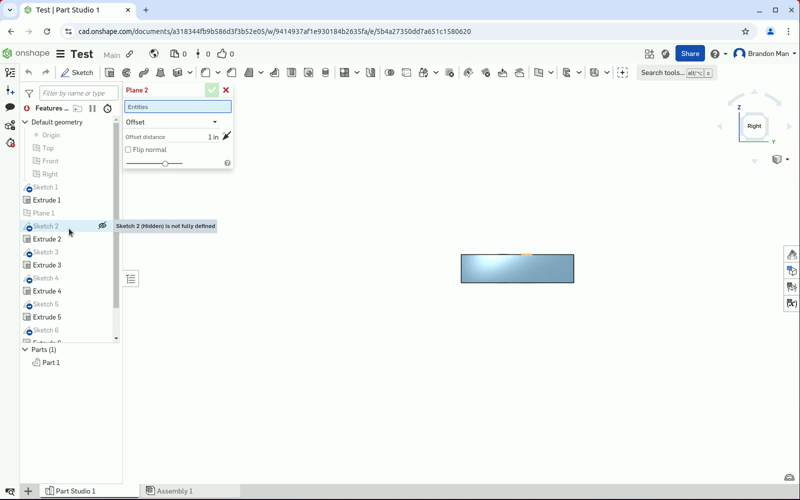
mouse_move(69, 176)
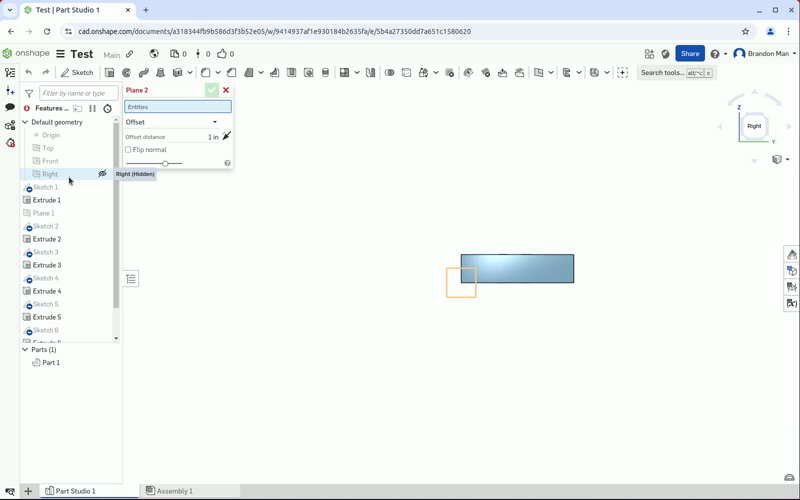
click(69, 176)
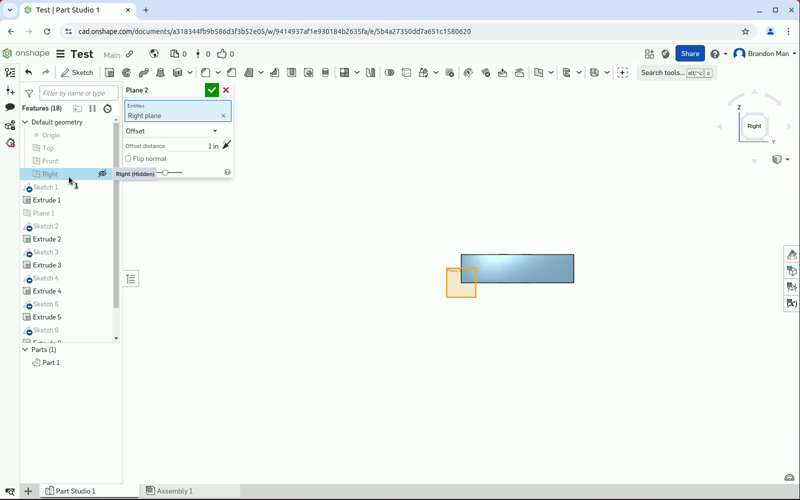
key(tab, 2)
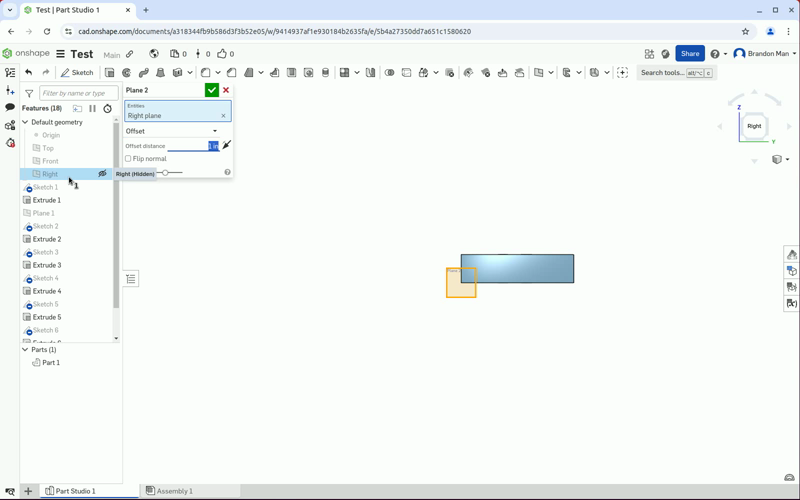
text(15.405)
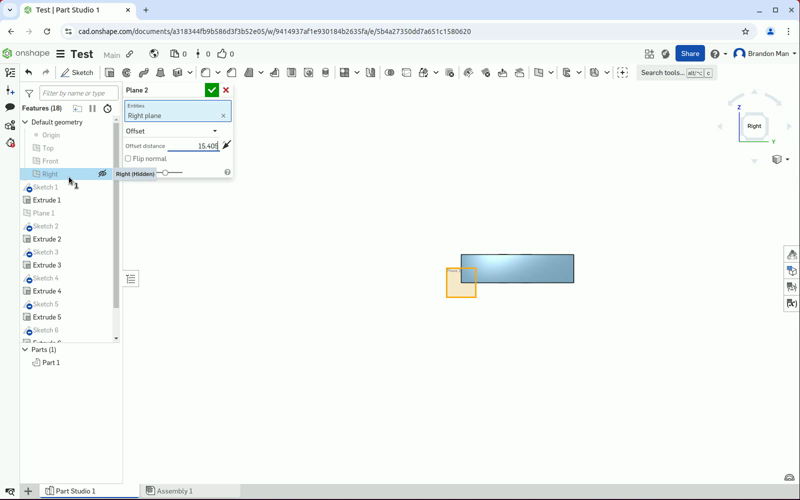
key(enter, 2)
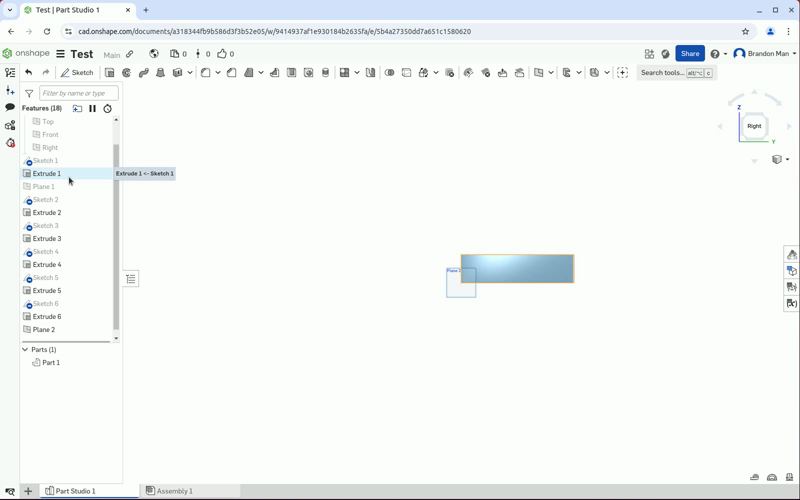
key(shift+s)
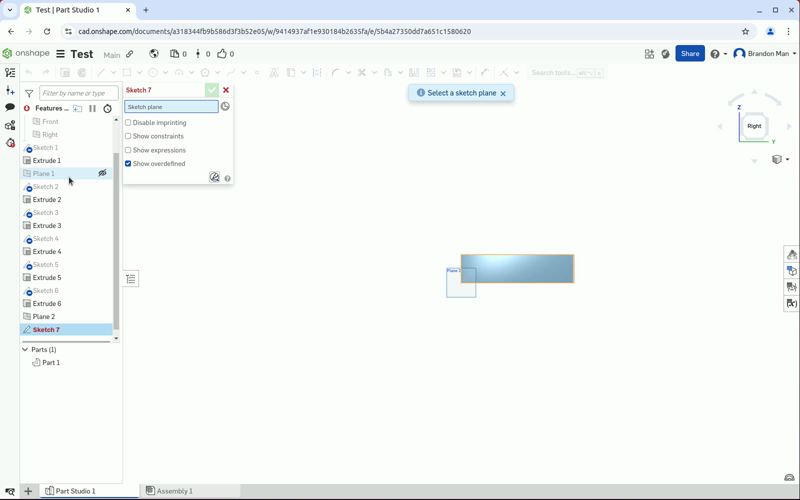
mouse_move(69, 319)
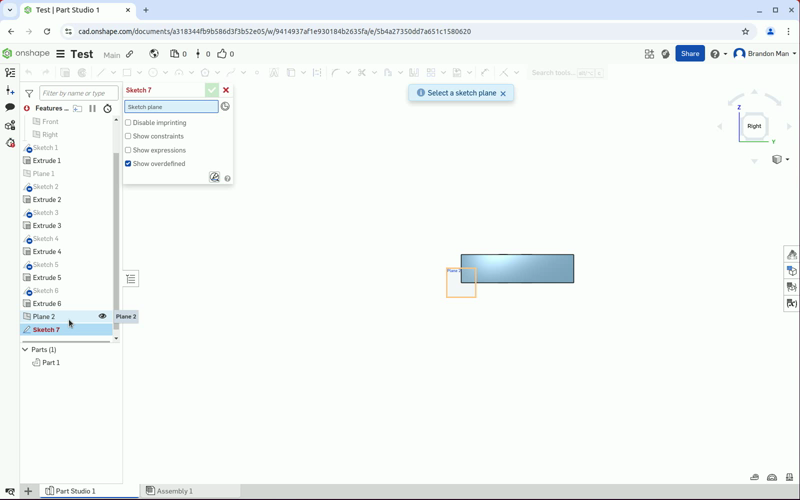
click(69, 319)
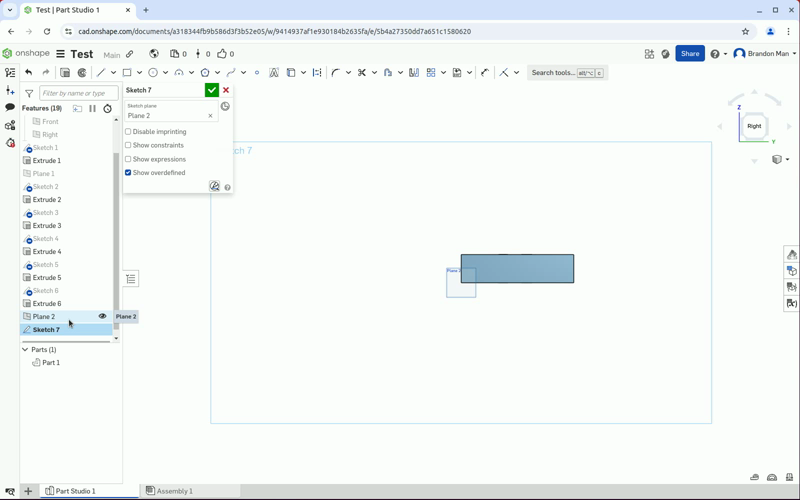
mouse_move(73, 352)
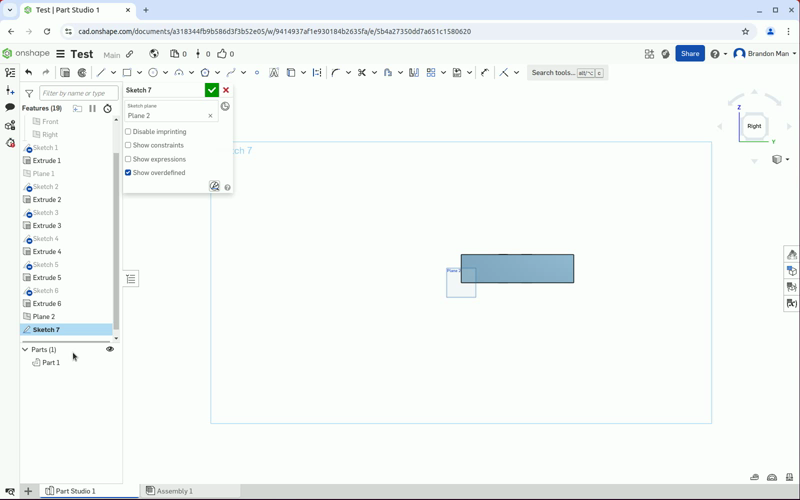
key(y)
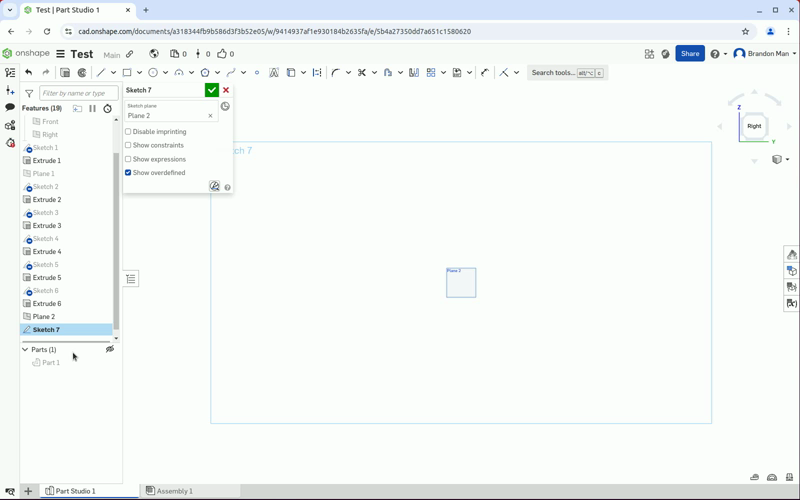
key(c)
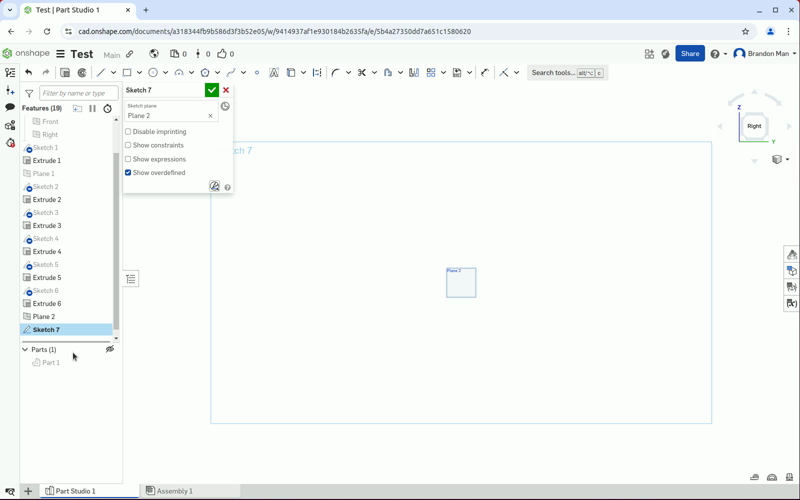
key_down(shift)
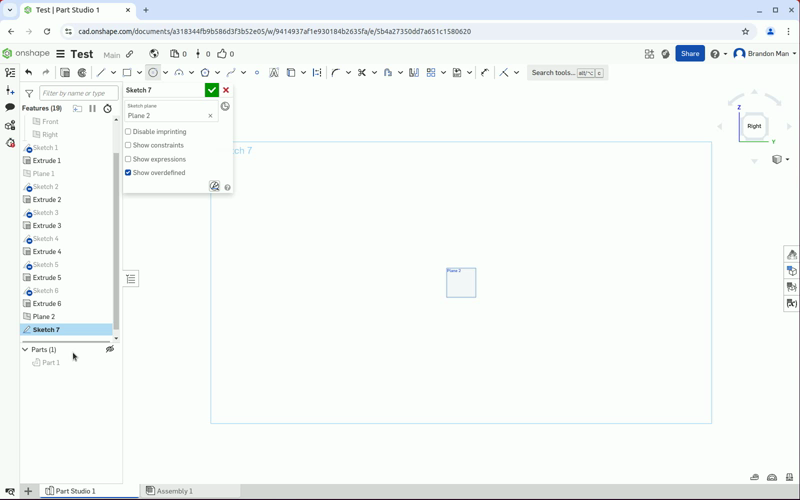
mouse_move(503, 268)
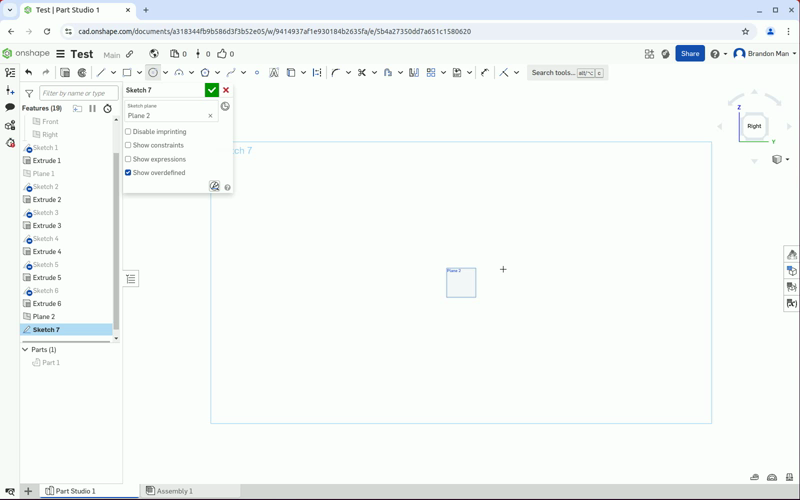
click(503, 268)
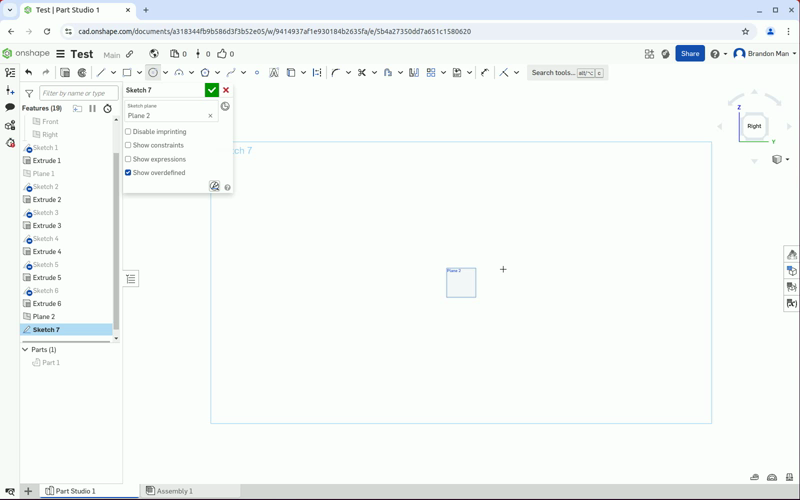
key_up(shift)
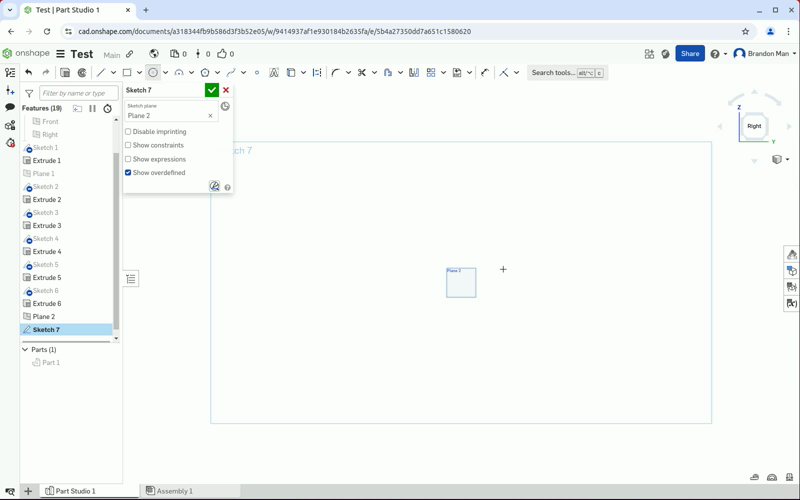
mouse_move(506, 268)
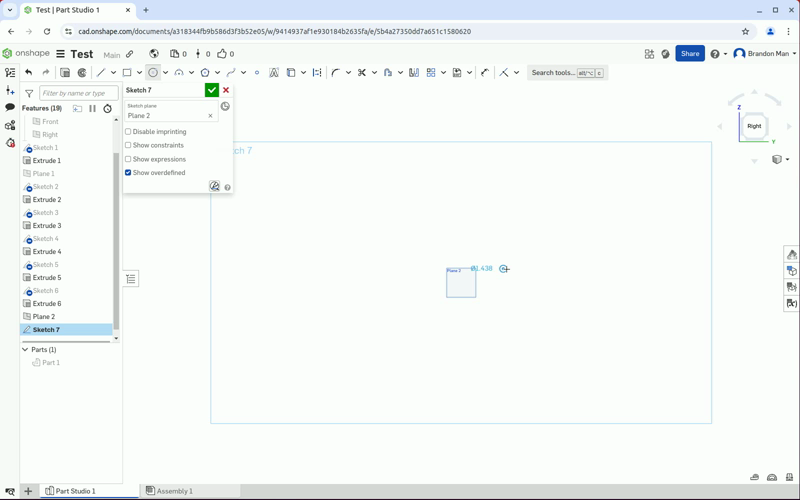
click(506, 268)
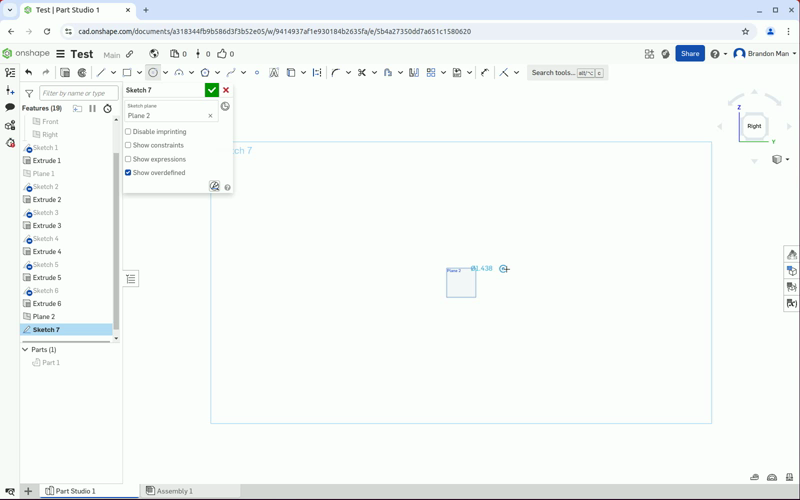
key(esc)
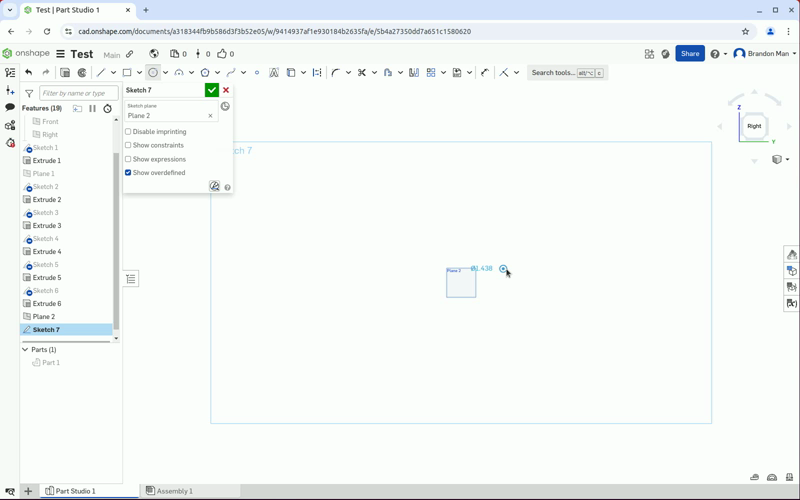
mouse_move(506, 267)
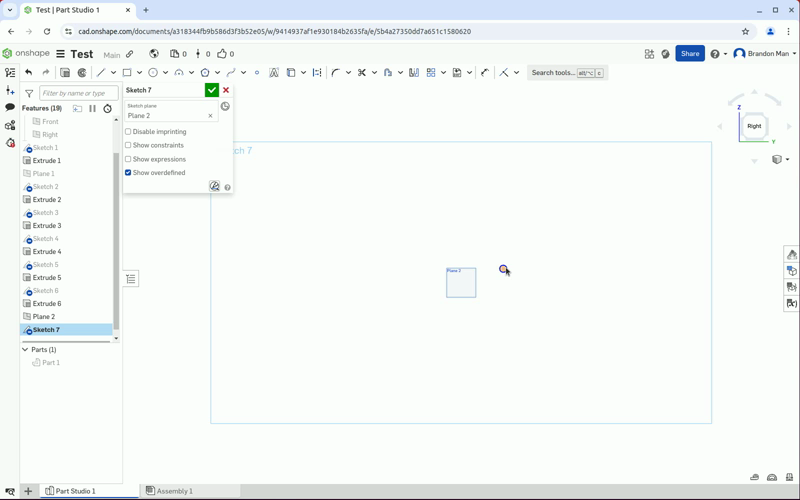
scroll(6)
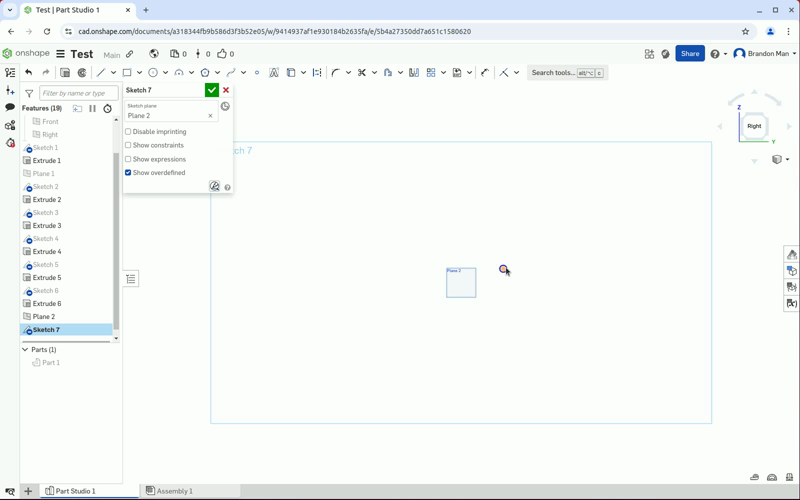
scroll(6)
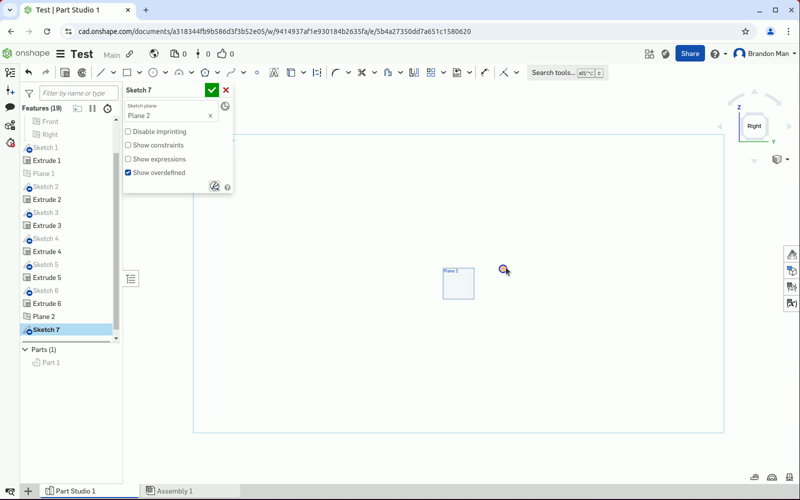
scroll(6)
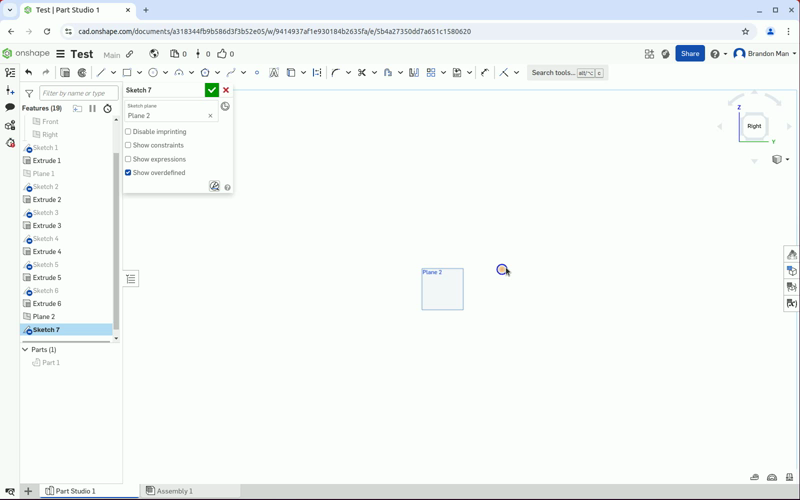
scroll(6)
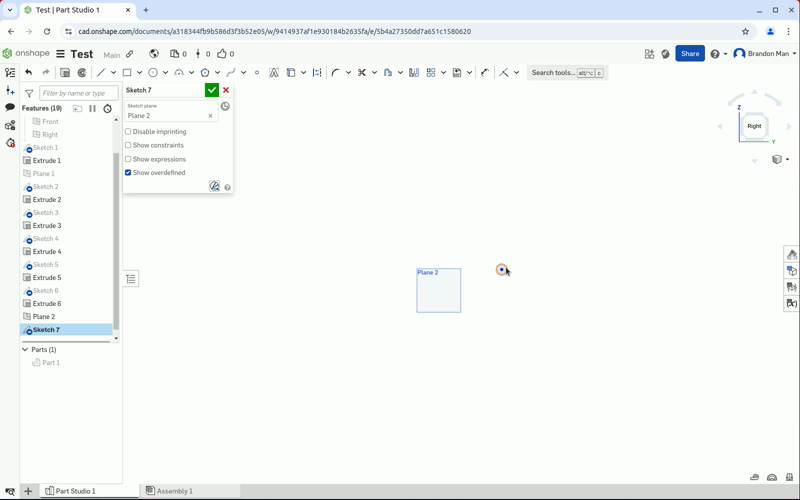
scroll(6)
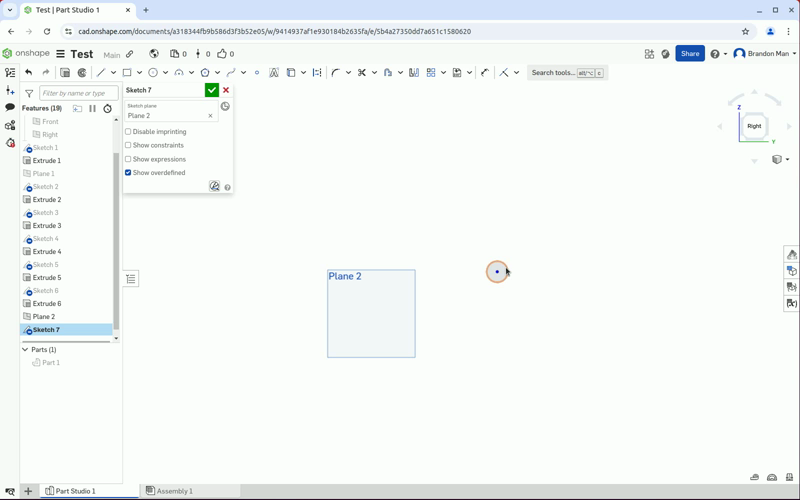
scroll(6)
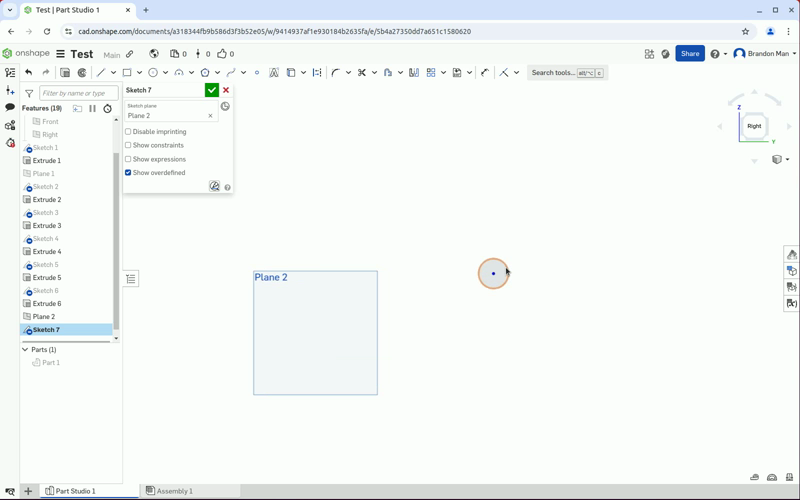
scroll(6)
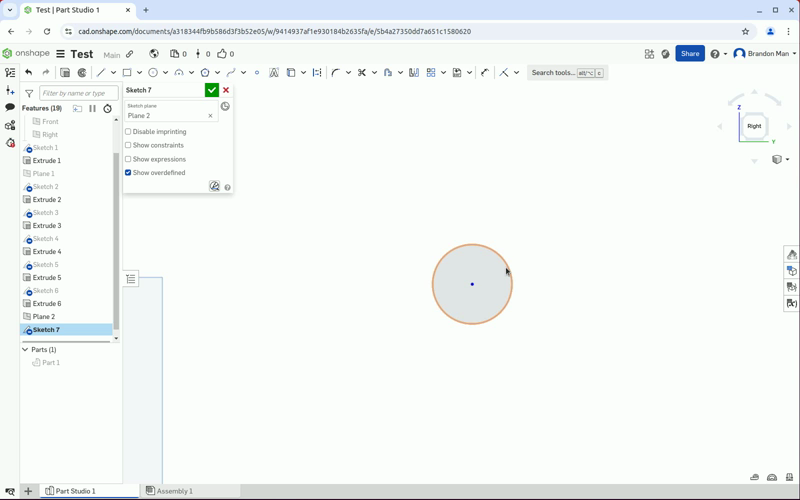
click(506, 267)
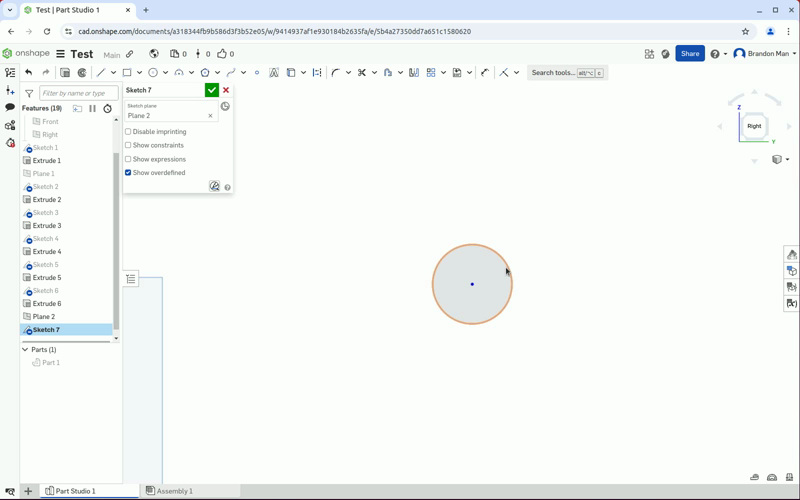
scroll(-6)
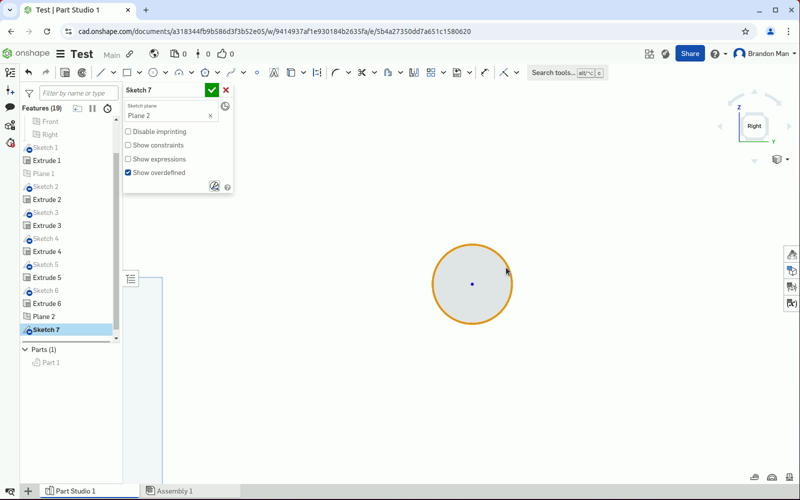
scroll(-6)
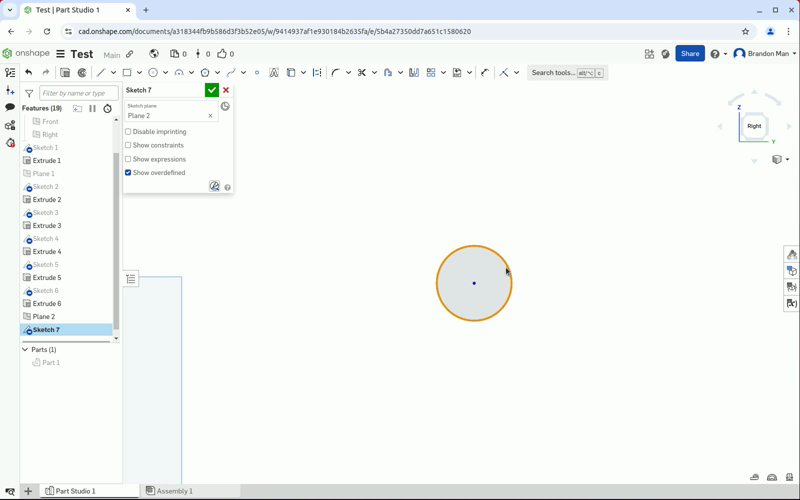
scroll(-6)
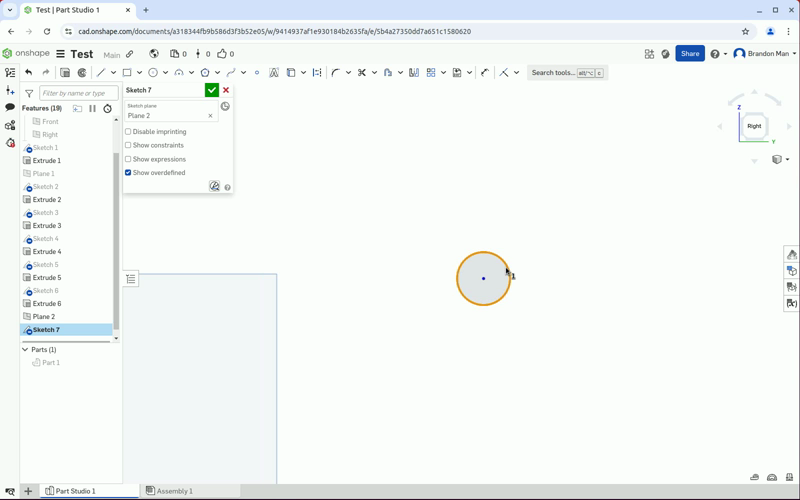
scroll(-6)
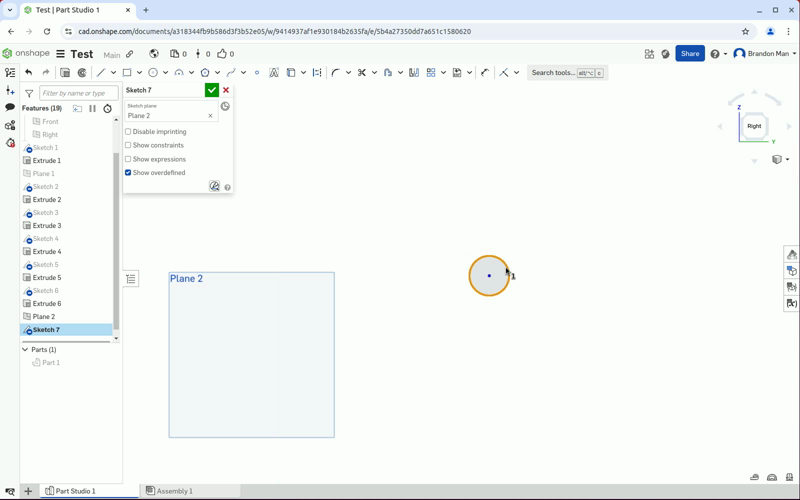
scroll(-6)
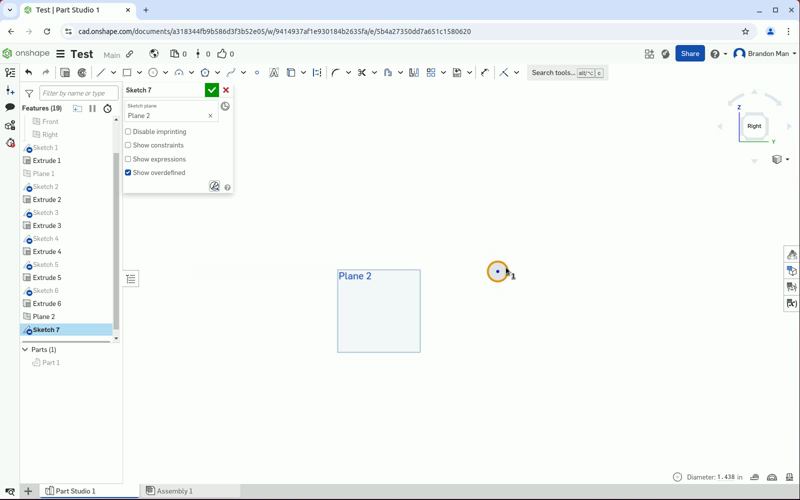
scroll(-6)
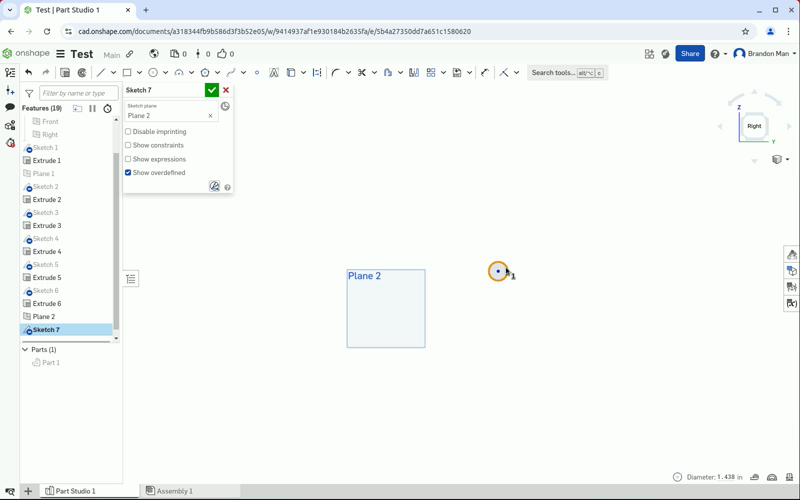
scroll(-6)
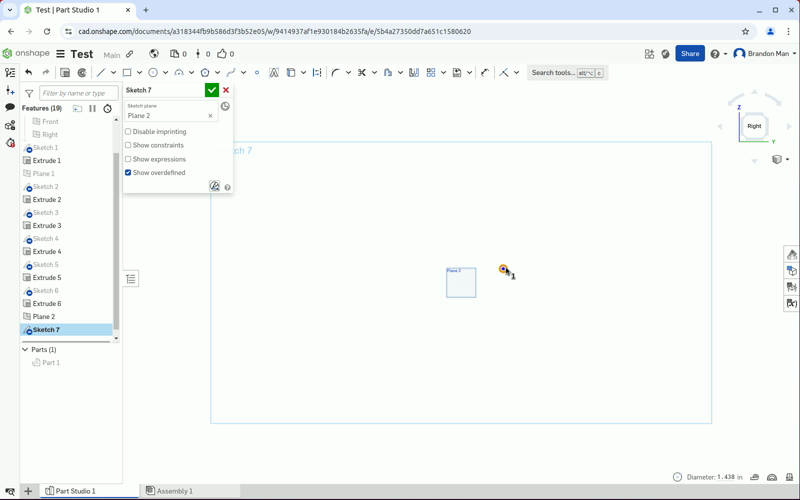
mouse_move(73, 352)
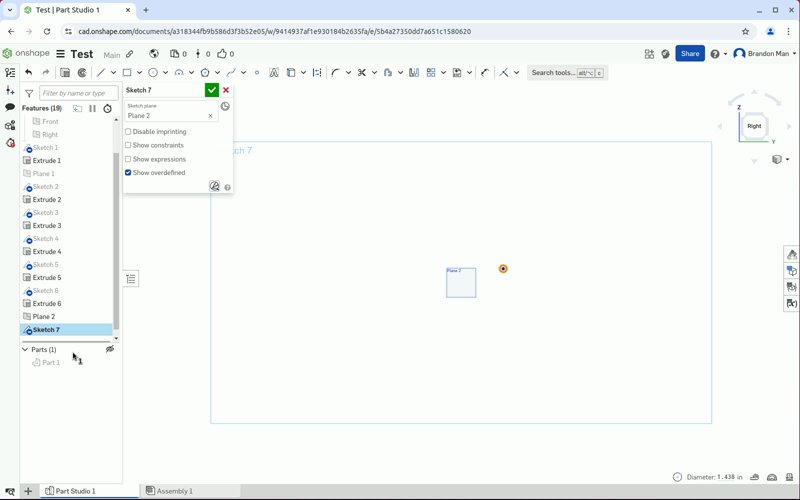
key(shift+y)
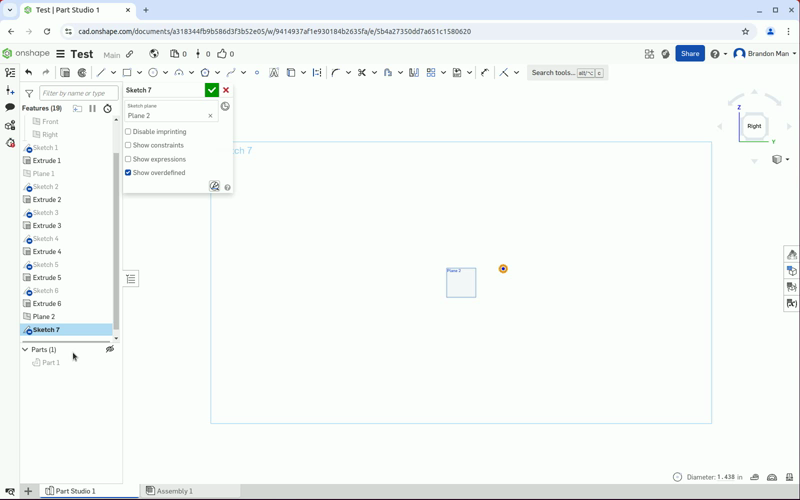
key(shift+e)
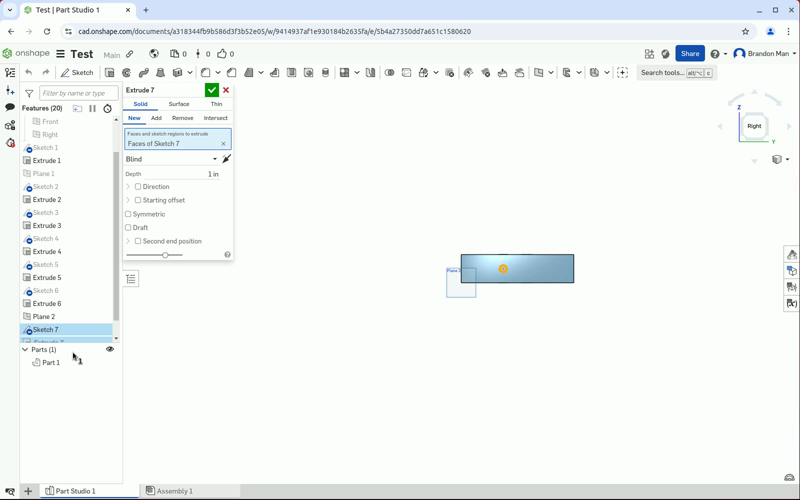
mouse_move(143, 106)
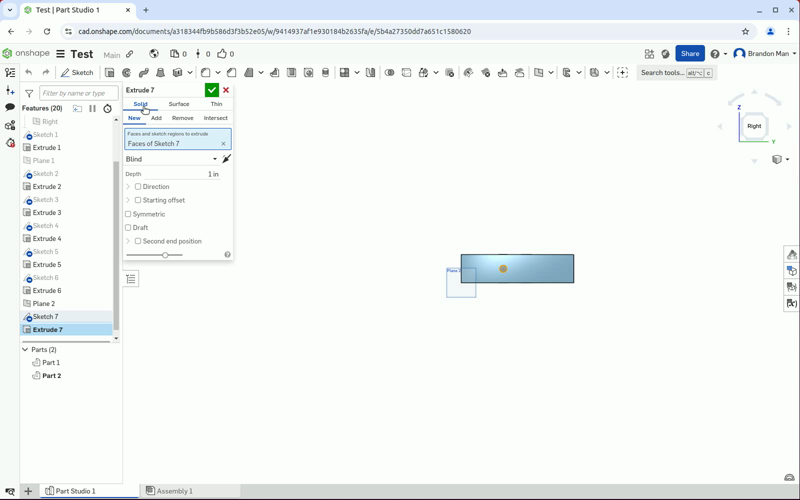
click(143, 106)
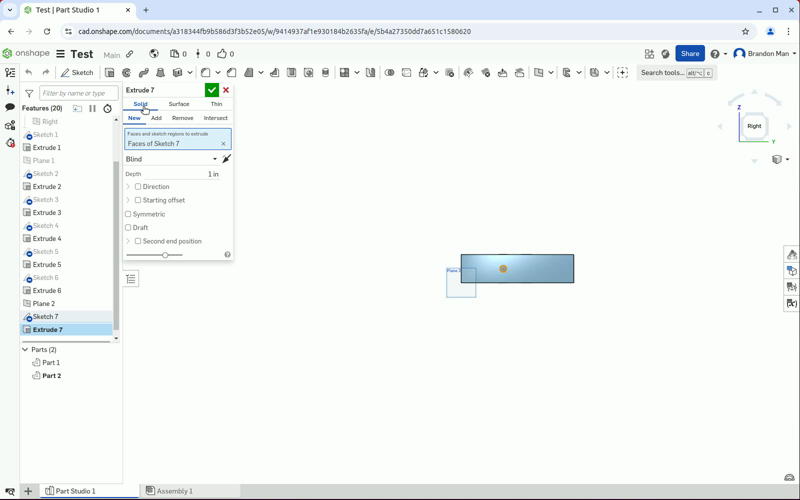
mouse_move(186, 120)
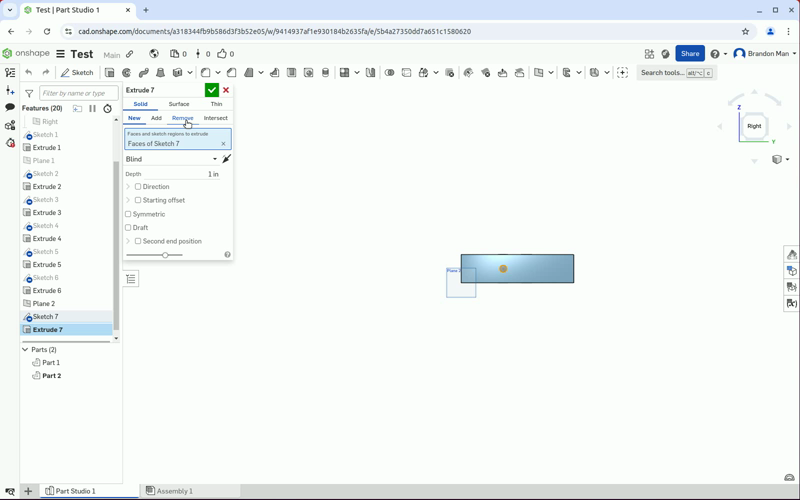
click(186, 120)
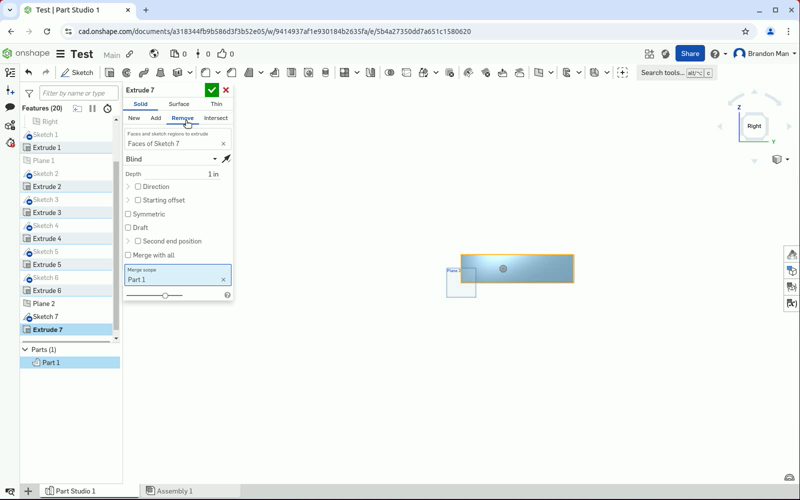
key(tab, 4)
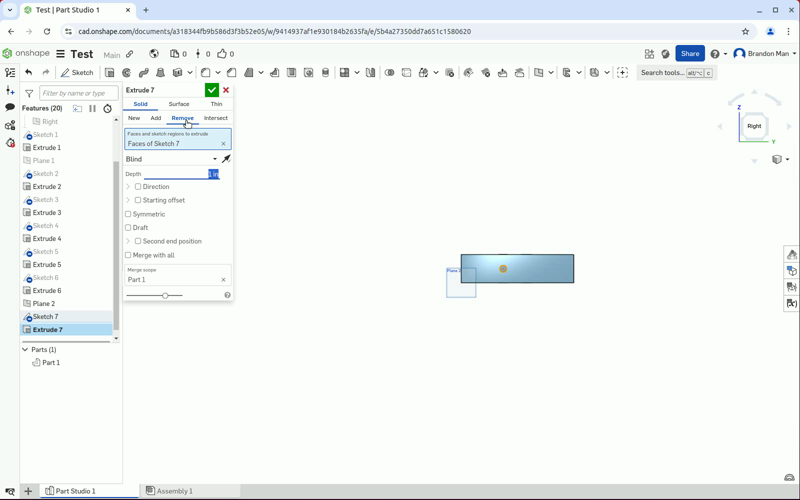
text(6.258)
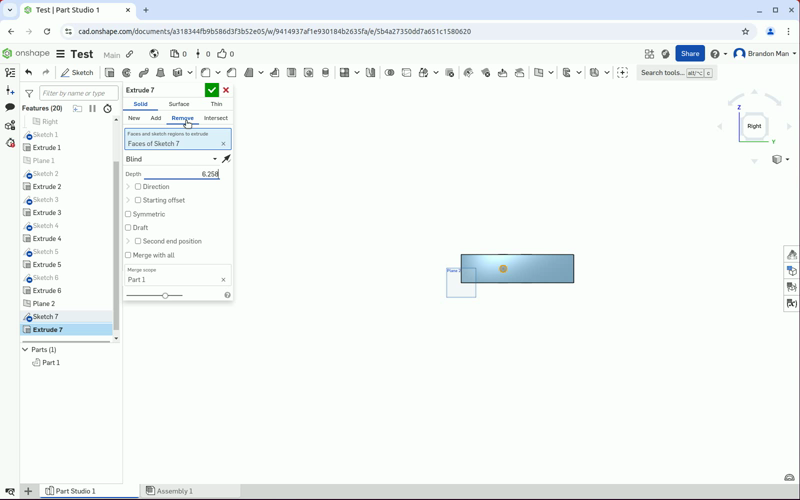
key(tab, 6)
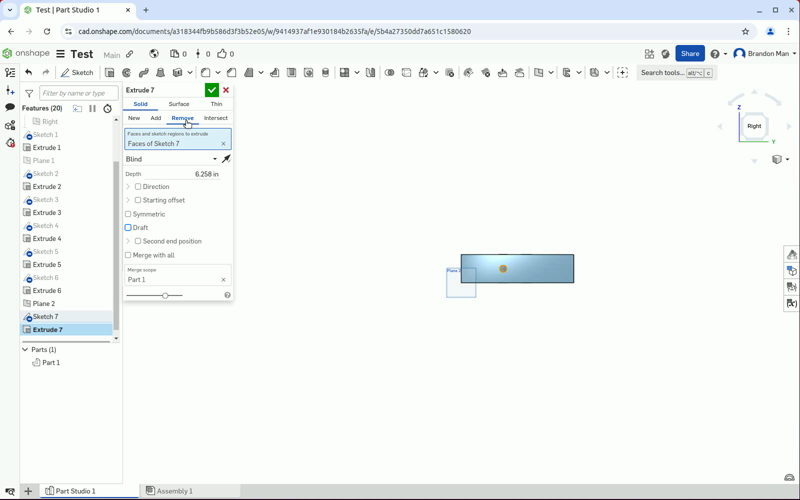
key(space)
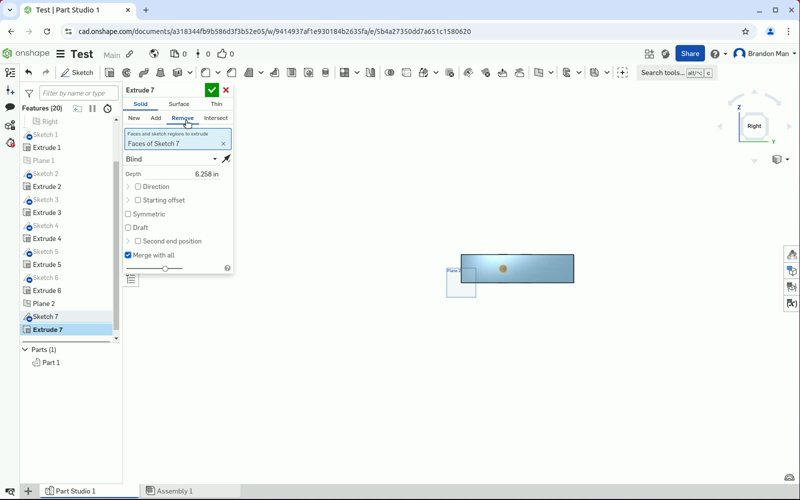
key(enter)
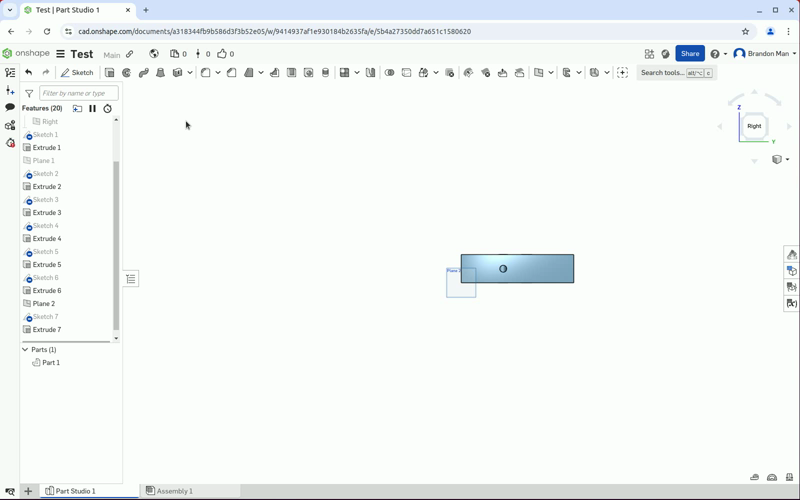
key(shift+h)
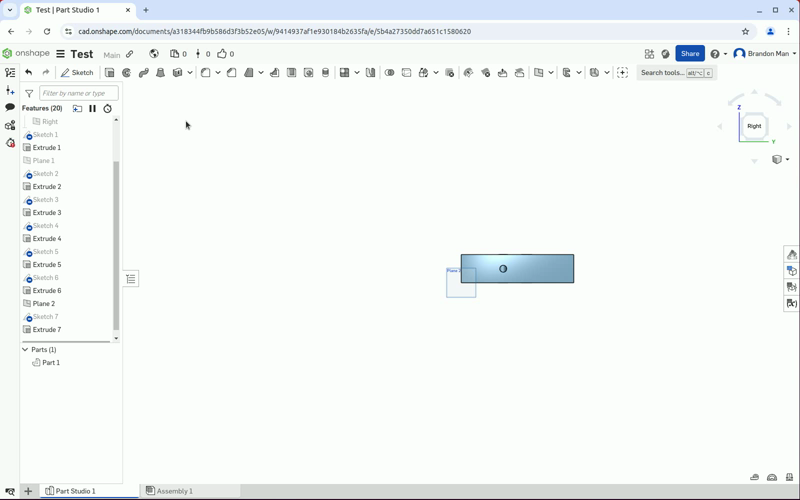
key(shift+h)
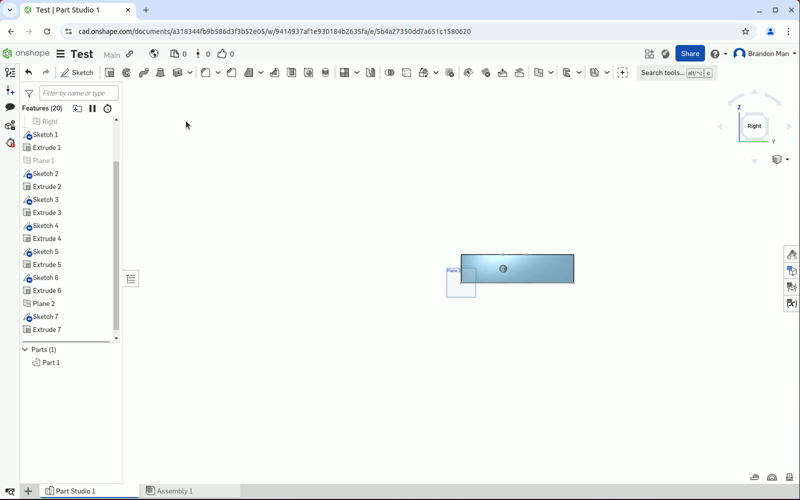
key(shift+7)
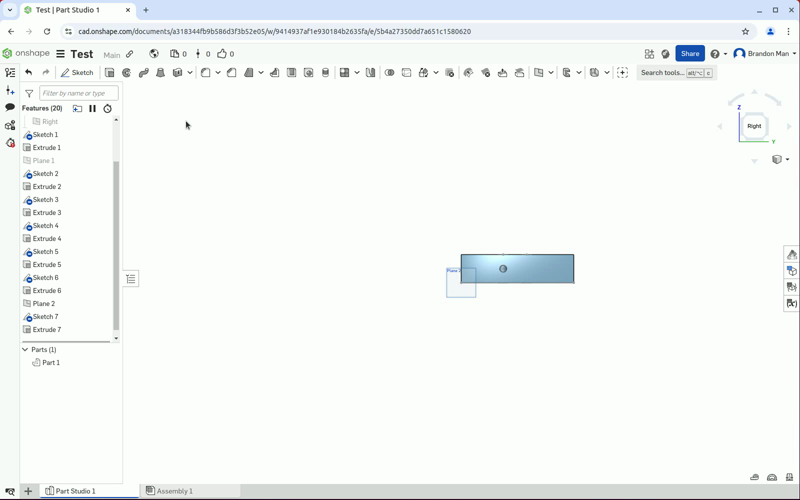
key(right, 2)
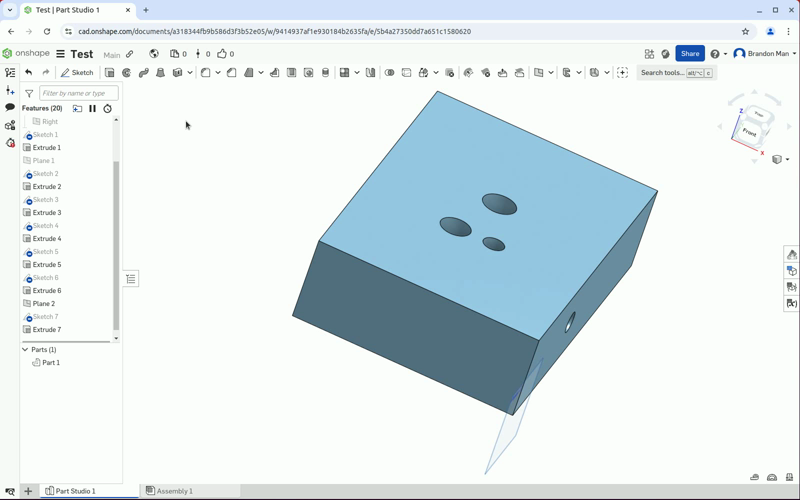
key(down, 2)
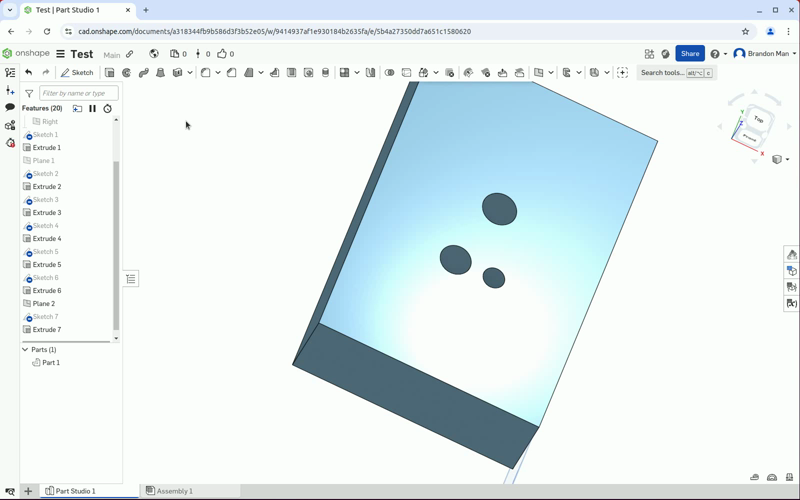
key(up, 2)
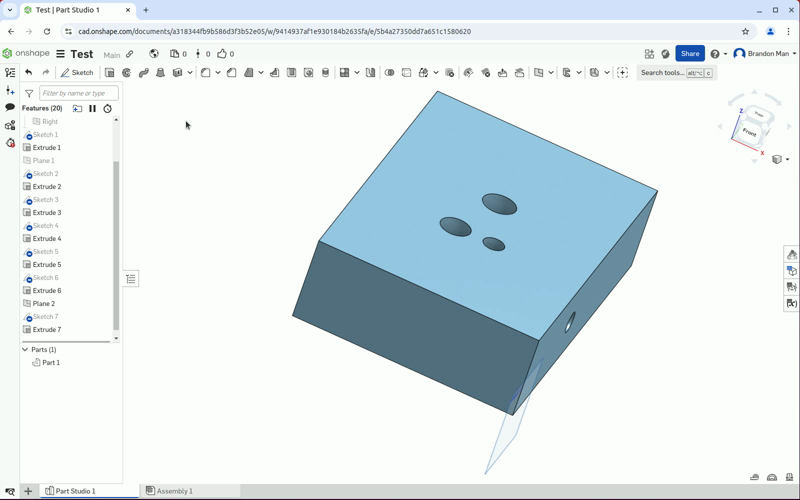
key(left, 2)
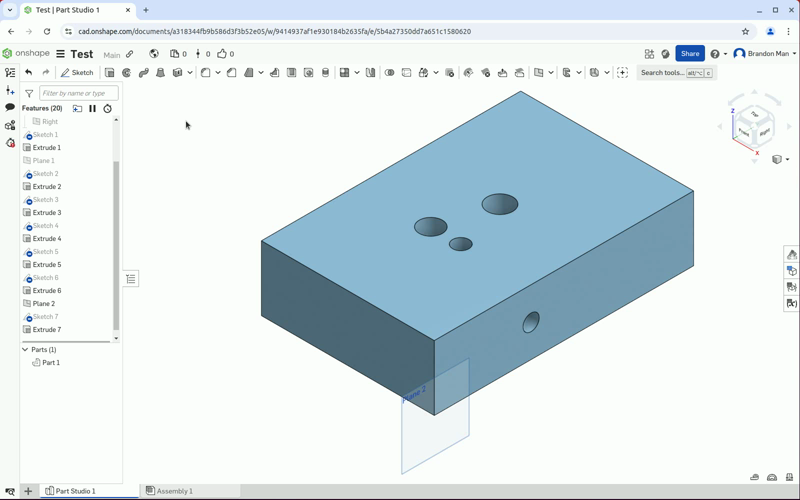
mouse_move(69, 137)
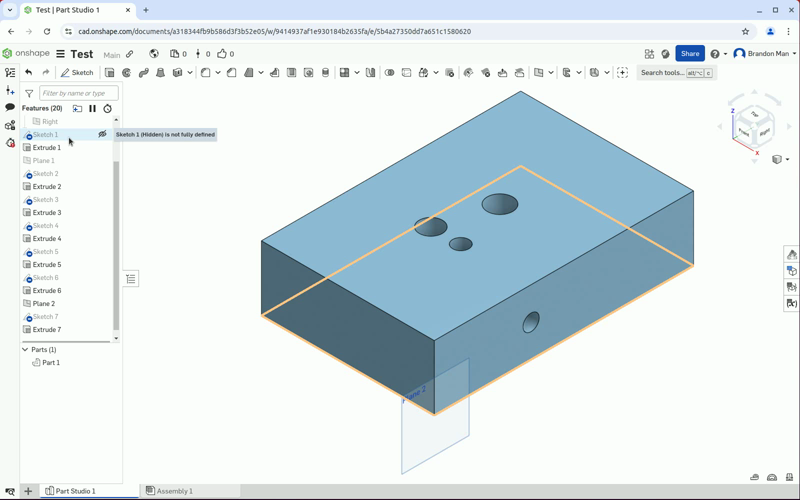
click(69, 137)